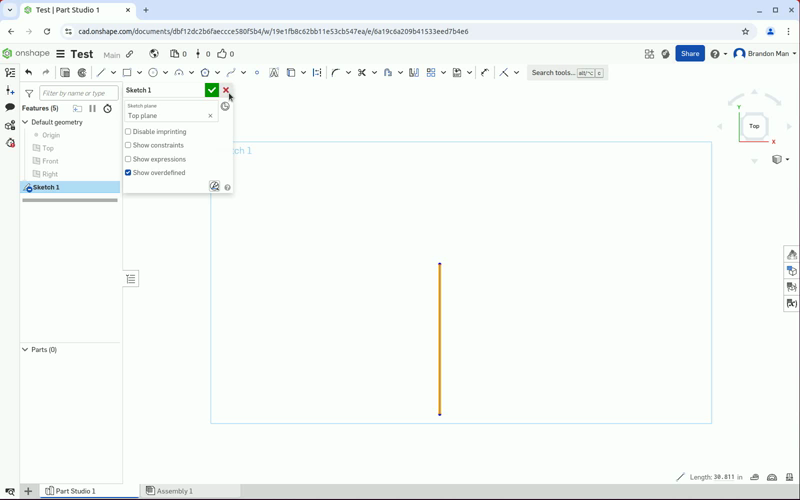
key(shift+h)
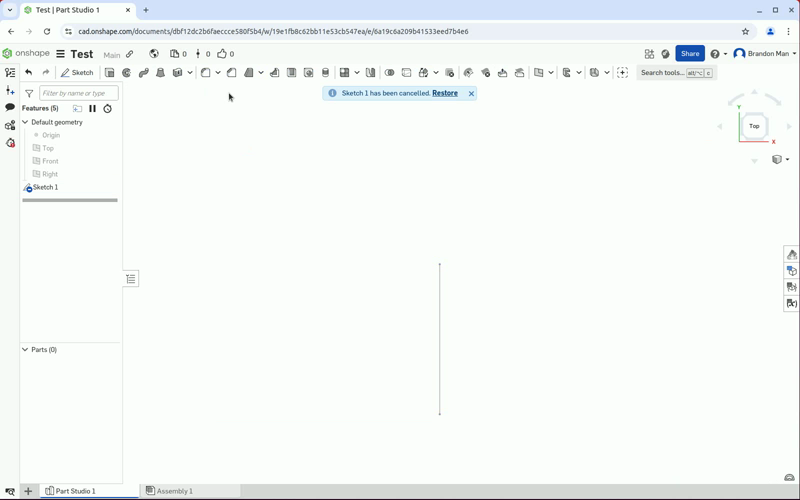
key(shift+s)
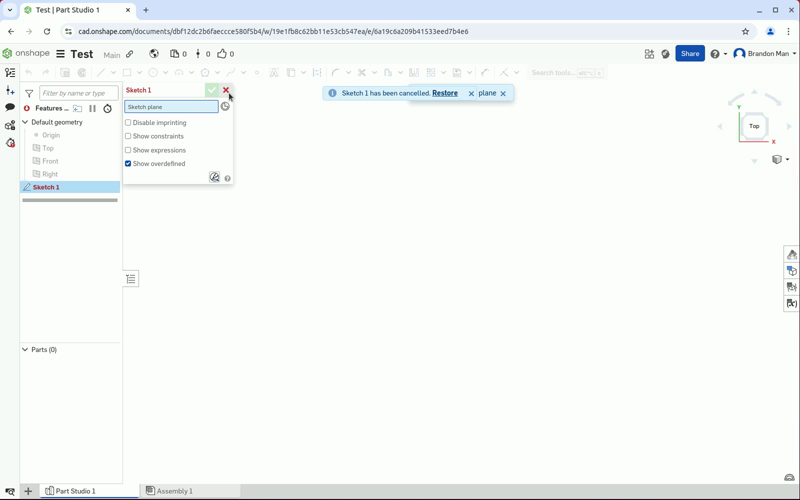
mouse_move(73, 150)
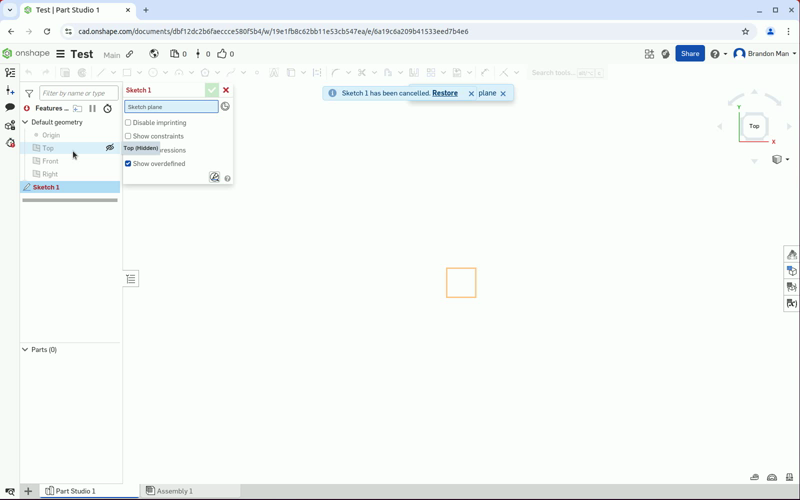
click(73, 150)
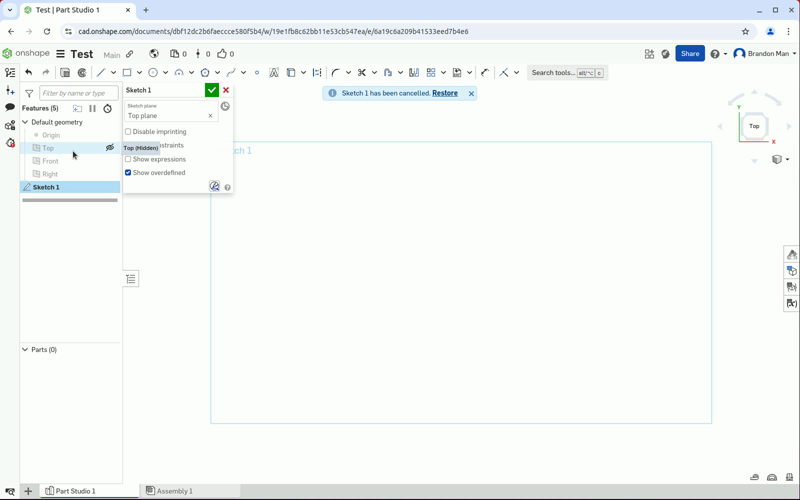
mouse_move(73, 352)
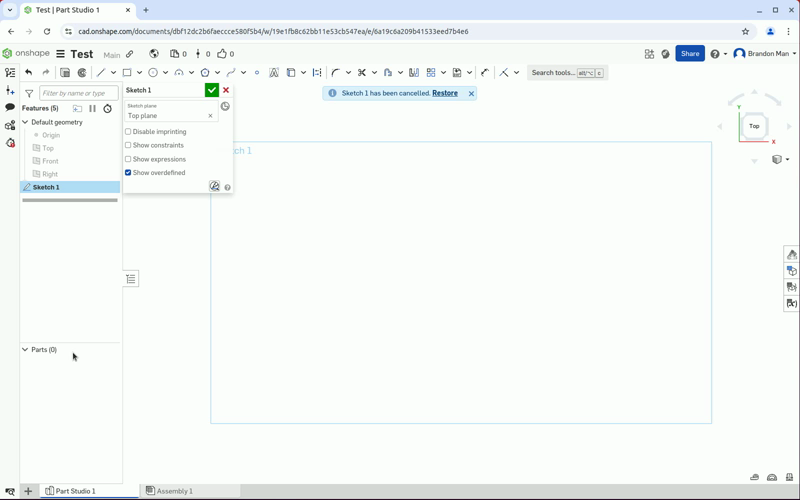
key(y)
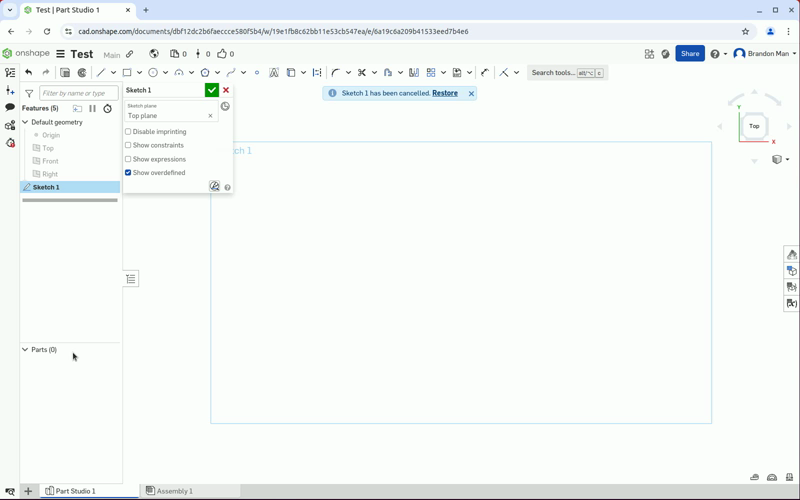
key(a)
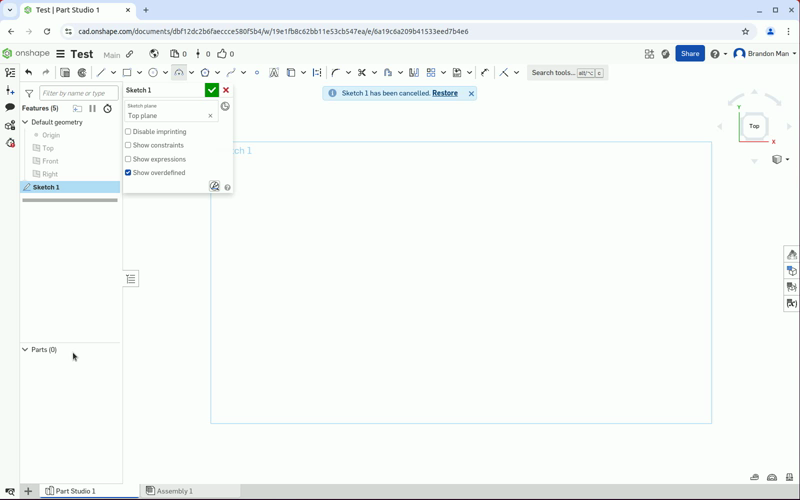
key_down(shift)
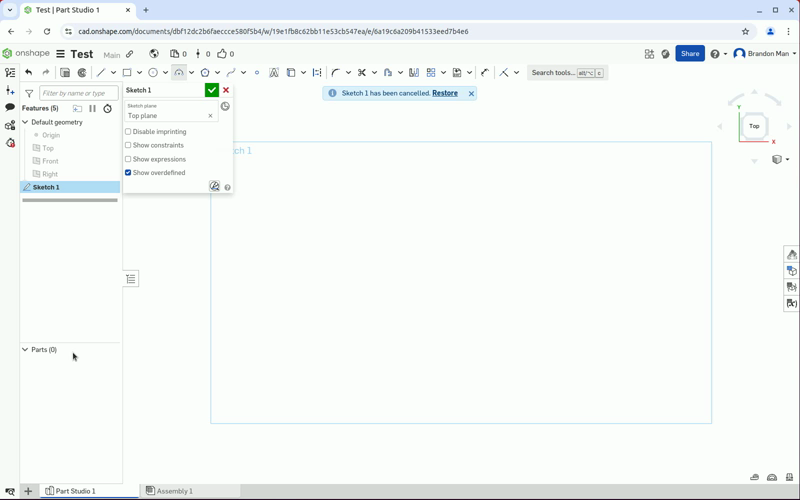
mouse_move(498, 185)
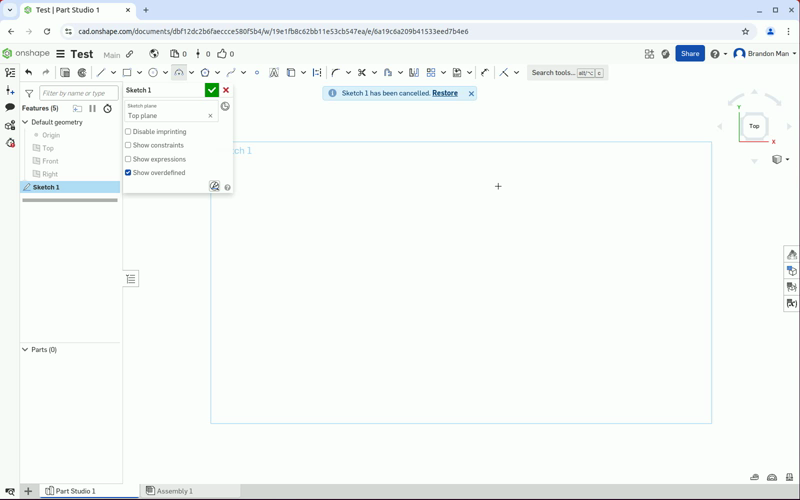
click(498, 185)
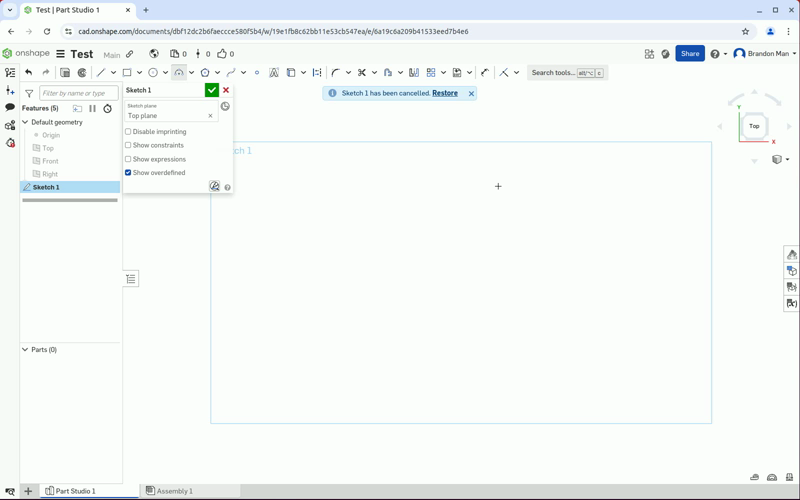
key_up(shift)
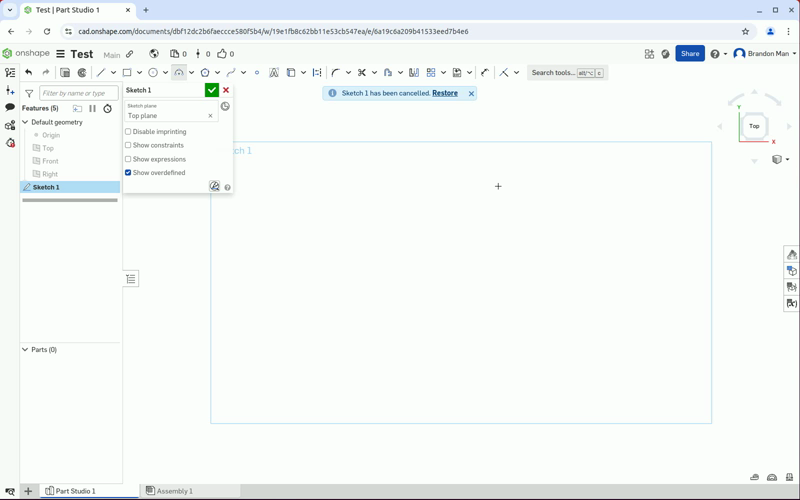
key_down(shift)
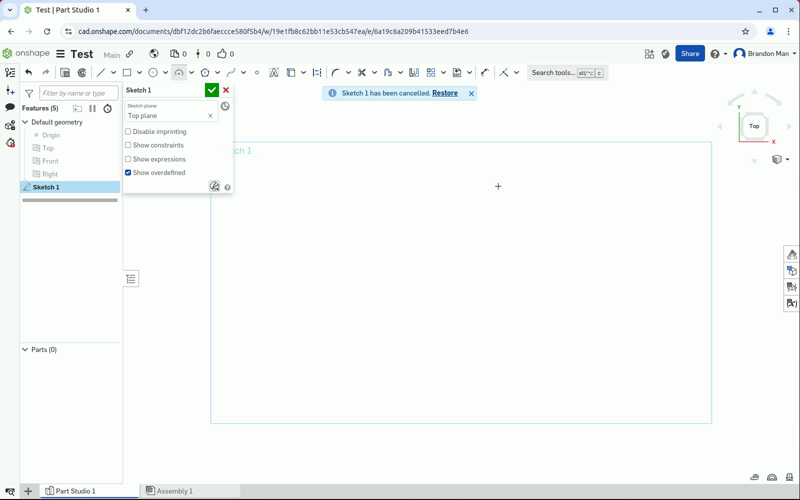
mouse_move(527, 202)
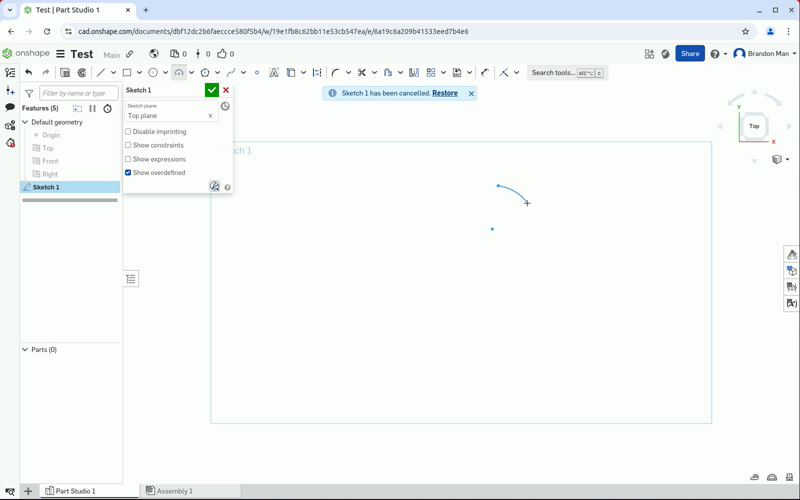
click(527, 202)
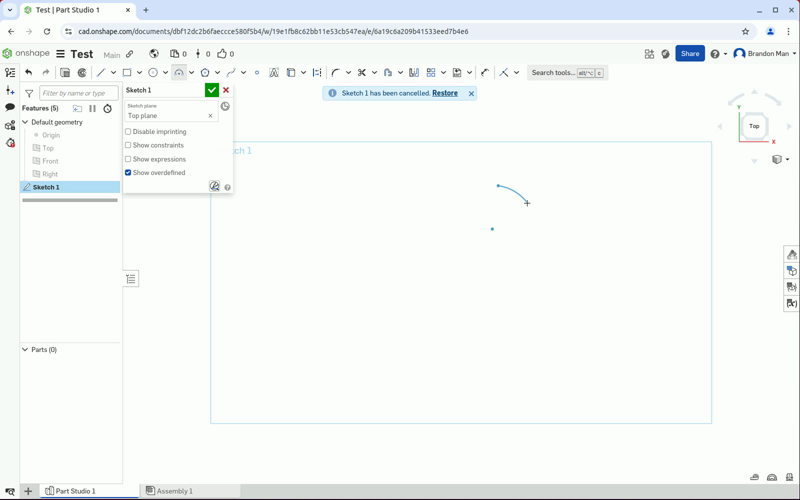
mouse_move(513, 192)
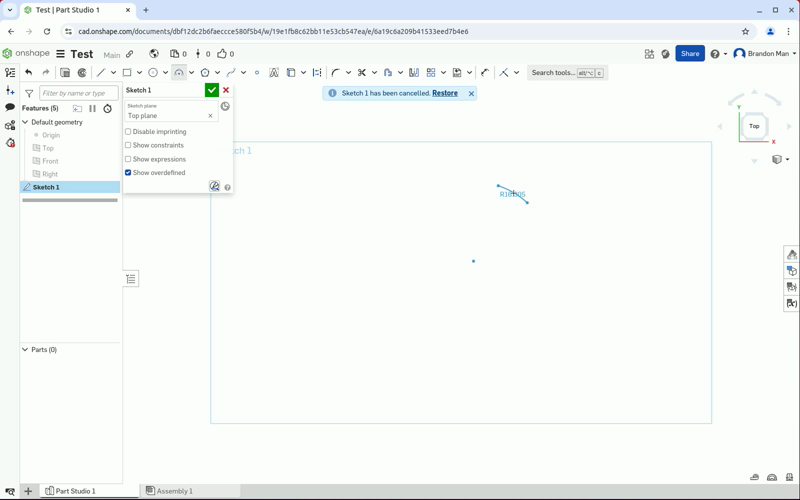
click(513, 192)
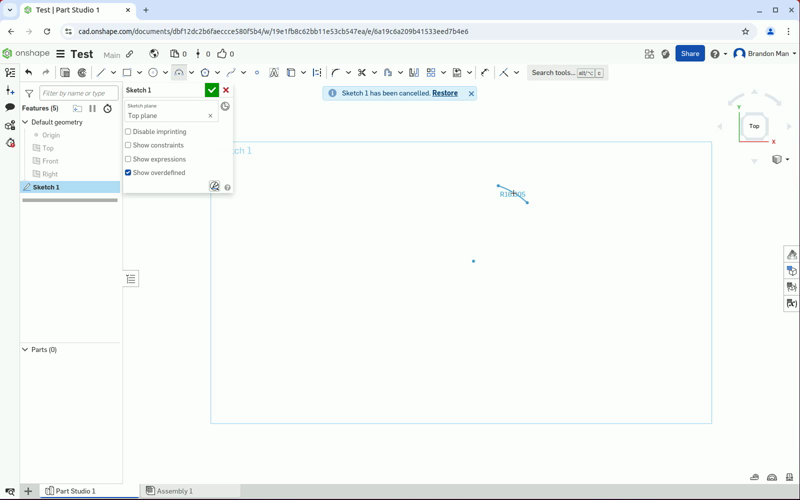
key_up(shift)
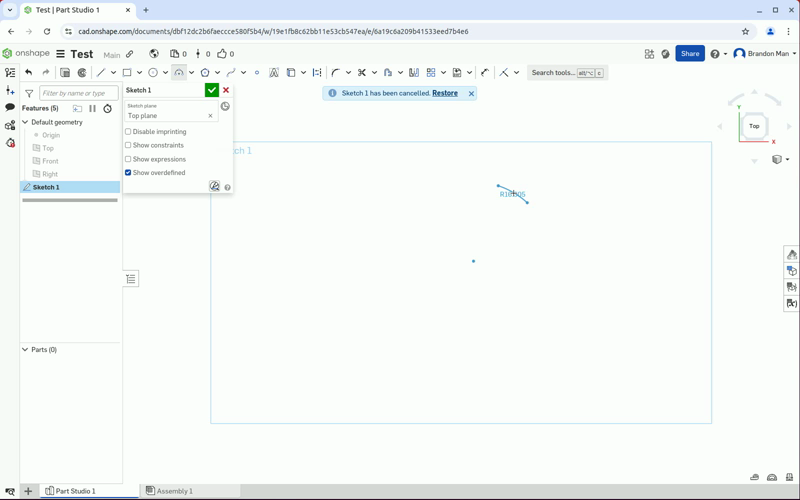
key(esc)
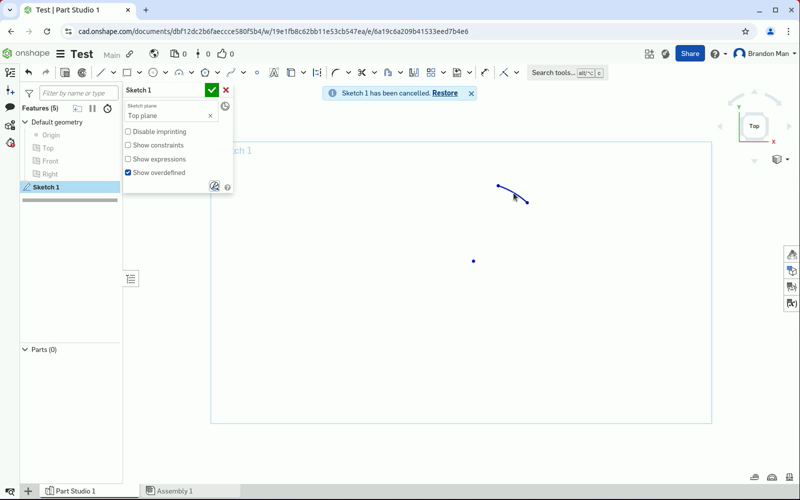
key(l)
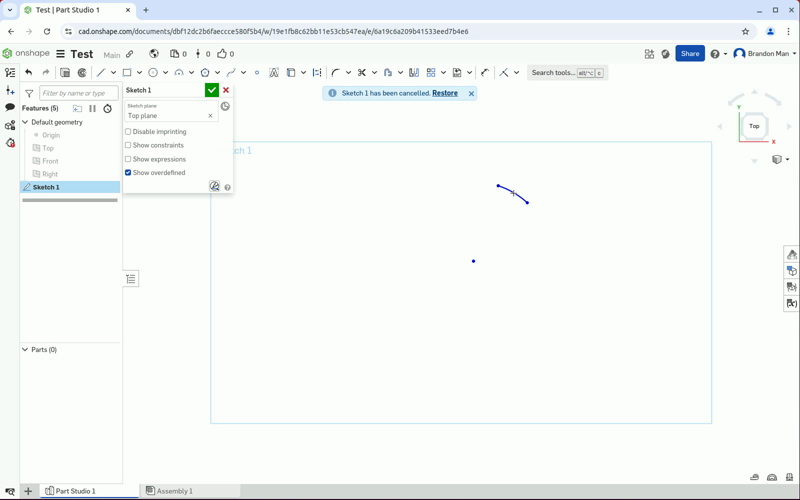
mouse_move(527, 202)
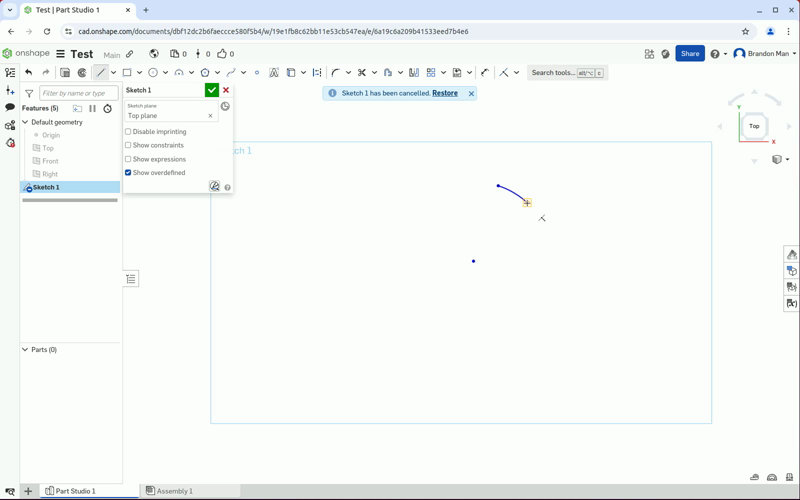
click(527, 202)
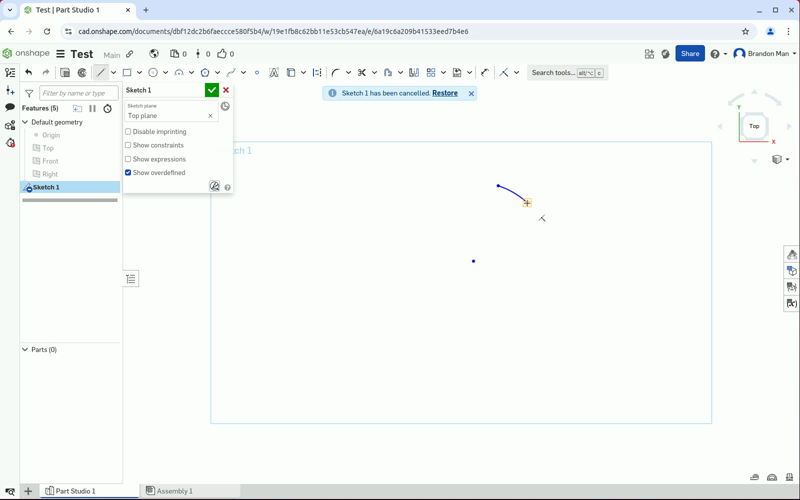
key_down(shift)
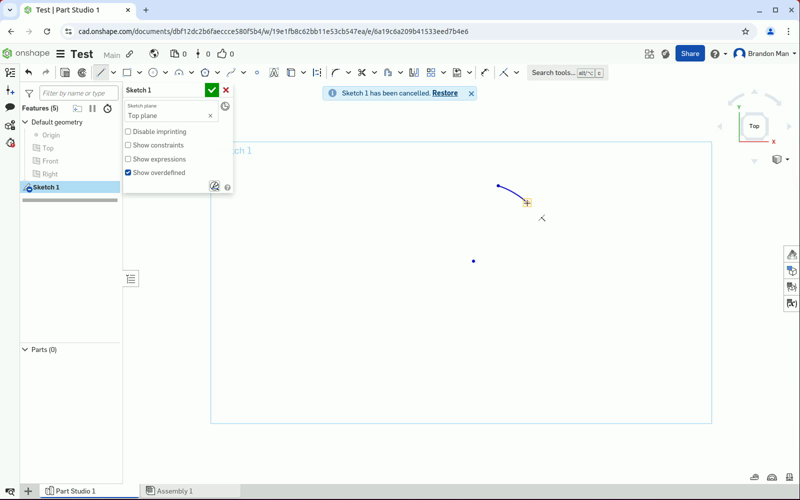
mouse_move(557, 202)
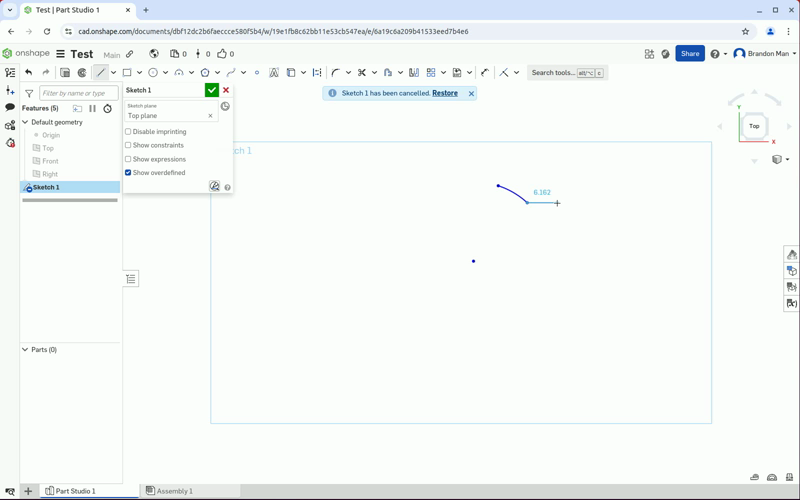
mouse_move(517, 185)
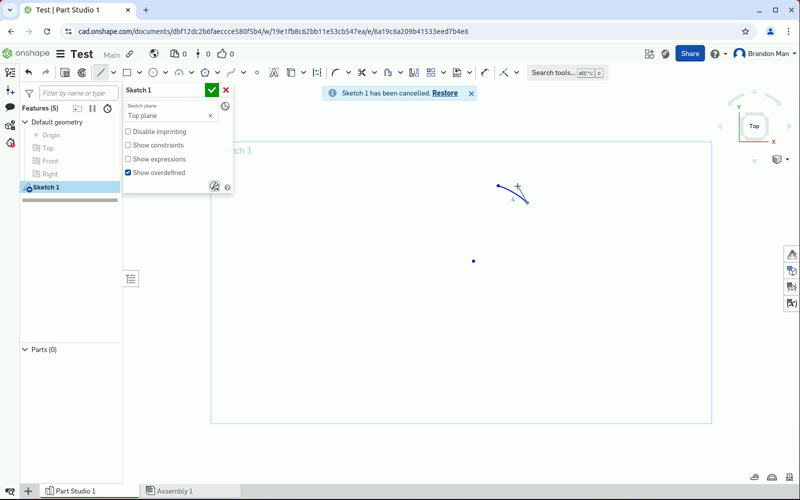
click(517, 185)
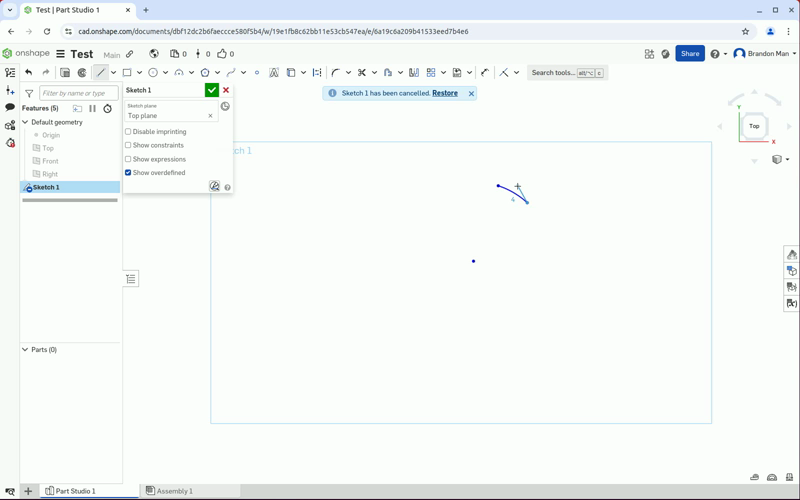
key_up(shift)
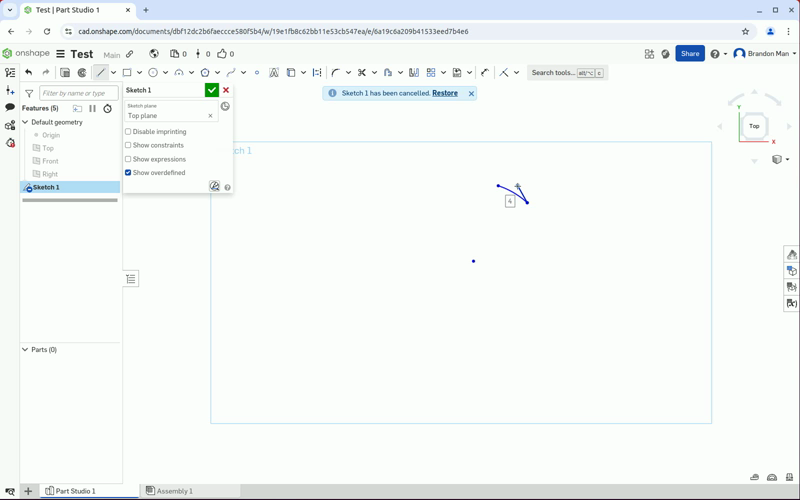
mouse_move(547, 185)
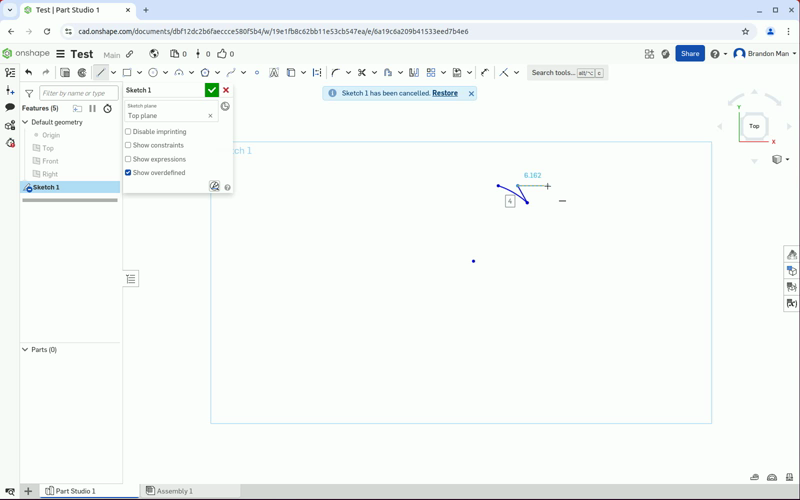
key_down(shift)
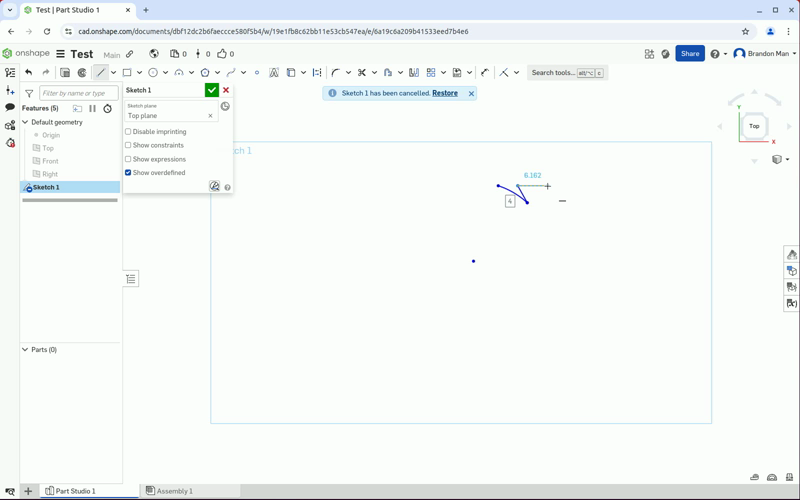
mouse_move(498, 185)
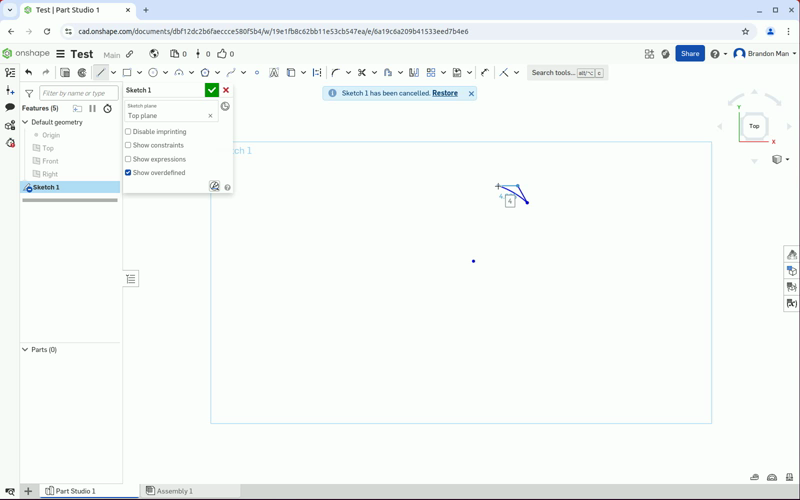
key_up(shift)
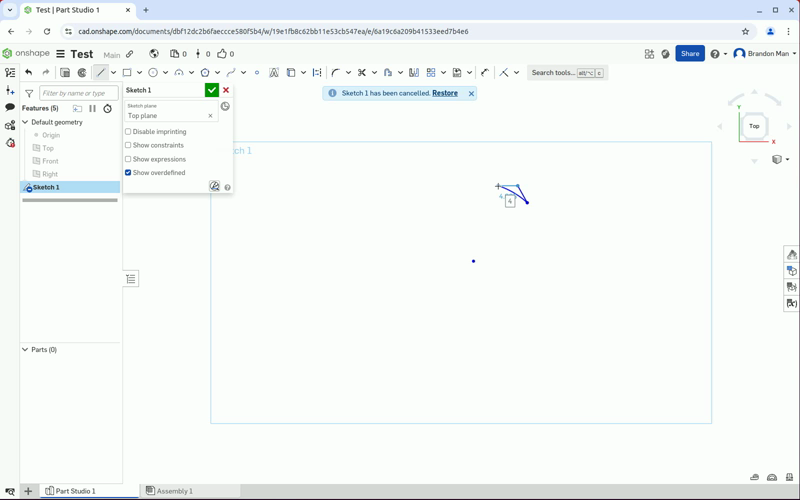
click(498, 185)
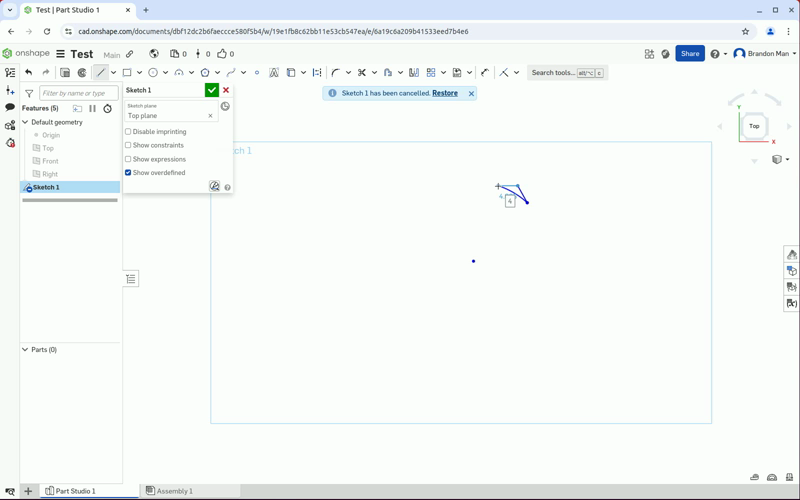
key(esc)
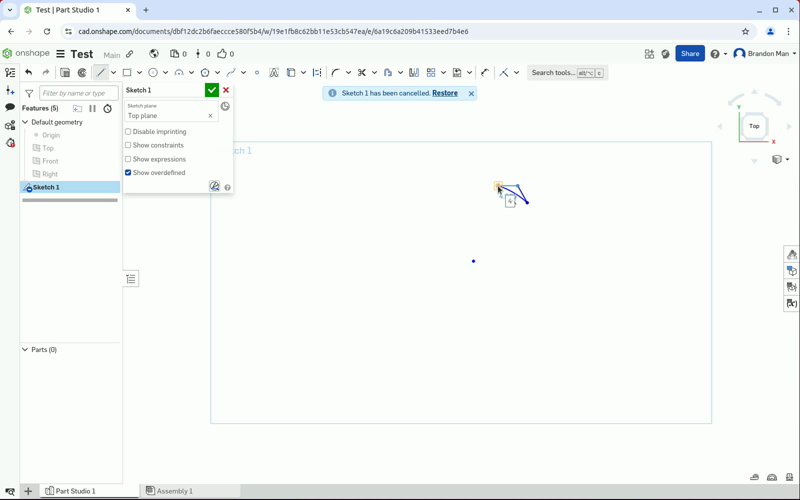
mouse_move(515, 194)
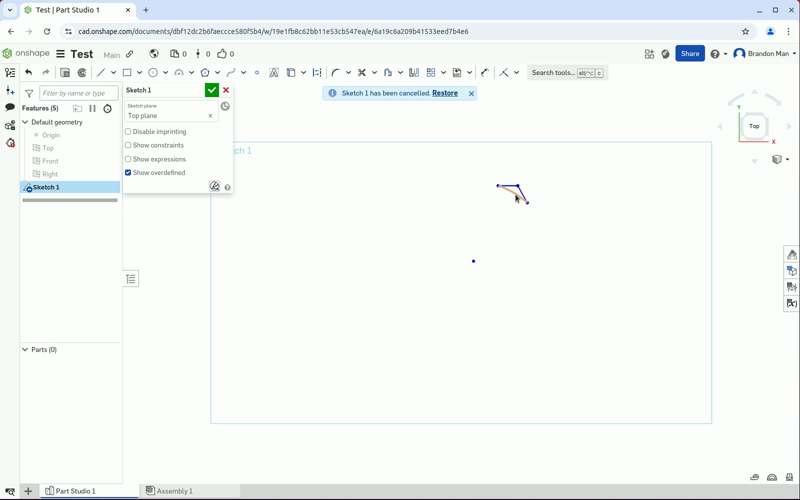
scroll(6)
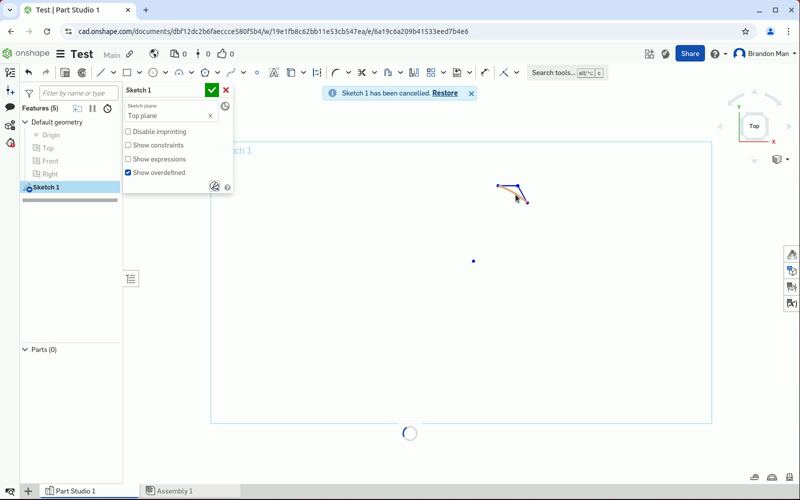
scroll(6)
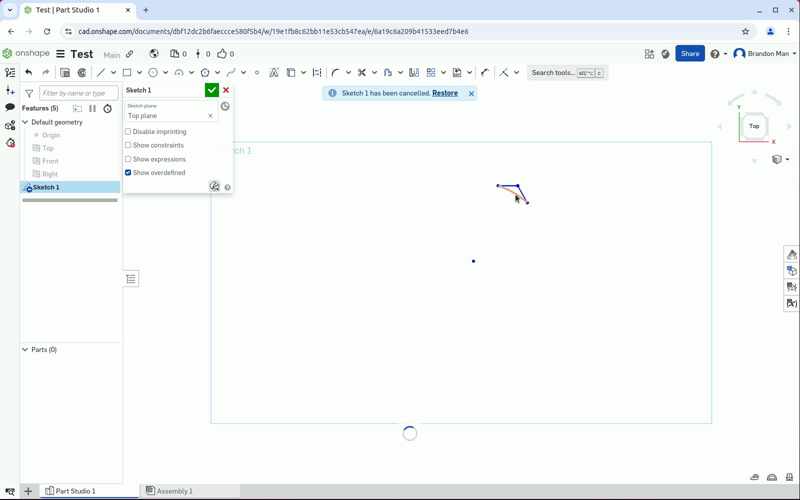
scroll(6)
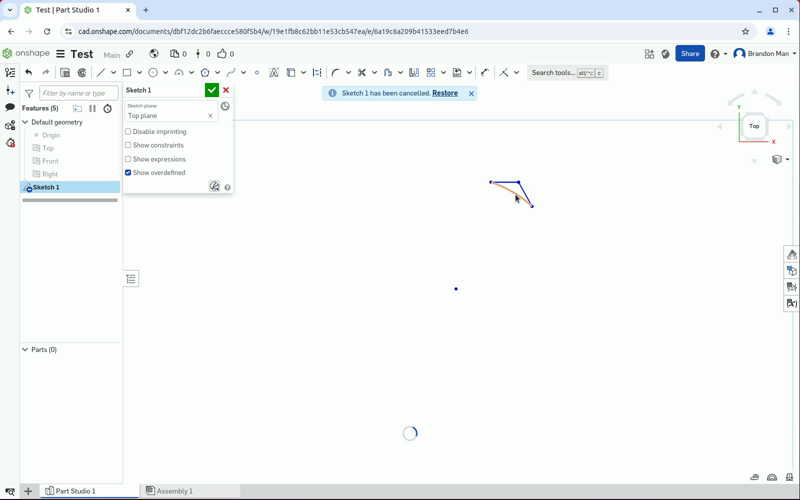
scroll(6)
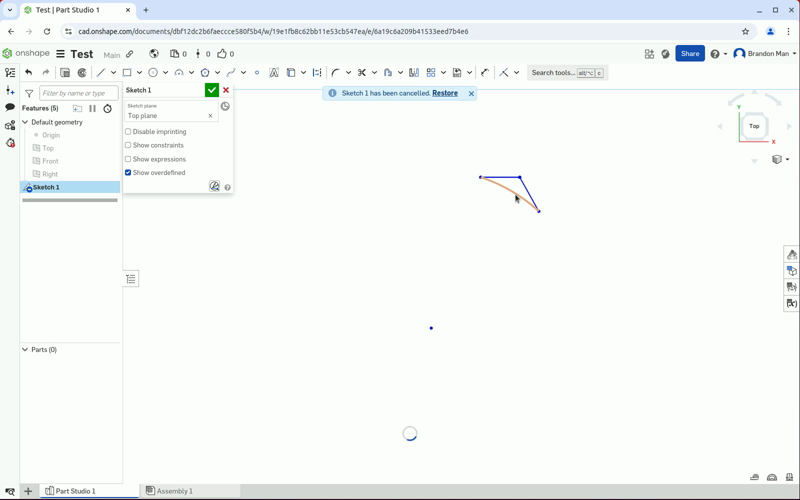
scroll(6)
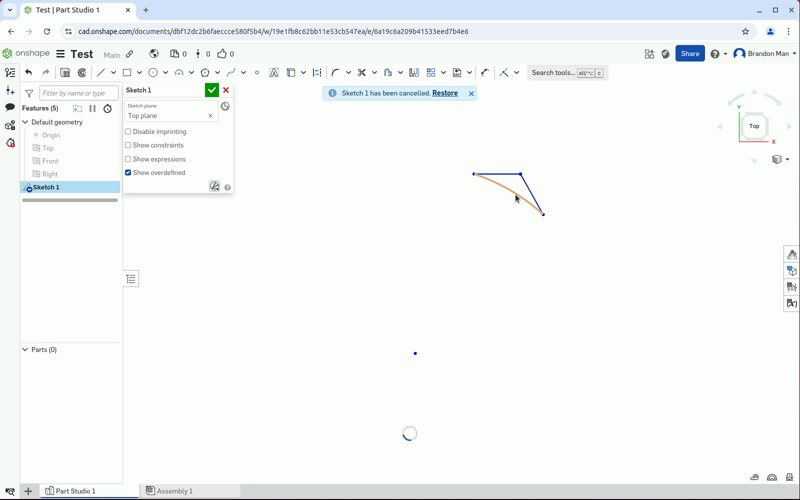
scroll(6)
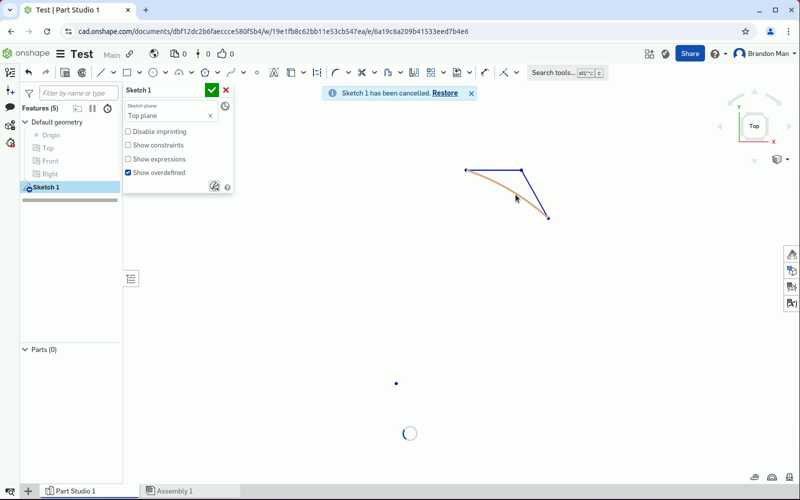
scroll(6)
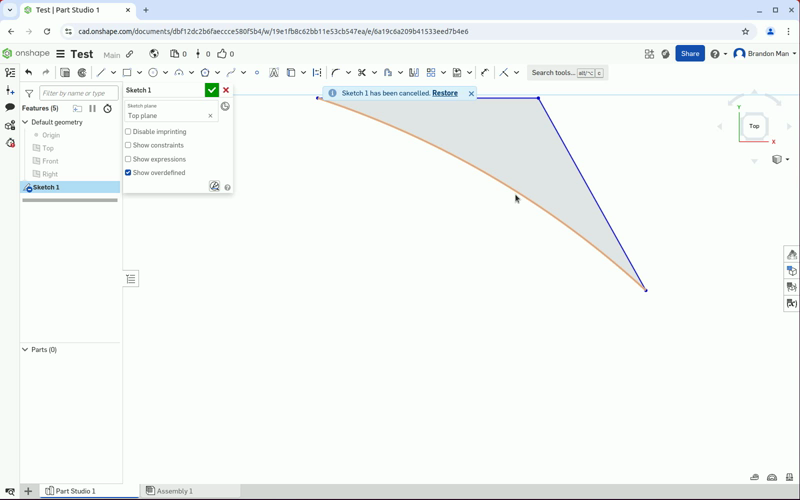
click(515, 194)
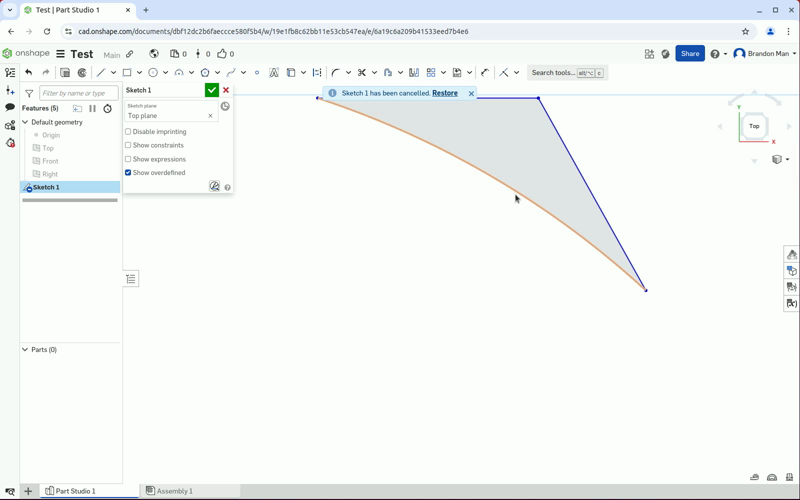
scroll(-6)
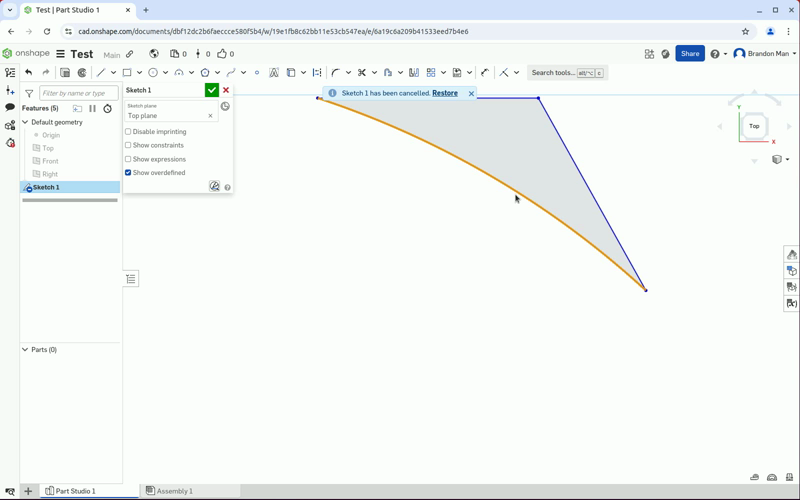
scroll(-6)
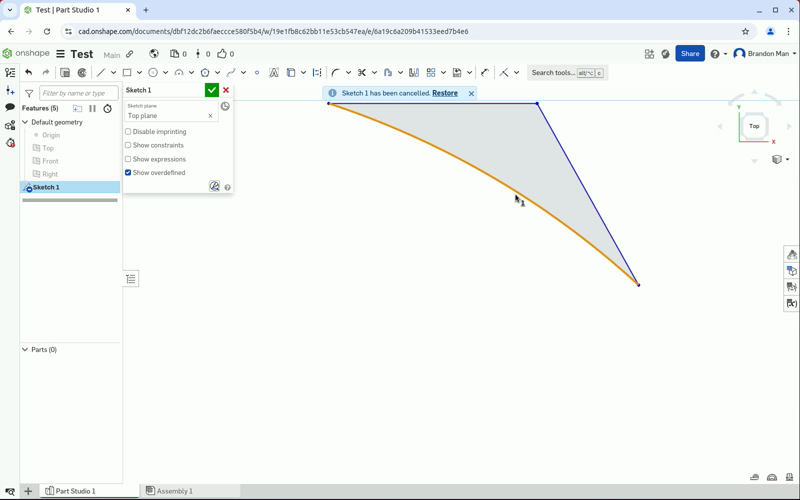
scroll(-6)
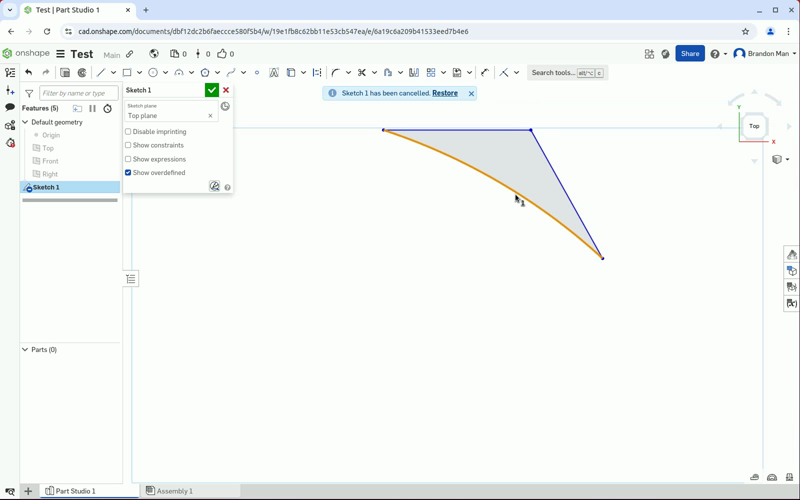
scroll(-6)
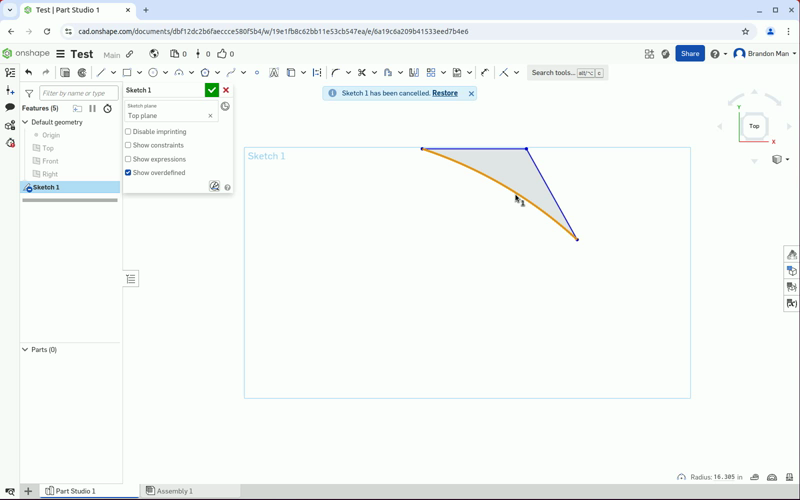
scroll(-6)
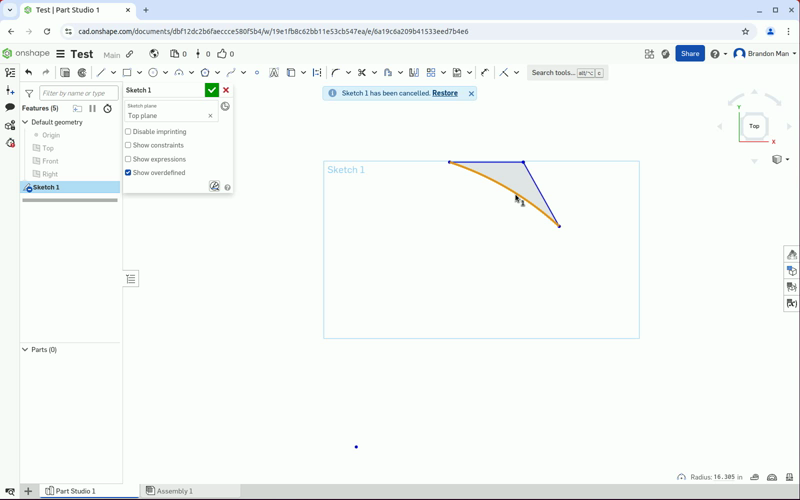
scroll(-6)
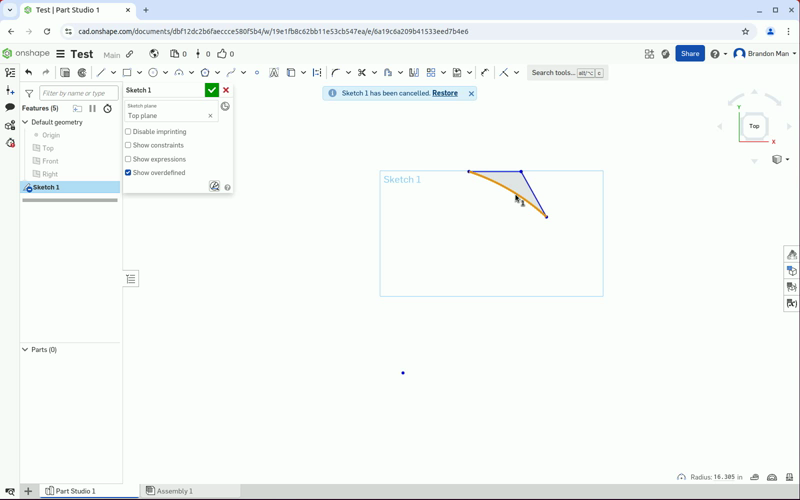
scroll(-6)
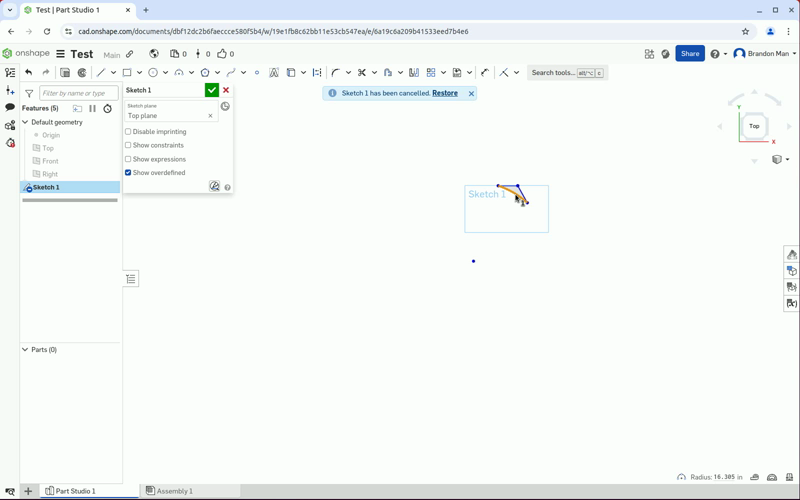
mouse_move(73, 352)
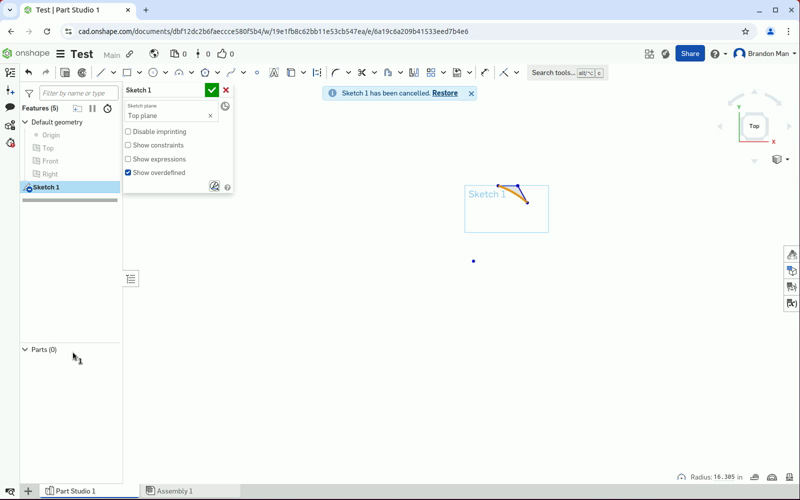
key(shift+y)
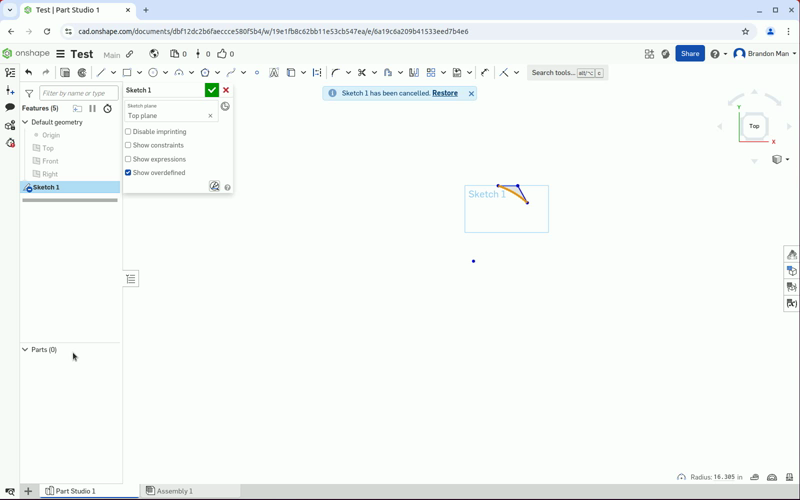
key(shift+e)
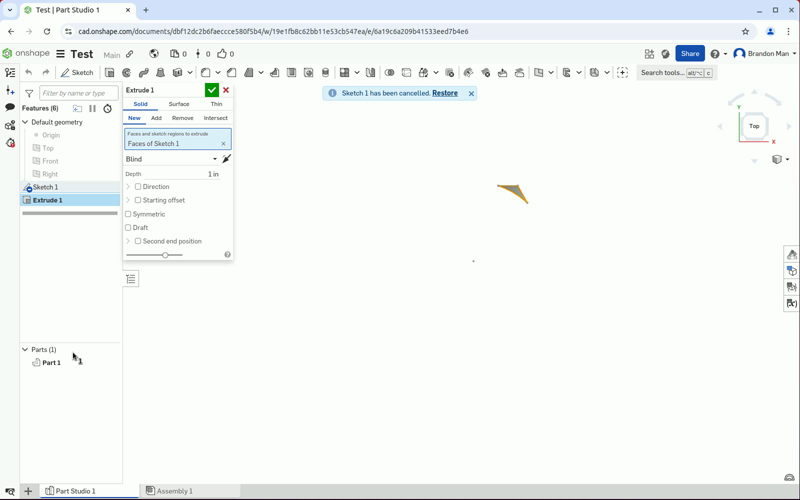
mouse_move(143, 106)
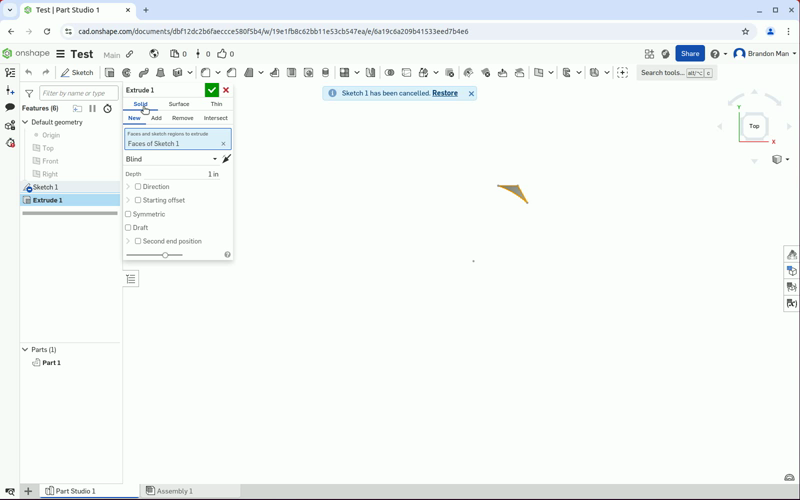
click(143, 106)
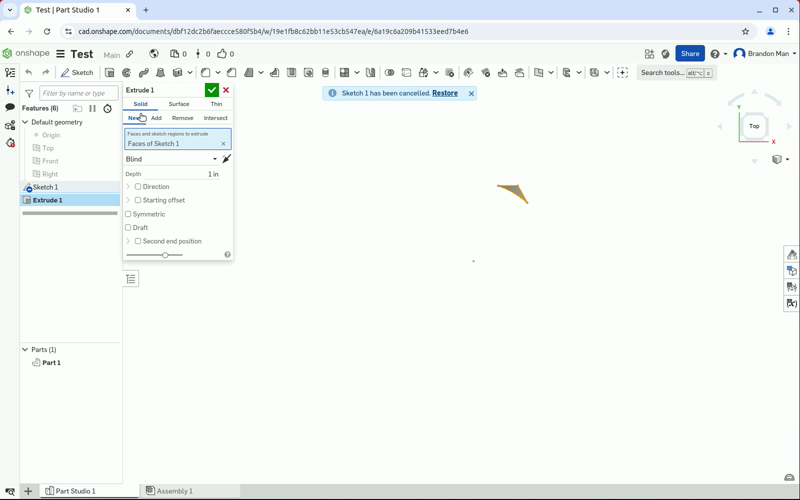
mouse_move(137, 120)
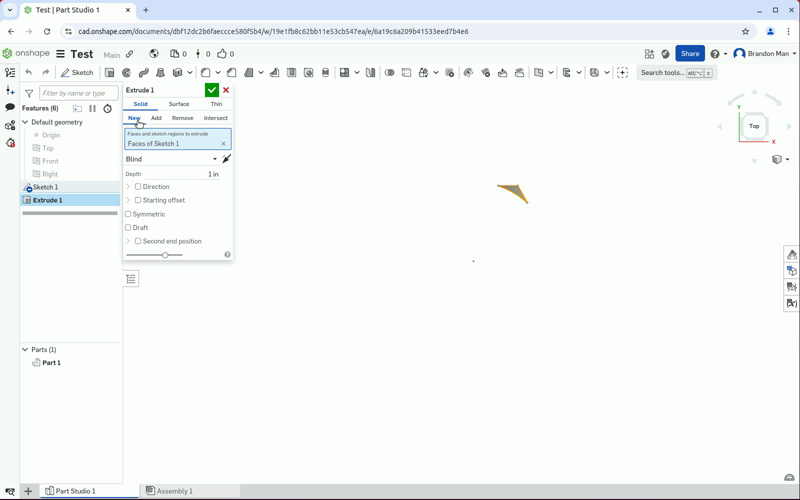
click(137, 120)
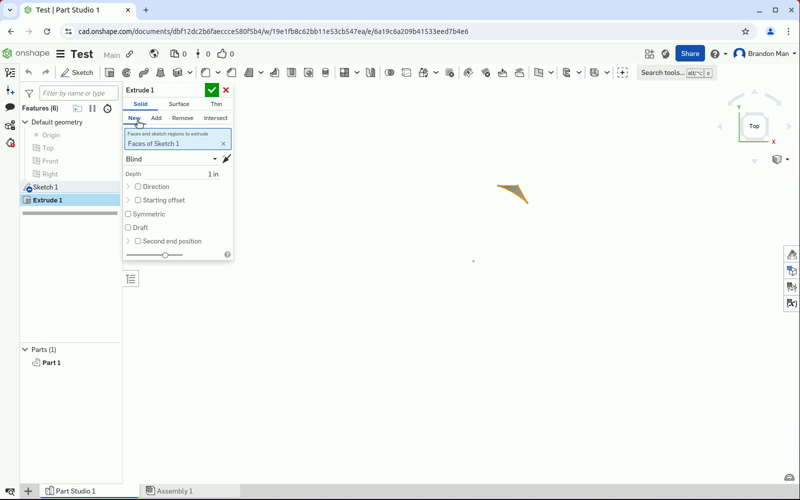
key(tab, 4)
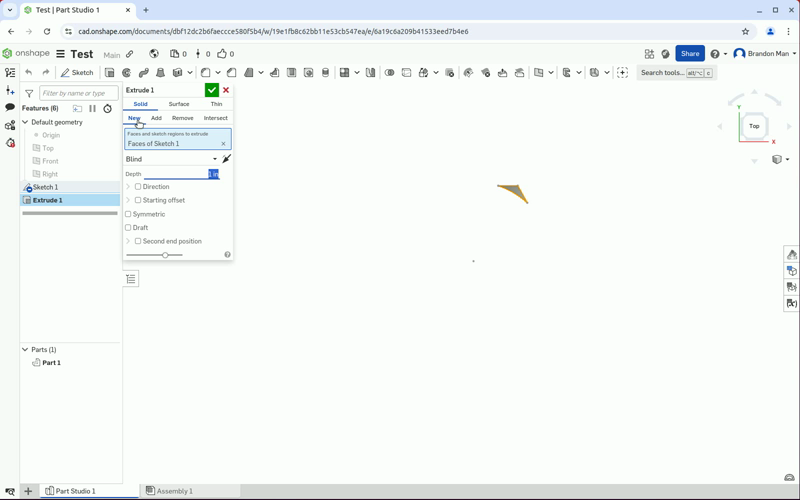
text(0.241)
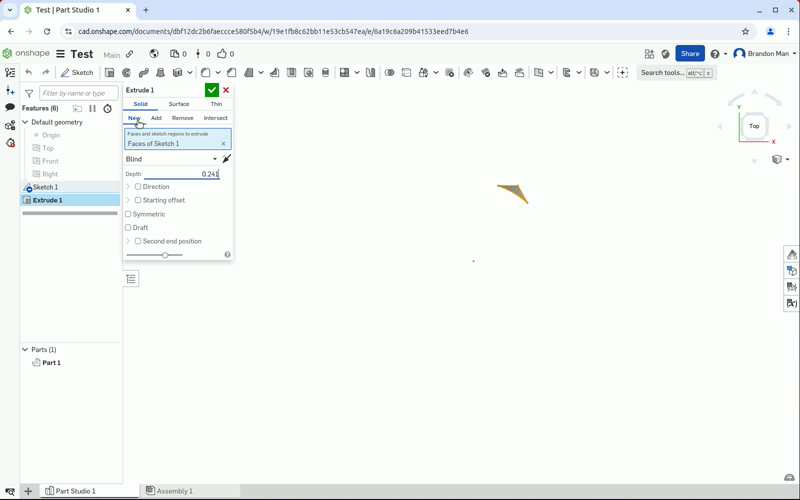
key(enter)
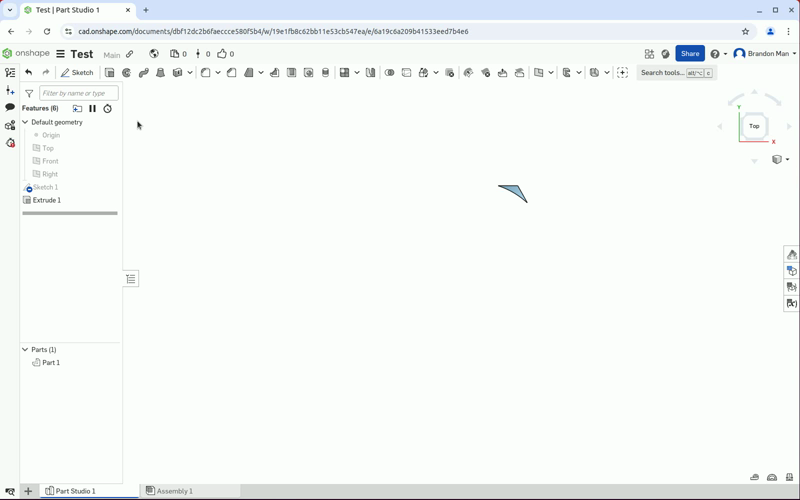
key(shift+h)
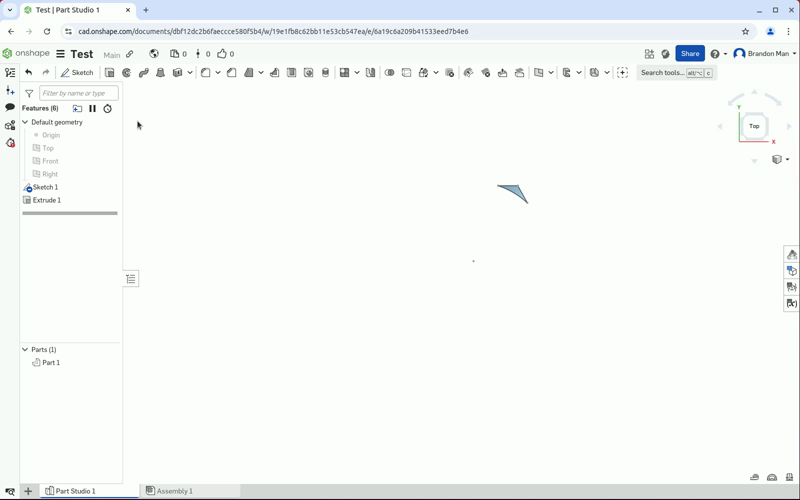
key(shift+h)
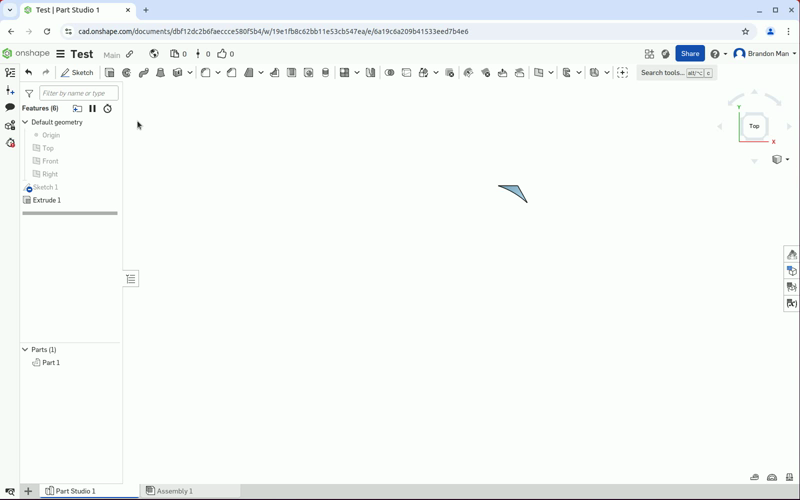
mouse_move(73, 189)
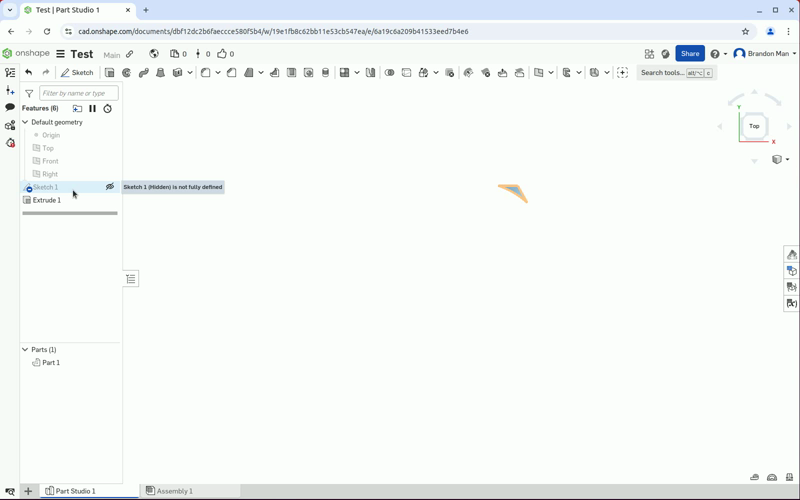
click(73, 189)
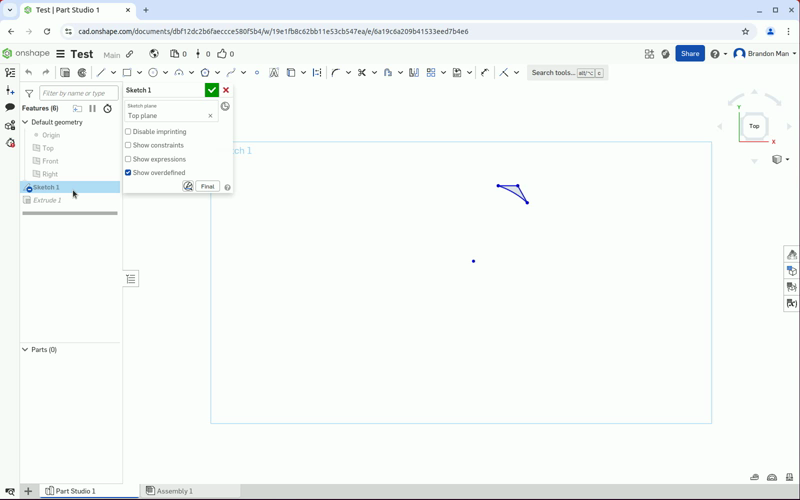
mouse_move(229, 92)
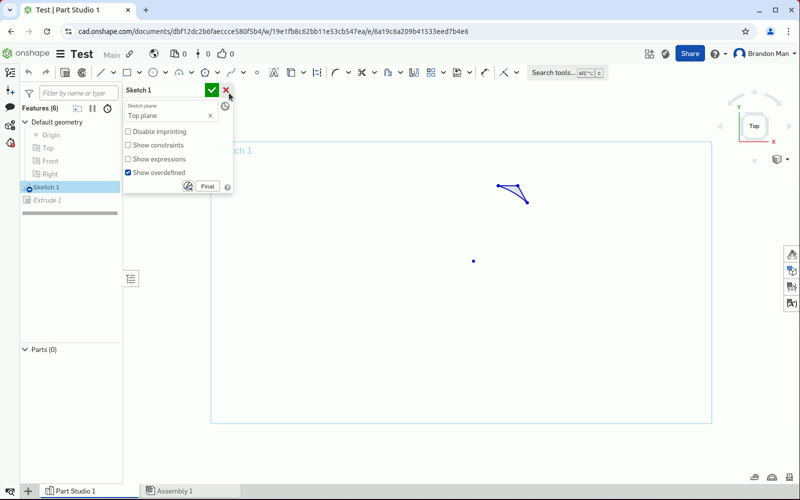
click(229, 92)
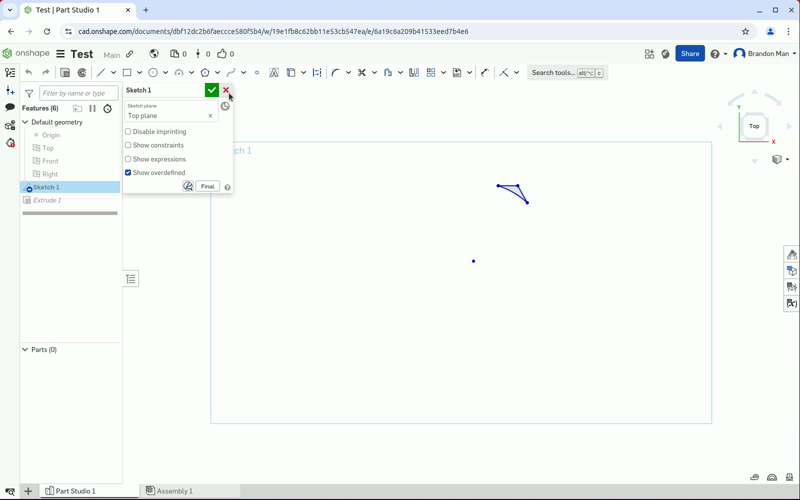
key(shift+s)
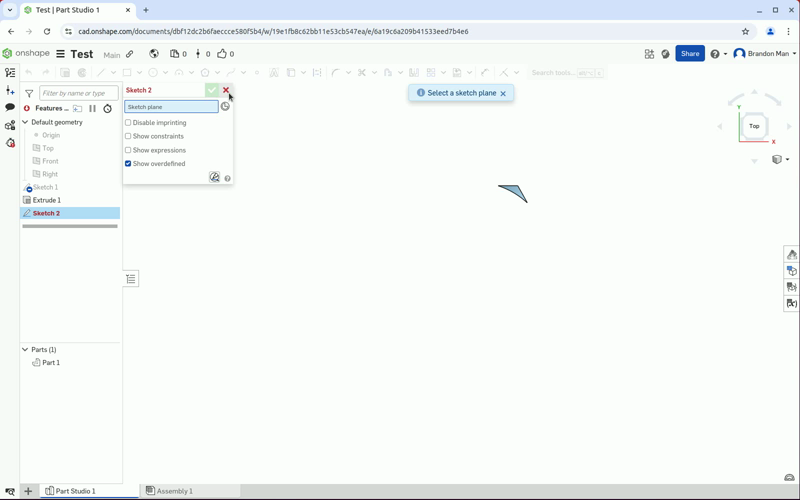
mouse_move(73, 150)
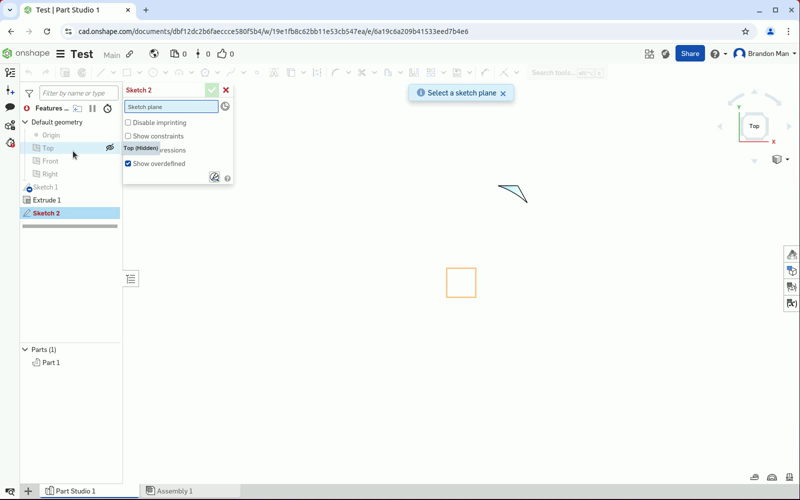
click(73, 150)
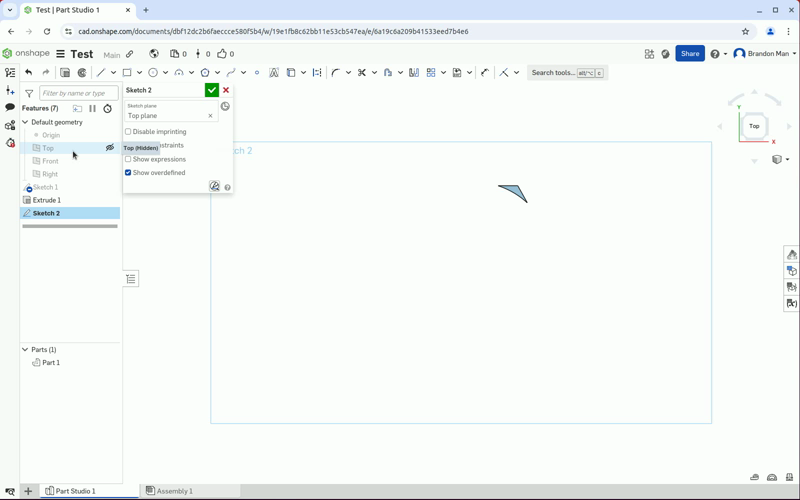
mouse_move(73, 352)
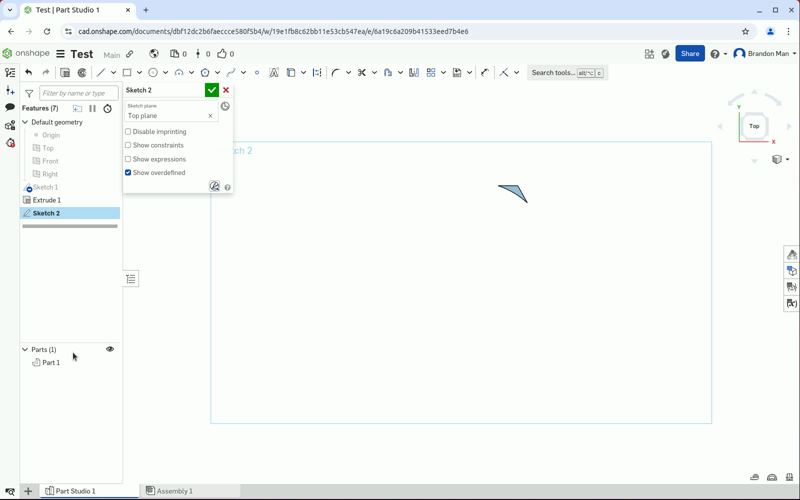
key(y)
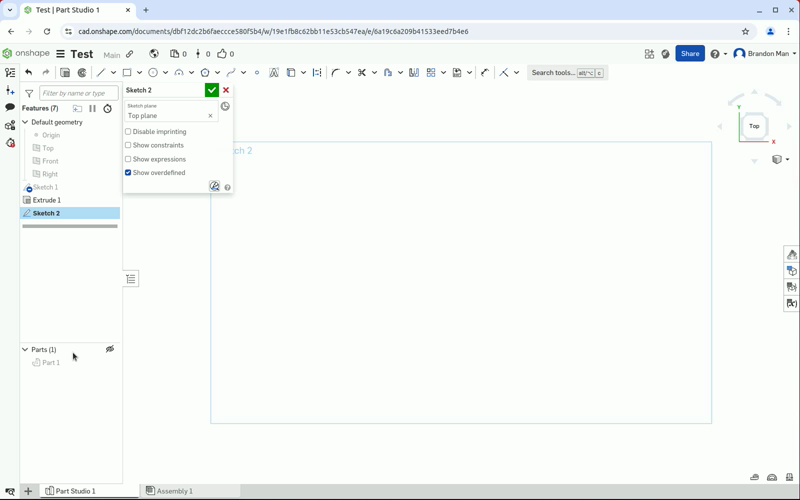
key(a)
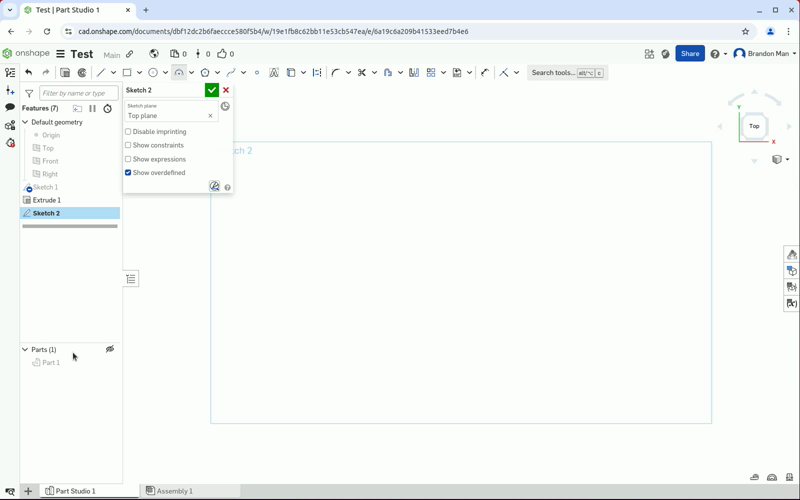
key_down(shift)
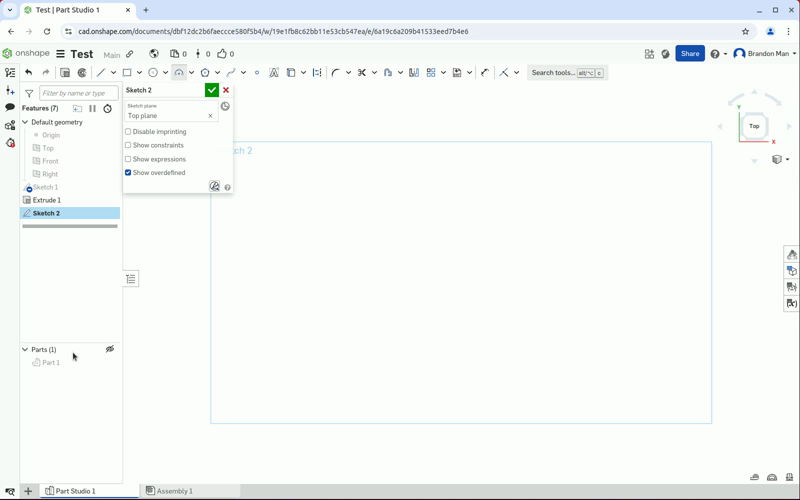
mouse_move(395, 201)
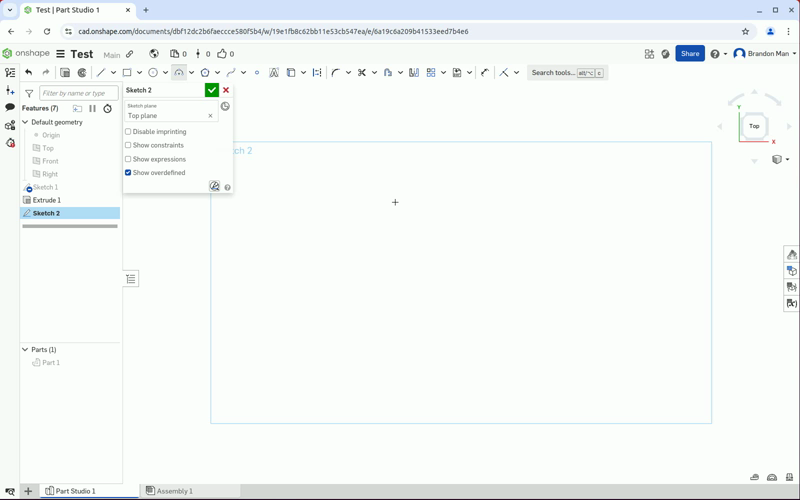
click(395, 201)
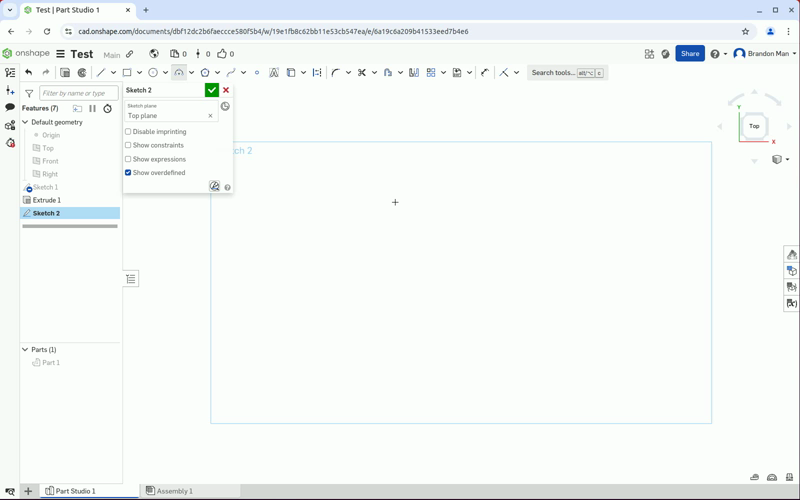
key_up(shift)
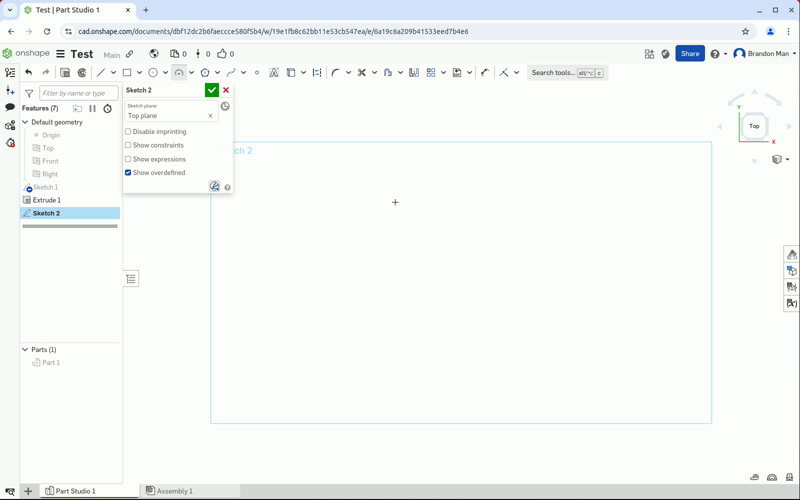
key_down(shift)
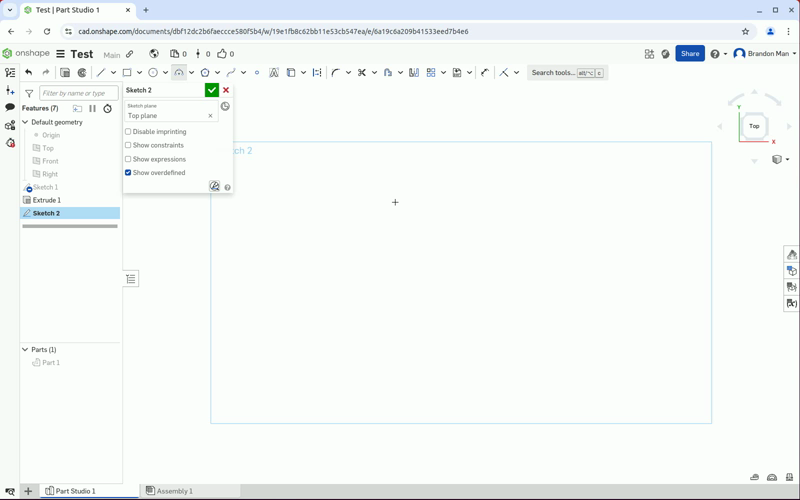
mouse_move(424, 185)
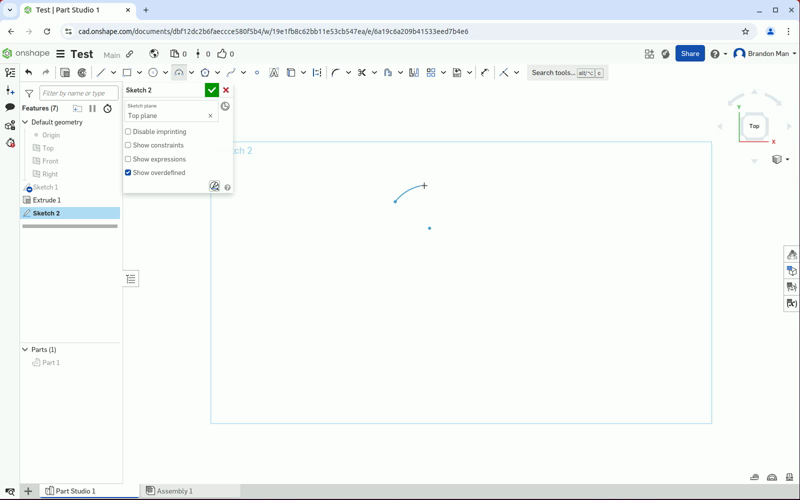
click(424, 185)
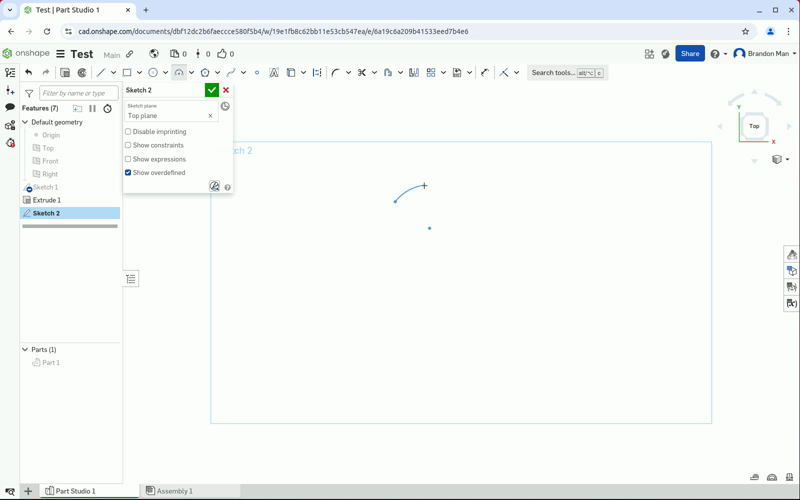
mouse_move(408, 192)
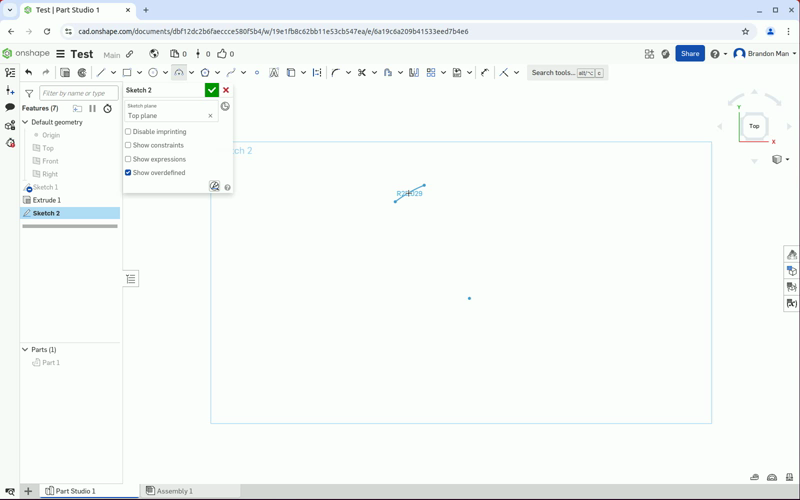
click(408, 192)
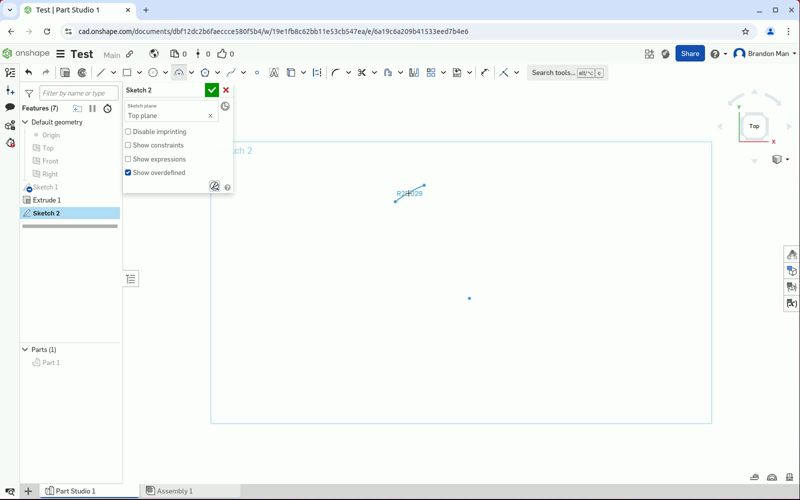
key_up(shift)
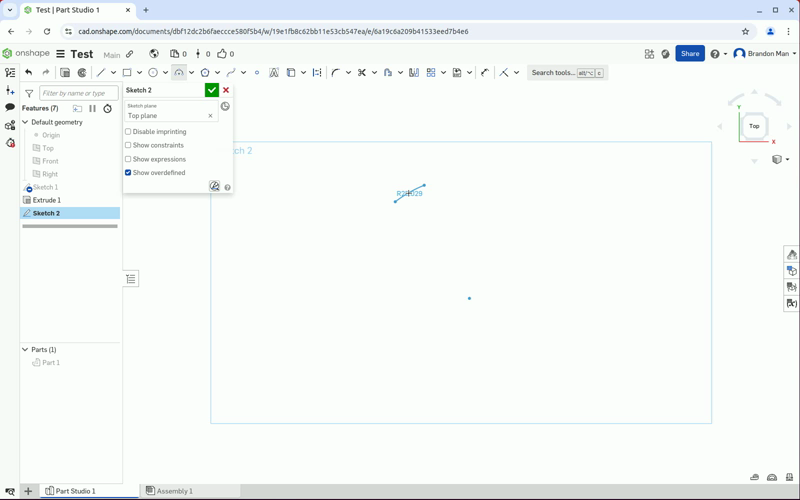
key(esc)
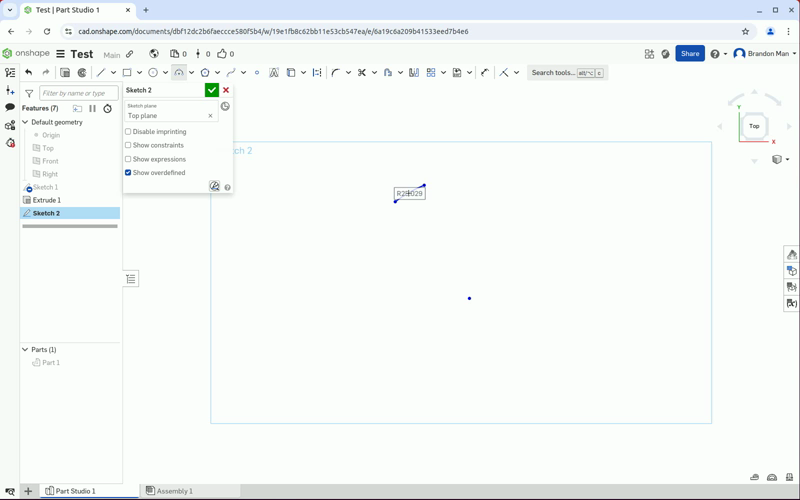
key(l)
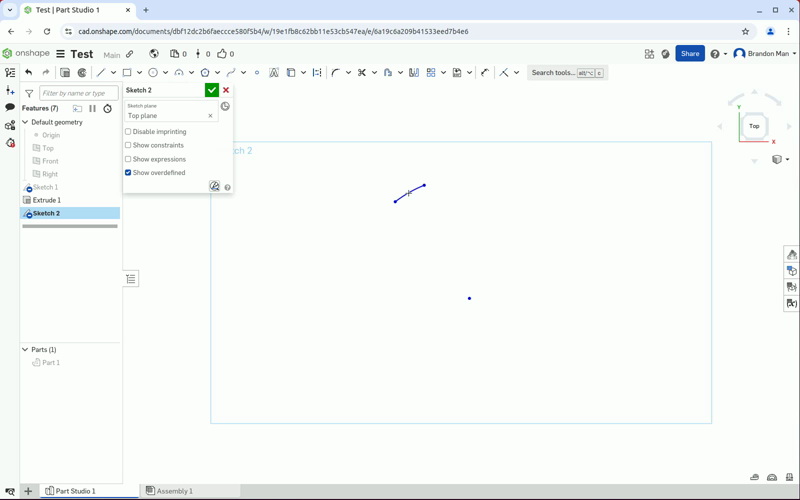
mouse_move(424, 185)
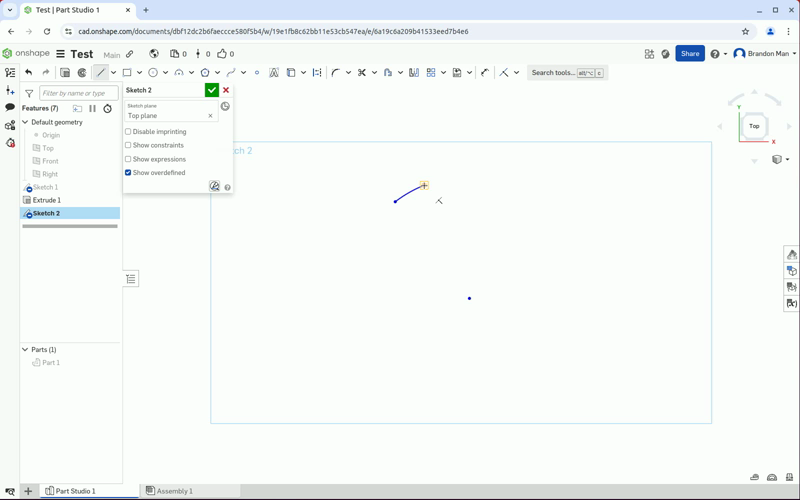
click(424, 185)
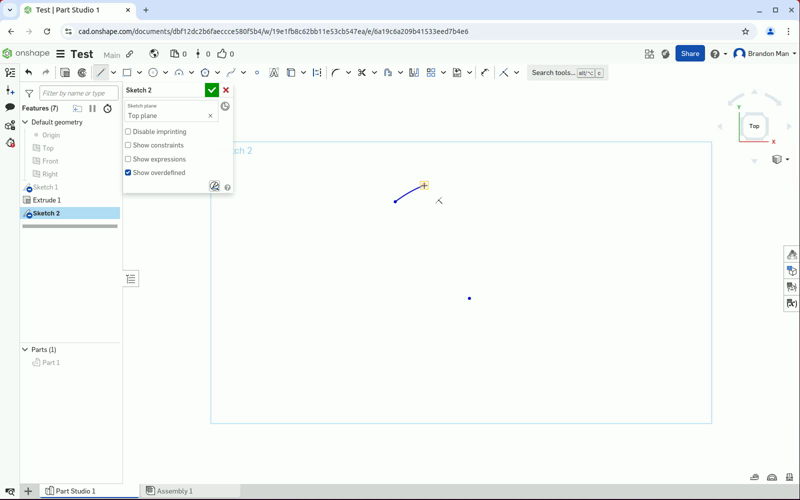
key_down(shift)
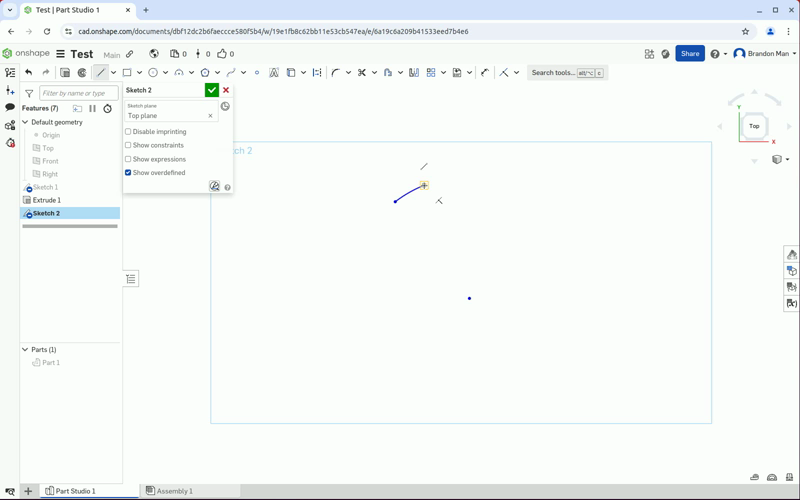
mouse_move(454, 185)
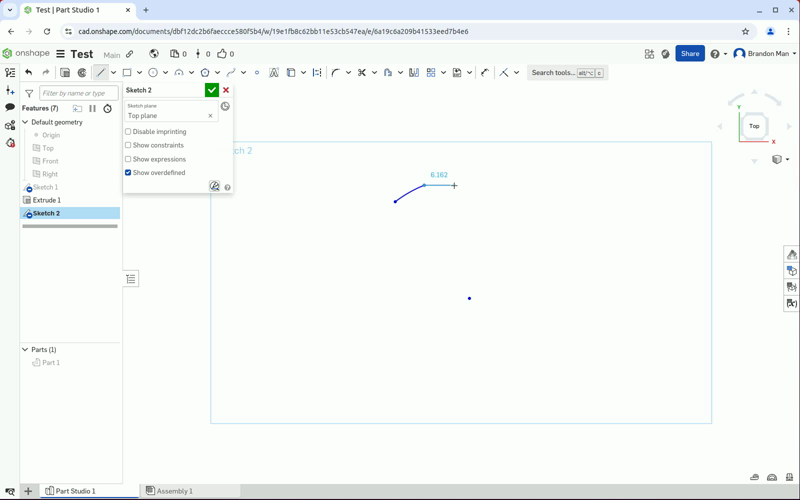
mouse_move(404, 185)
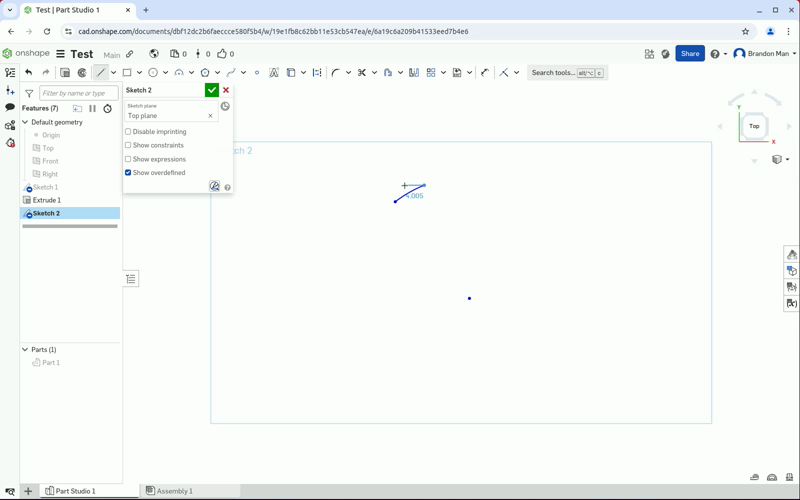
click(404, 185)
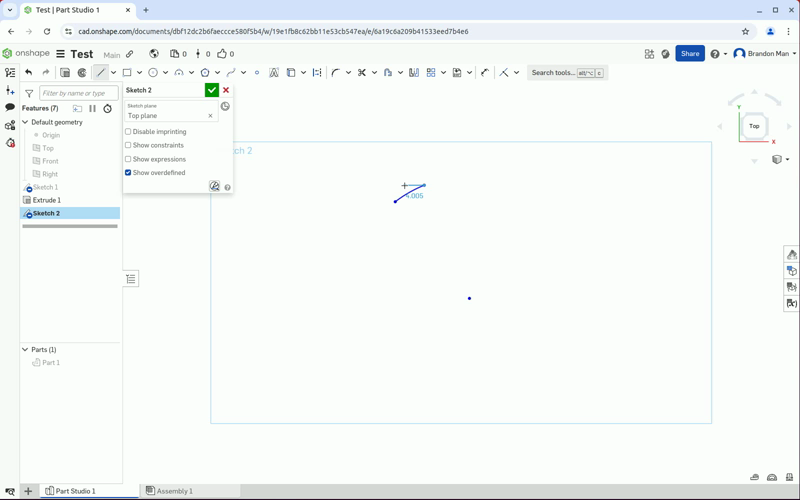
key_up(shift)
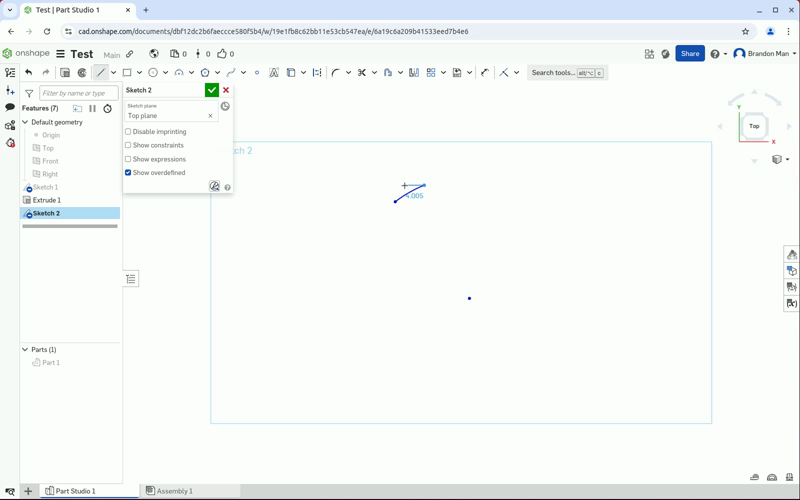
mouse_move(434, 185)
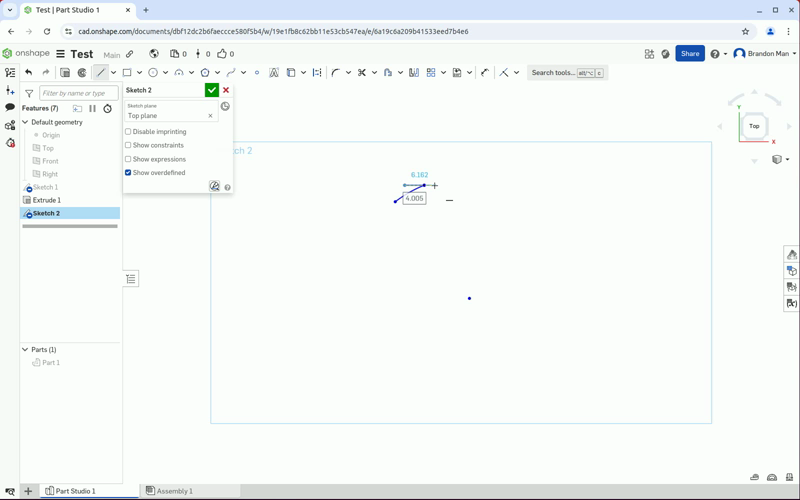
key_down(shift)
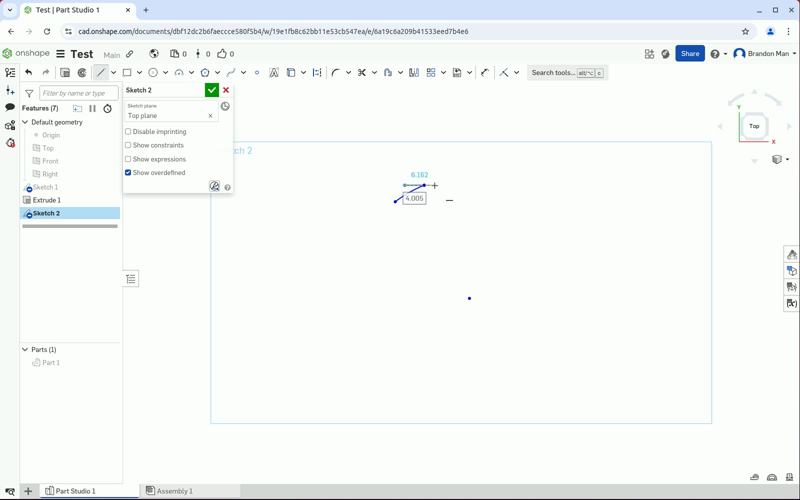
mouse_move(395, 201)
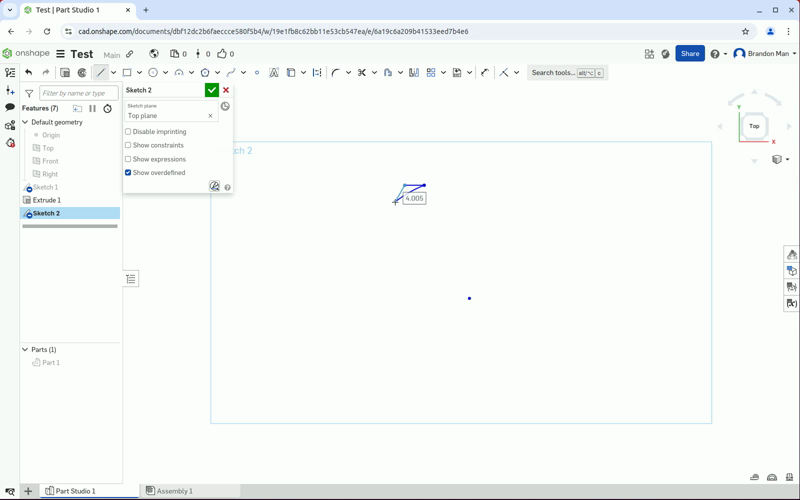
key_up(shift)
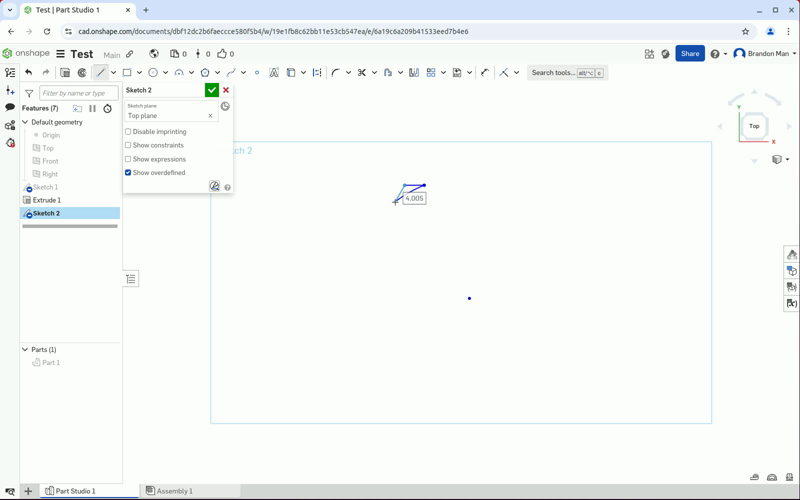
click(395, 201)
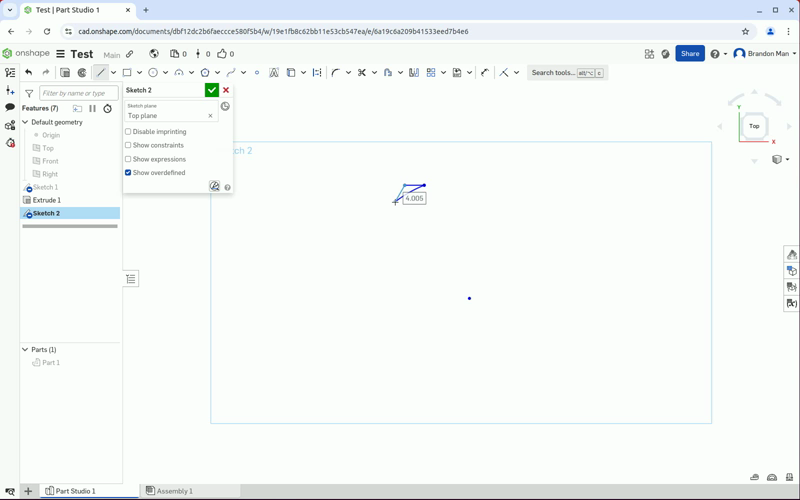
key(esc)
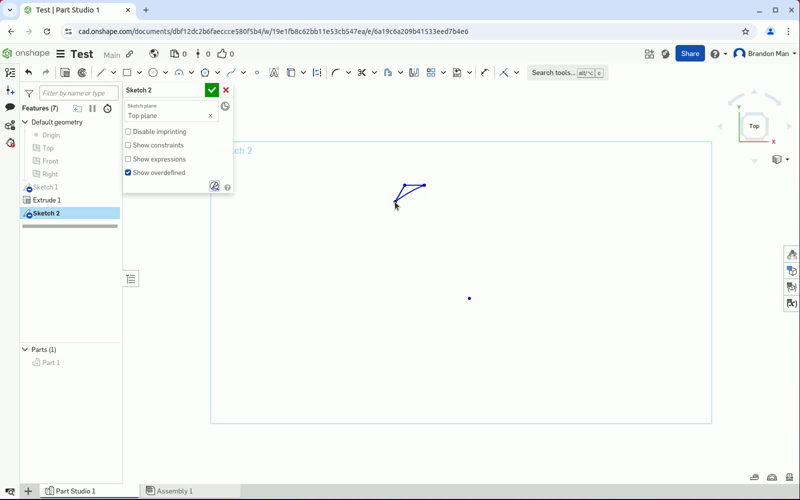
mouse_move(402, 191)
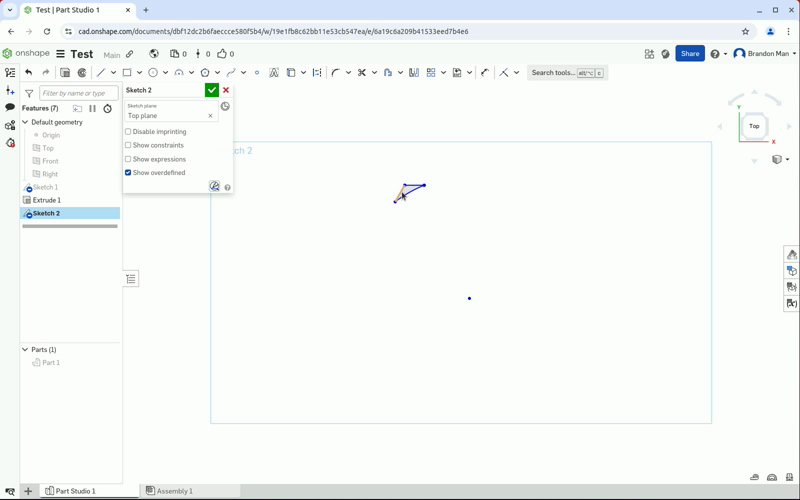
scroll(6)
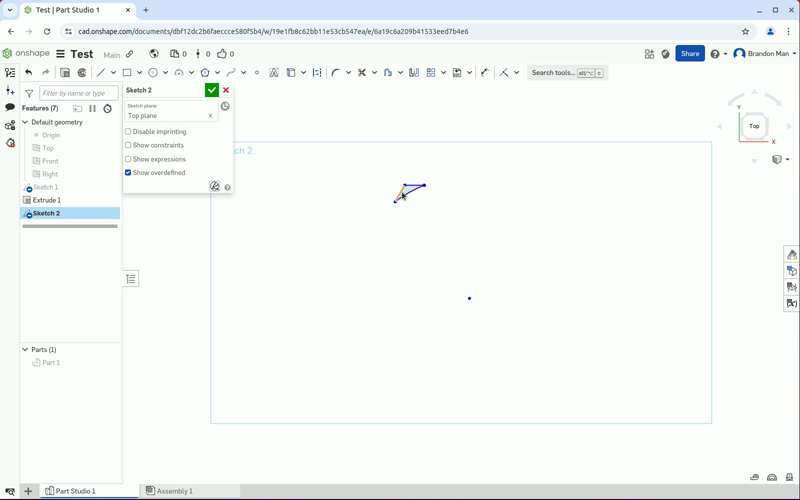
scroll(6)
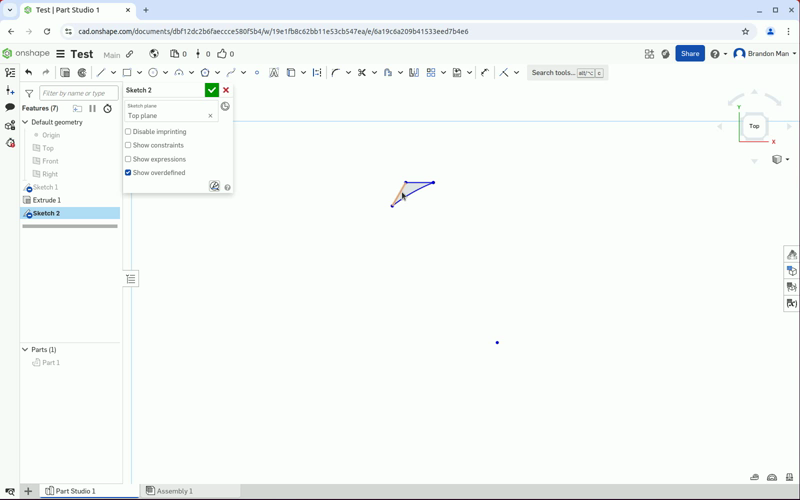
scroll(6)
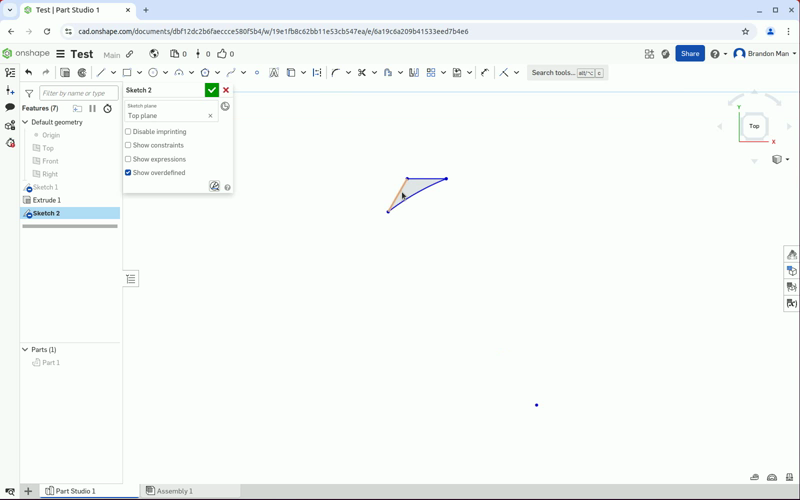
scroll(6)
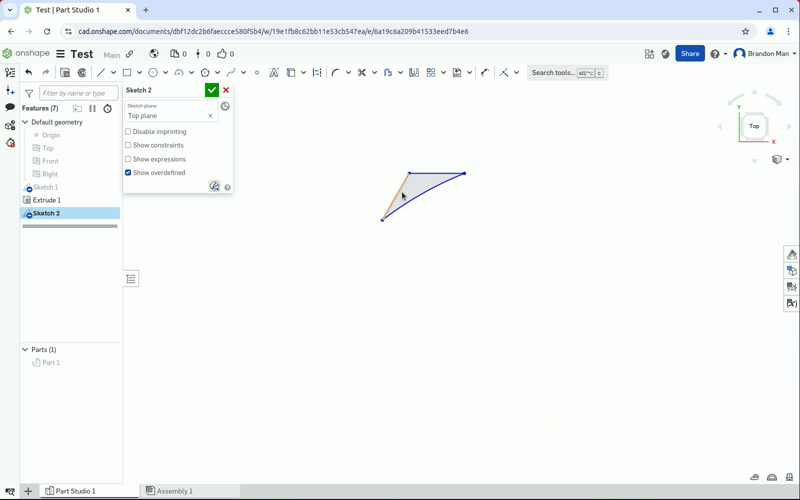
scroll(6)
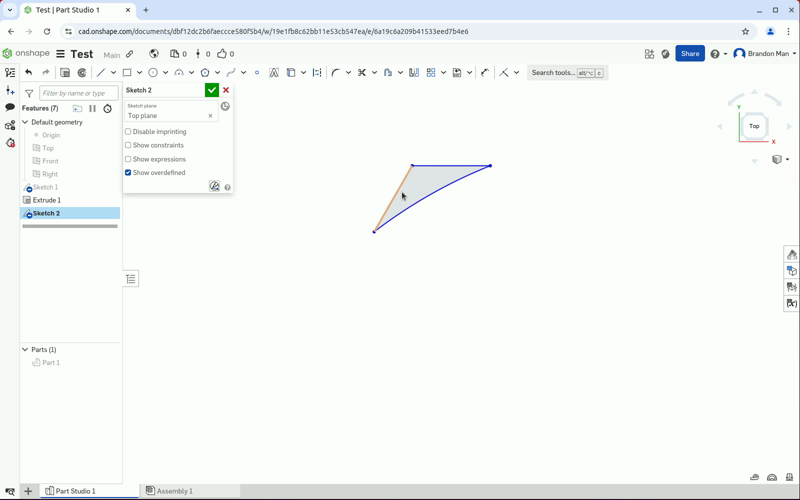
scroll(6)
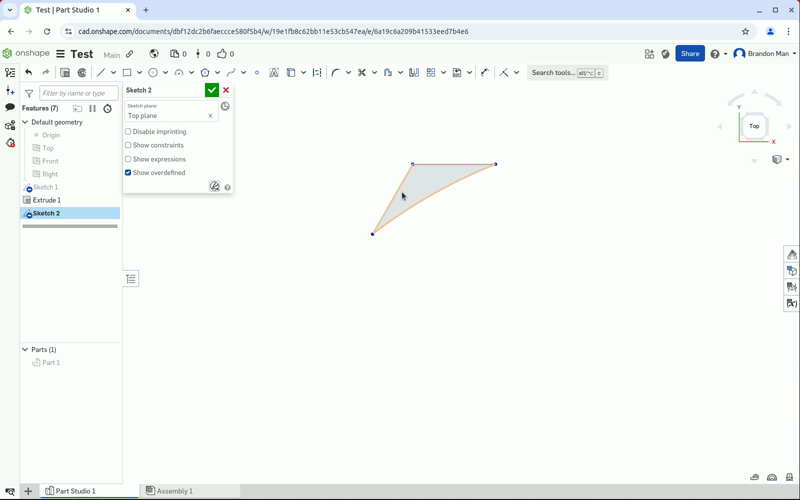
scroll(6)
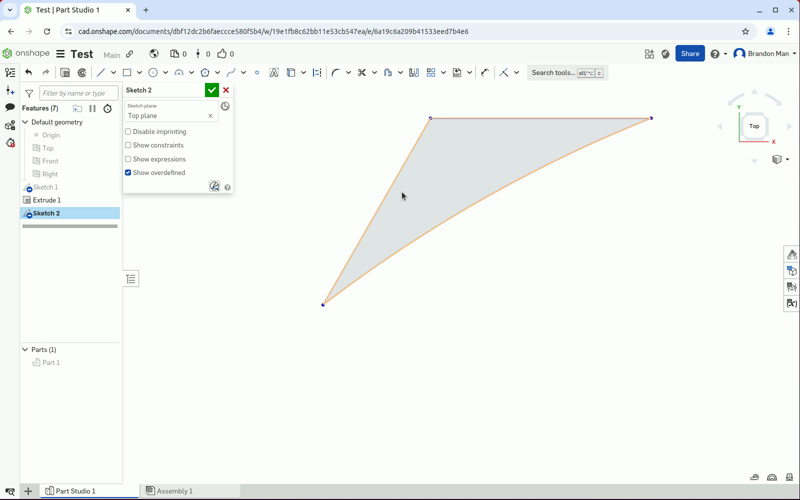
click(402, 191)
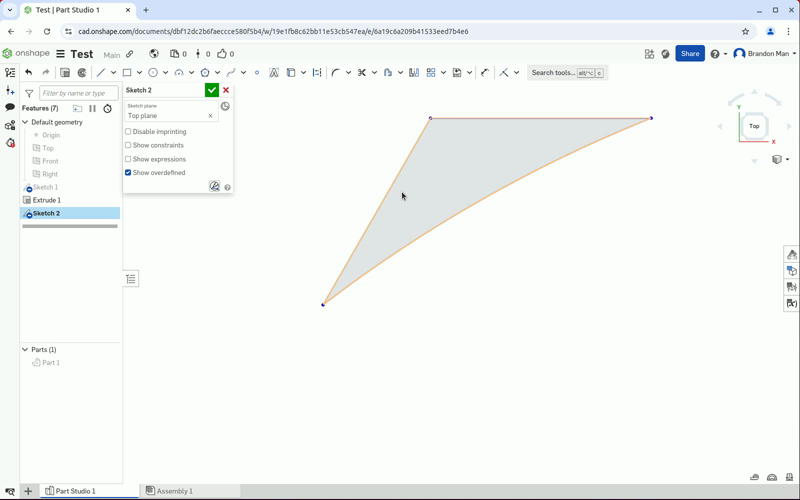
scroll(-6)
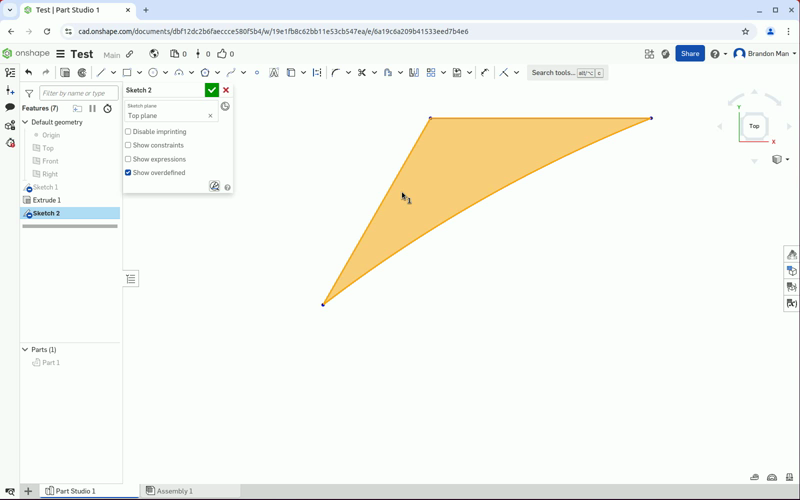
scroll(-6)
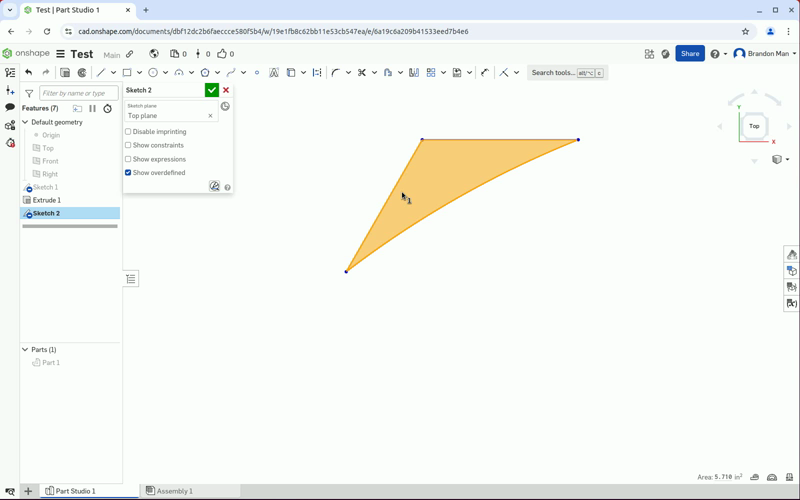
scroll(-6)
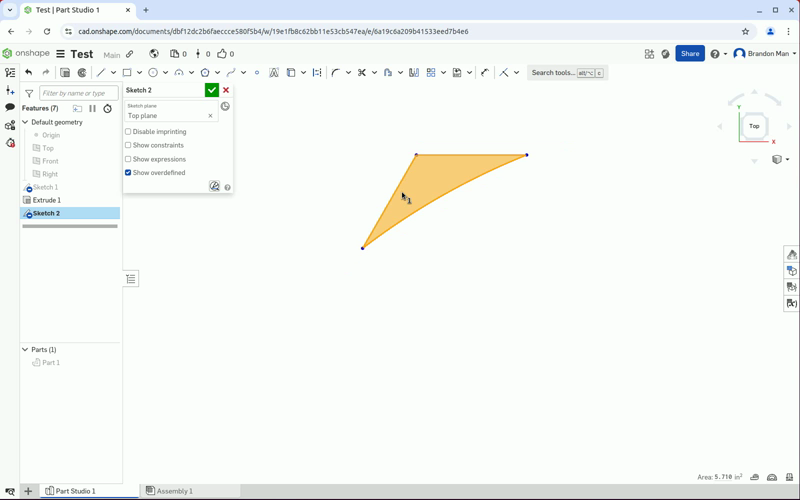
scroll(-6)
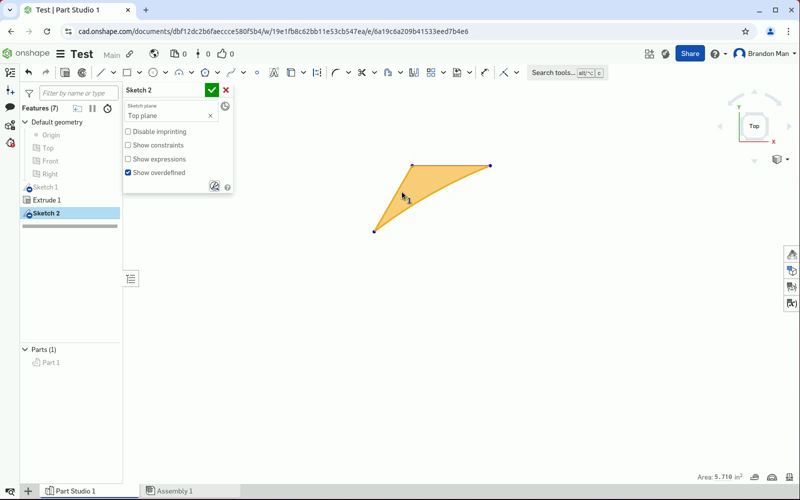
scroll(-6)
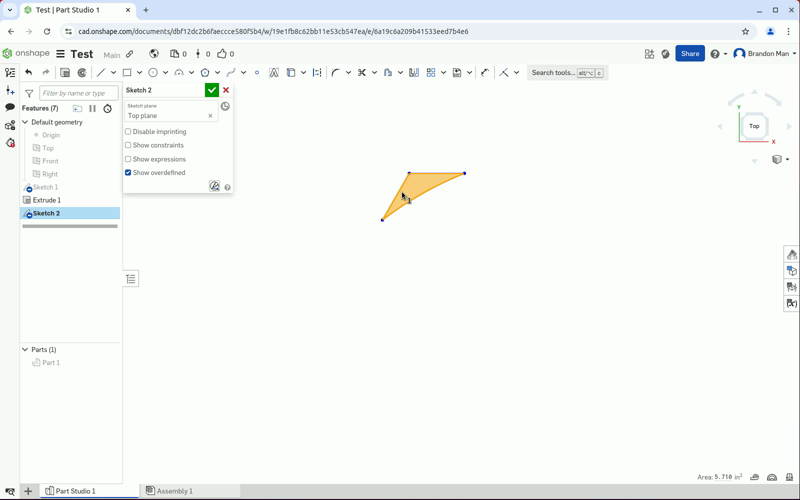
scroll(-6)
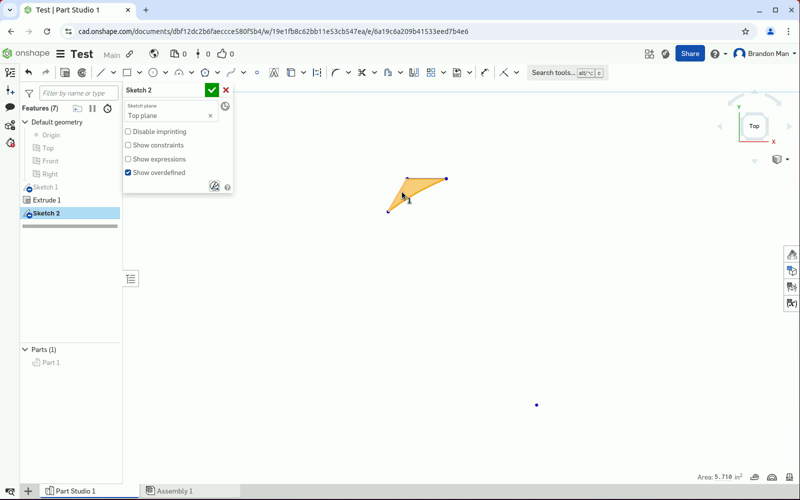
scroll(-6)
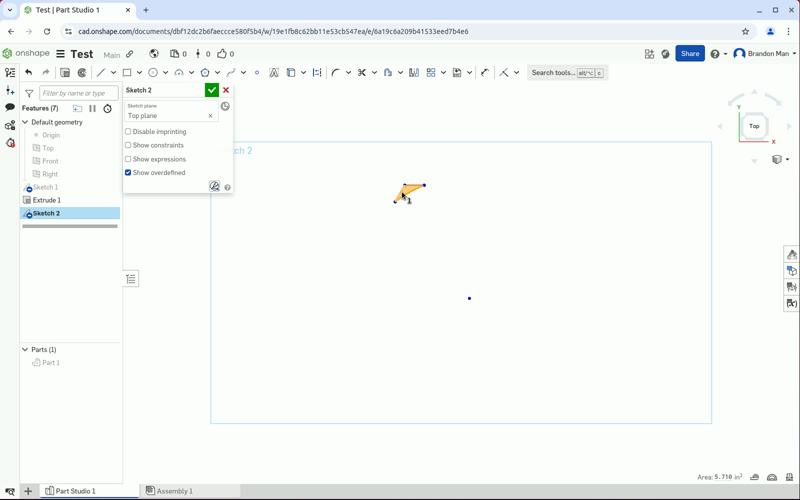
mouse_move(73, 352)
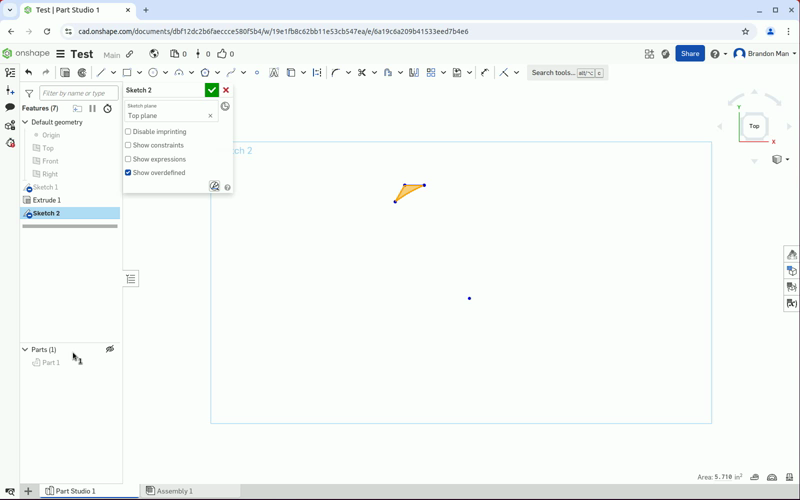
key(shift+y)
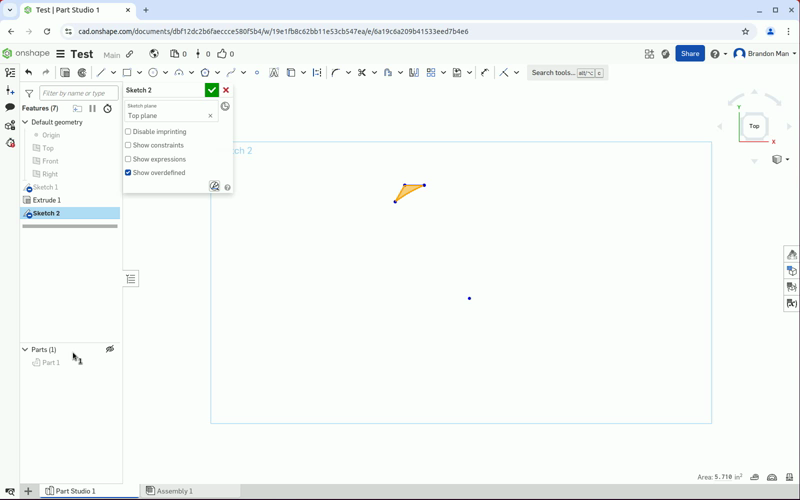
key(shift+e)
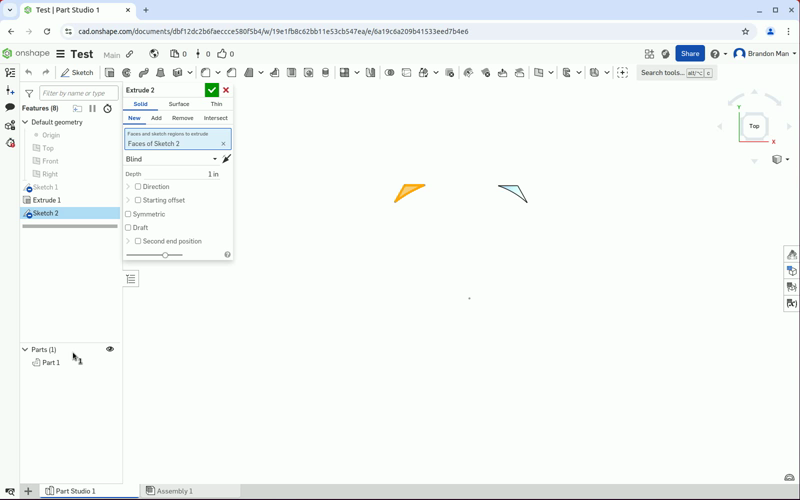
mouse_move(143, 106)
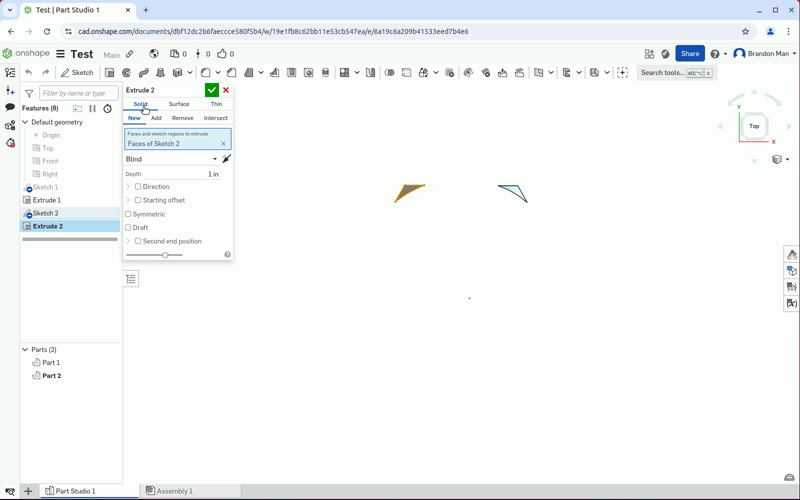
click(143, 106)
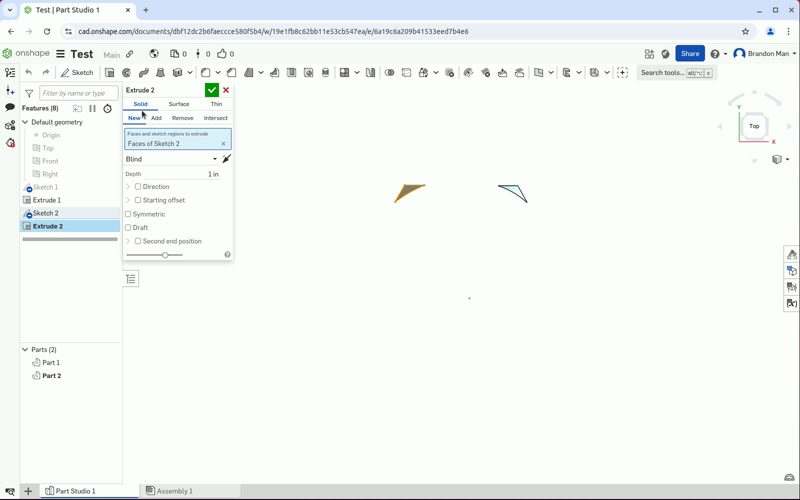
mouse_move(137, 120)
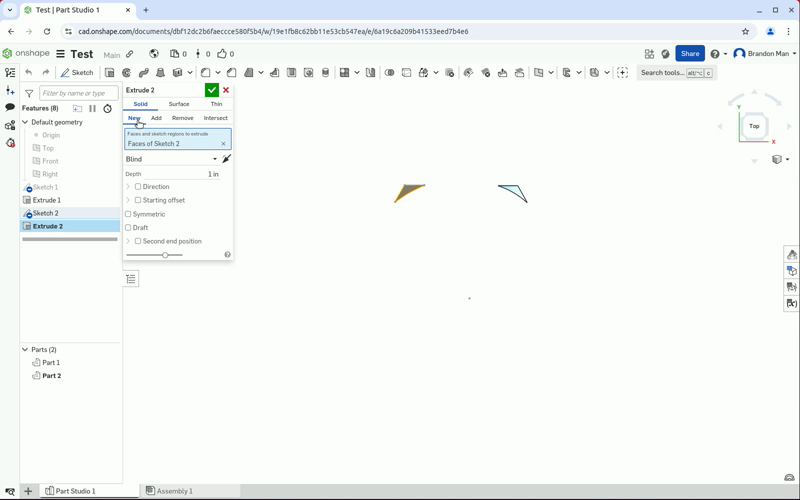
click(137, 120)
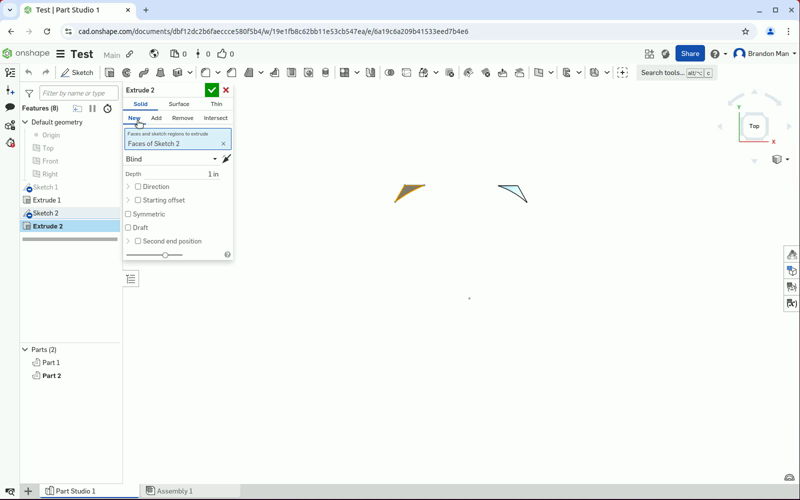
key(tab, 4)
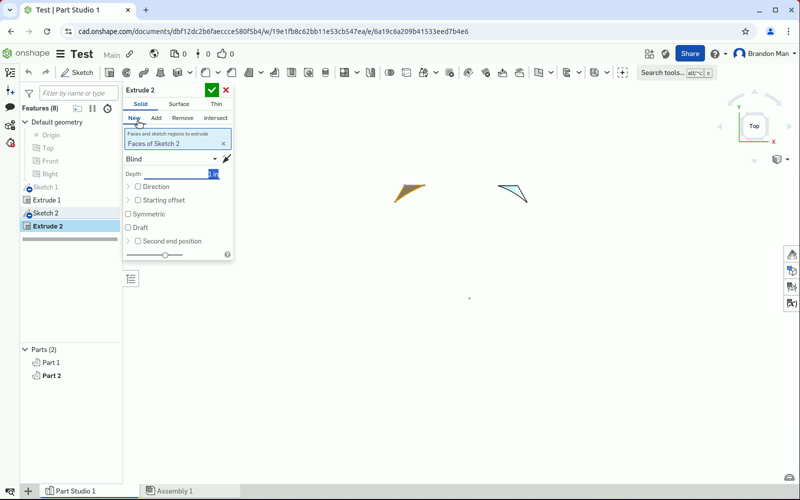
text(0.241)
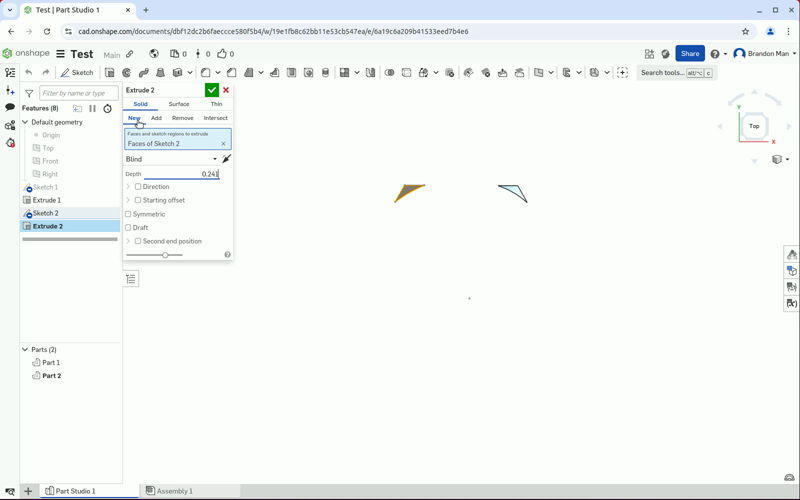
key(enter)
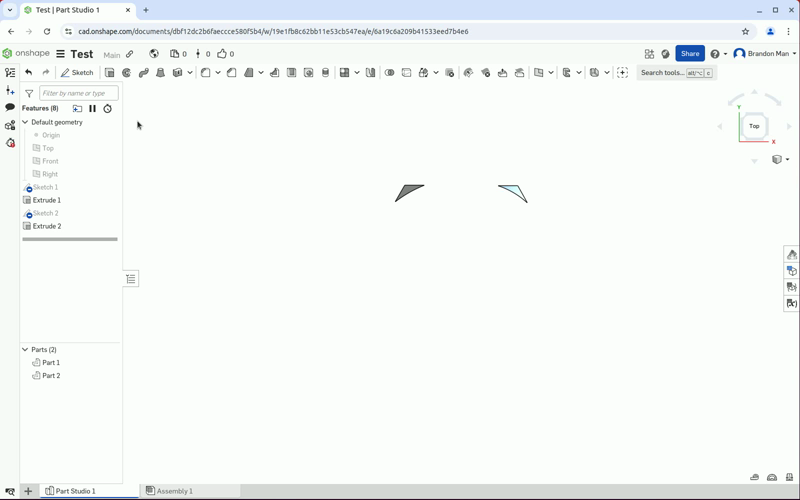
key(shift+h)
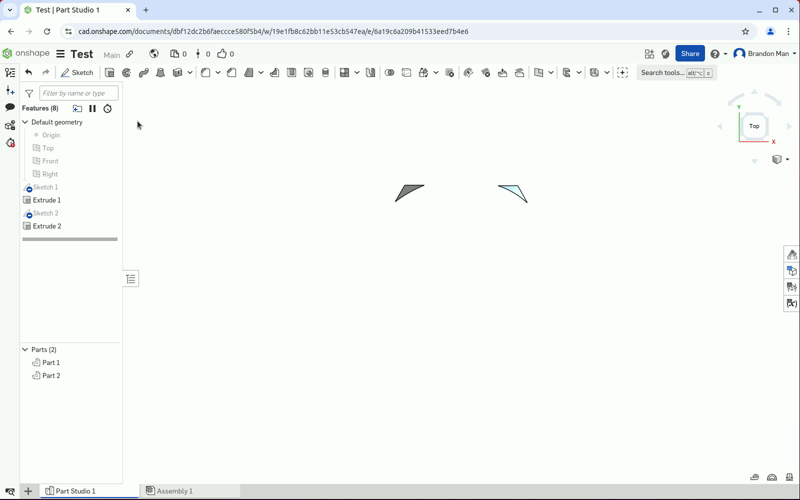
key(shift+h)
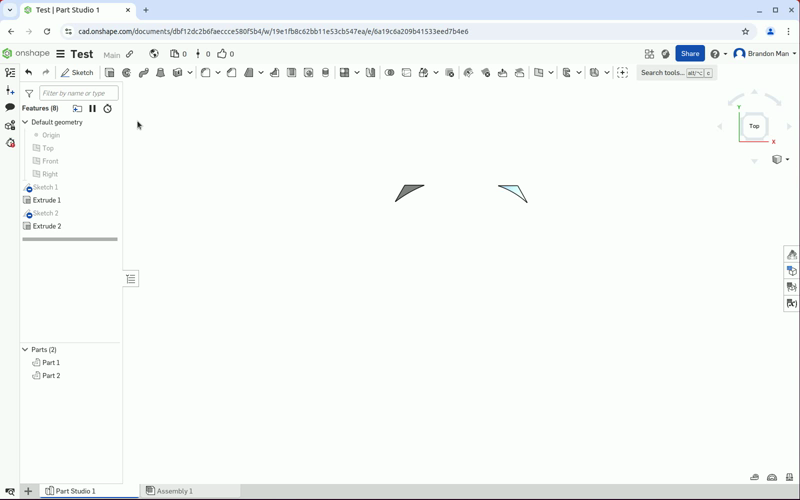
mouse_move(73, 189)
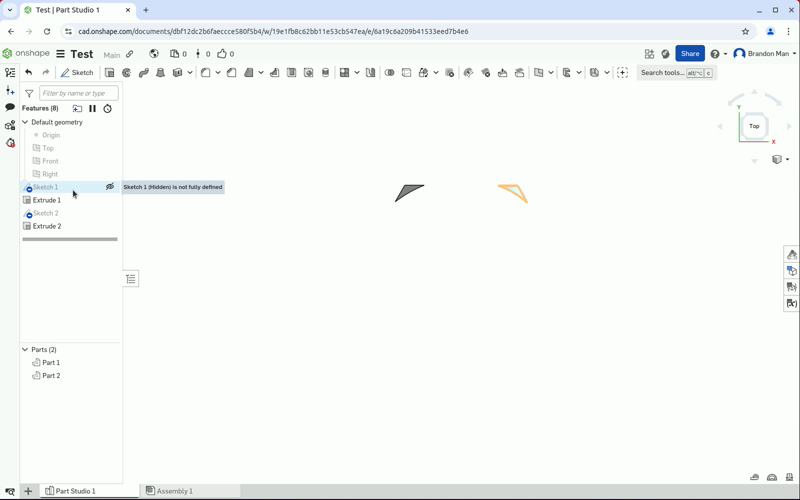
click(73, 189)
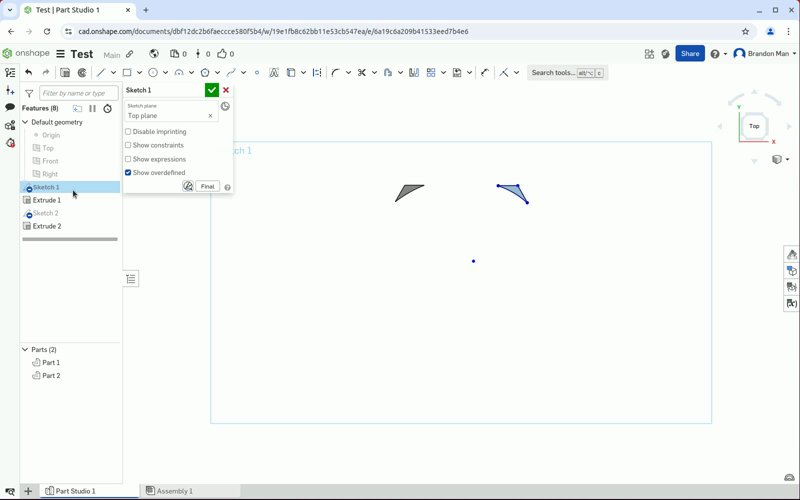
mouse_move(229, 92)
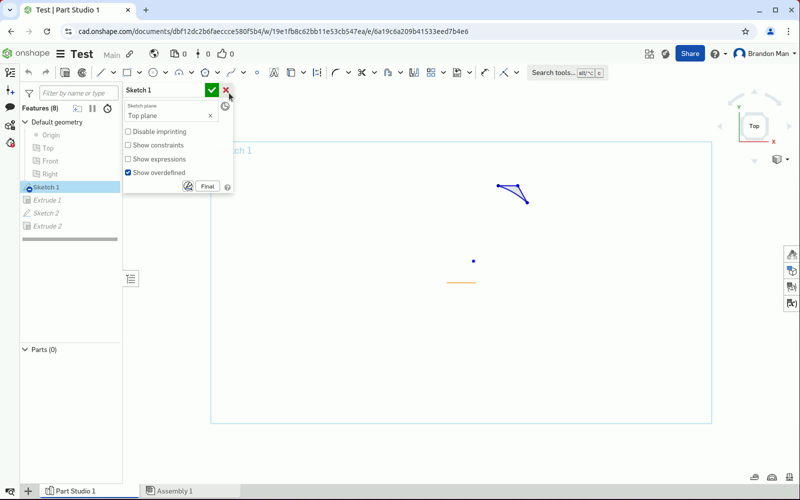
click(229, 92)
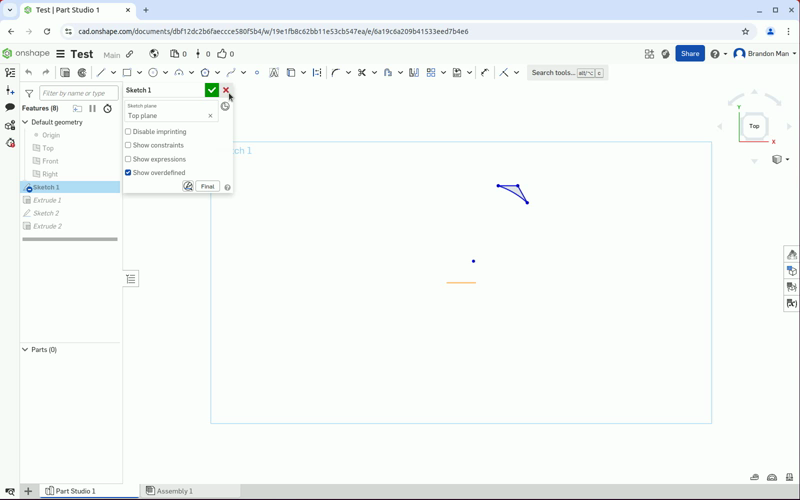
key(shift+s)
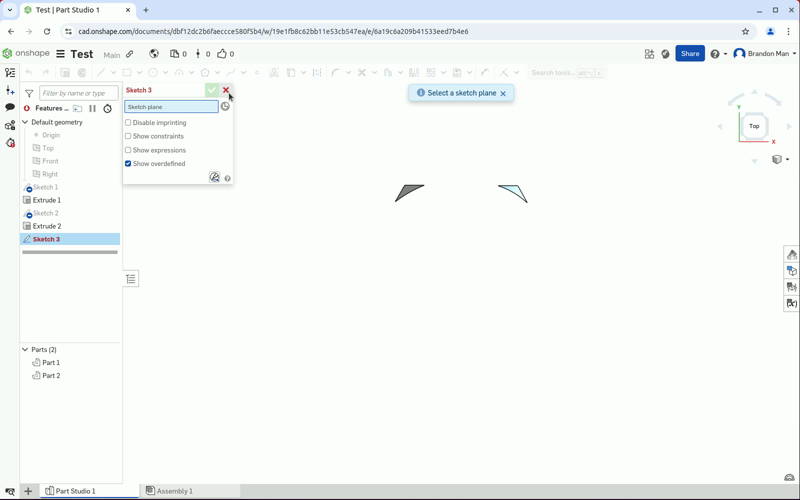
mouse_move(73, 150)
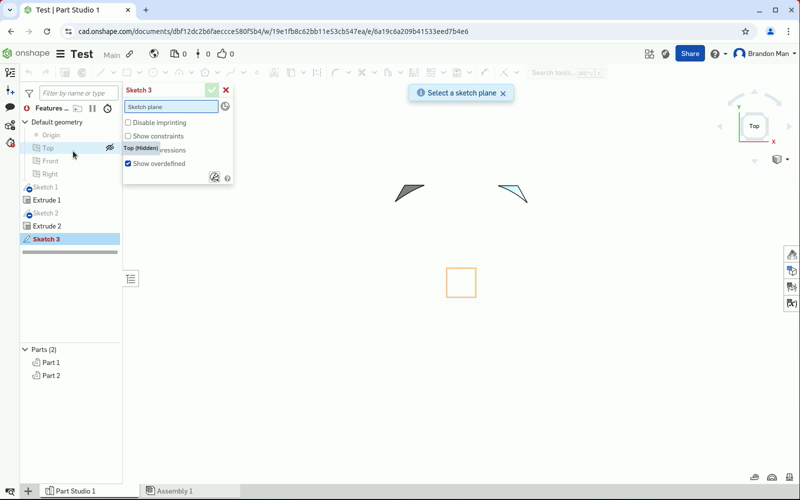
click(73, 150)
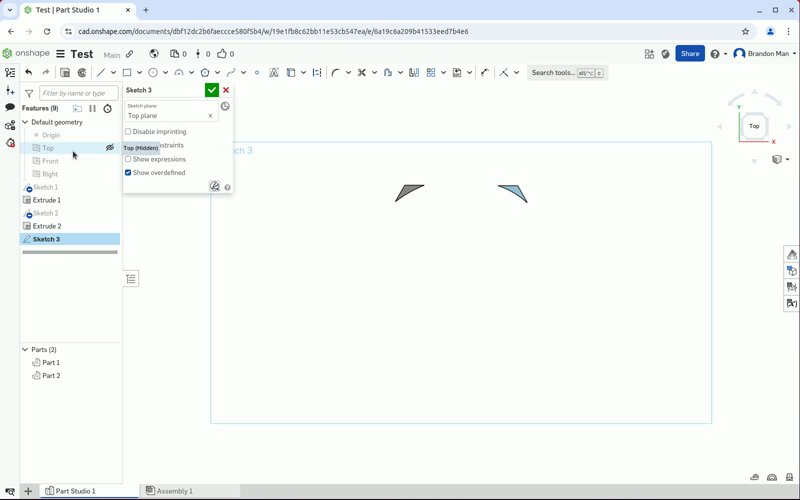
mouse_move(73, 352)
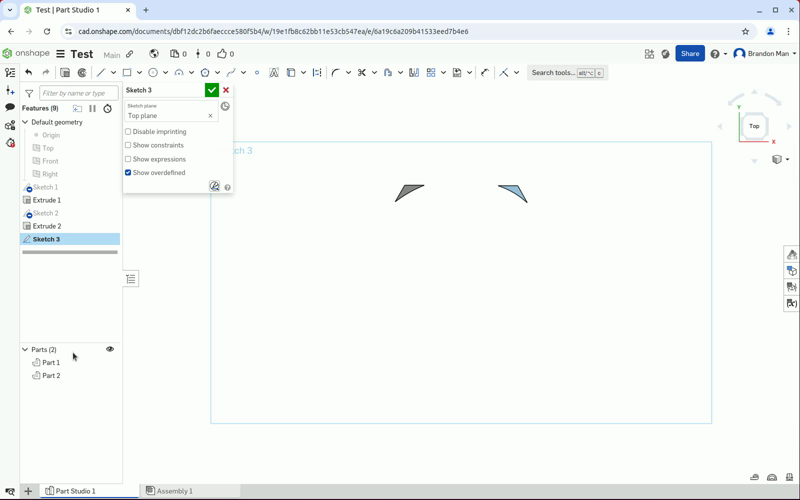
key(y)
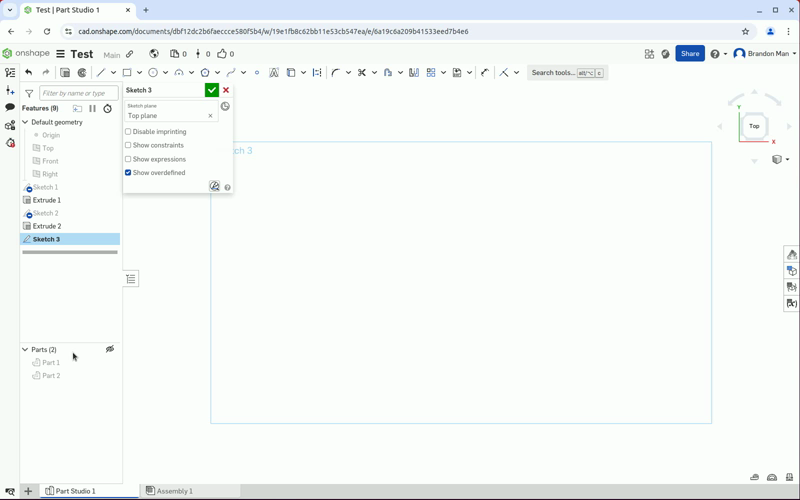
key(l)
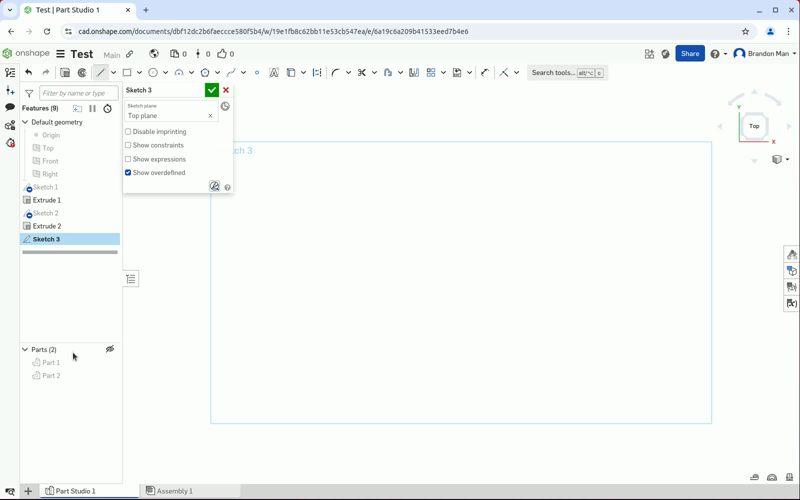
key_down(shift)
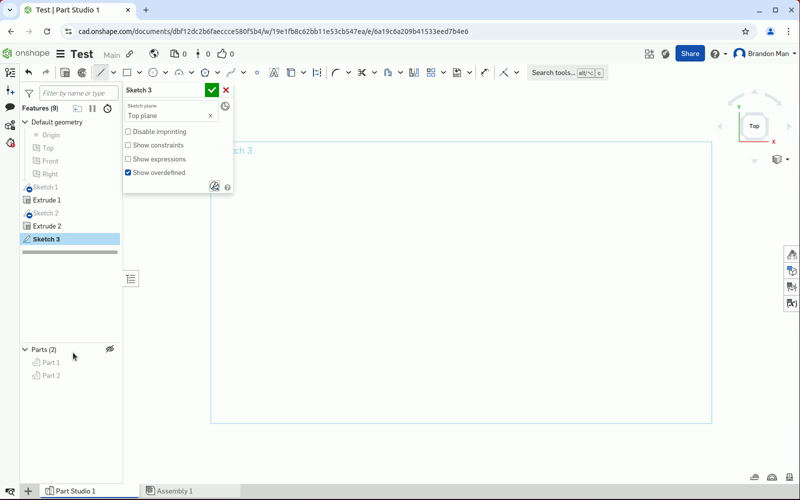
mouse_move(348, 282)
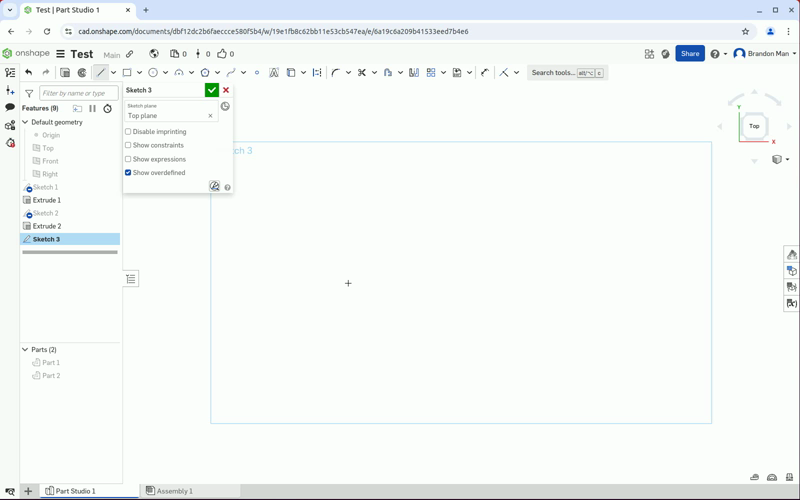
click(348, 282)
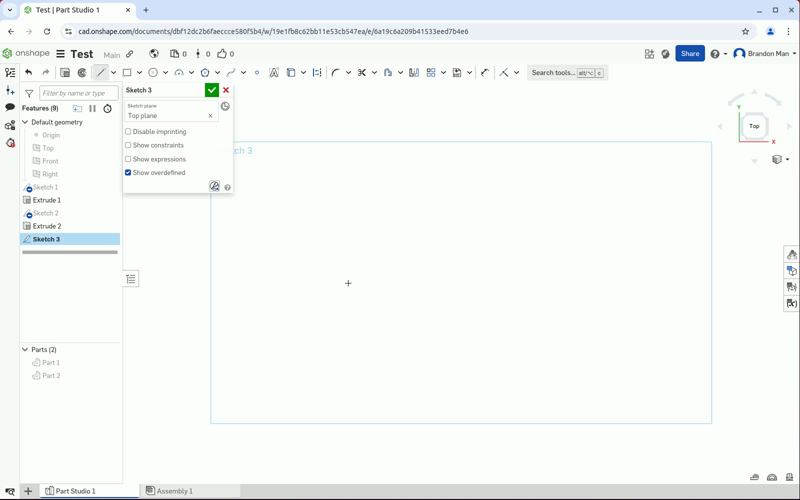
key_up(shift)
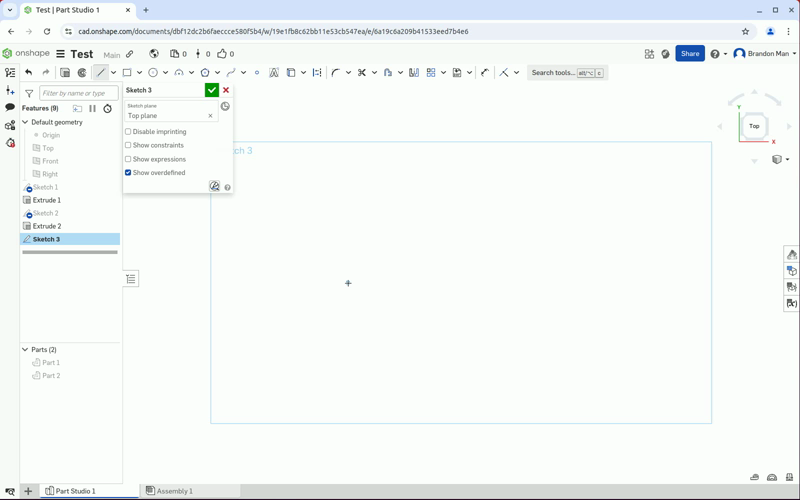
key_down(shift)
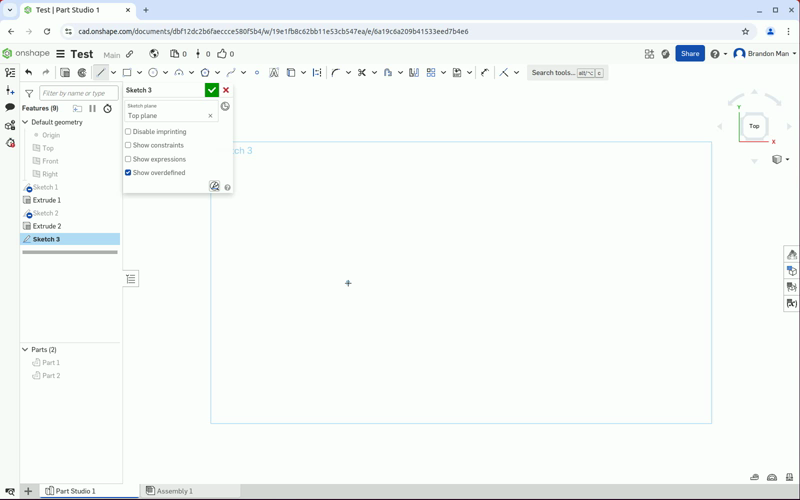
mouse_move(378, 282)
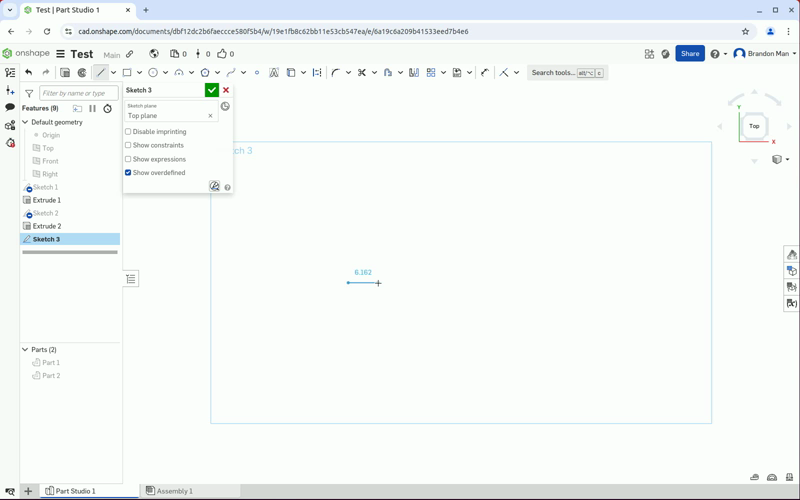
mouse_move(358, 300)
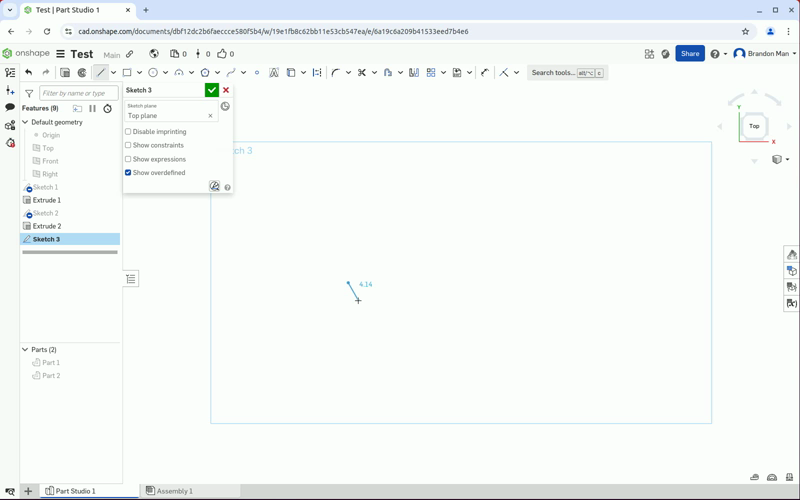
click(358, 300)
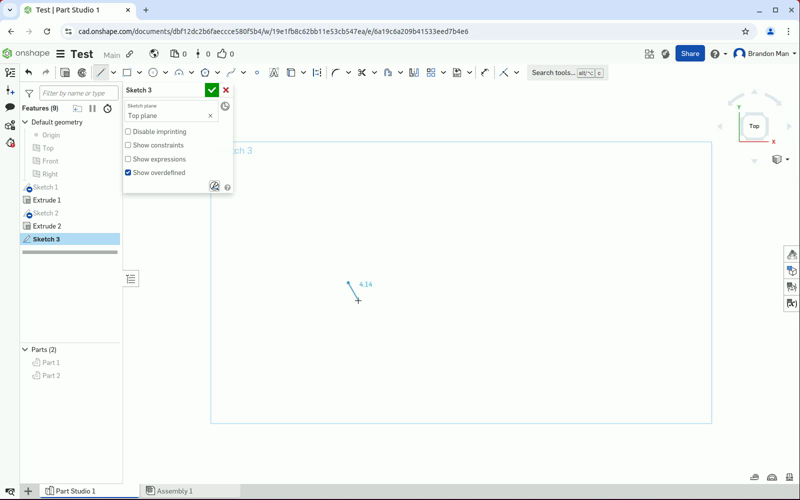
key_up(shift)
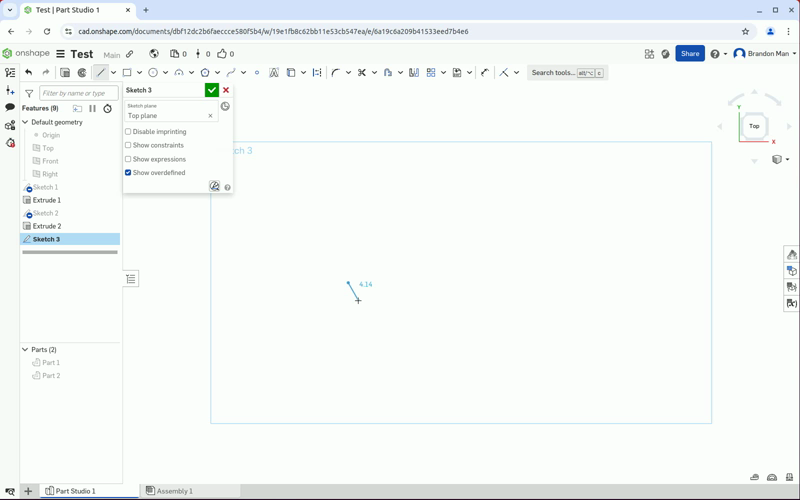
key(esc)
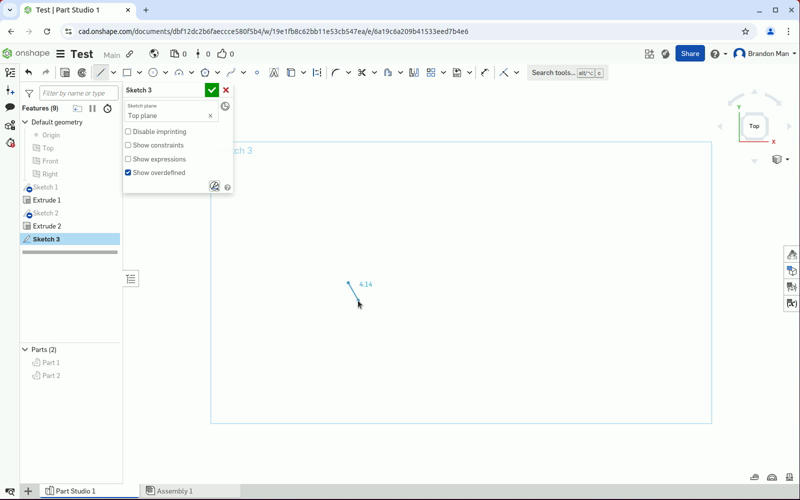
key(a)
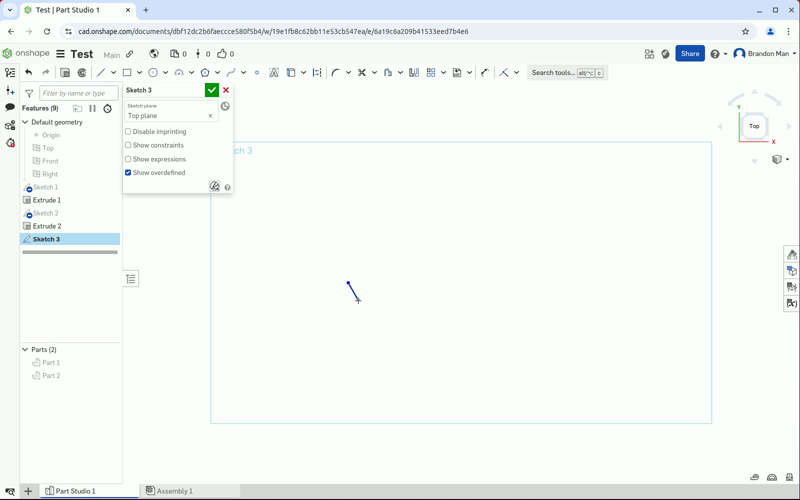
mouse_move(358, 300)
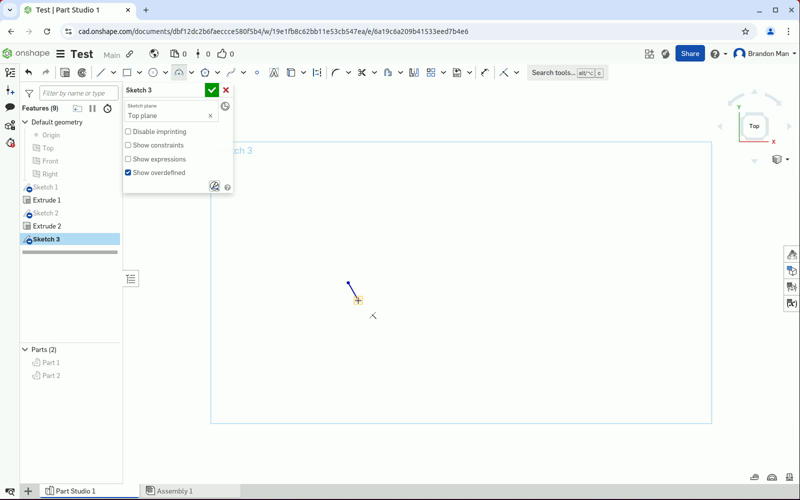
click(358, 300)
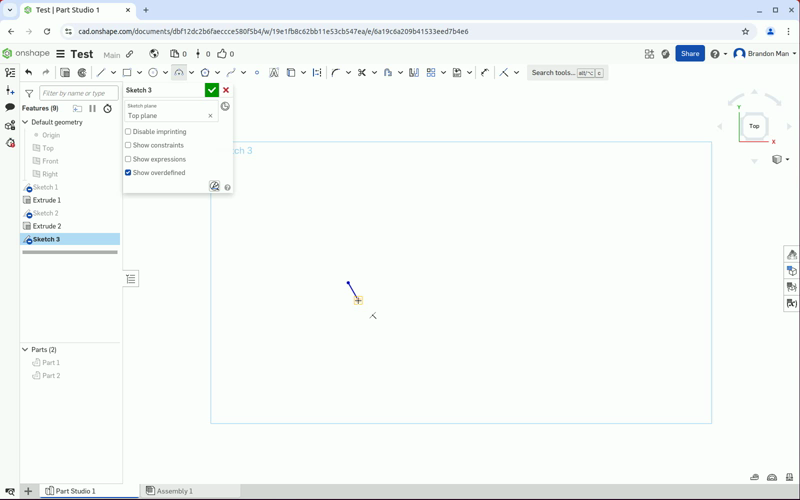
key_down(shift)
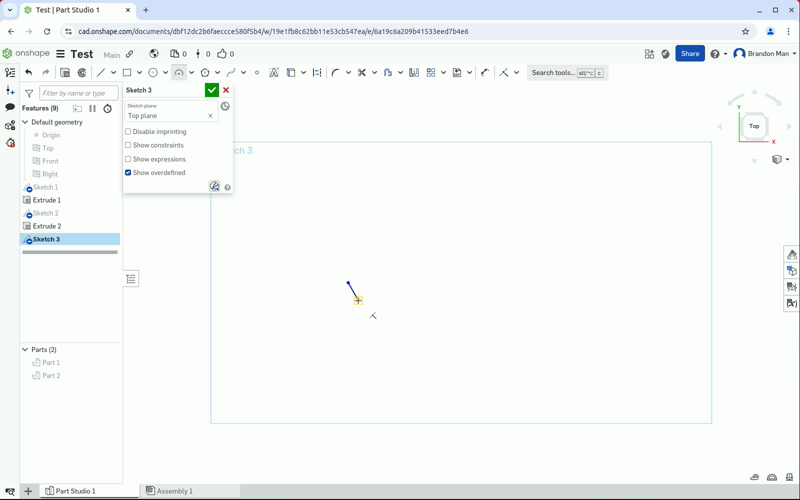
mouse_move(358, 265)
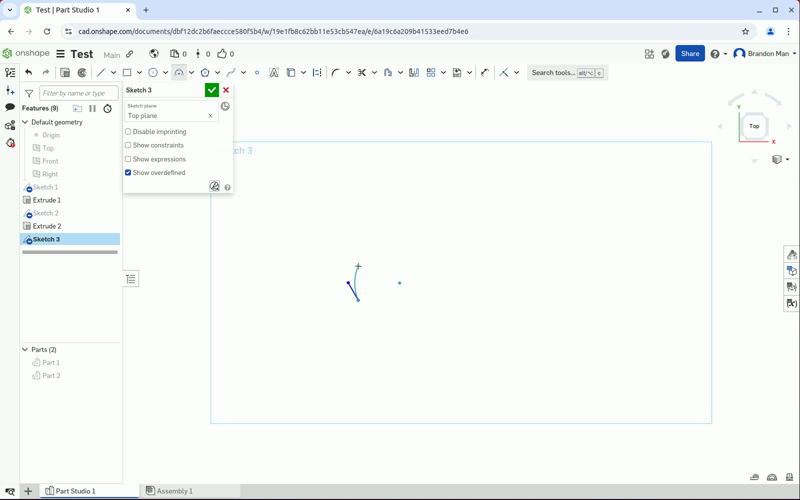
click(358, 265)
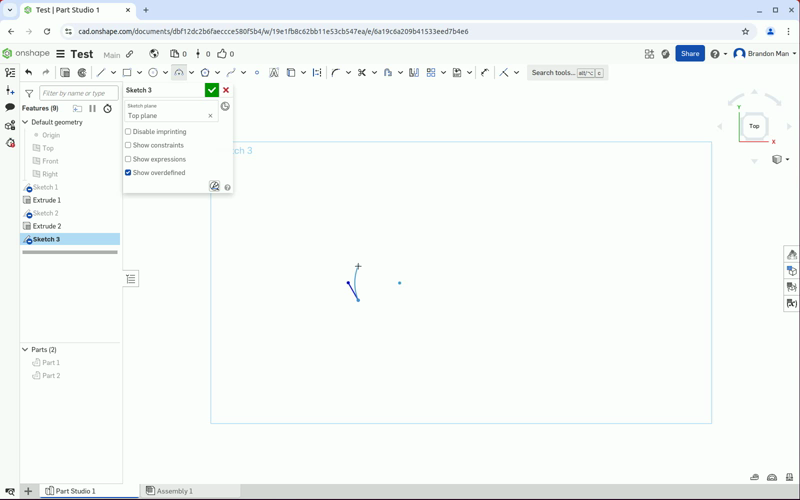
mouse_move(356, 282)
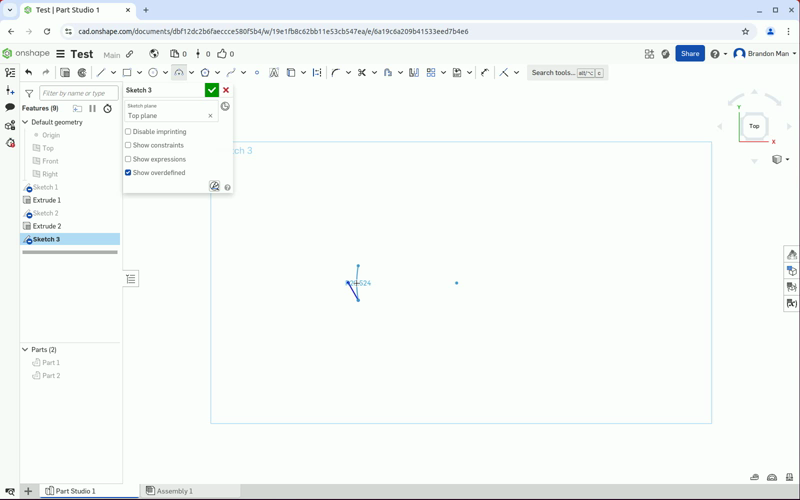
click(356, 282)
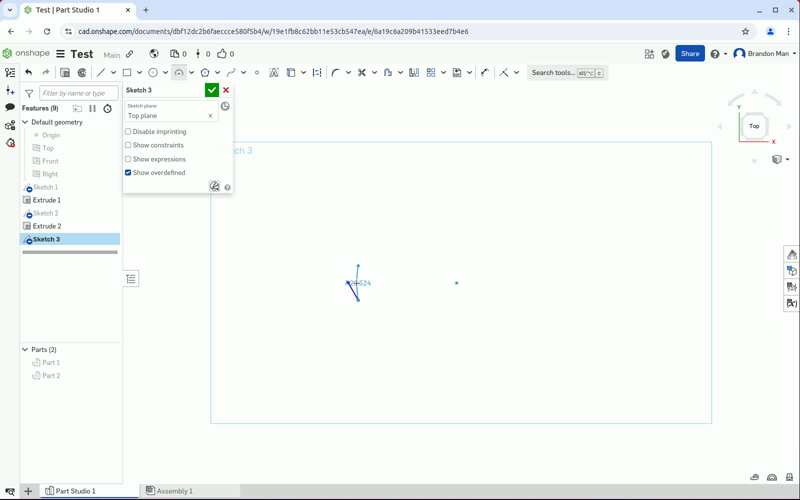
key_up(shift)
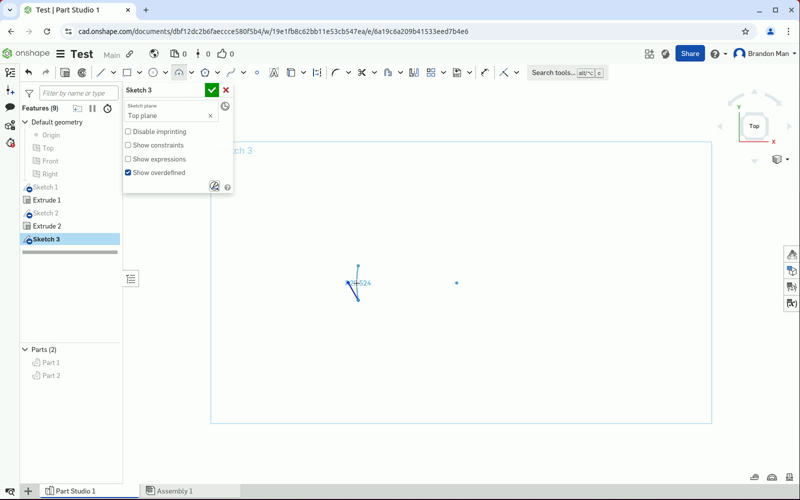
key(esc)
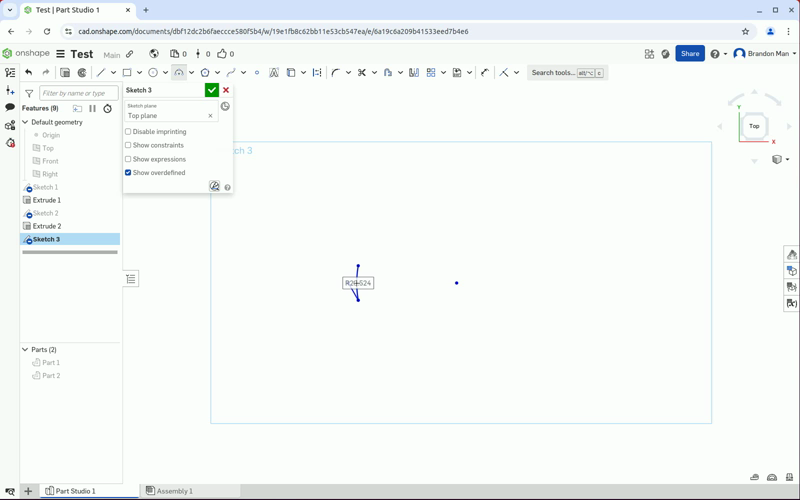
key(l)
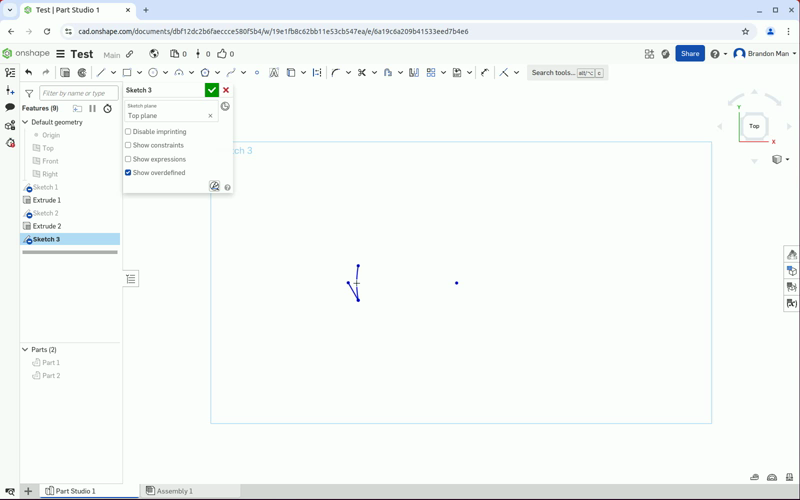
mouse_move(358, 265)
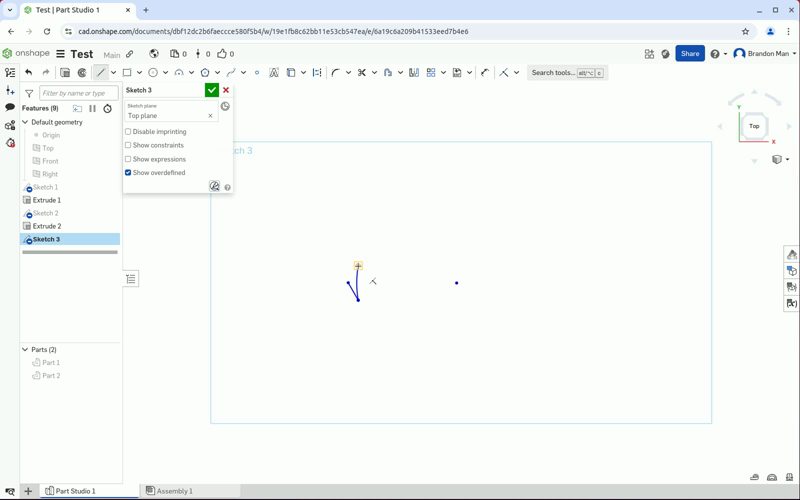
click(358, 265)
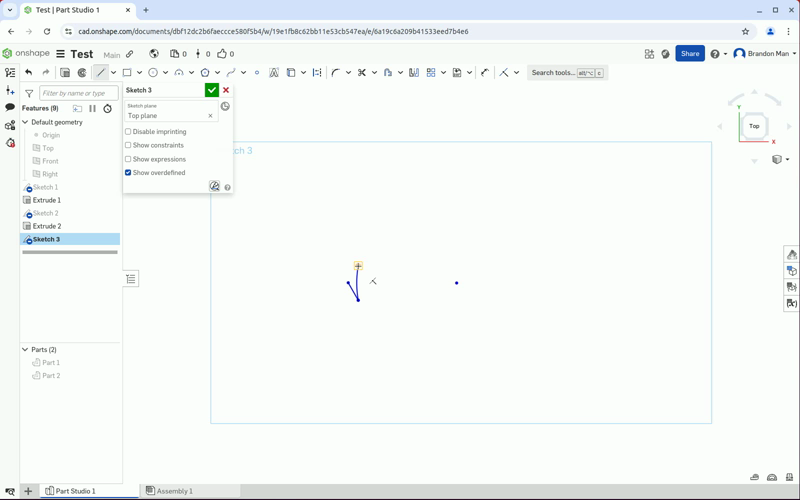
mouse_move(388, 265)
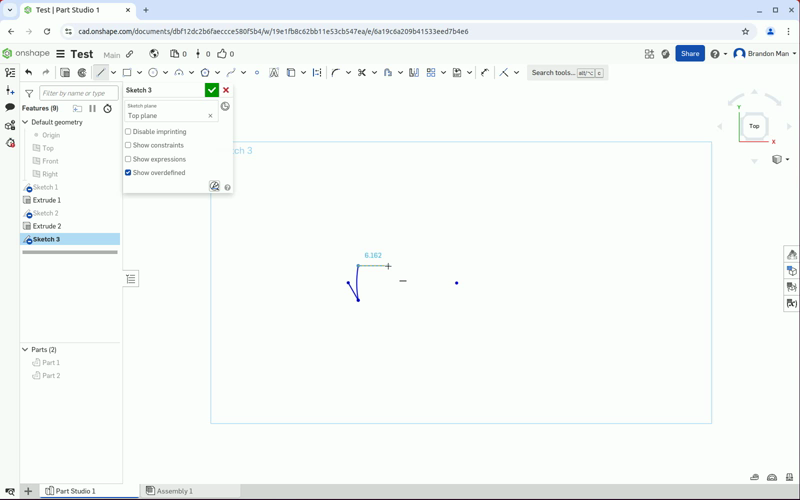
key_down(shift)
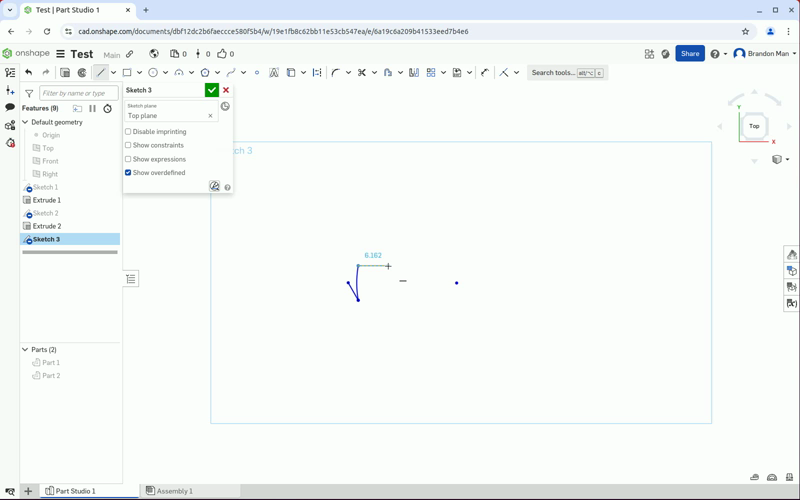
mouse_move(348, 282)
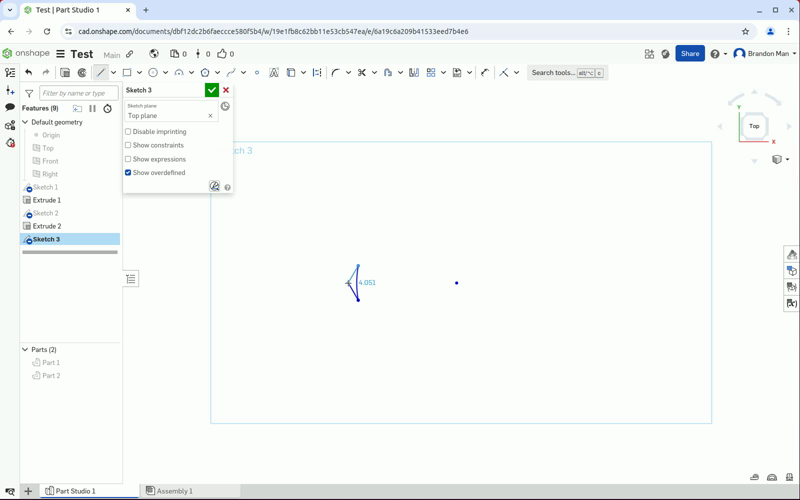
key_up(shift)
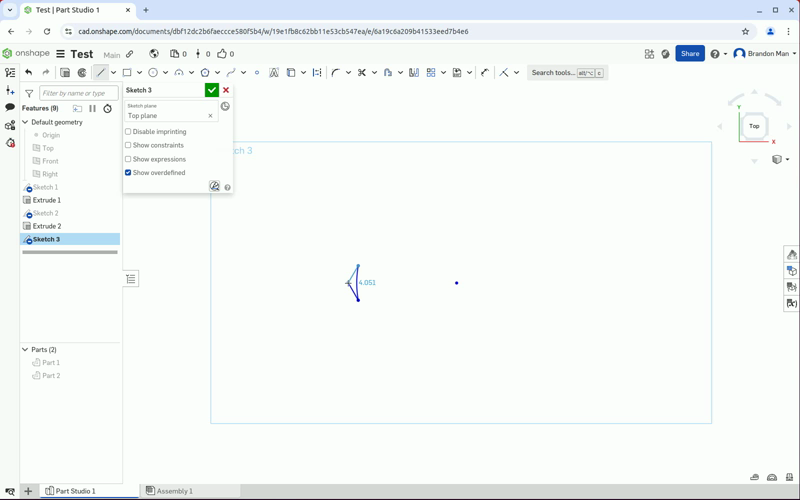
click(348, 282)
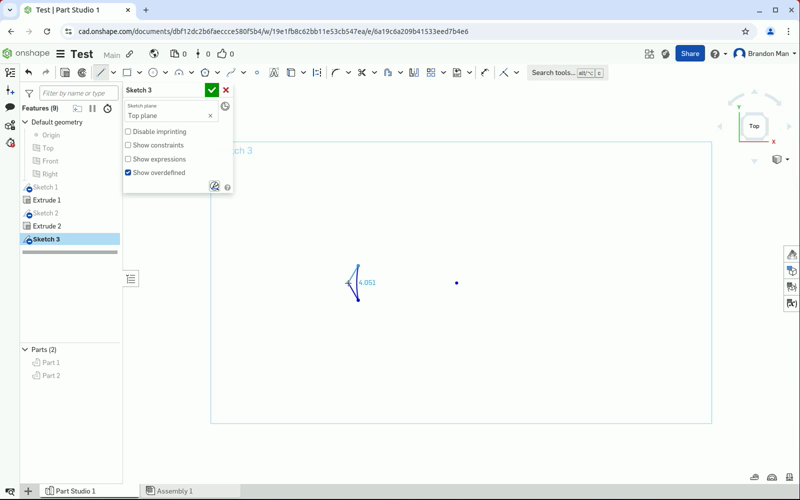
key(esc)
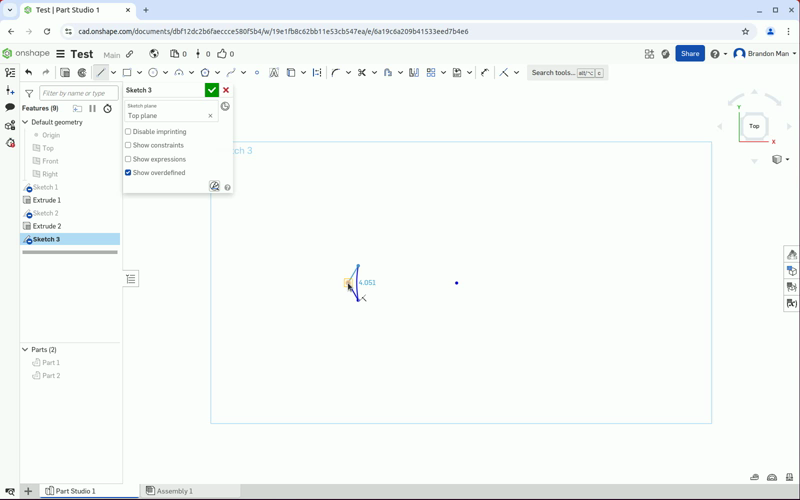
mouse_move(356, 281)
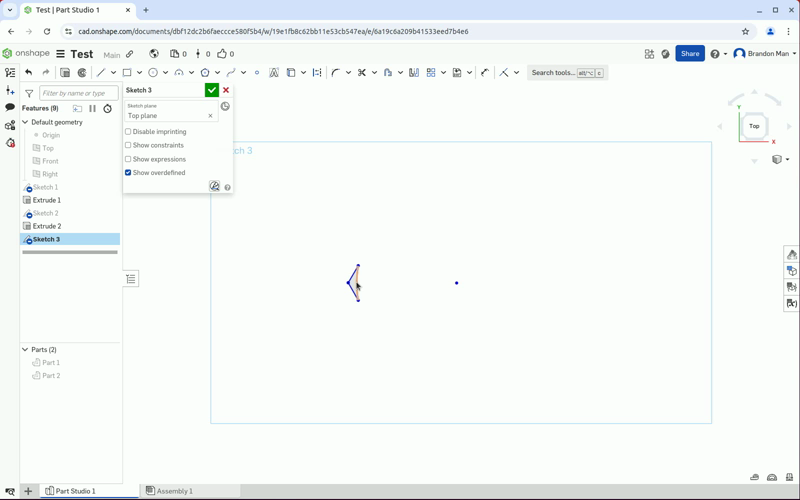
scroll(6)
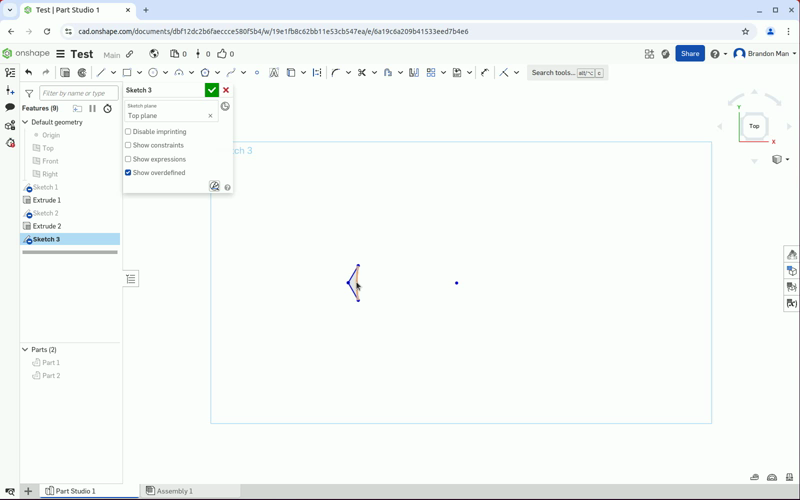
scroll(6)
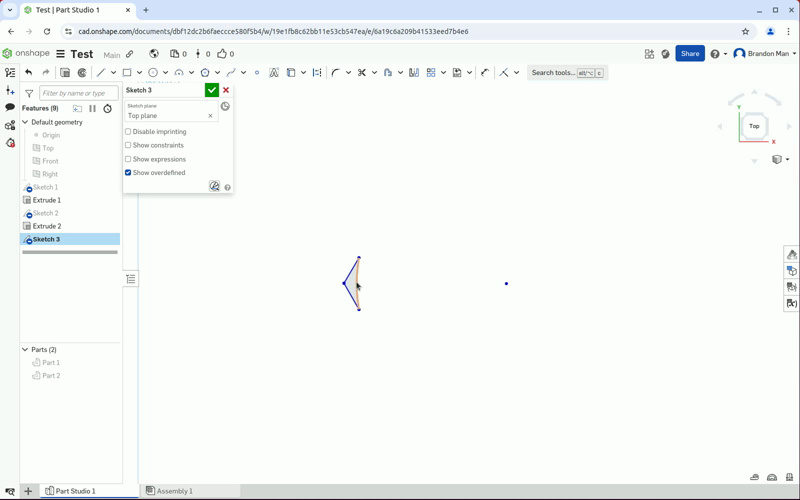
scroll(6)
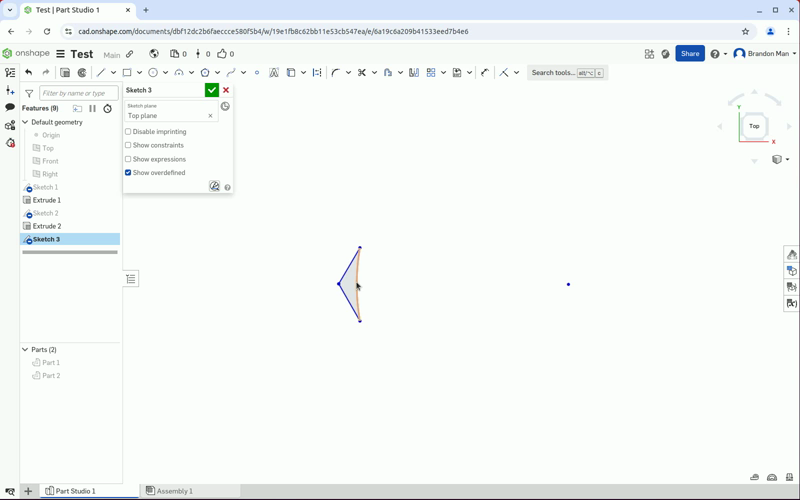
scroll(6)
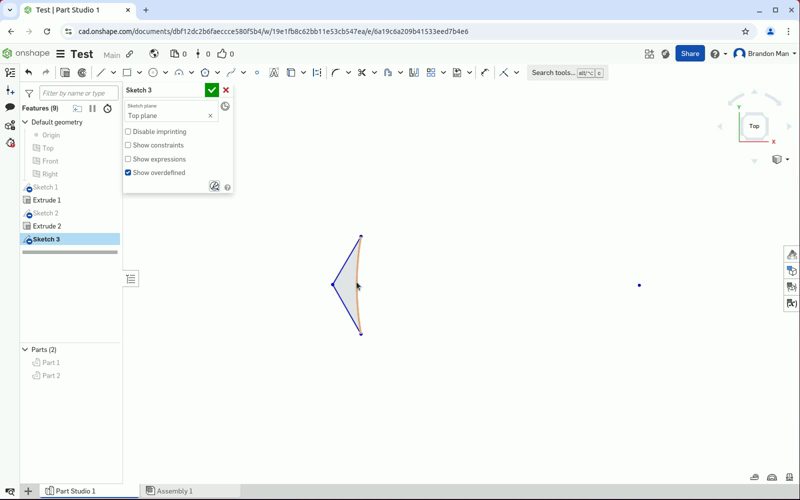
scroll(6)
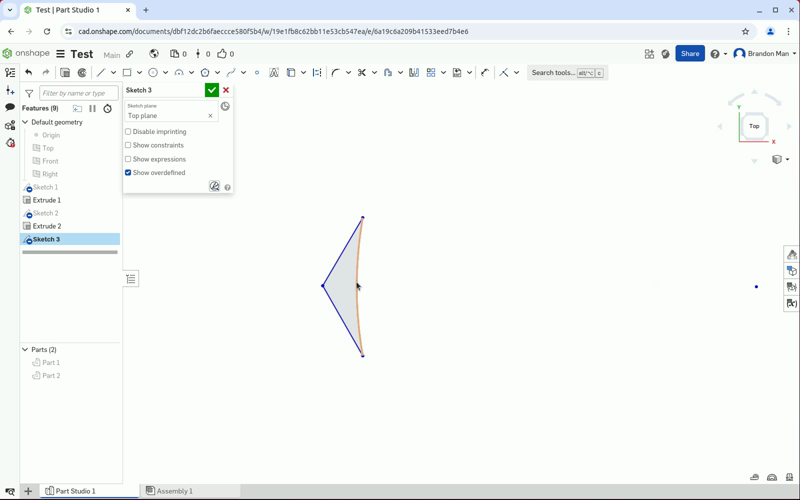
scroll(6)
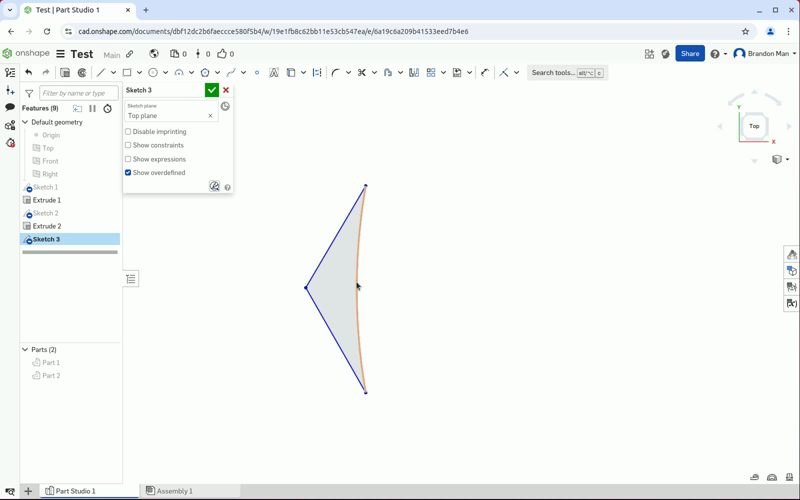
scroll(6)
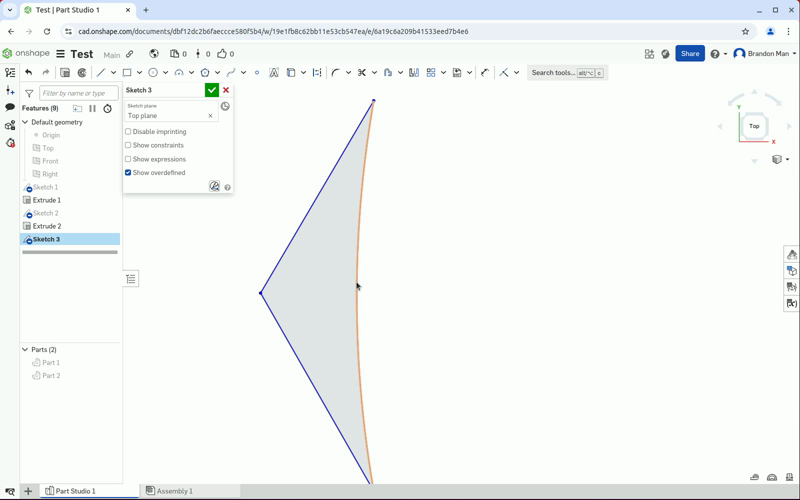
click(356, 281)
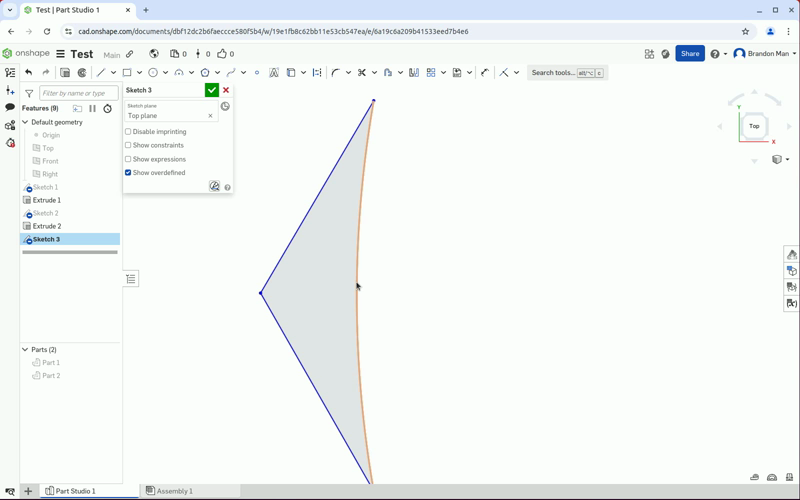
scroll(-6)
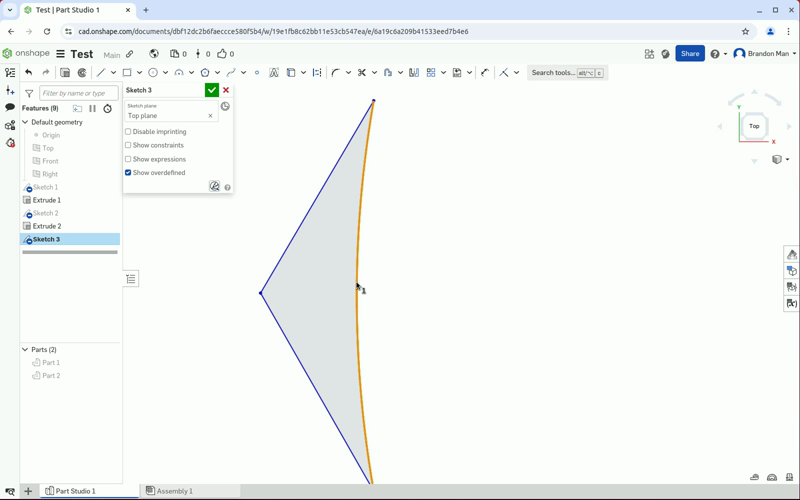
scroll(-6)
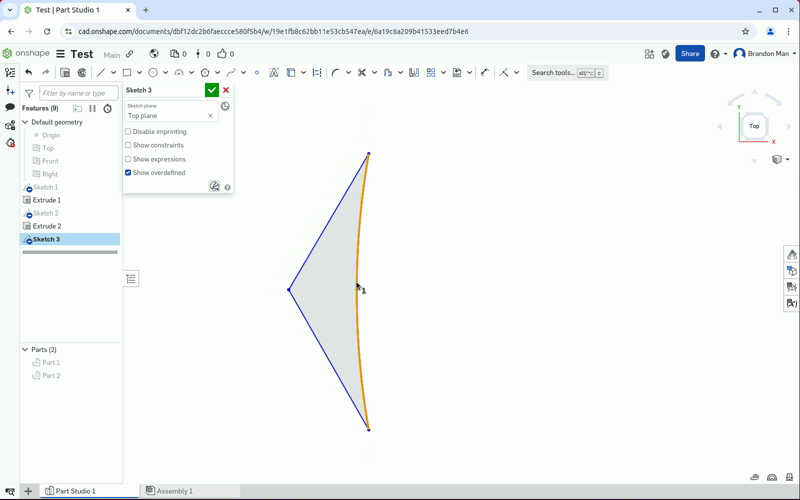
scroll(-6)
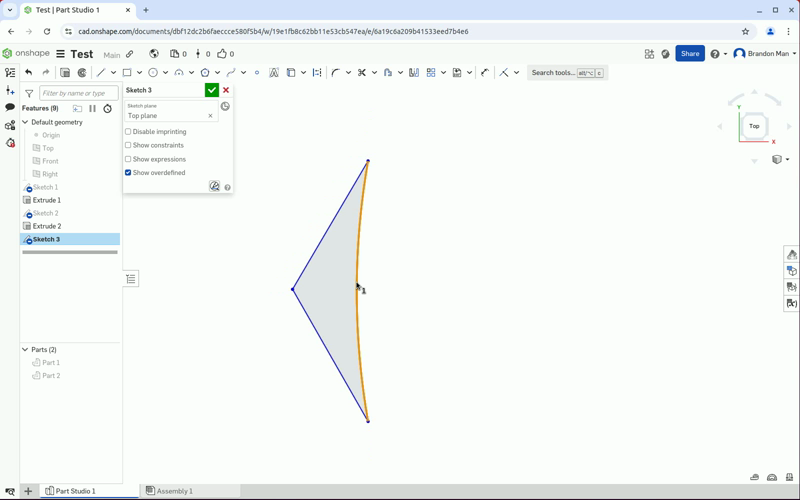
scroll(-6)
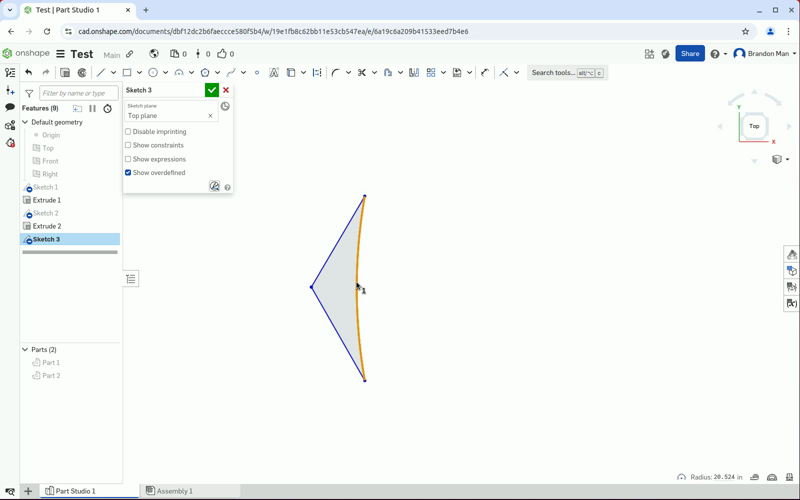
scroll(-6)
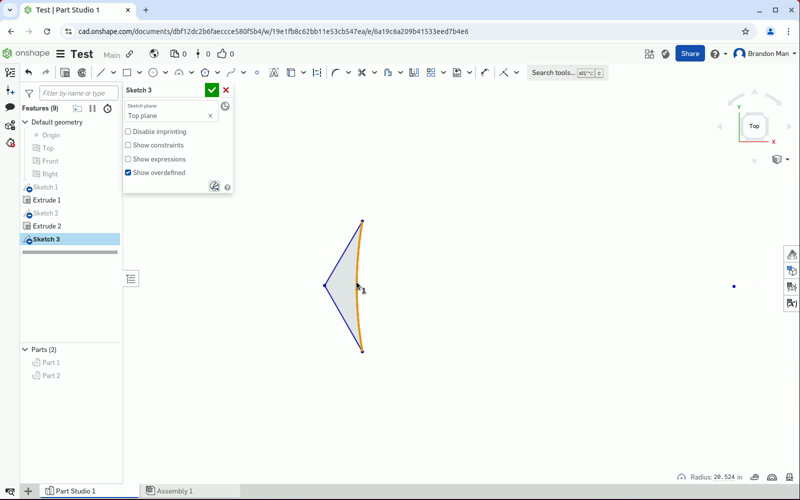
scroll(-6)
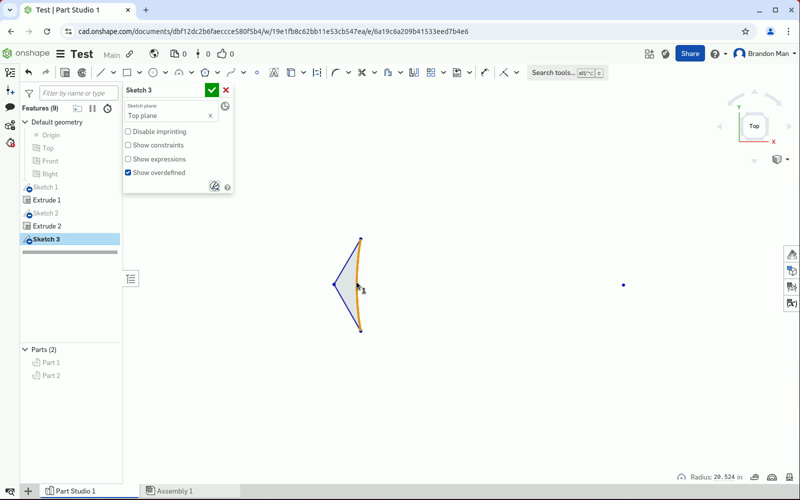
scroll(-6)
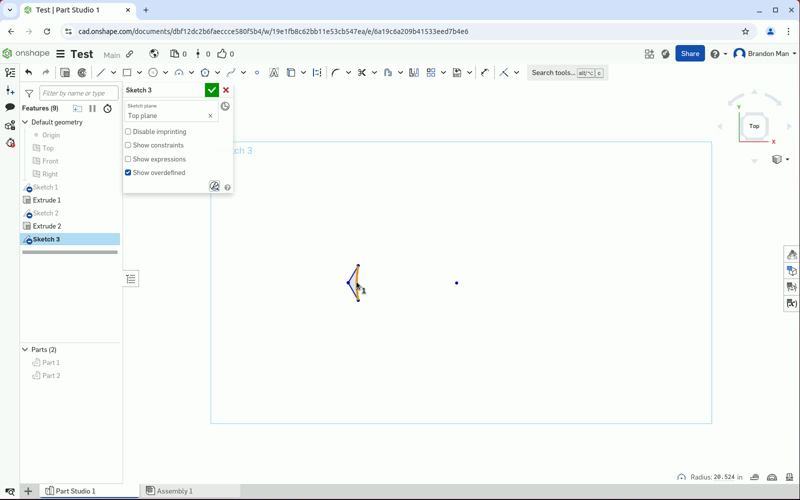
mouse_move(73, 352)
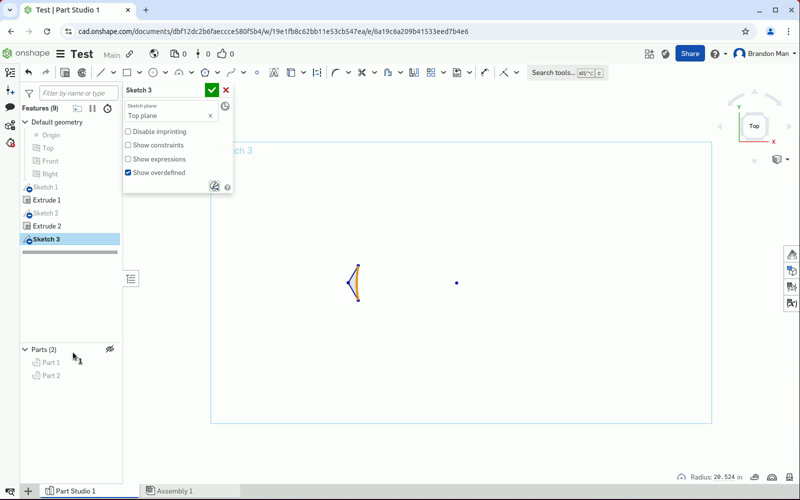
key(shift+y)
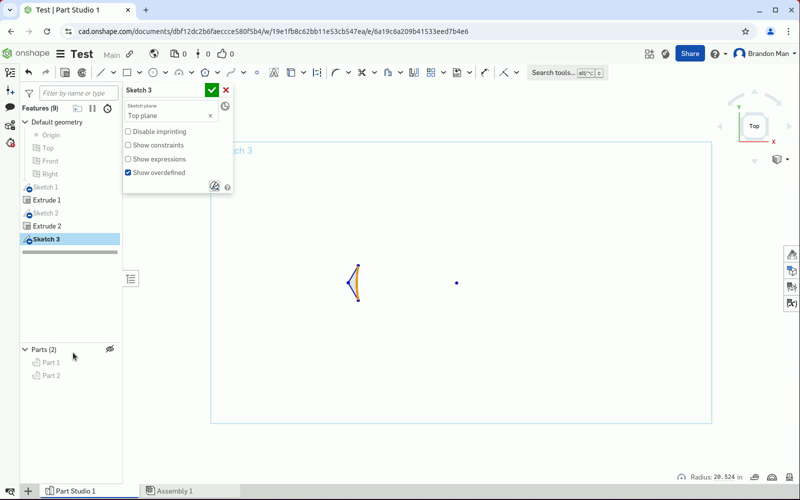
key(shift+e)
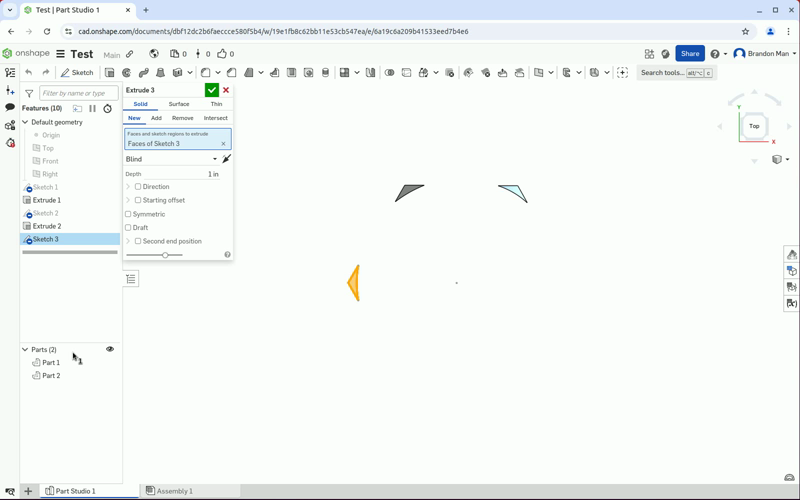
mouse_move(143, 106)
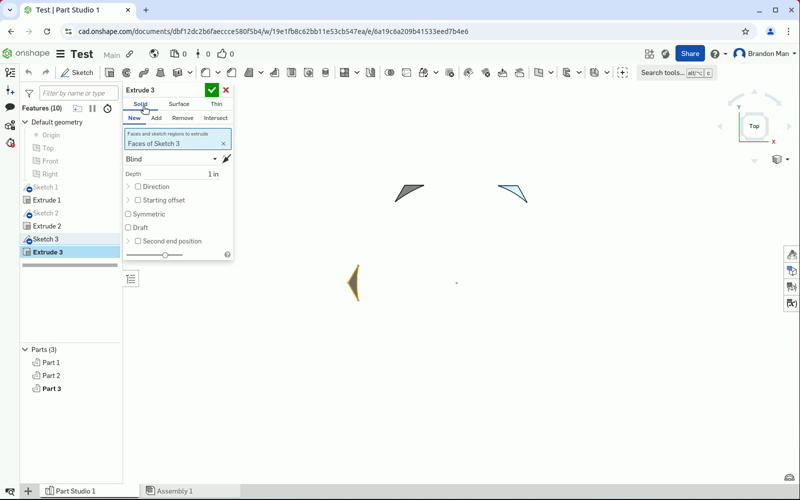
click(143, 106)
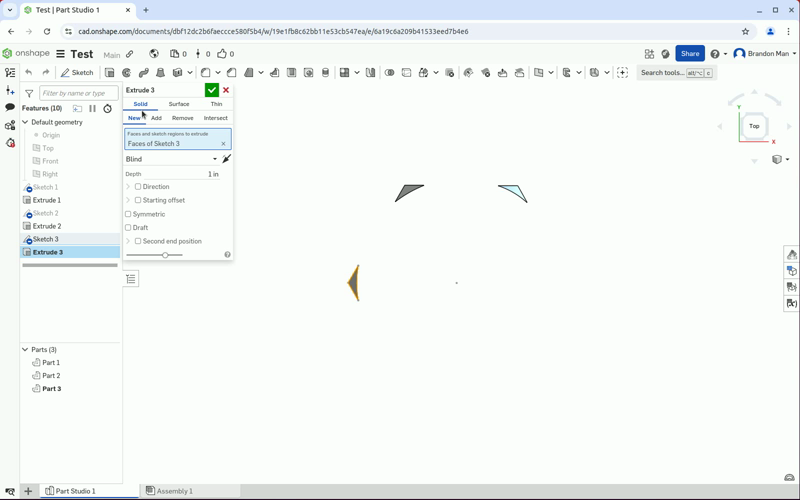
mouse_move(137, 120)
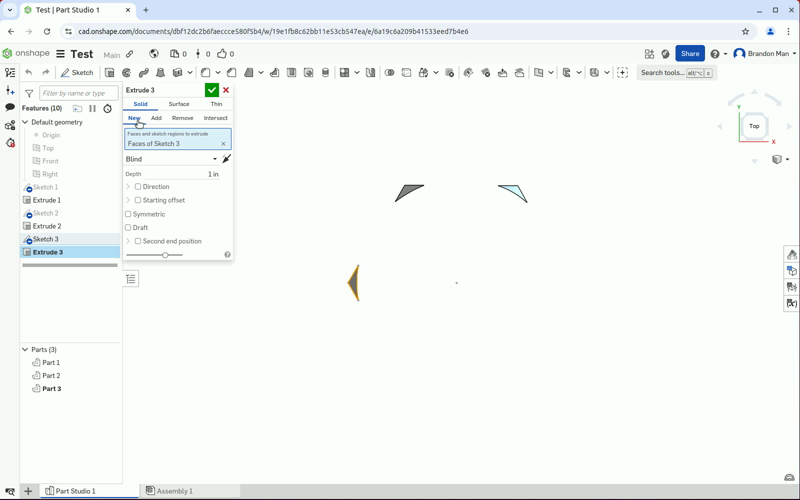
click(137, 120)
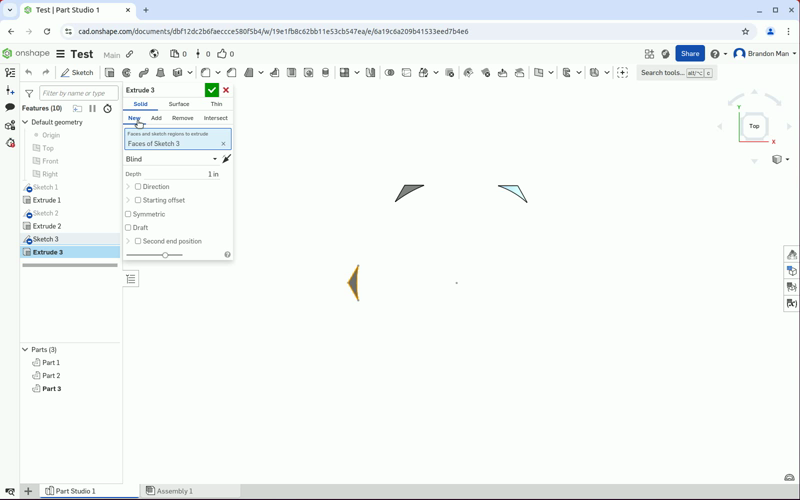
key(tab, 4)
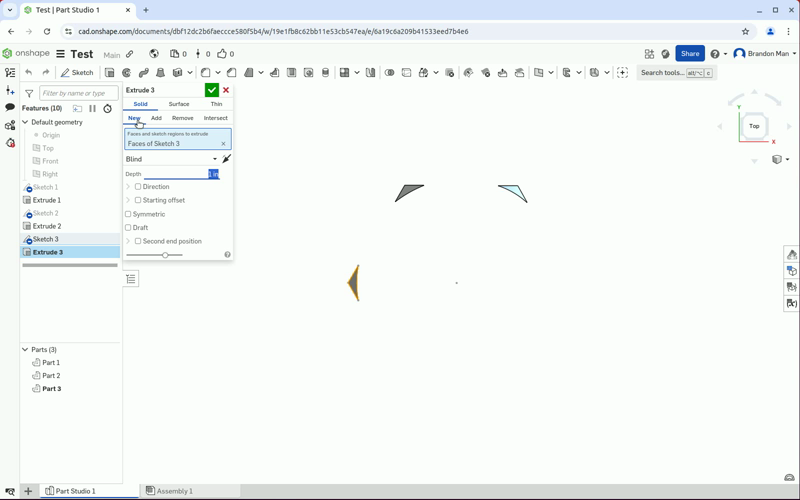
text(0.241)
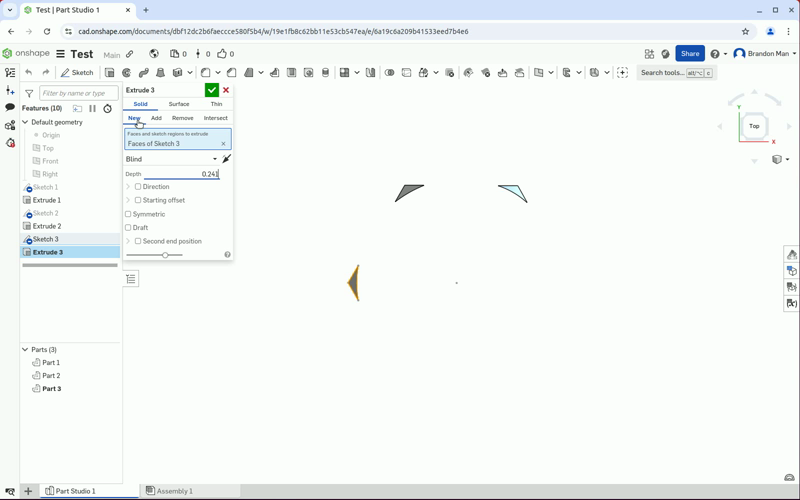
key(enter)
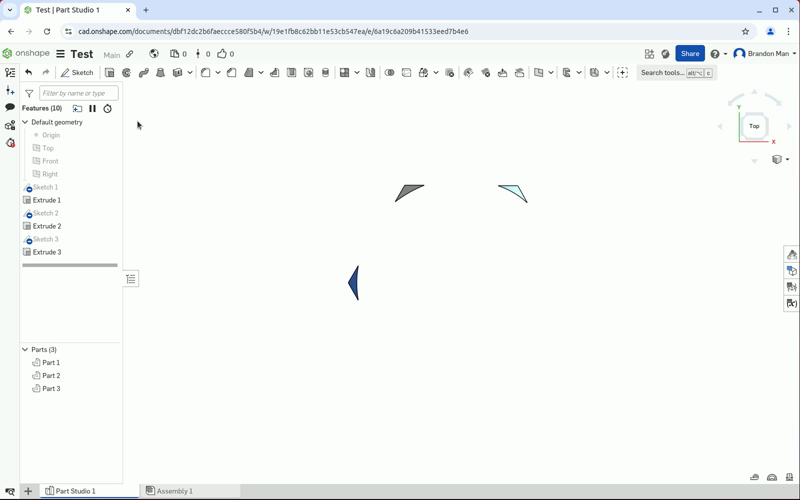
key(shift+h)
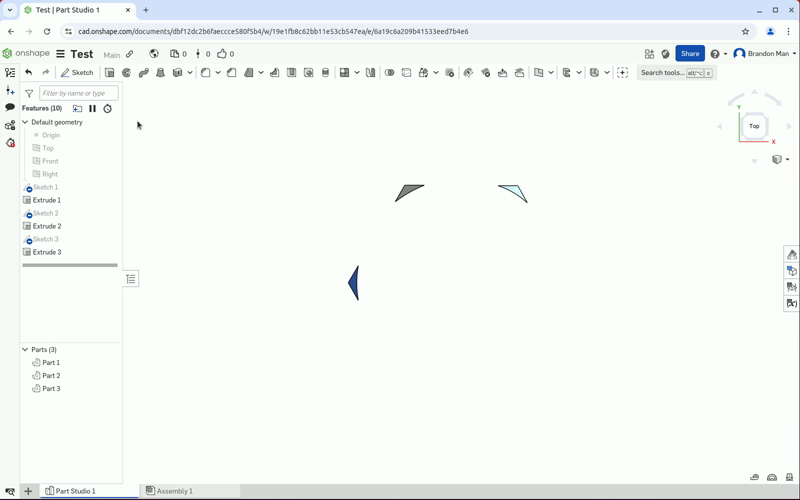
key(shift+h)
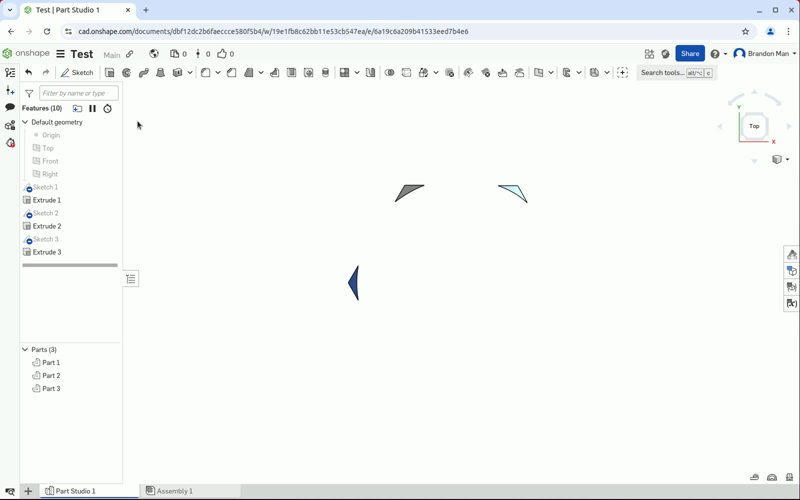
mouse_move(73, 189)
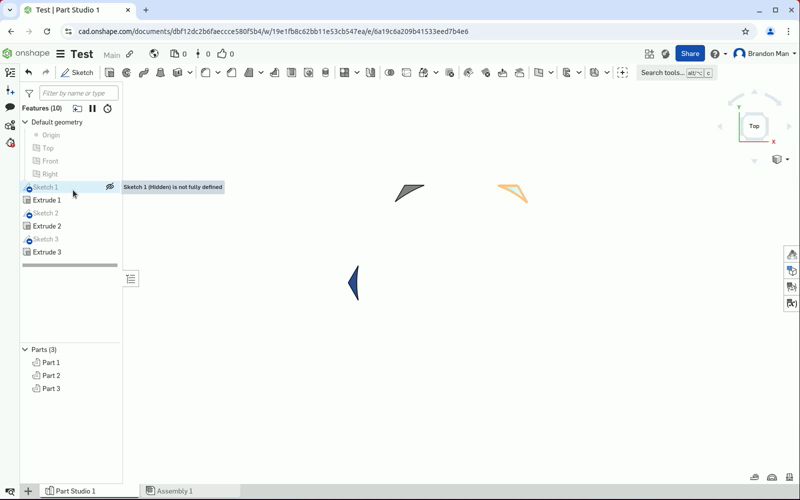
click(73, 189)
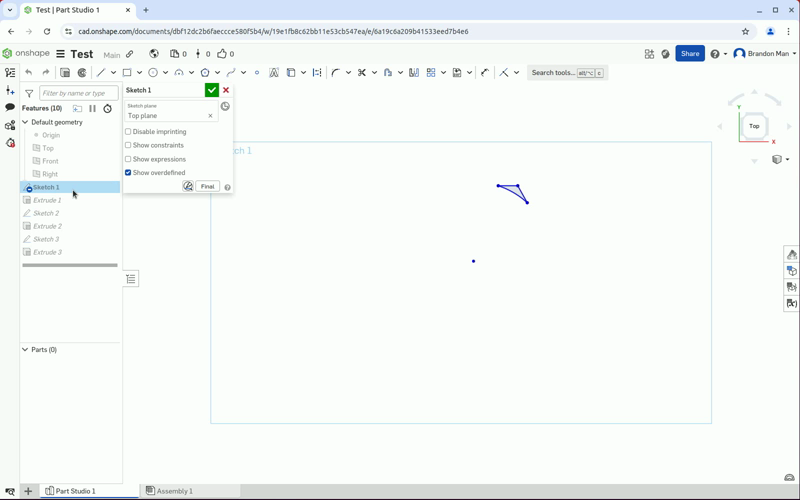
mouse_move(229, 92)
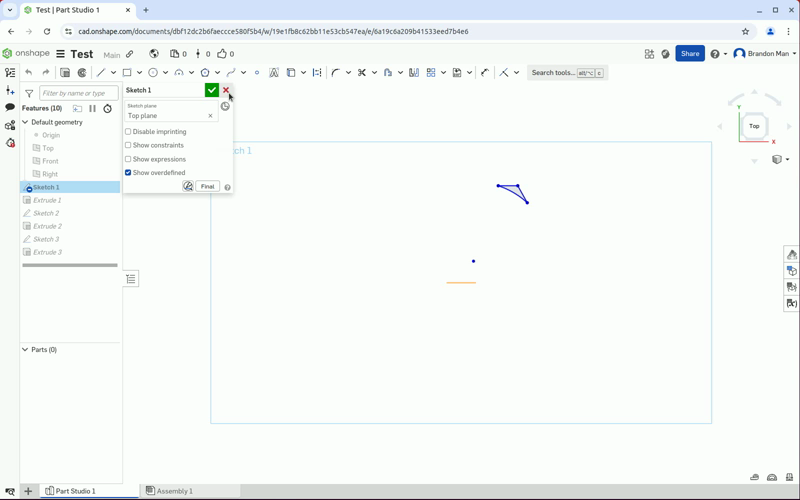
click(229, 92)
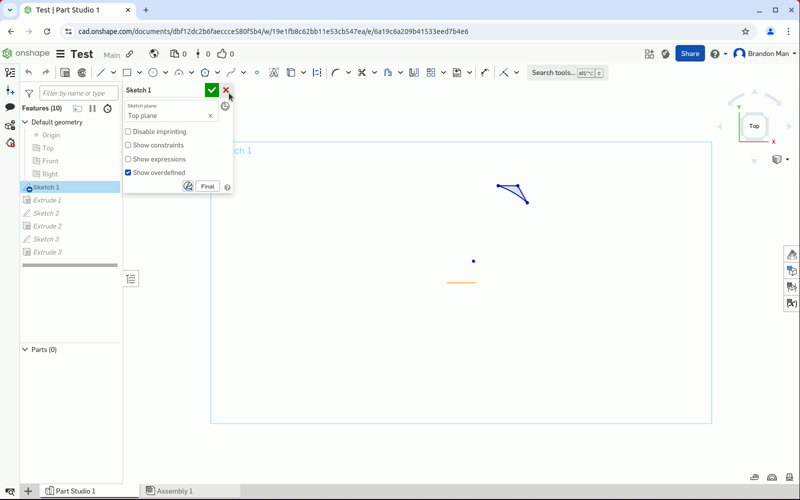
key(shift+s)
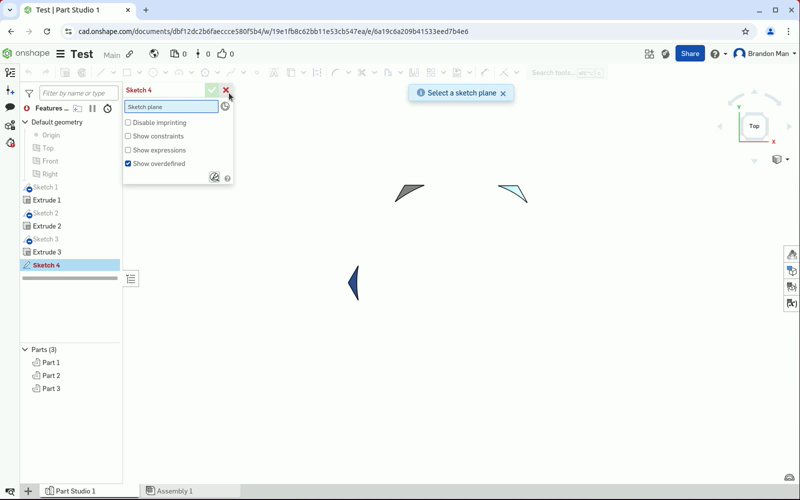
mouse_move(73, 150)
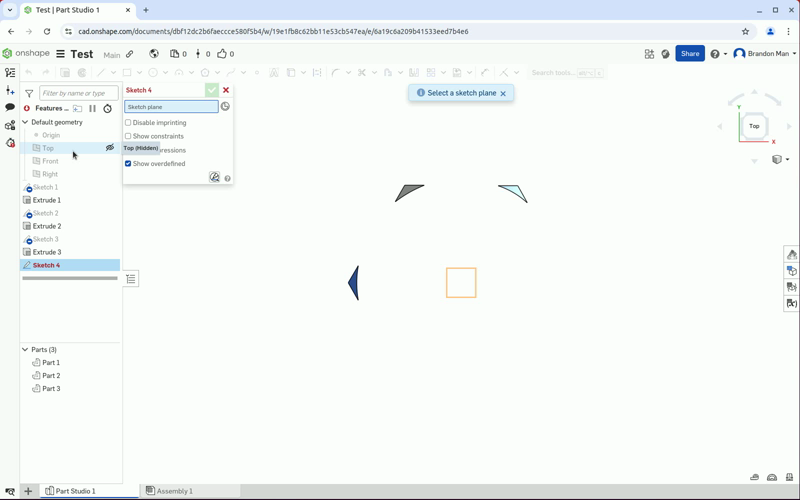
click(73, 150)
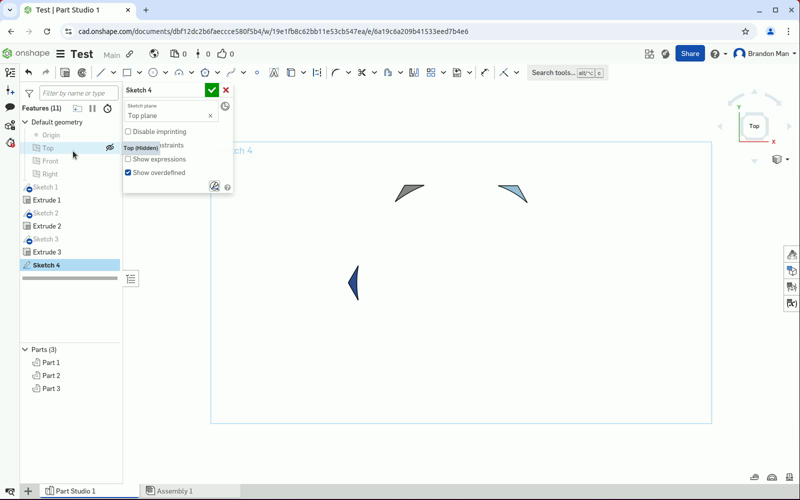
mouse_move(73, 352)
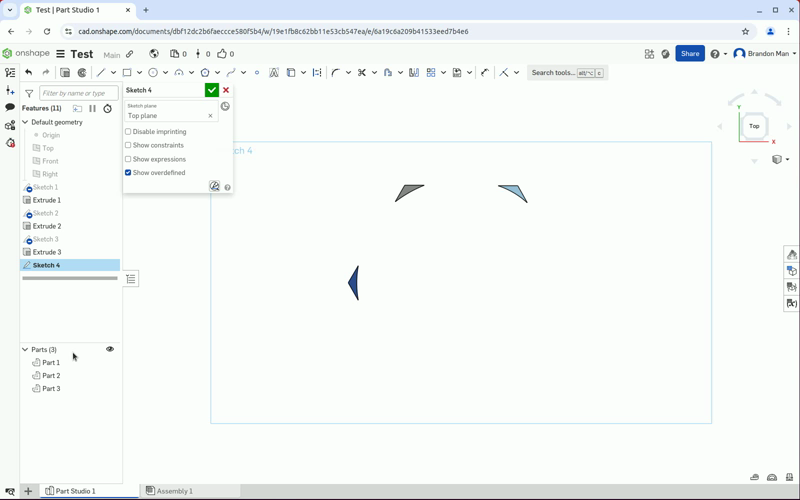
key(y)
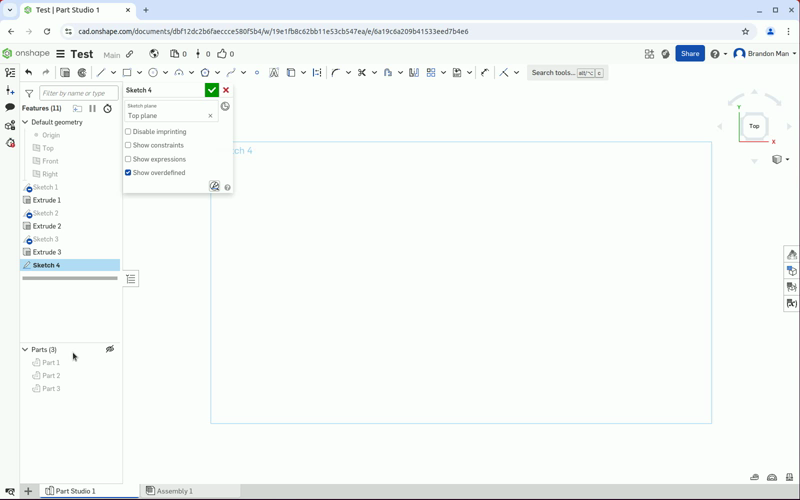
key(l)
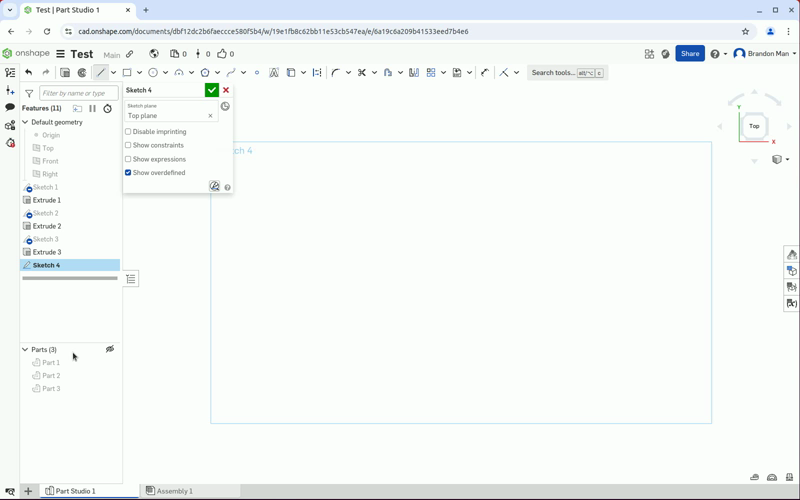
key_down(shift)
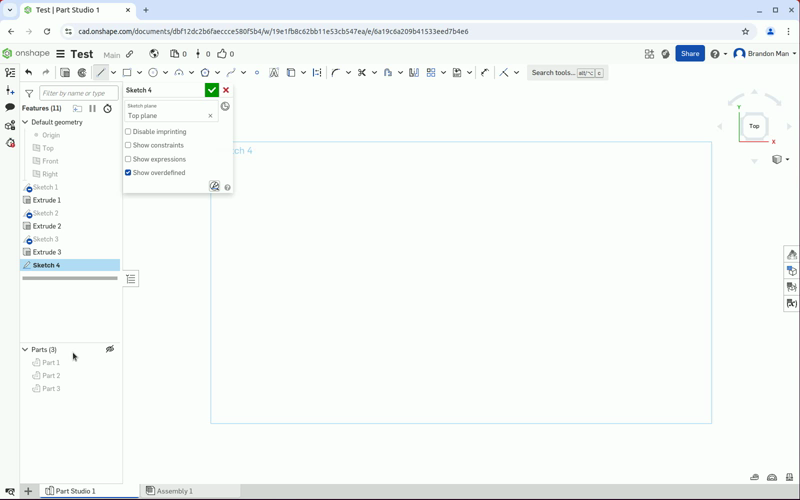
mouse_move(395, 363)
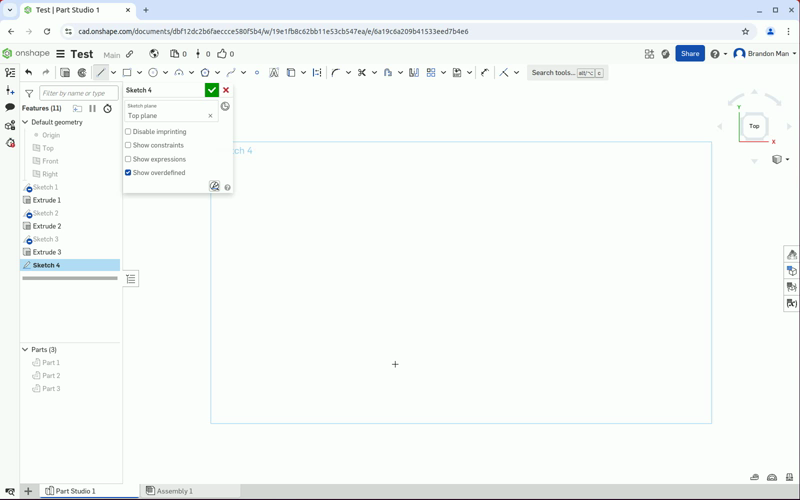
click(395, 363)
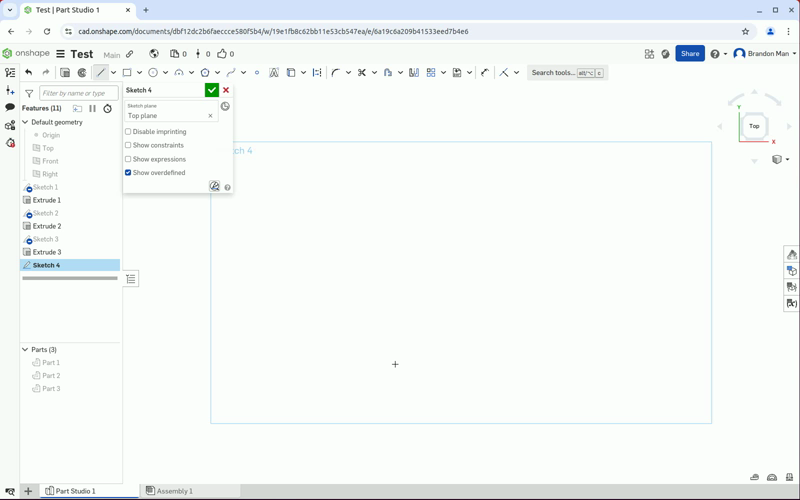
key_up(shift)
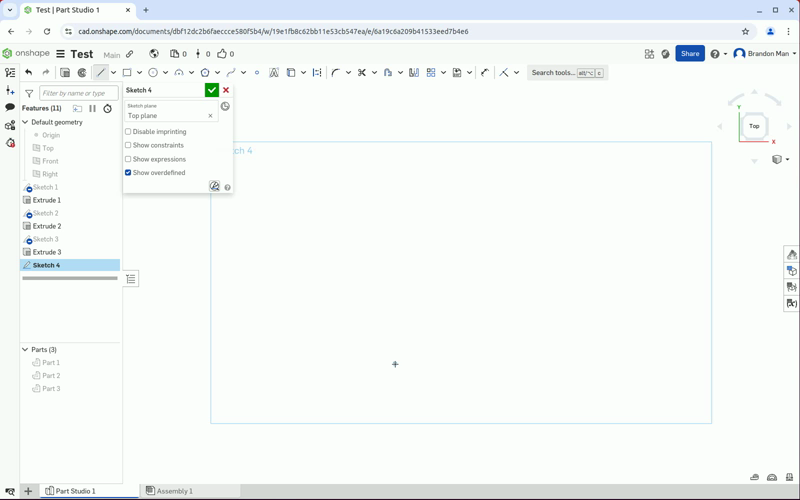
key_down(shift)
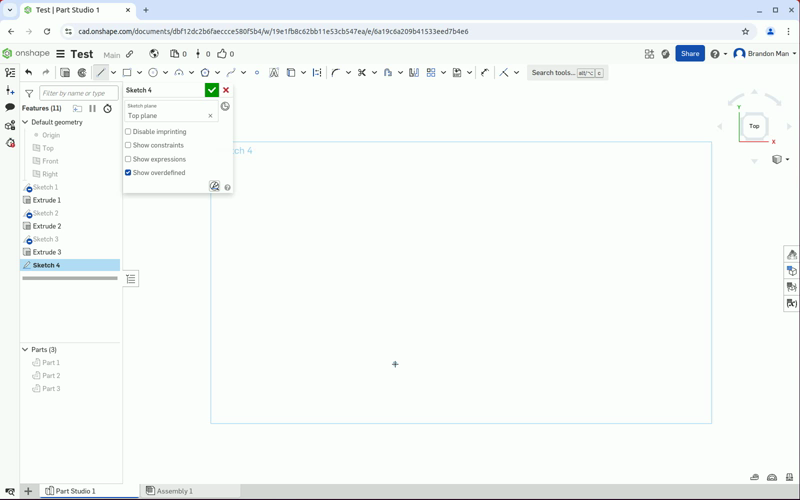
mouse_move(425, 363)
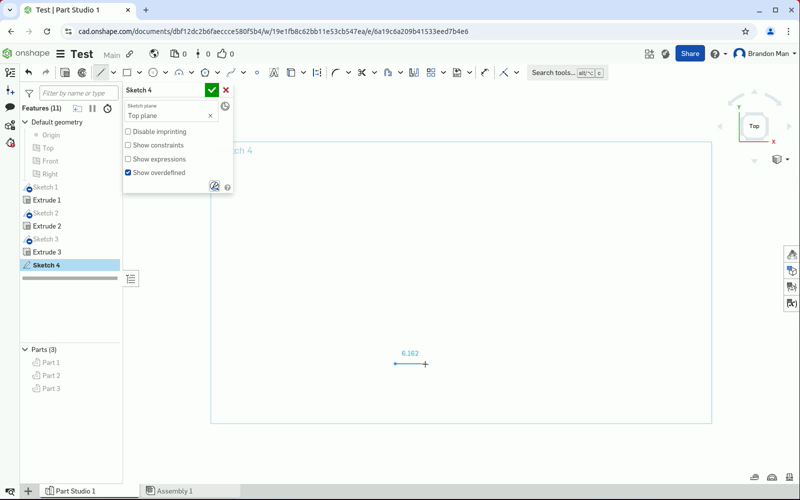
mouse_move(404, 380)
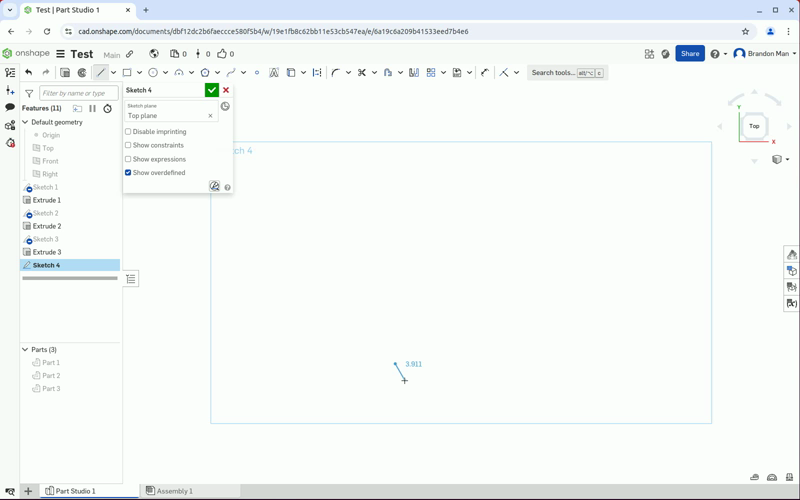
click(404, 380)
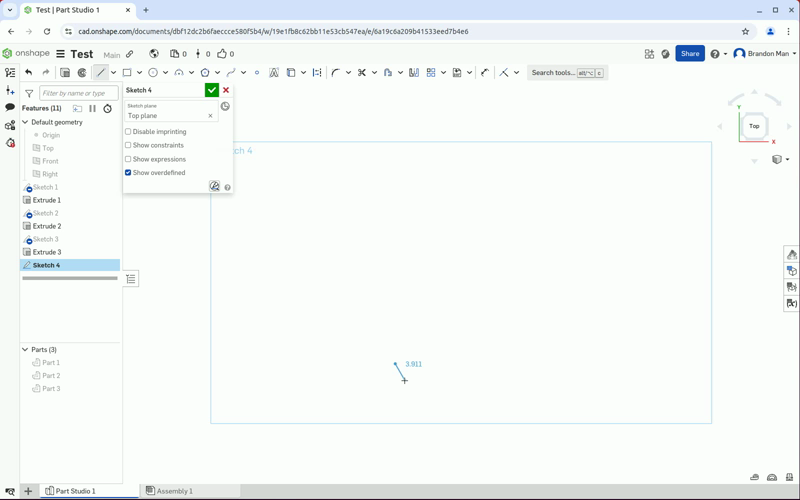
key_up(shift)
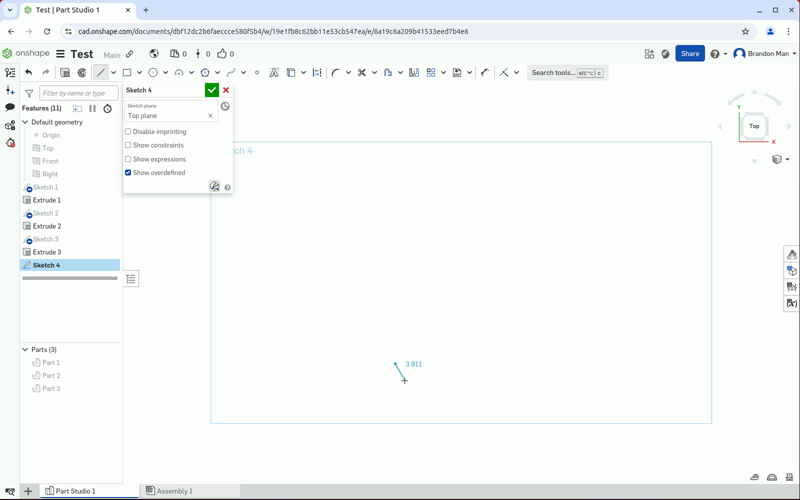
key_down(shift)
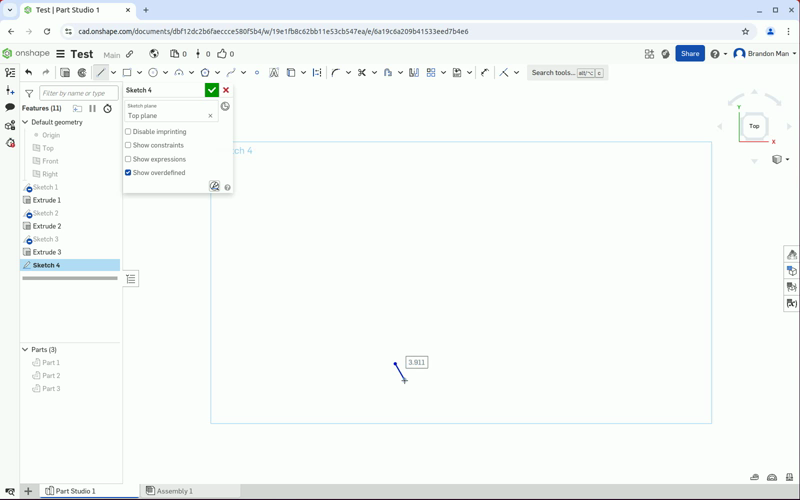
mouse_move(434, 380)
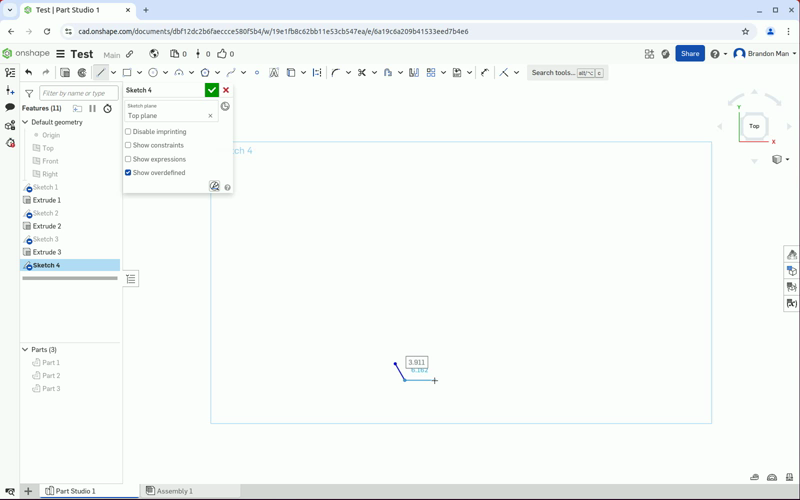
mouse_move(424, 380)
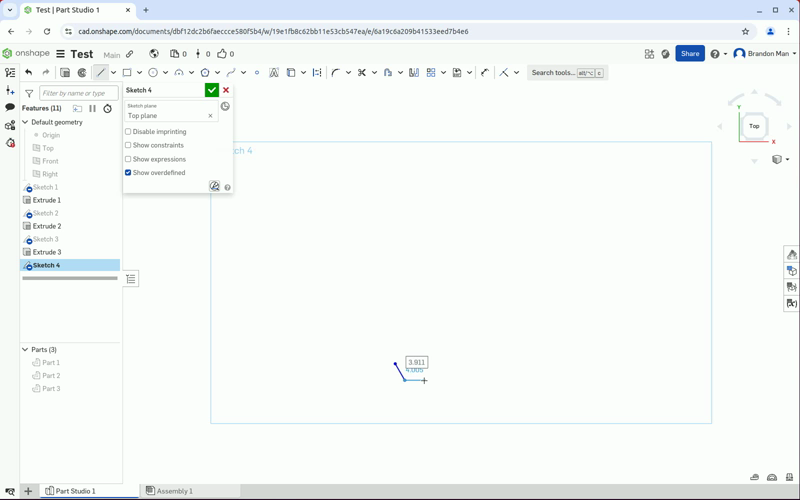
click(424, 380)
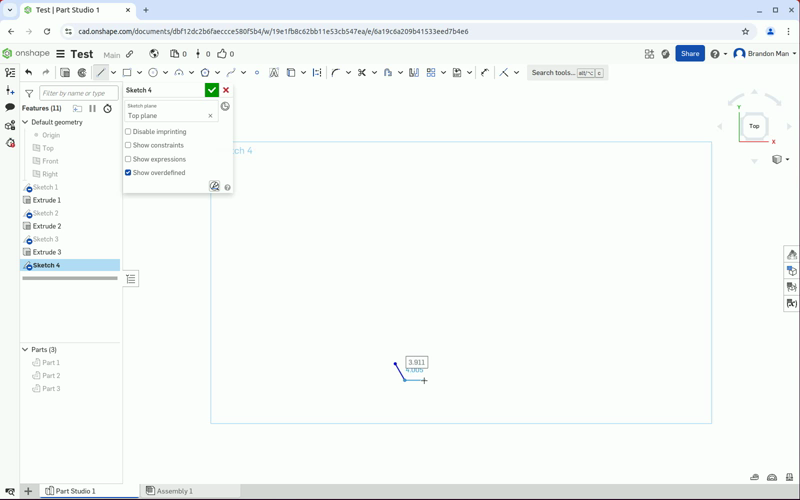
key_up(shift)
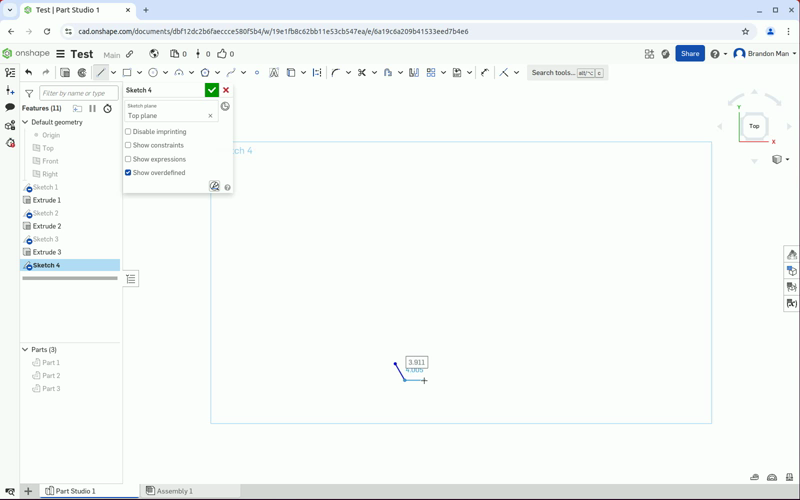
key(esc)
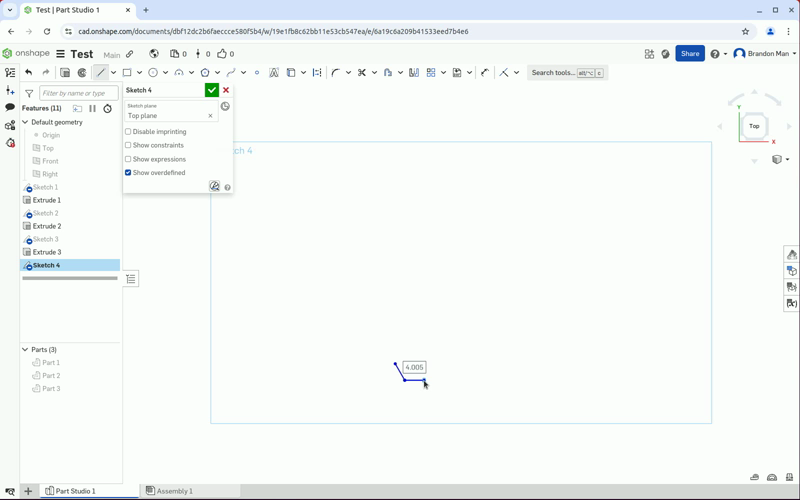
key(a)
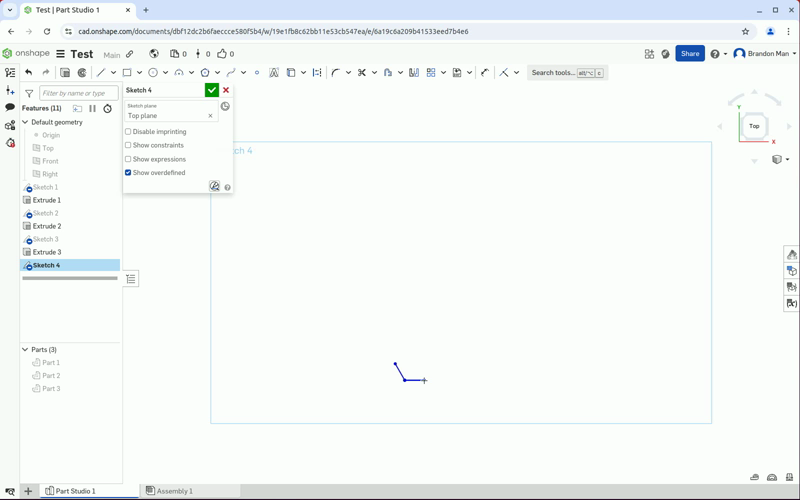
mouse_move(424, 380)
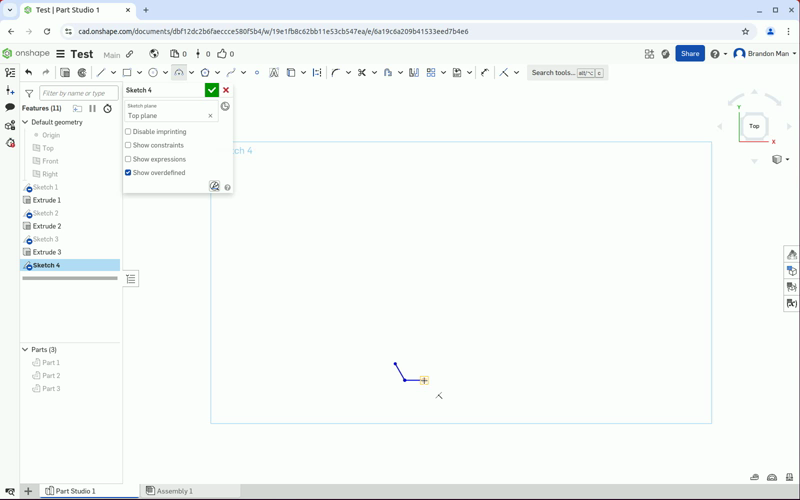
click(424, 380)
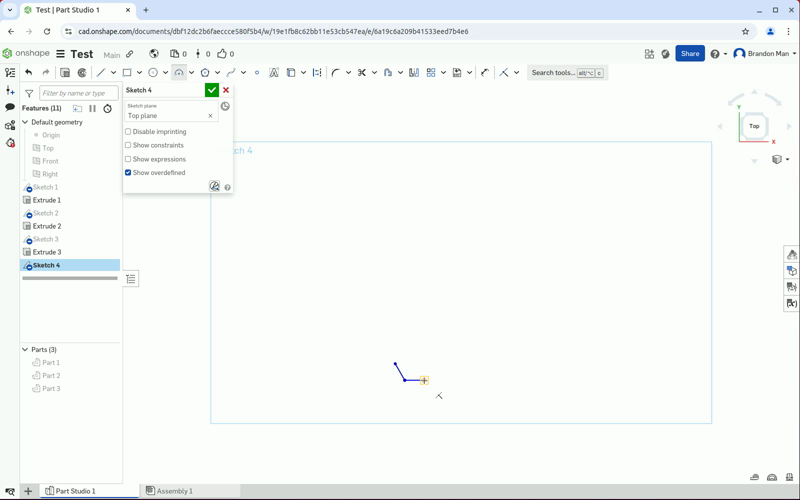
mouse_move(395, 363)
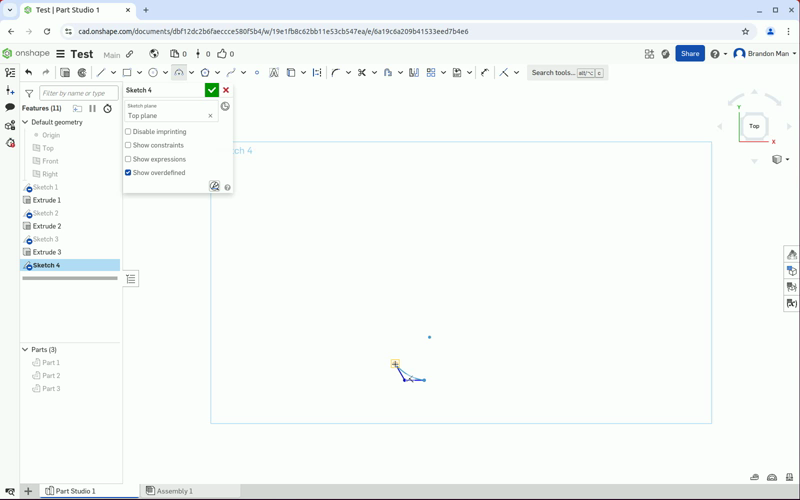
click(395, 363)
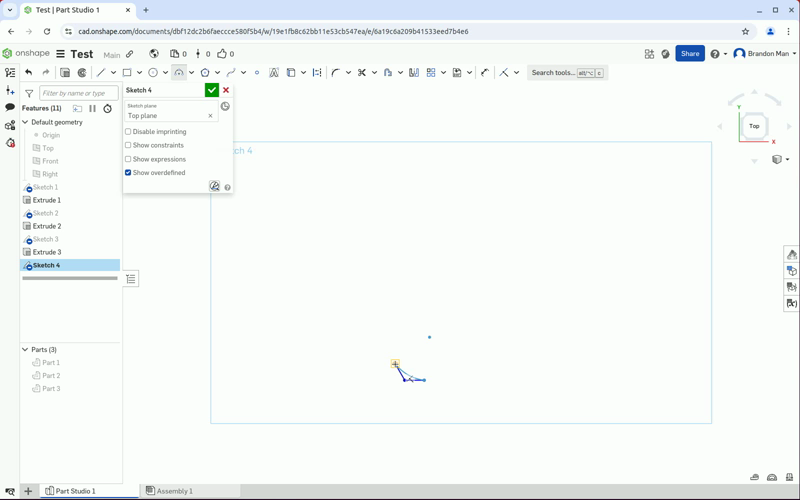
key_down(shift)
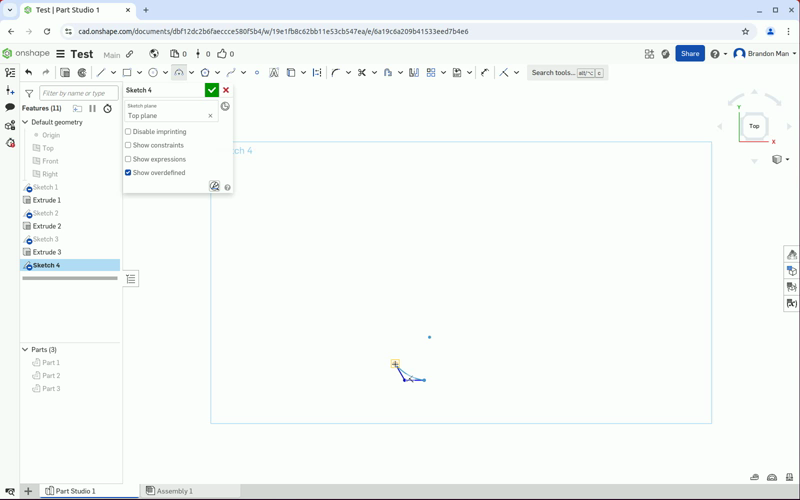
mouse_move(408, 373)
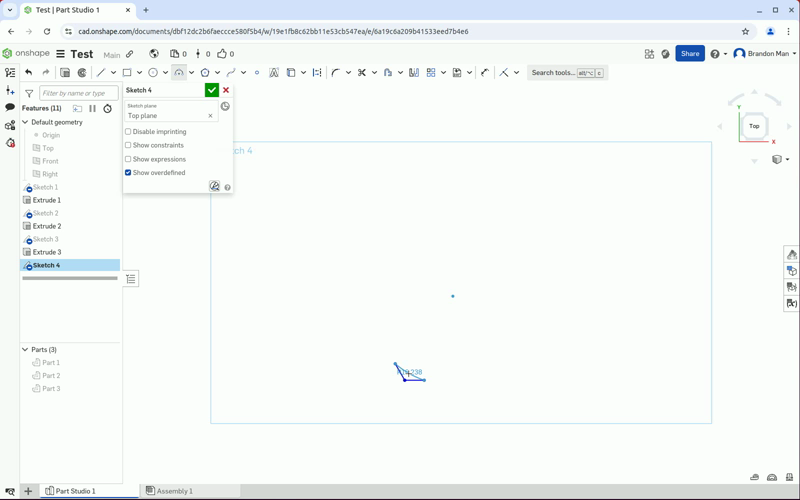
click(408, 373)
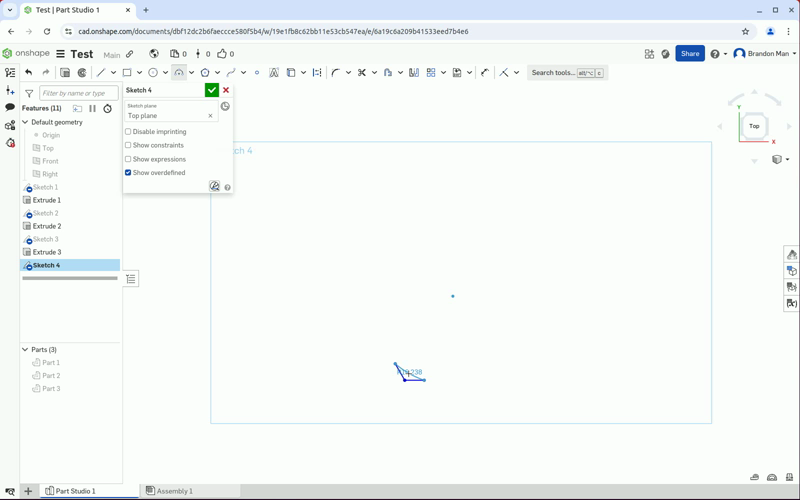
key_up(shift)
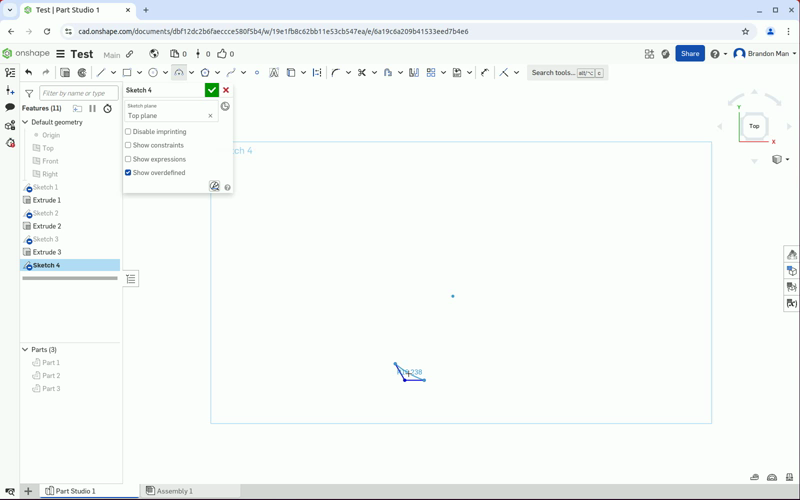
key(esc)
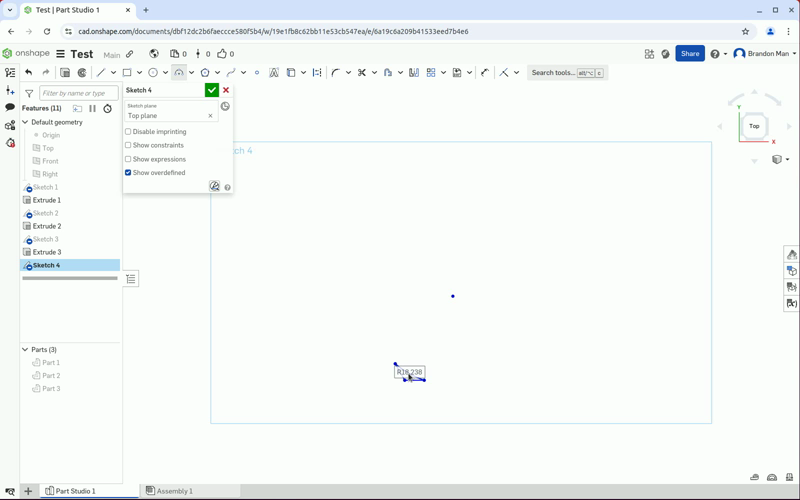
mouse_move(398, 368)
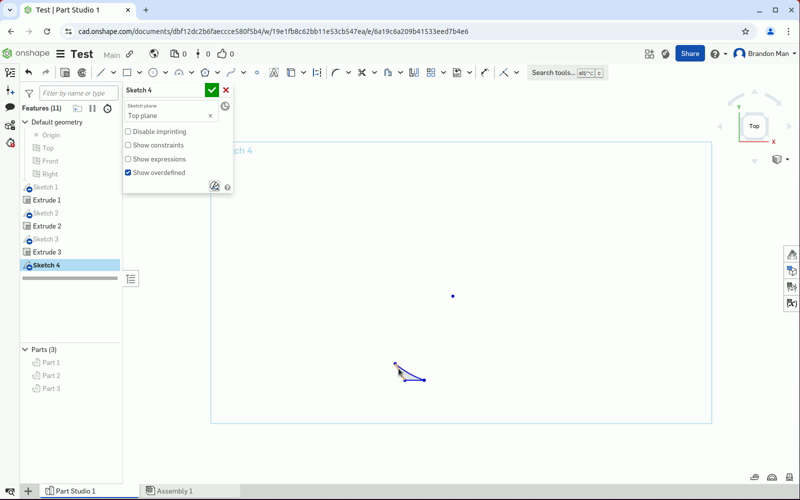
scroll(6)
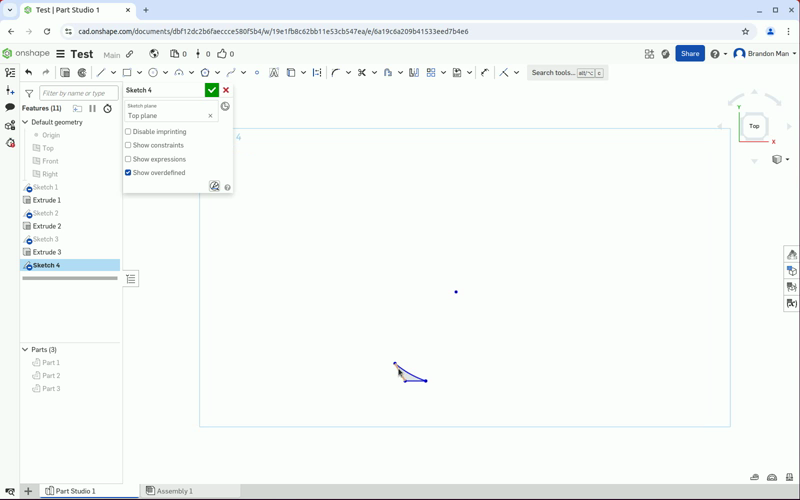
scroll(6)
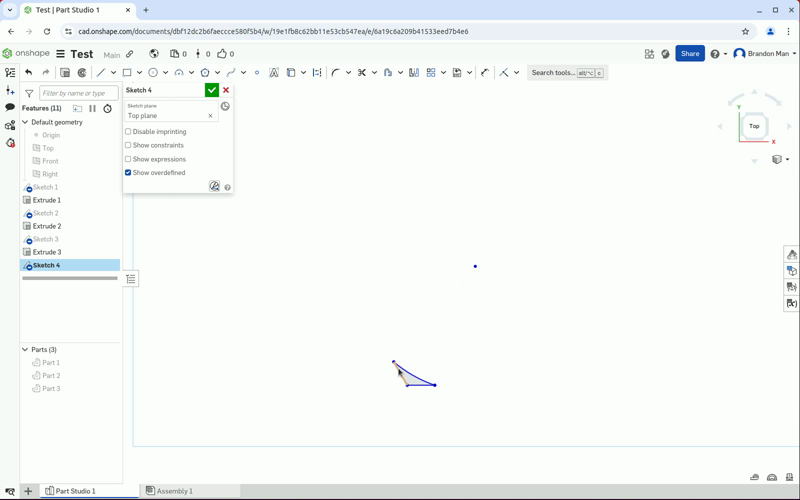
scroll(6)
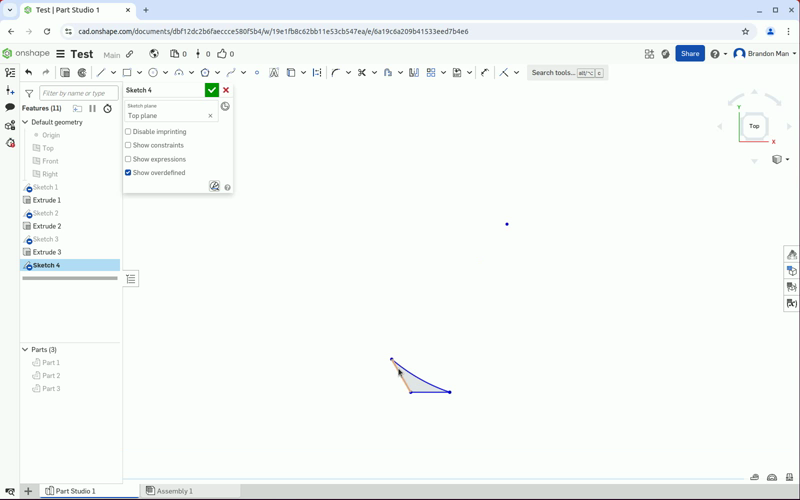
scroll(6)
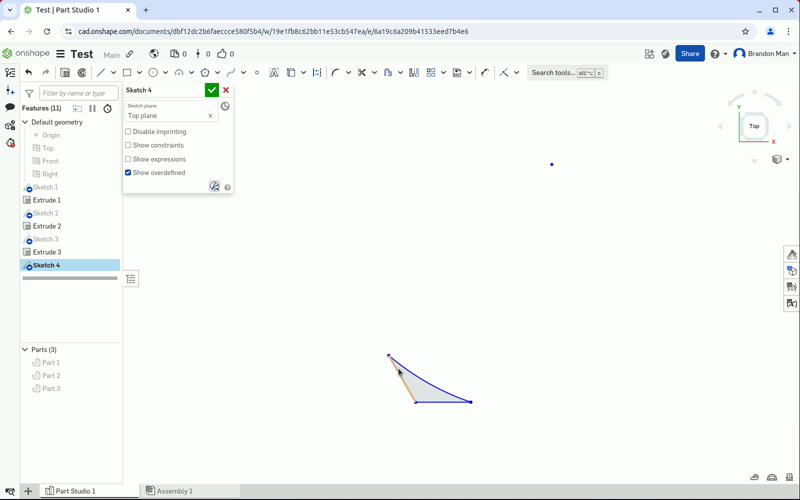
scroll(6)
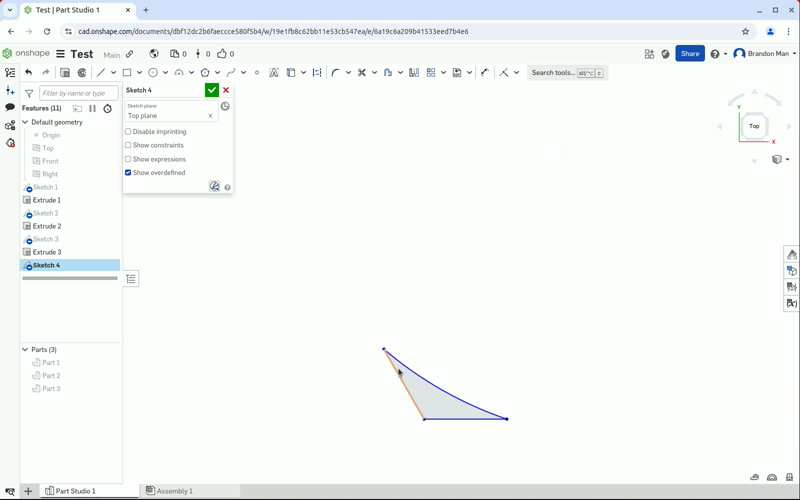
scroll(6)
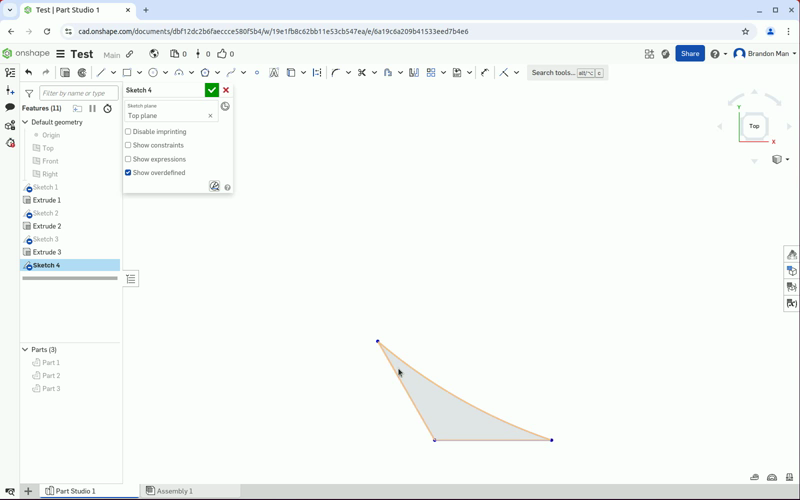
scroll(6)
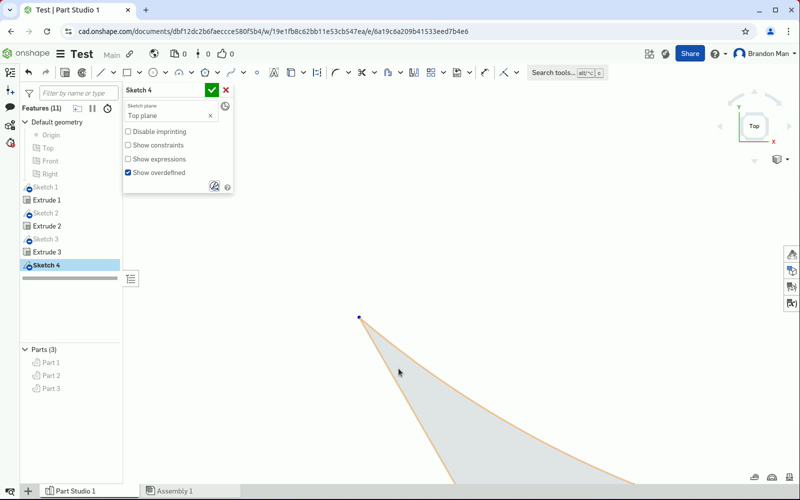
click(398, 368)
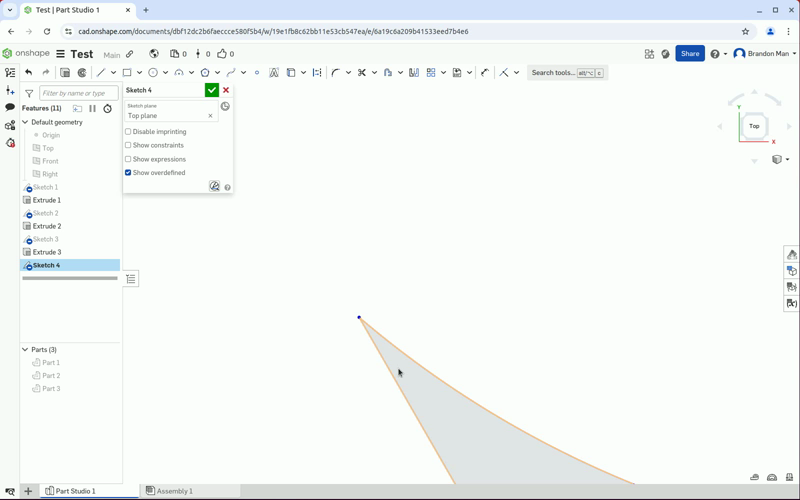
scroll(-6)
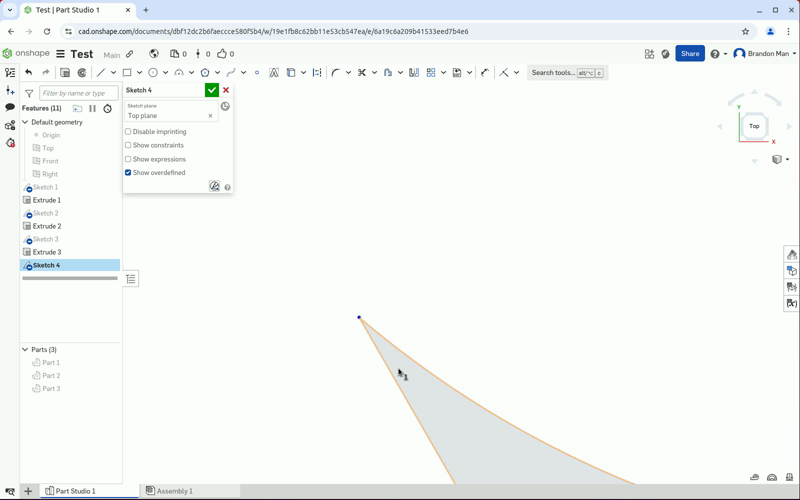
scroll(-6)
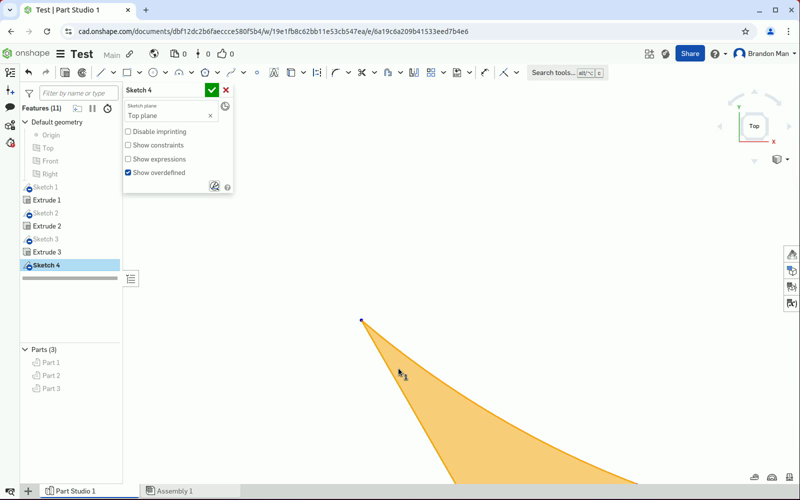
scroll(-6)
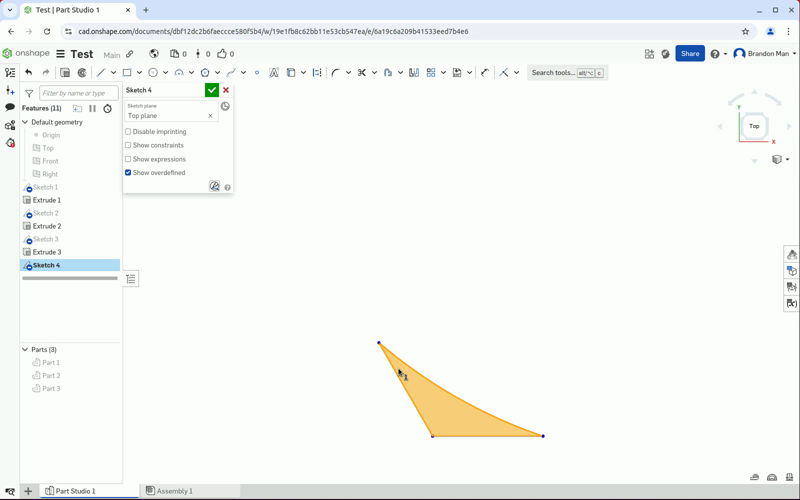
scroll(-6)
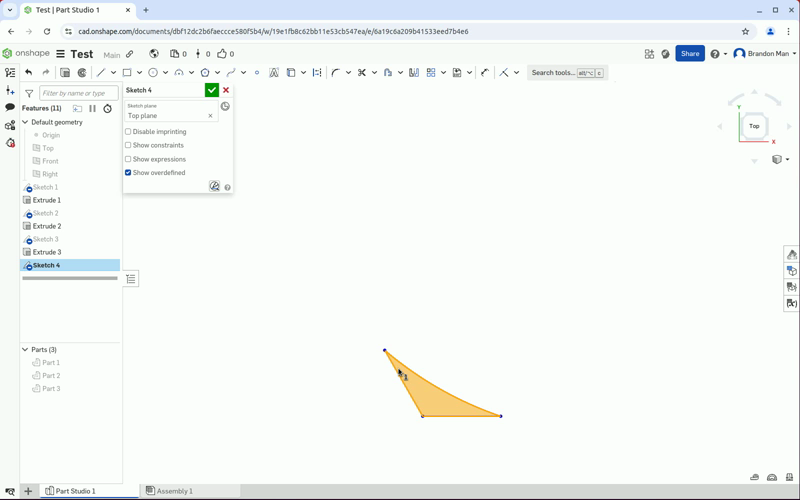
scroll(-6)
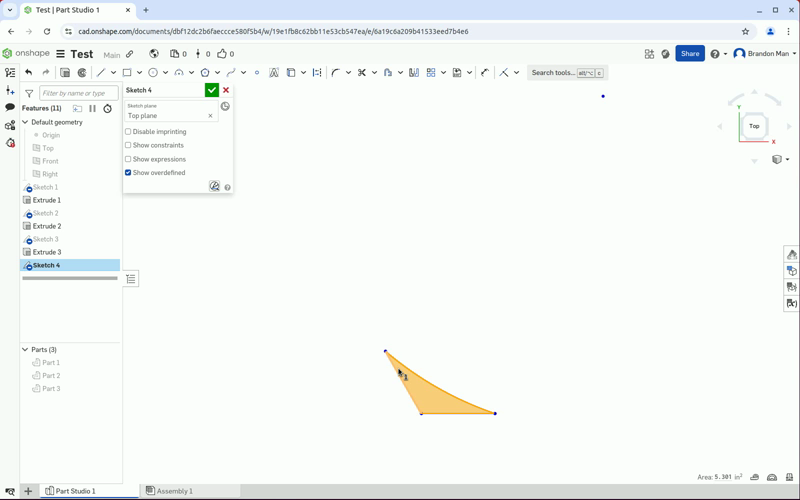
scroll(-6)
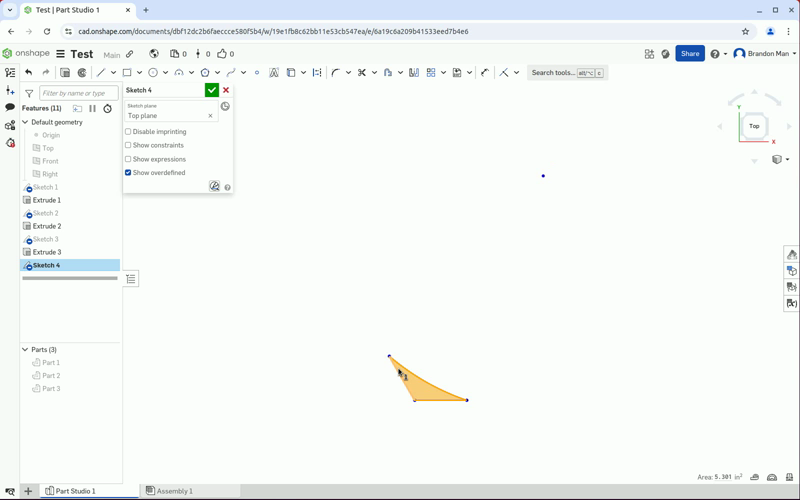
scroll(-6)
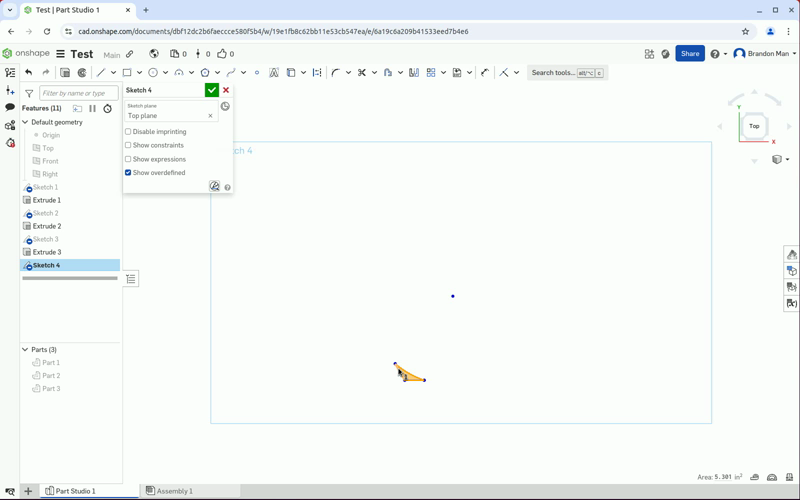
mouse_move(73, 352)
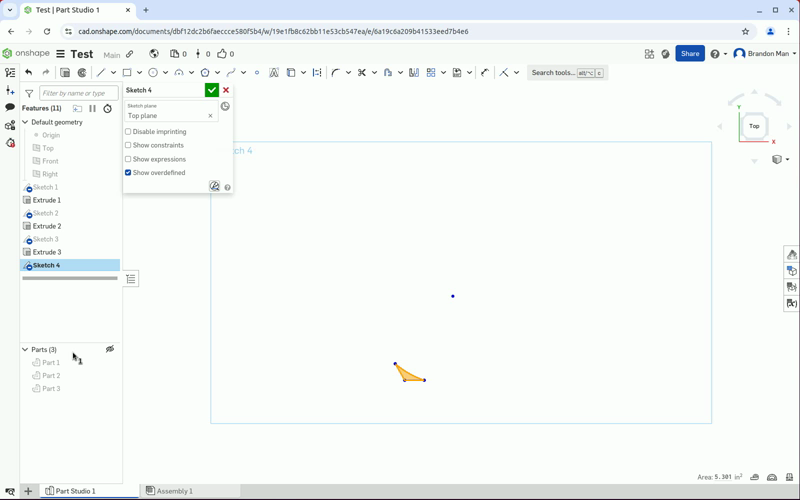
key(shift+y)
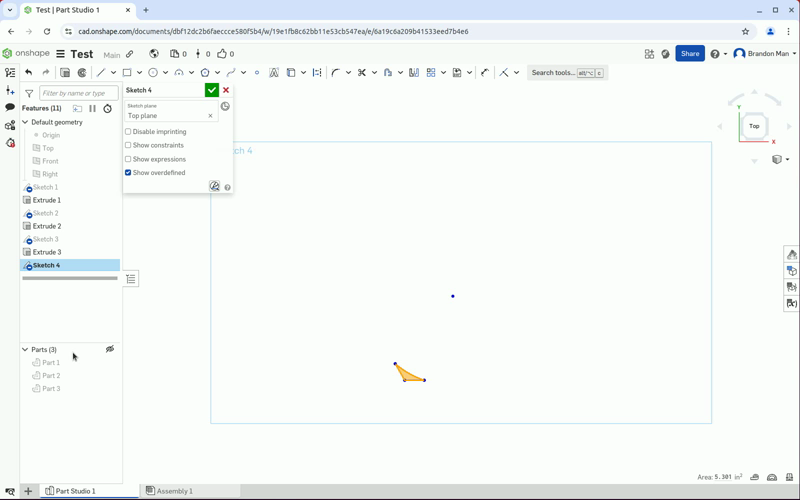
key(shift+e)
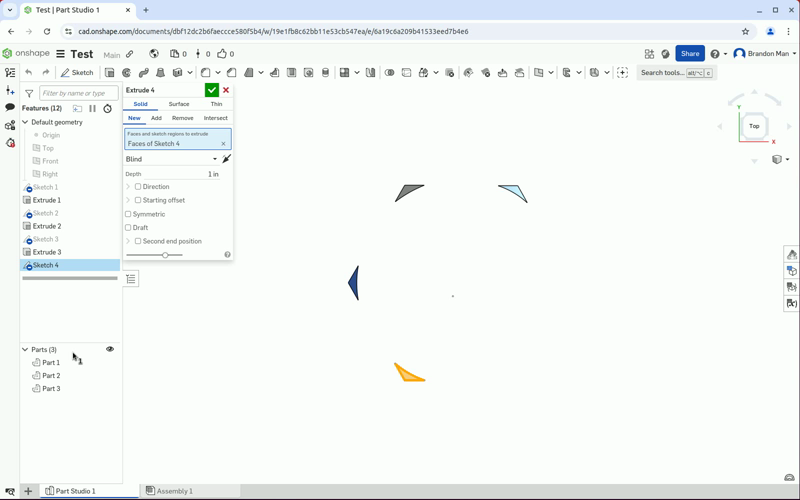
mouse_move(143, 106)
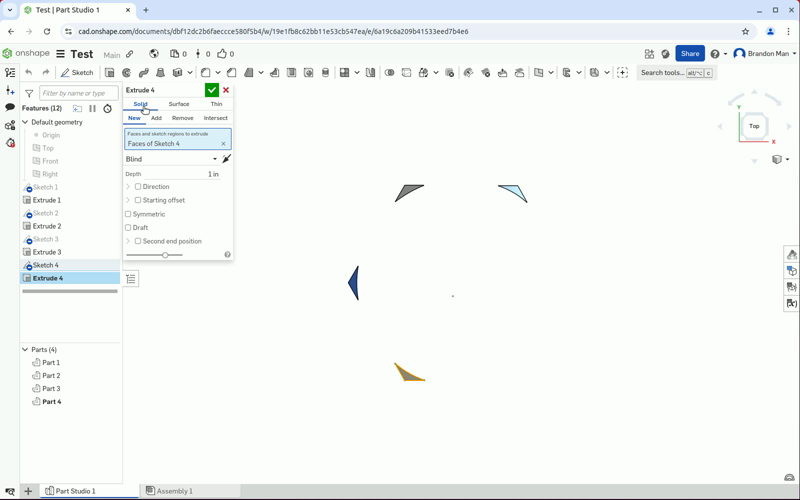
click(143, 106)
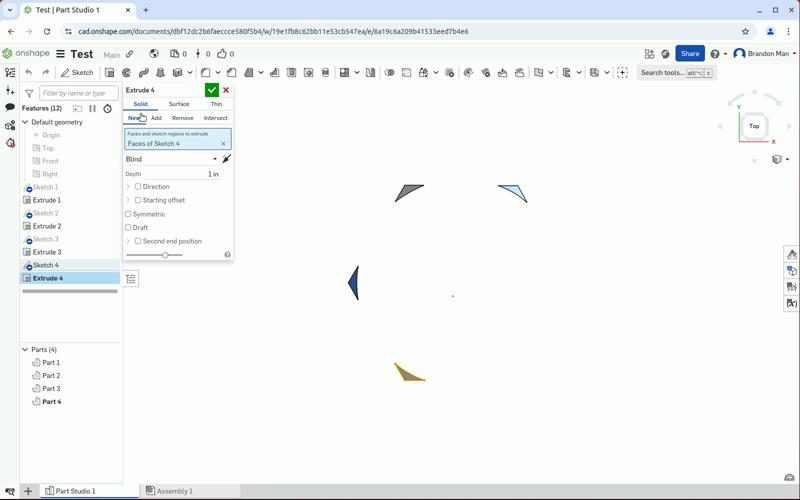
mouse_move(137, 120)
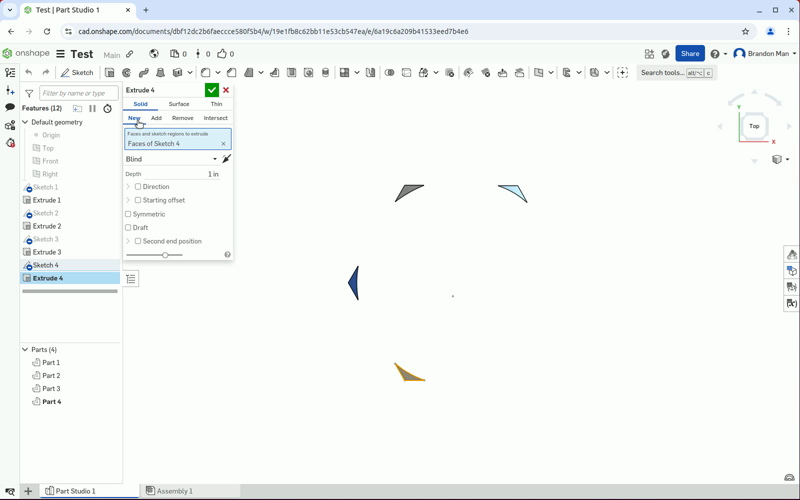
click(137, 120)
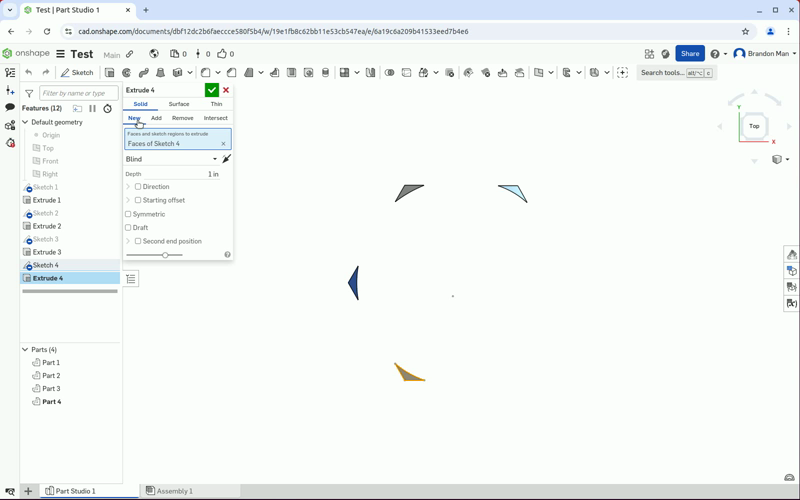
key(tab, 4)
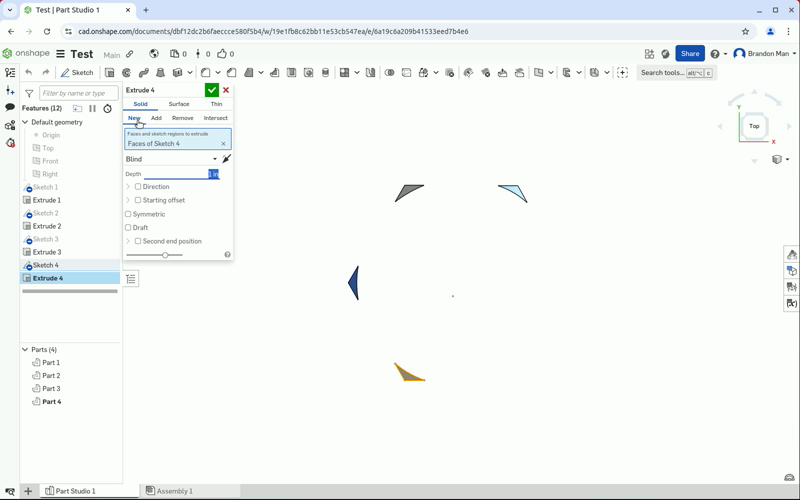
text(0.241)
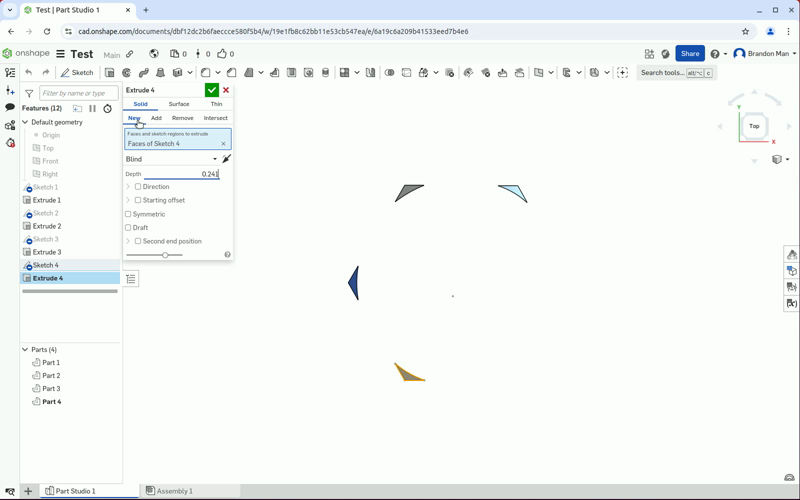
key(enter)
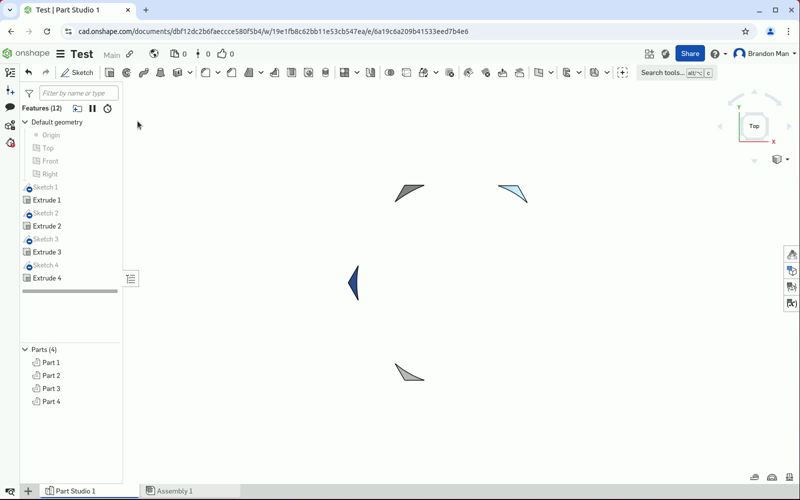
key(shift+h)
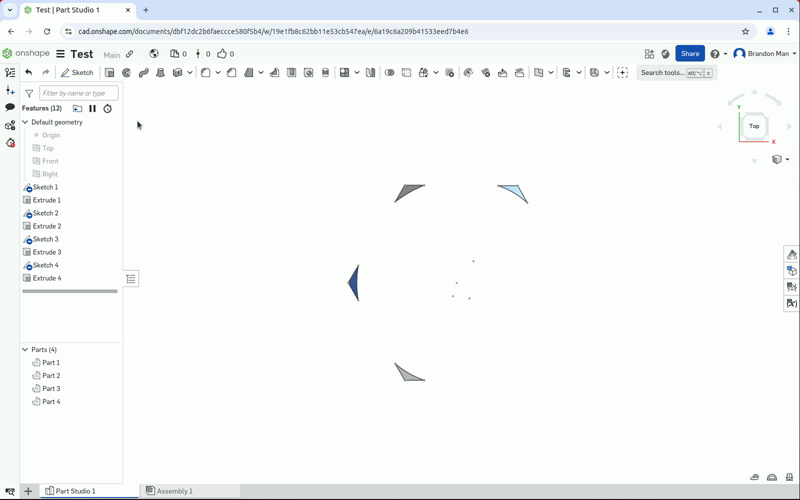
key(shift+h)
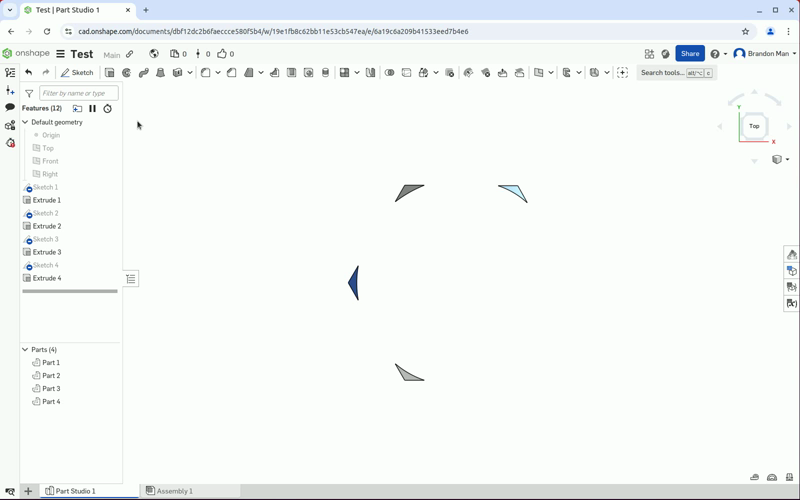
mouse_move(73, 189)
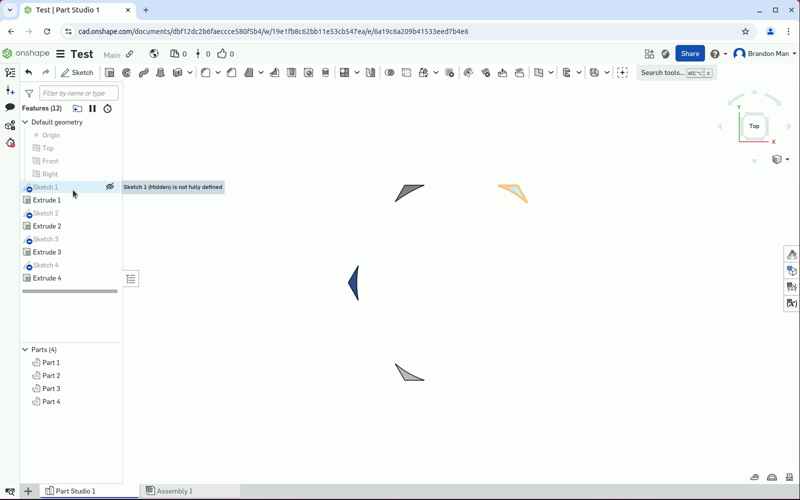
click(73, 189)
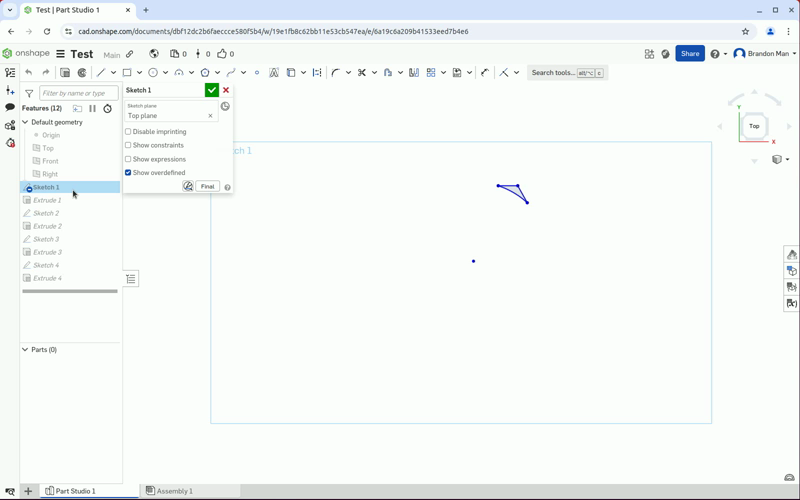
mouse_move(229, 92)
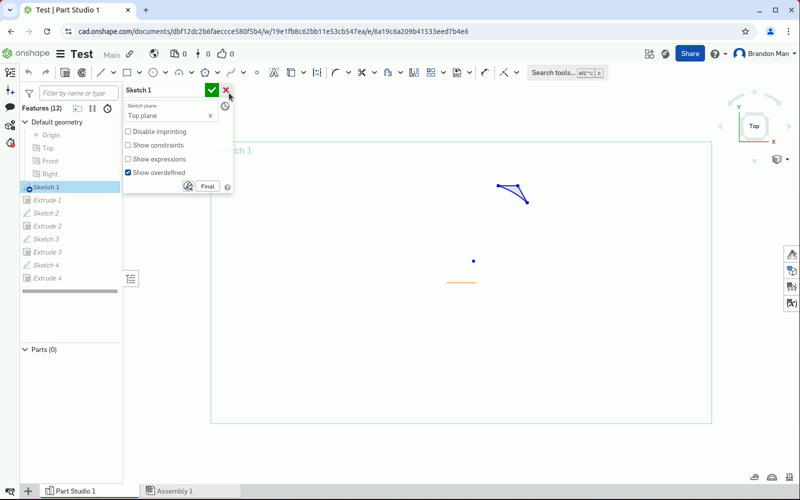
click(229, 92)
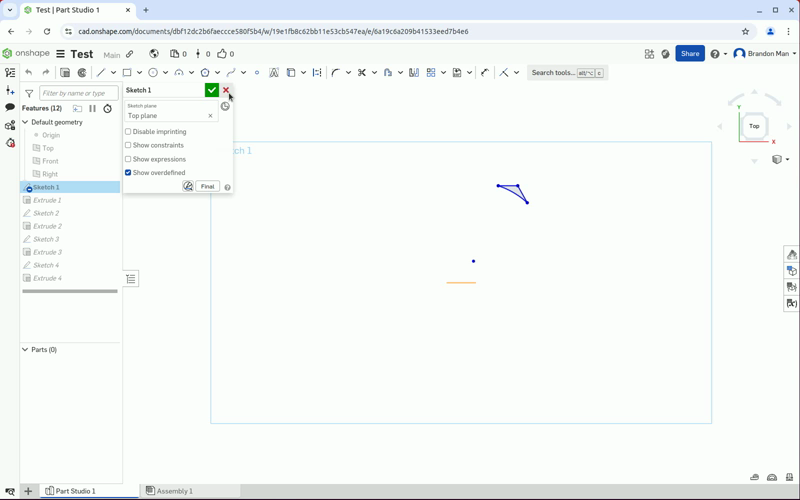
key(shift+s)
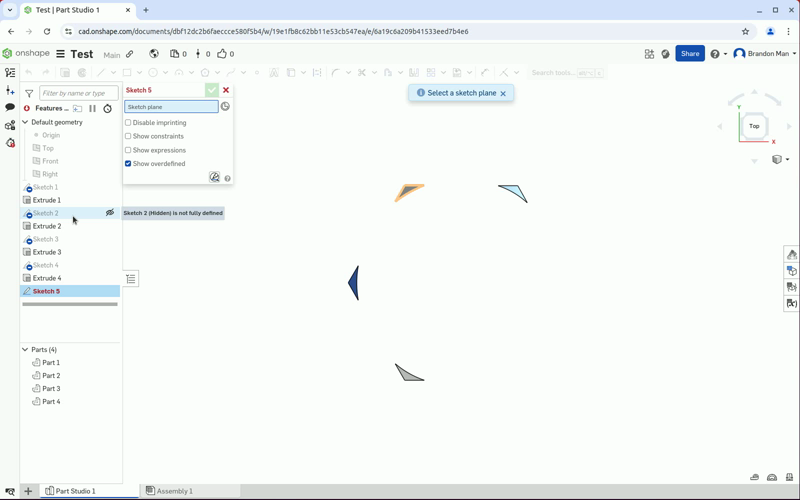
scroll(3)
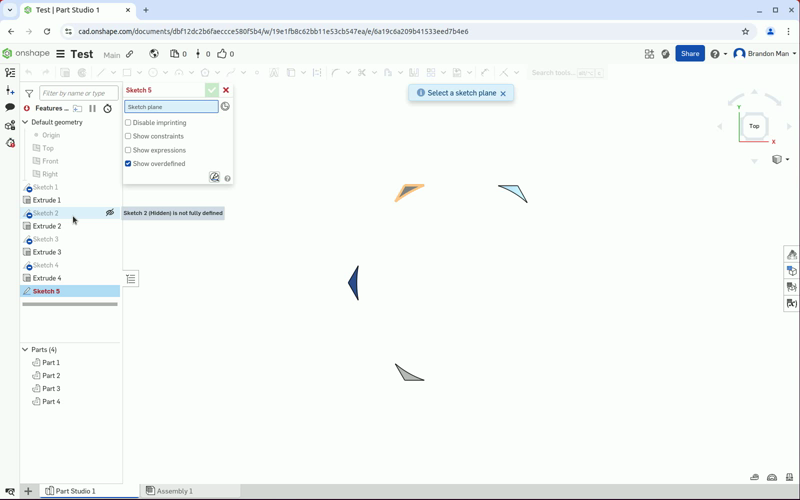
mouse_move(73, 150)
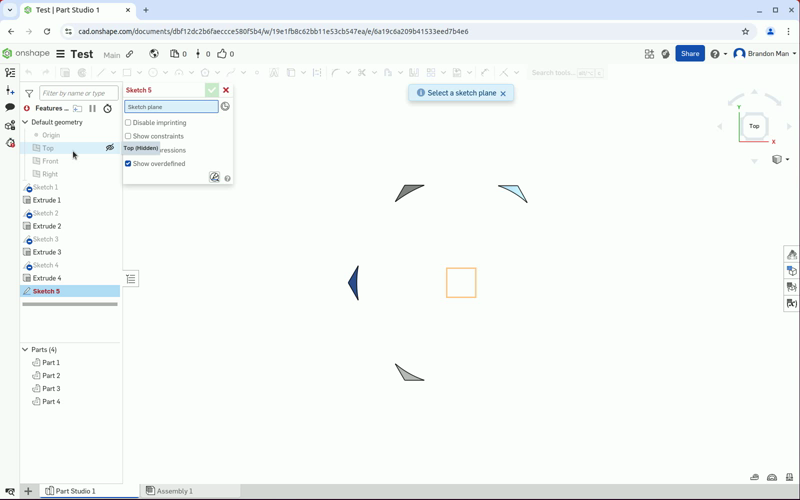
click(73, 150)
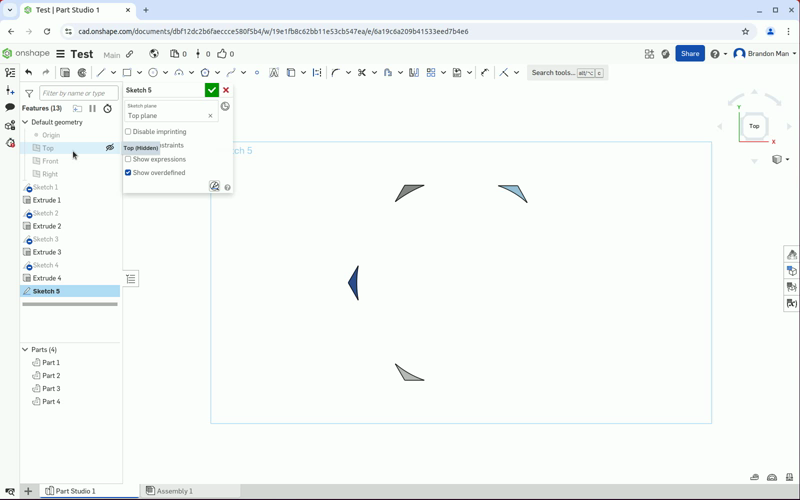
mouse_move(73, 352)
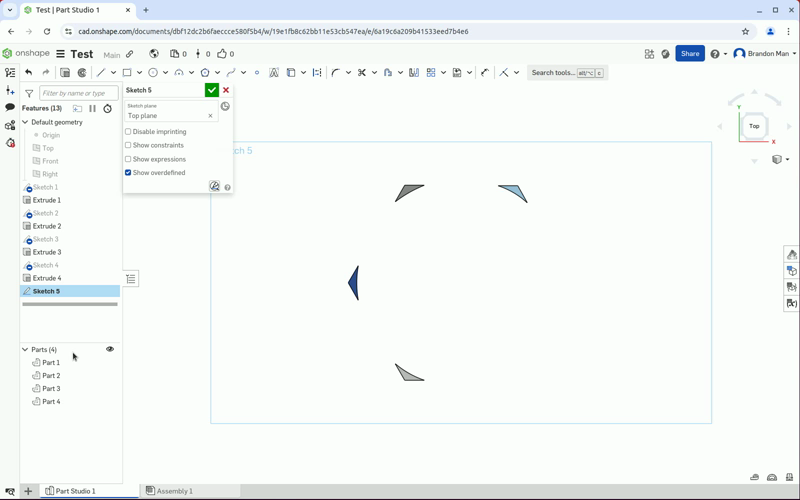
key(y)
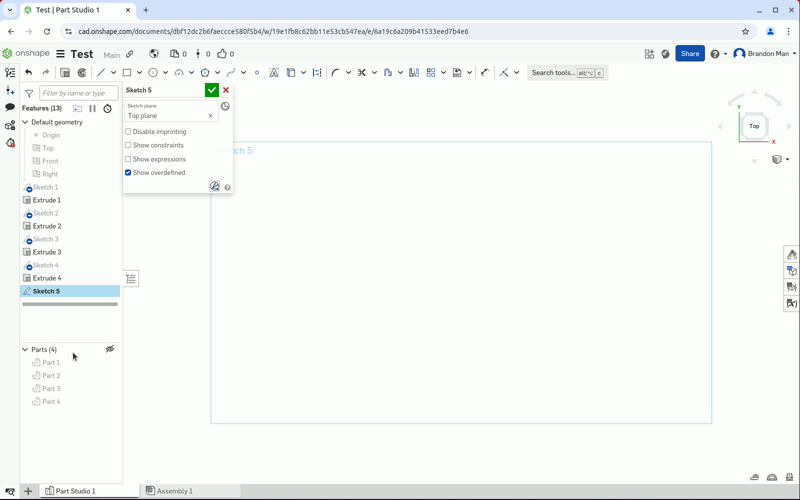
key(l)
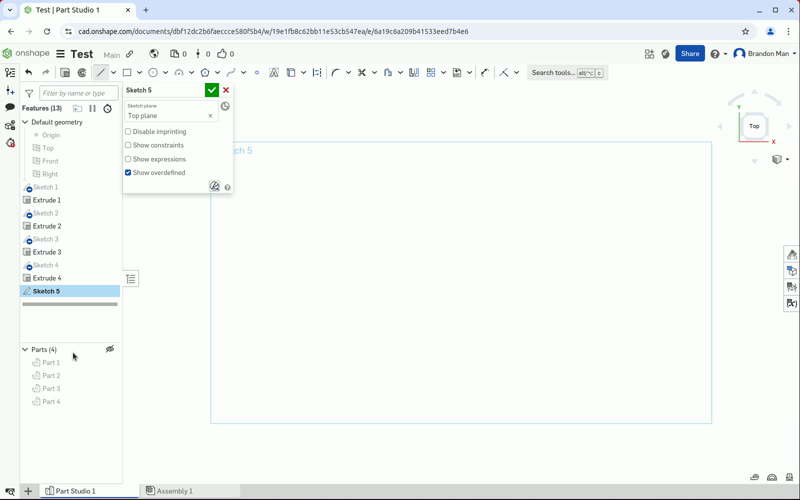
key_down(shift)
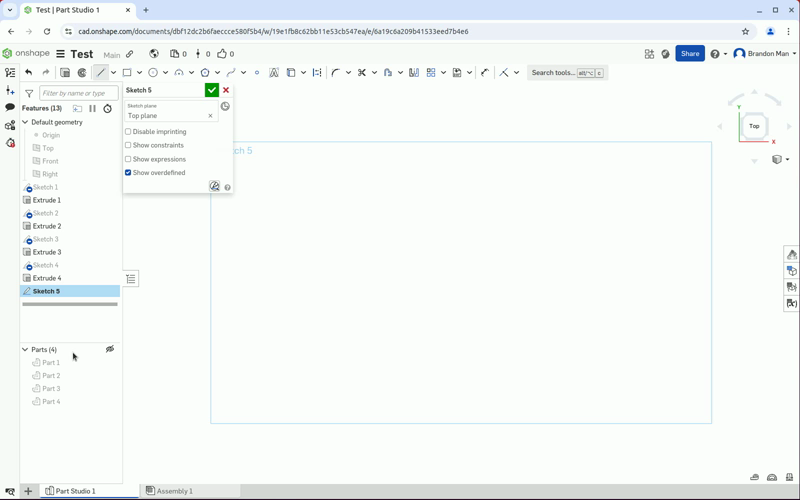
mouse_move(498, 380)
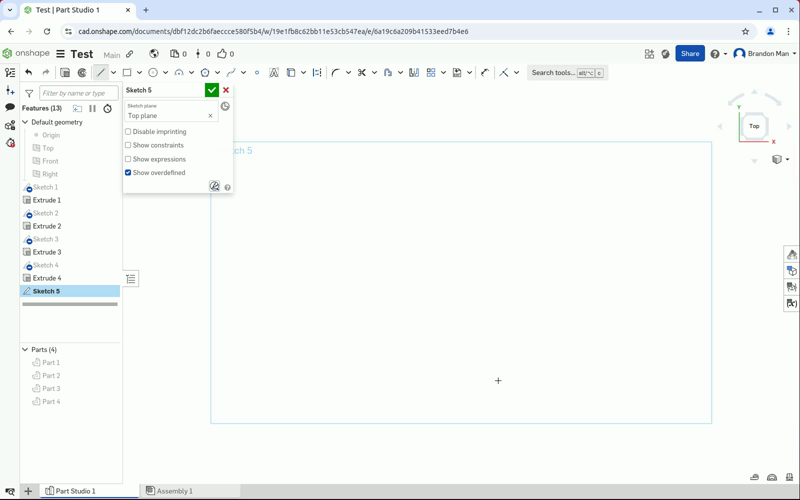
click(498, 380)
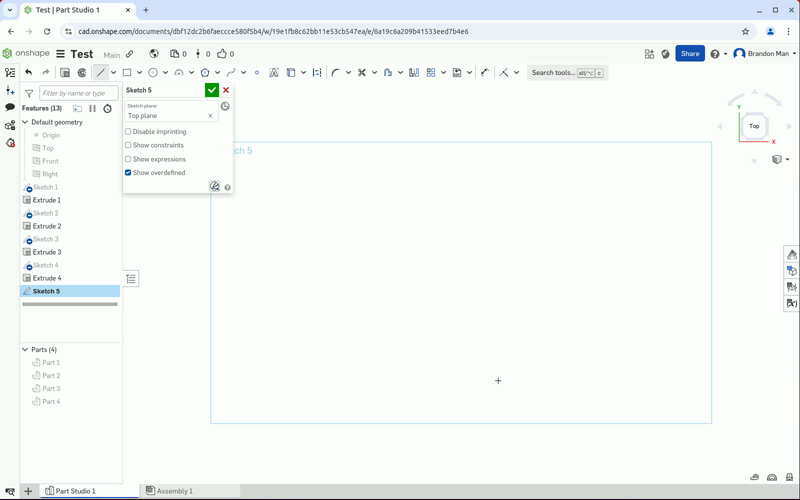
key_up(shift)
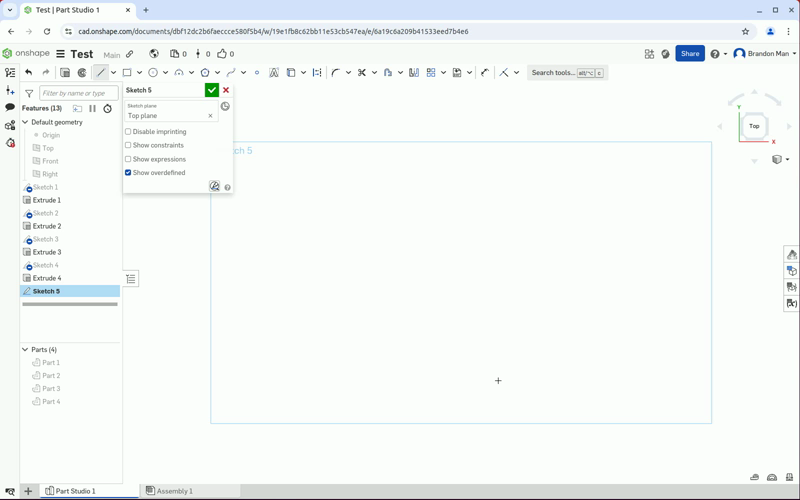
key_down(shift)
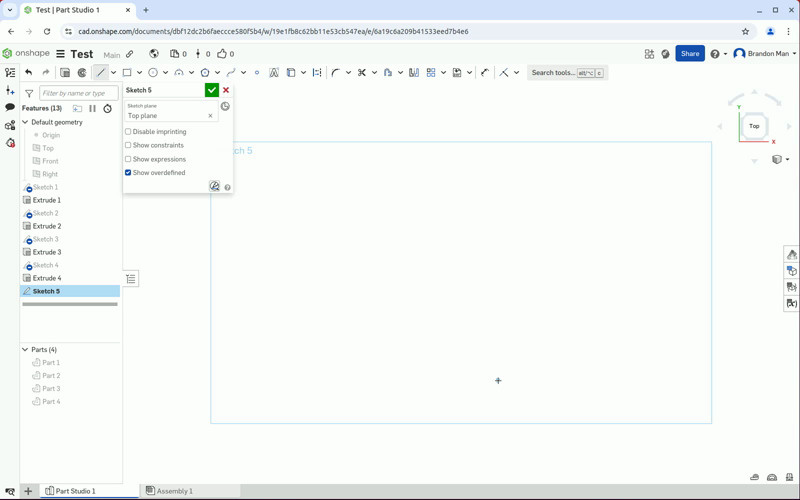
mouse_move(528, 380)
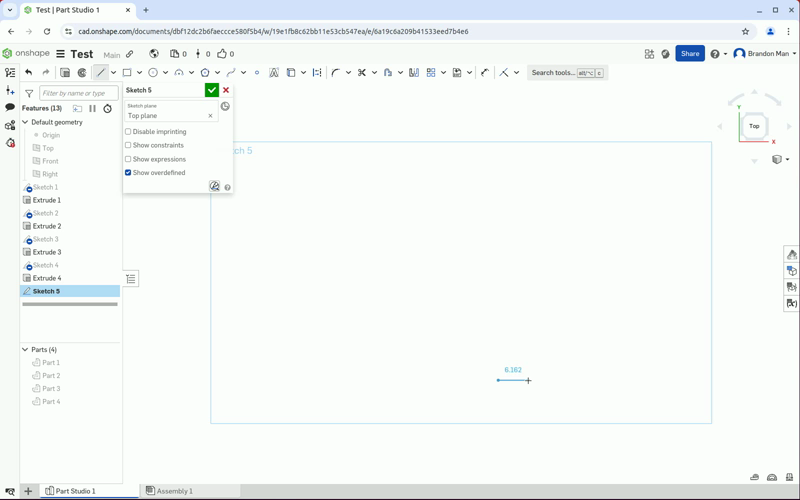
mouse_move(517, 380)
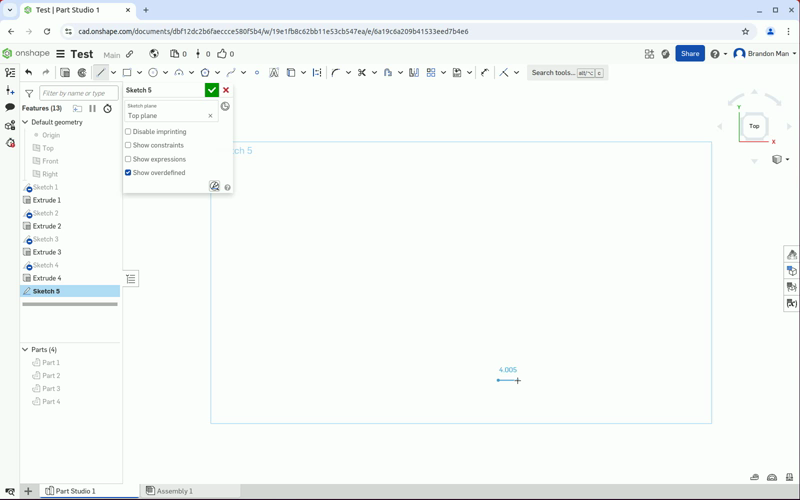
click(517, 380)
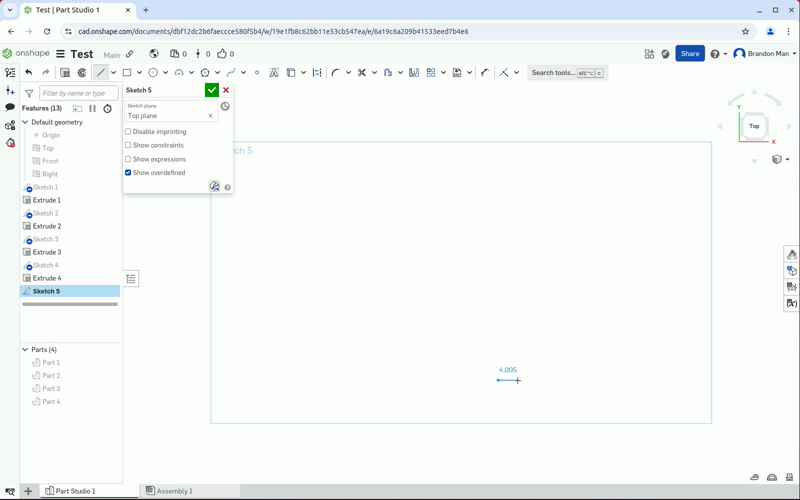
key_up(shift)
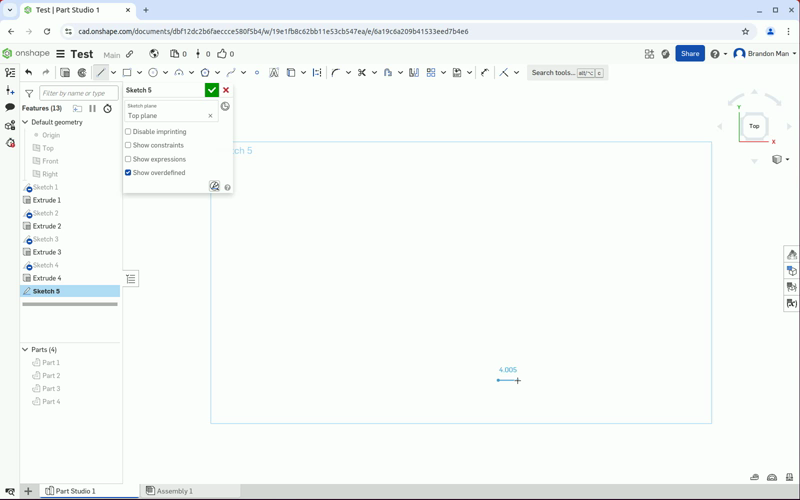
key_down(shift)
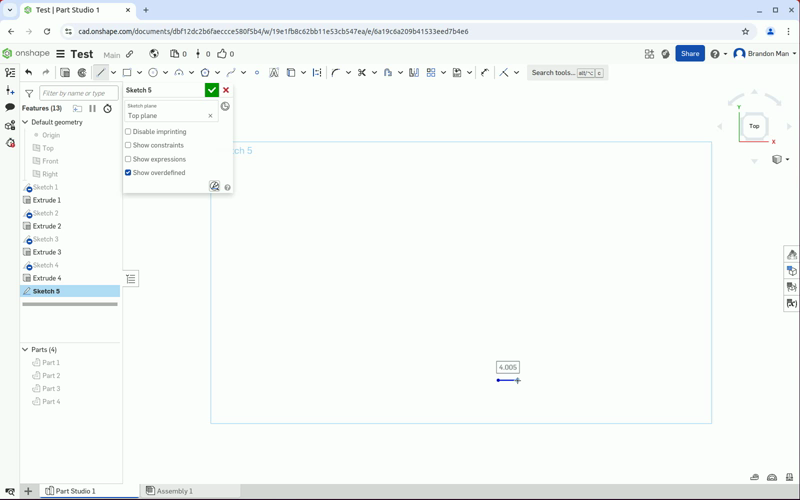
mouse_move(547, 380)
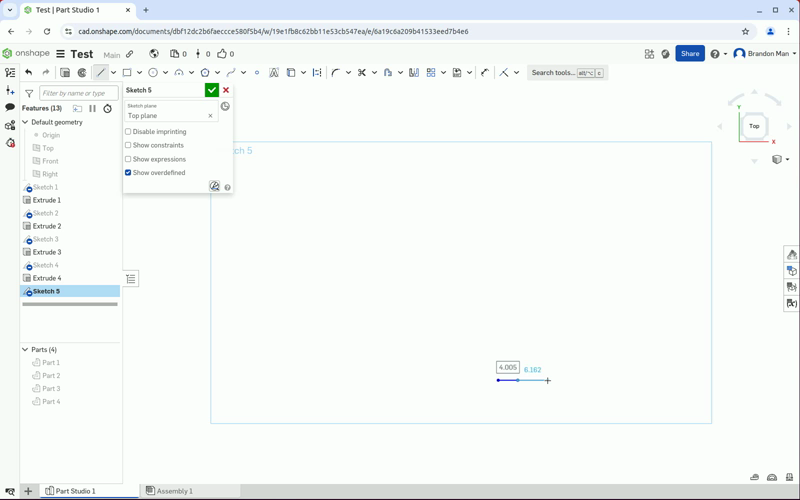
mouse_move(527, 363)
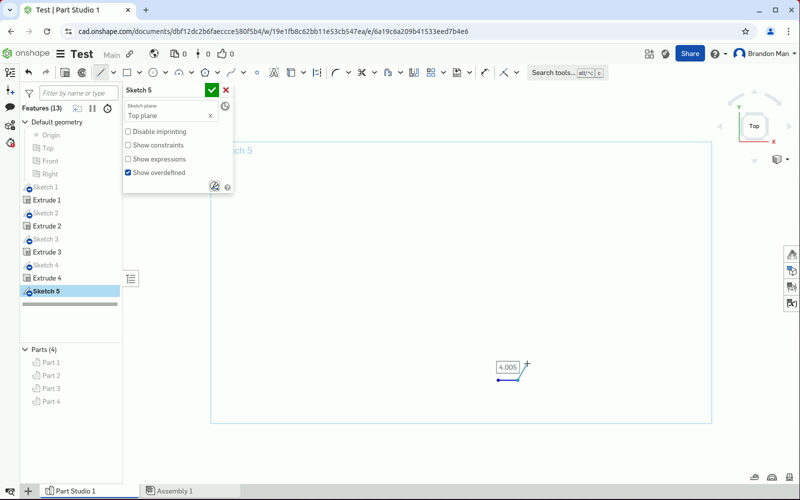
click(527, 363)
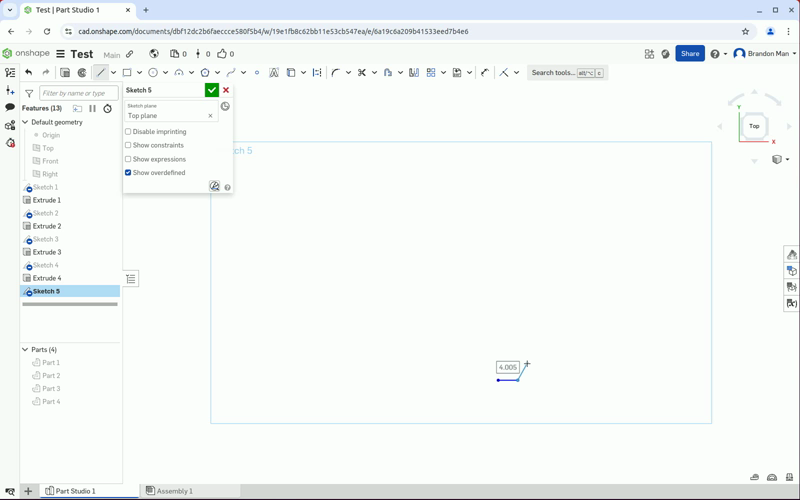
key_up(shift)
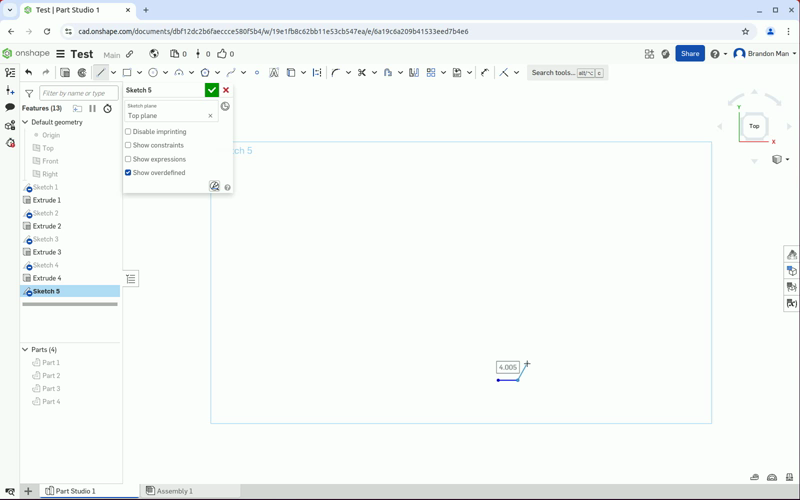
key(esc)
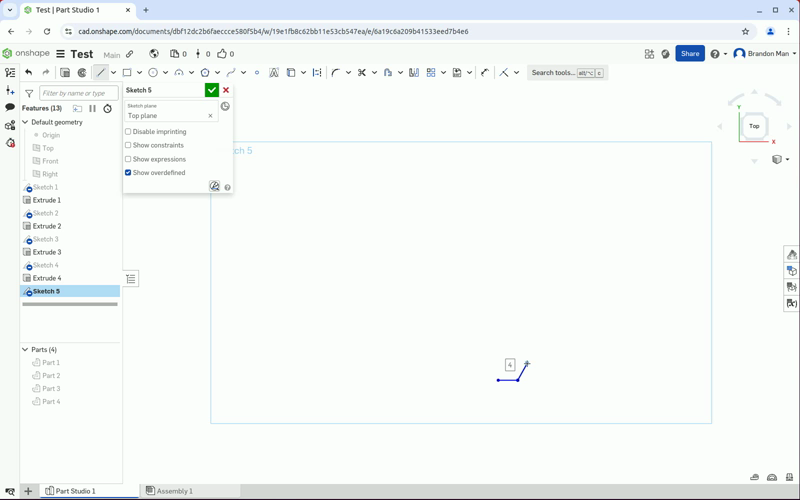
key(a)
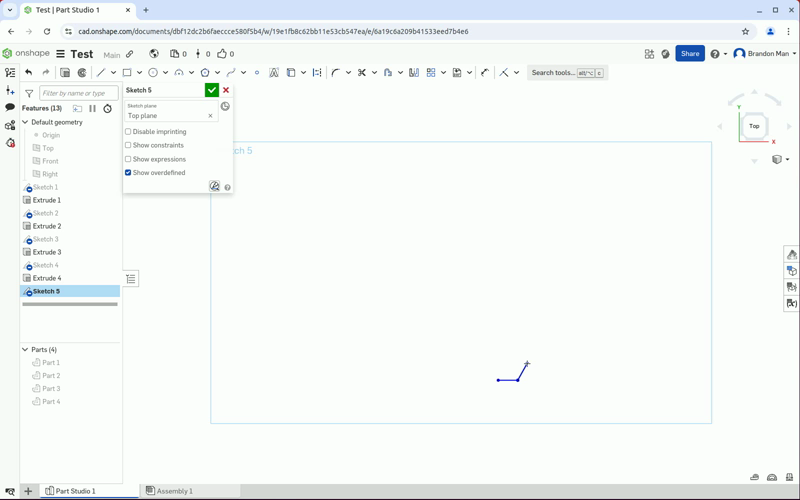
mouse_move(527, 363)
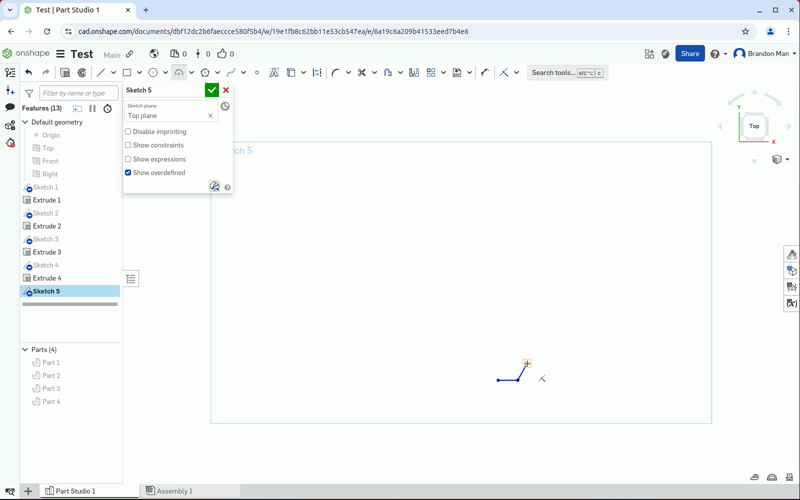
click(527, 363)
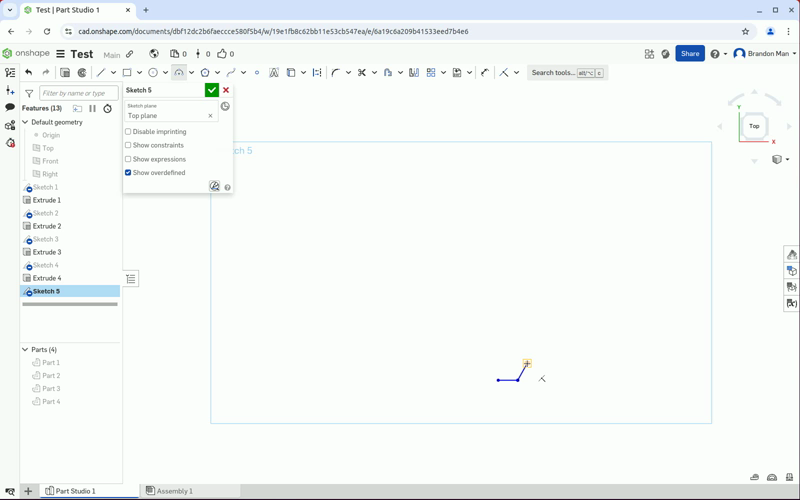
mouse_move(498, 380)
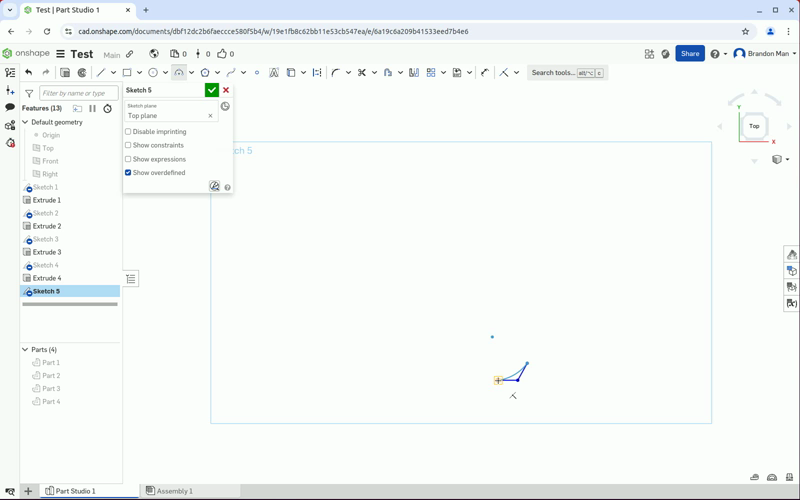
click(498, 380)
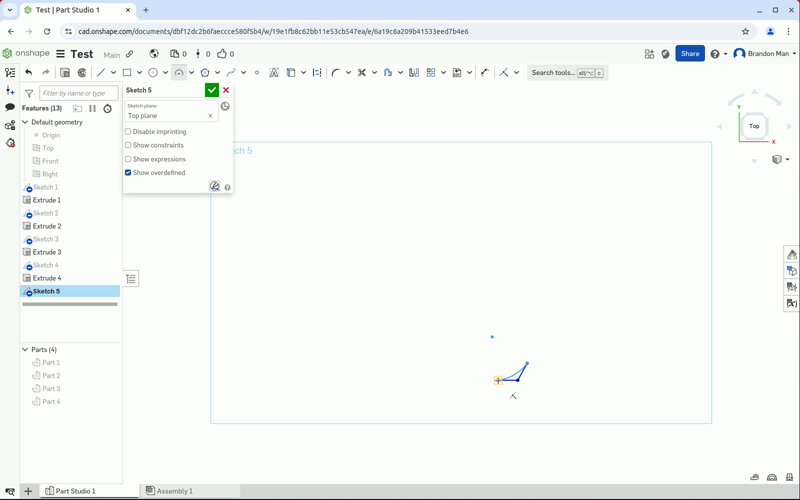
key_down(shift)
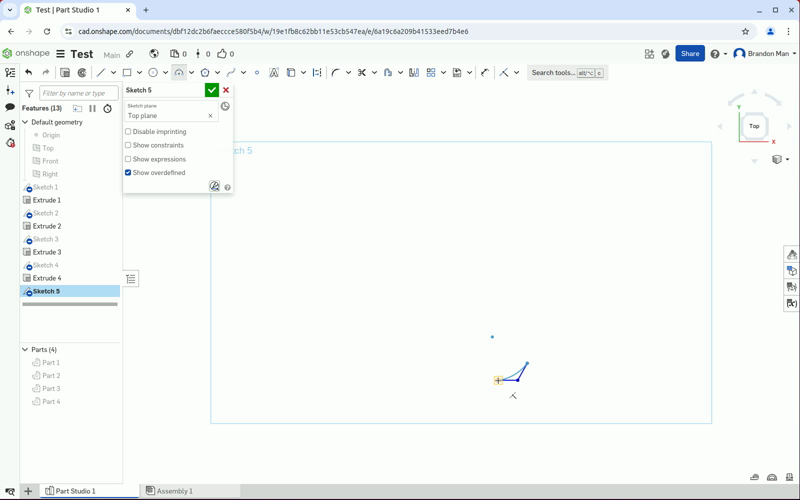
mouse_move(513, 372)
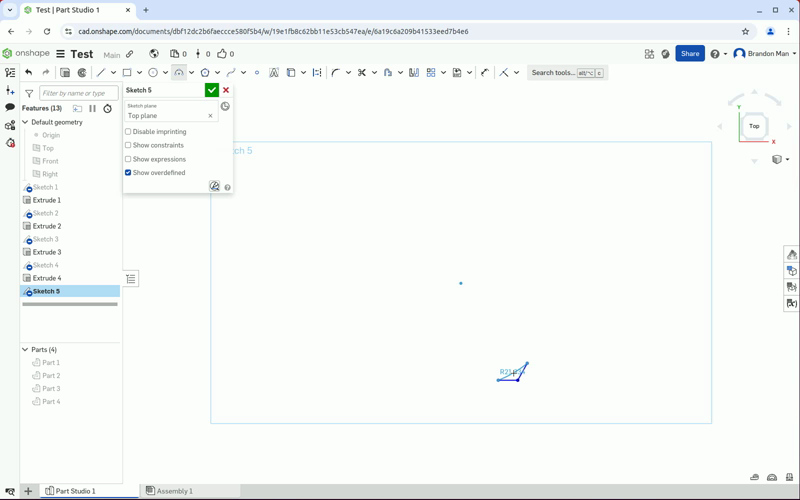
click(513, 372)
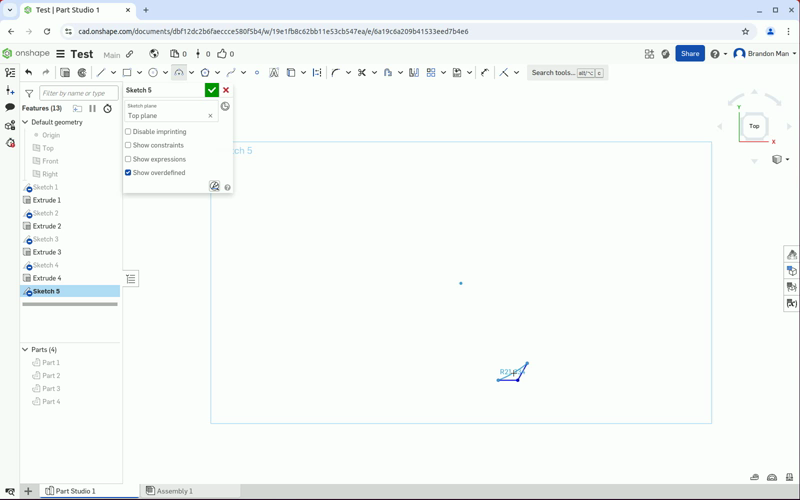
key_up(shift)
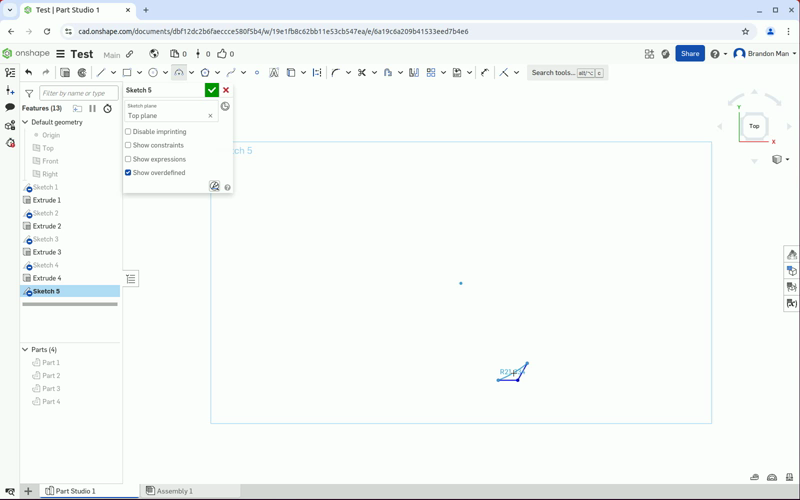
key(esc)
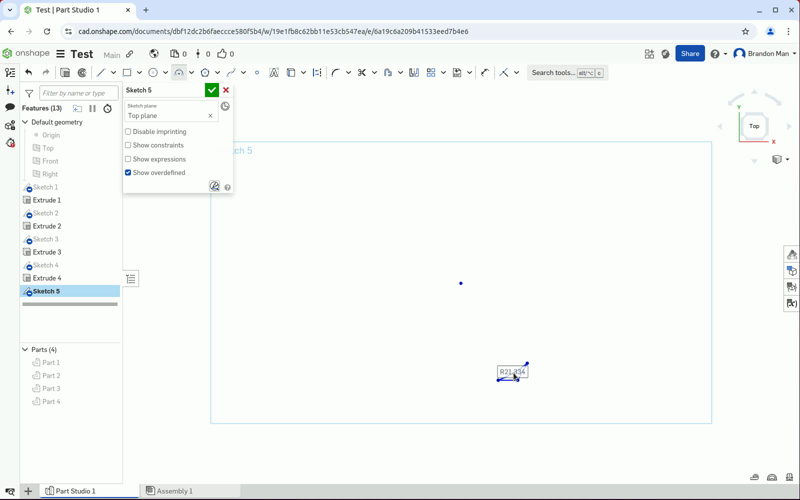
mouse_move(512, 377)
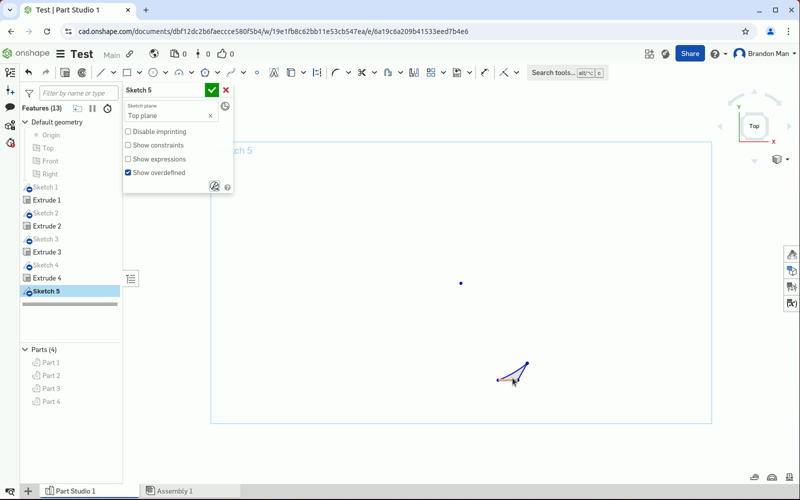
scroll(6)
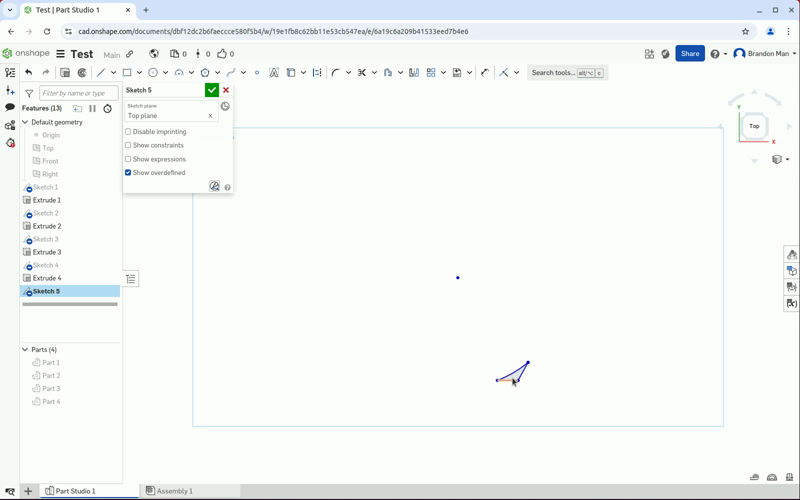
scroll(6)
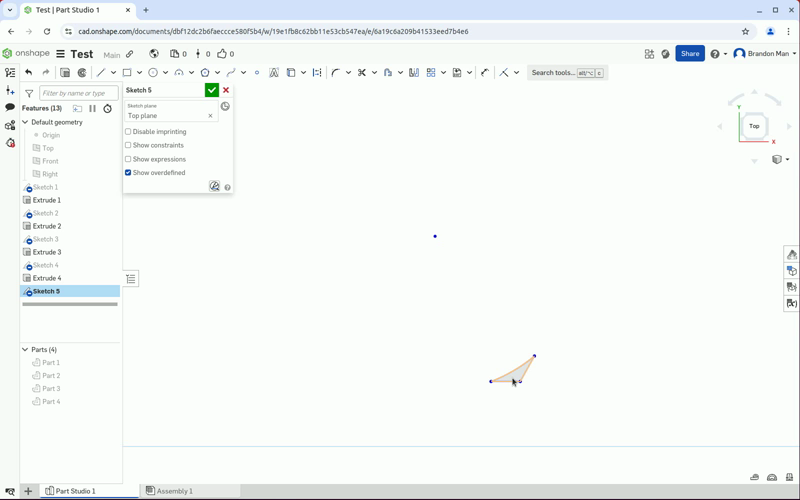
scroll(6)
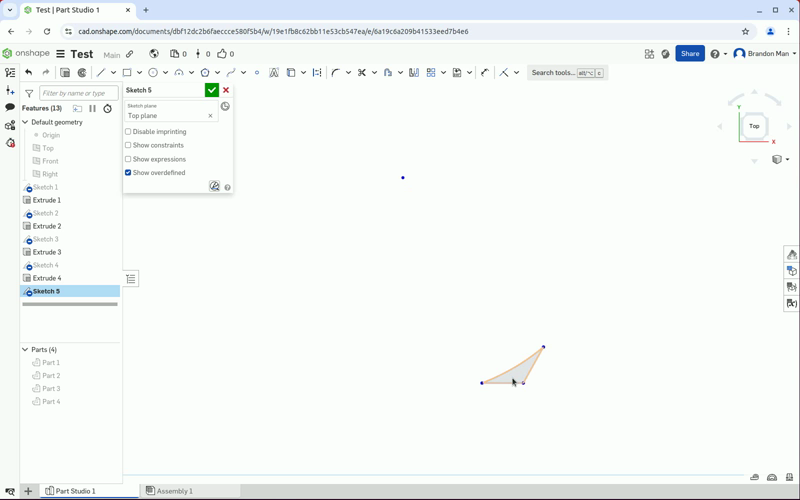
scroll(6)
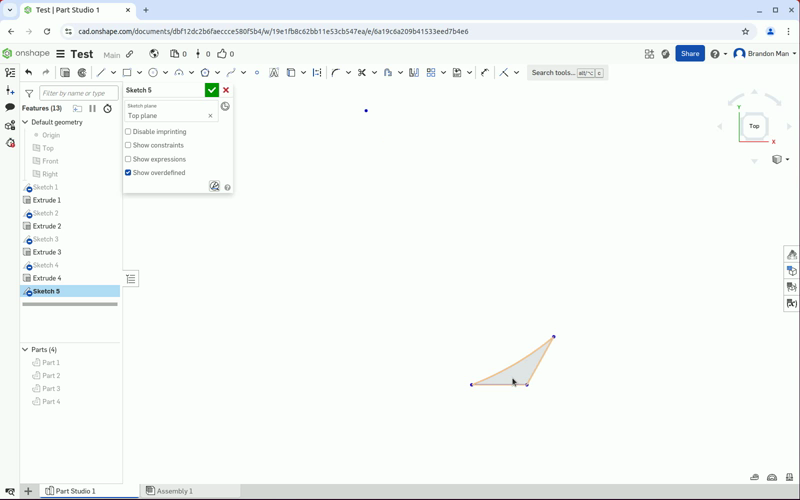
scroll(6)
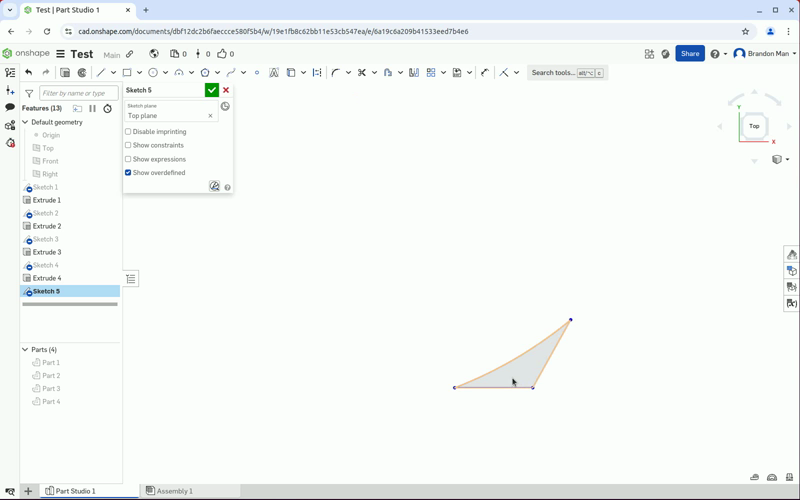
scroll(6)
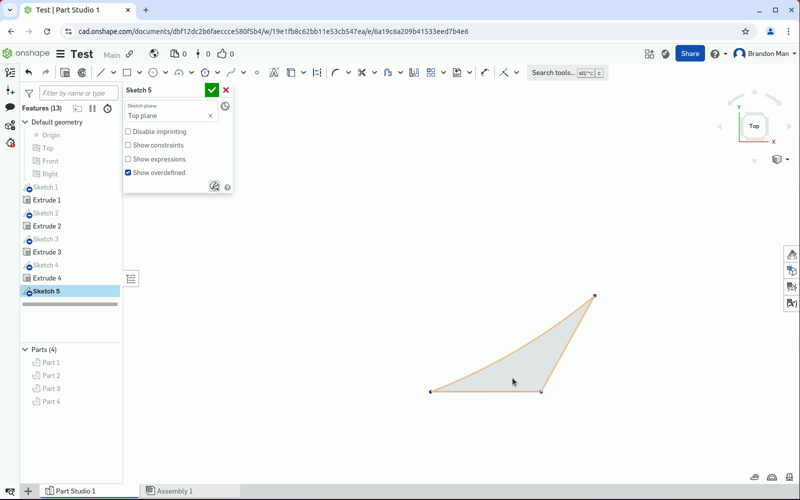
scroll(6)
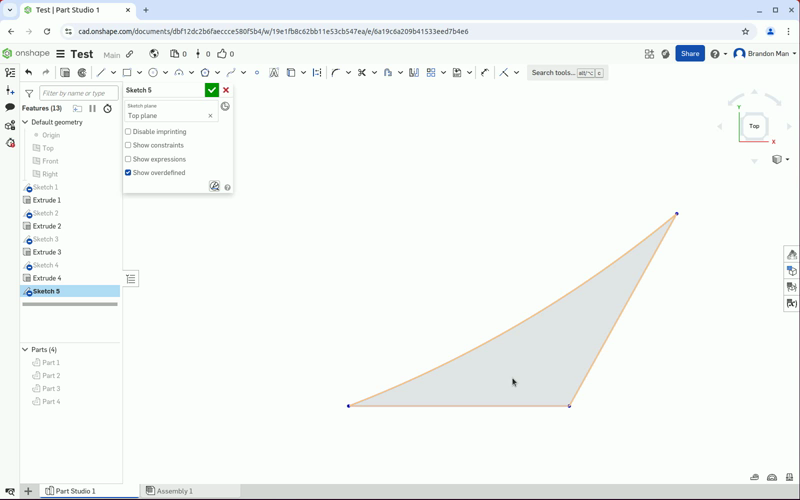
click(512, 377)
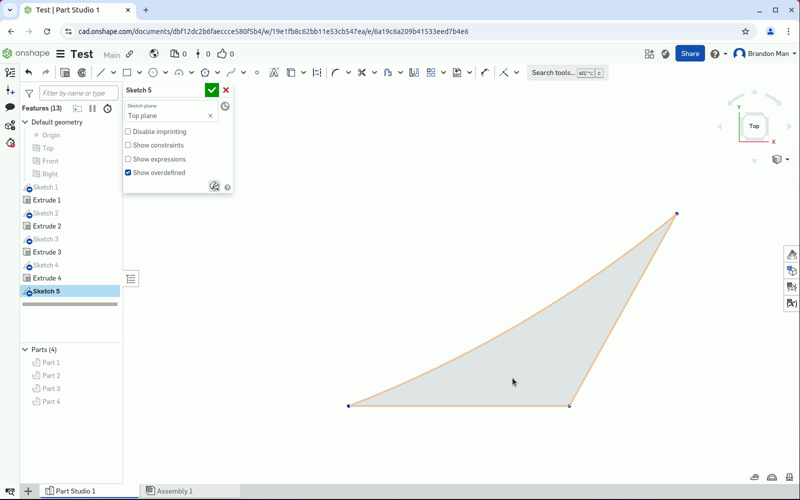
scroll(-6)
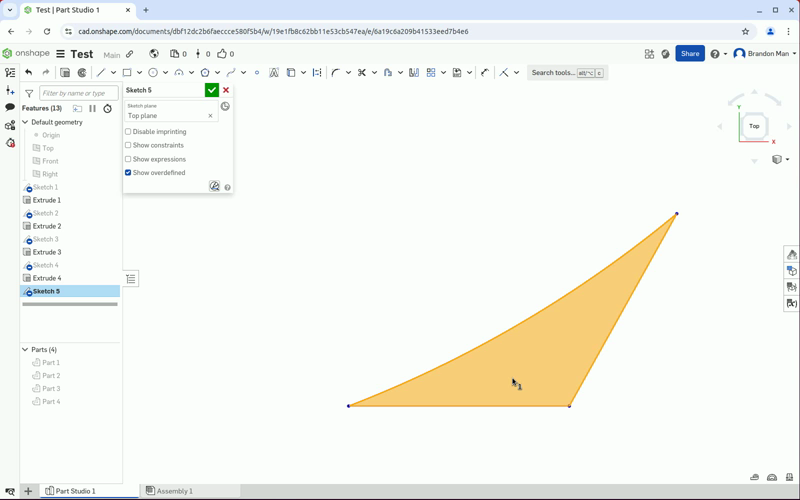
scroll(-6)
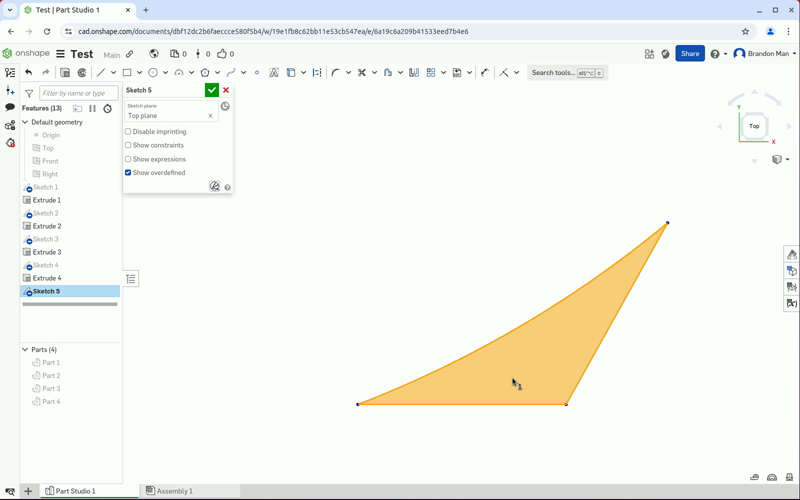
scroll(-6)
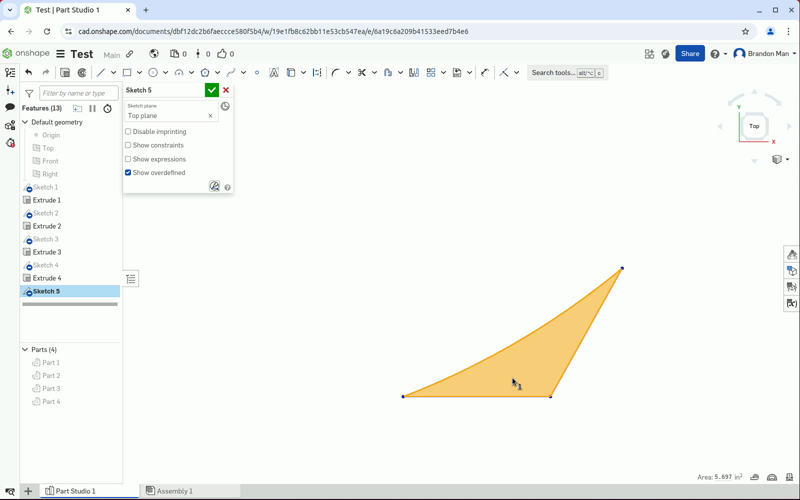
scroll(-6)
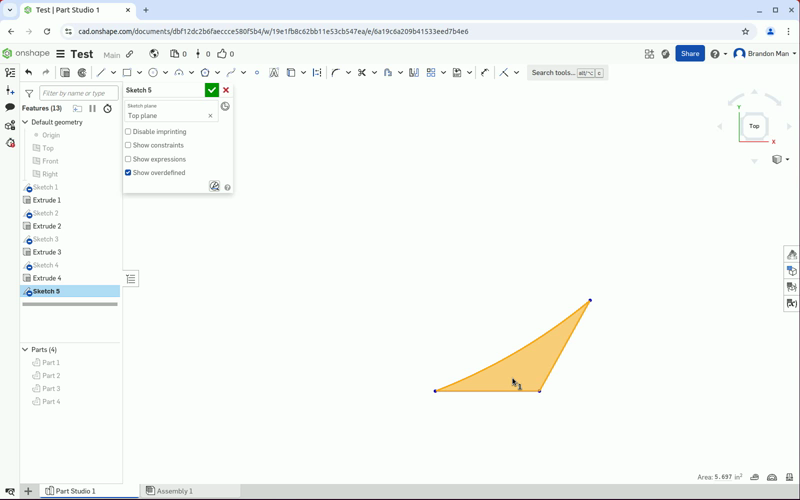
scroll(-6)
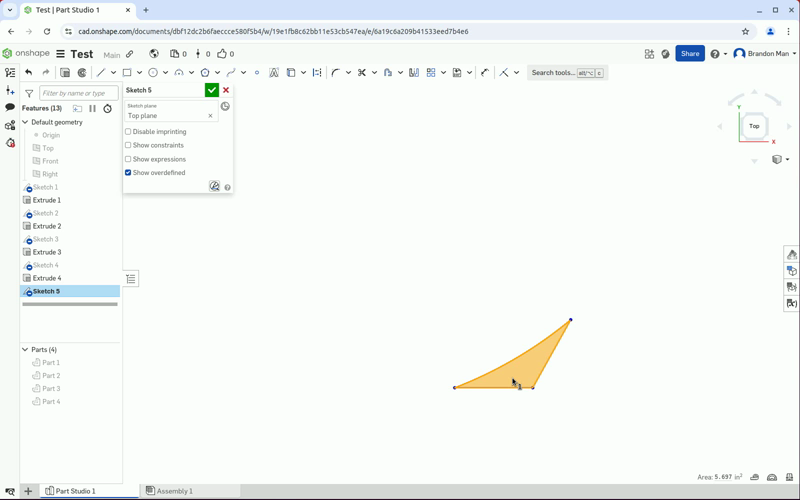
scroll(-6)
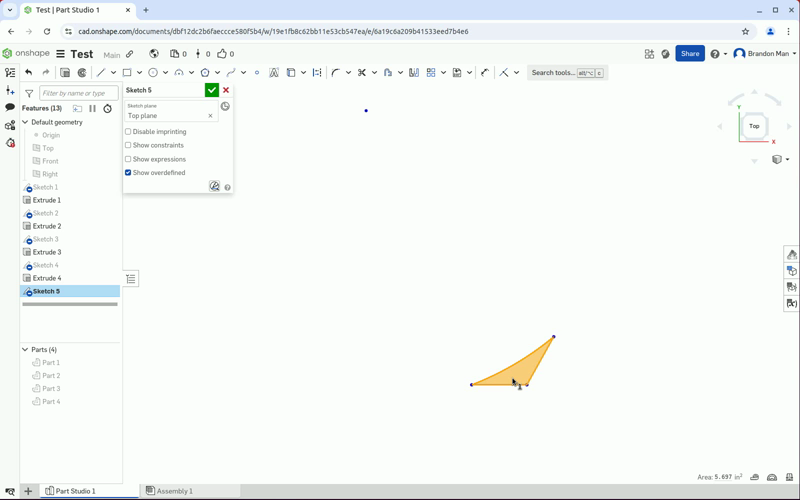
scroll(-6)
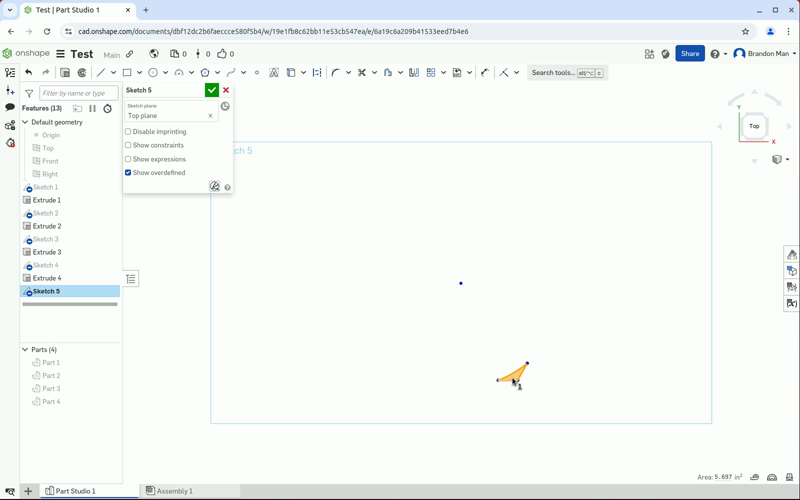
mouse_move(73, 352)
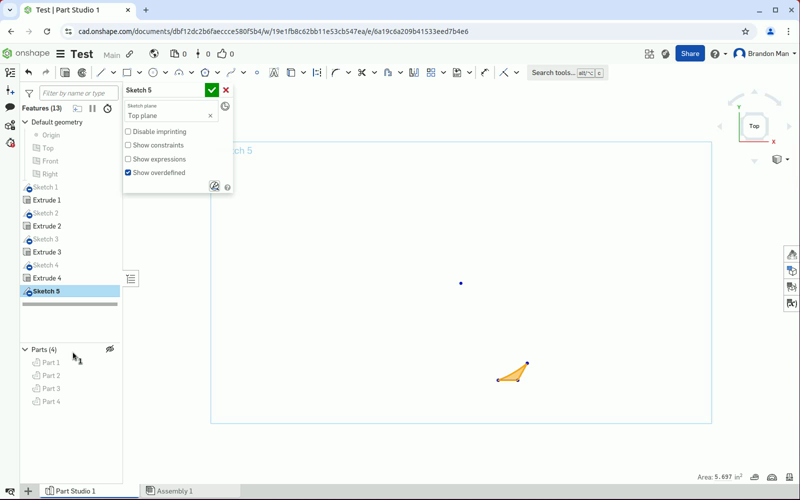
key(shift+y)
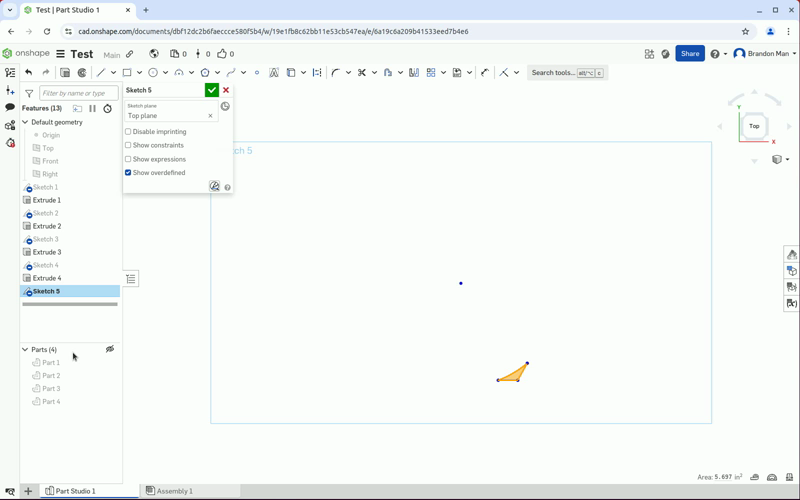
key(shift+e)
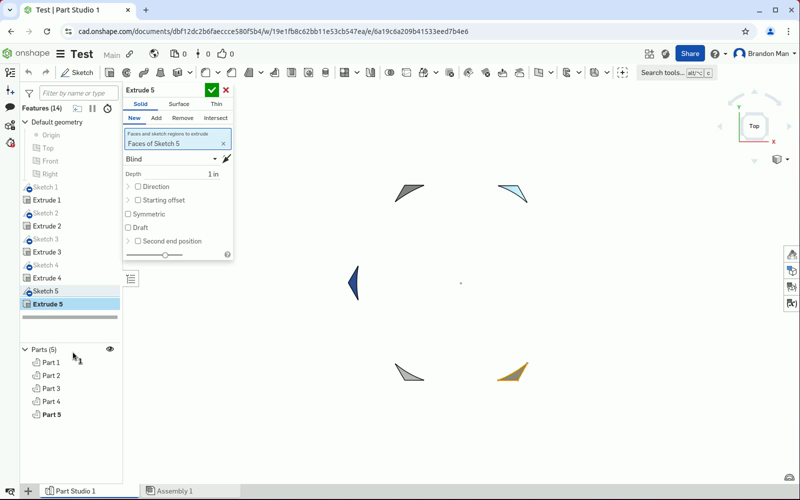
mouse_move(143, 106)
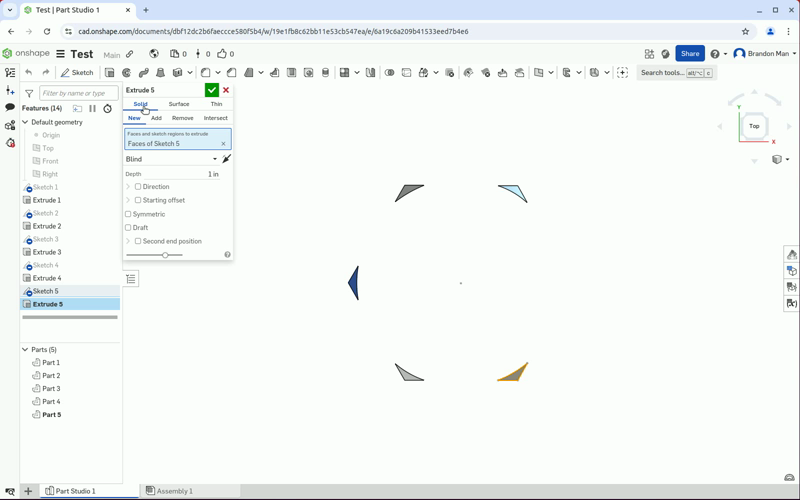
click(143, 106)
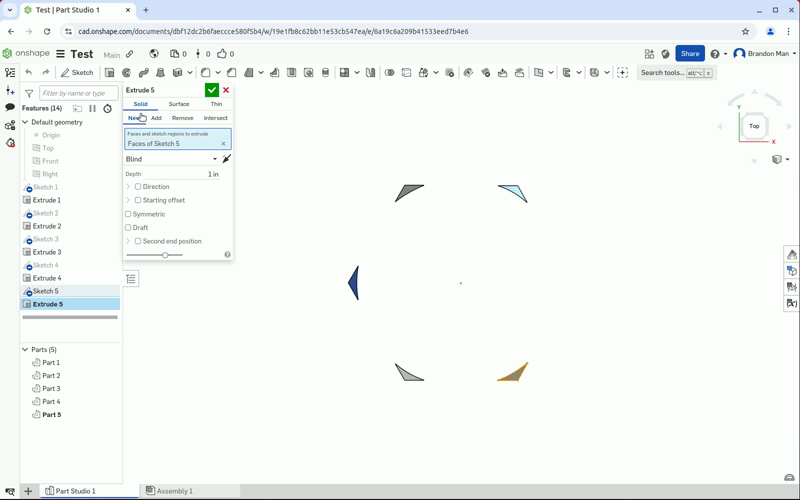
mouse_move(137, 120)
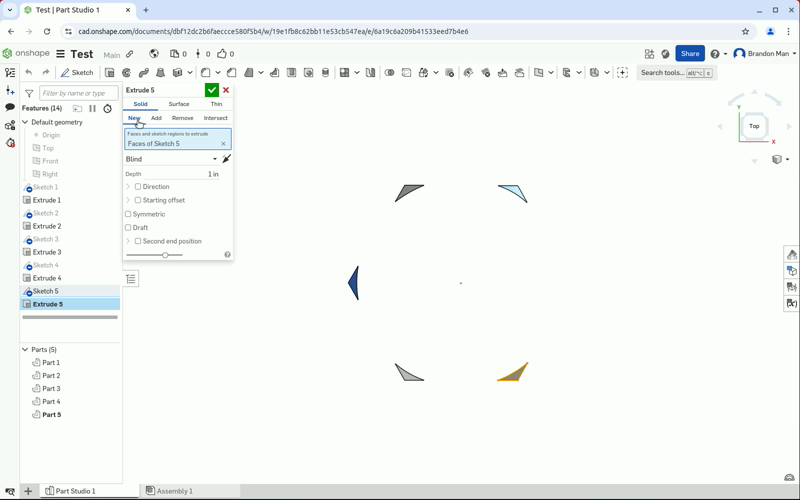
click(137, 120)
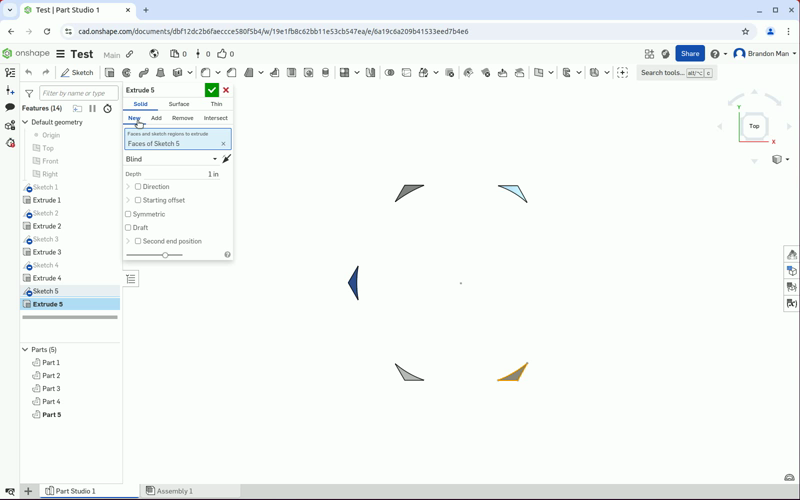
key(tab, 4)
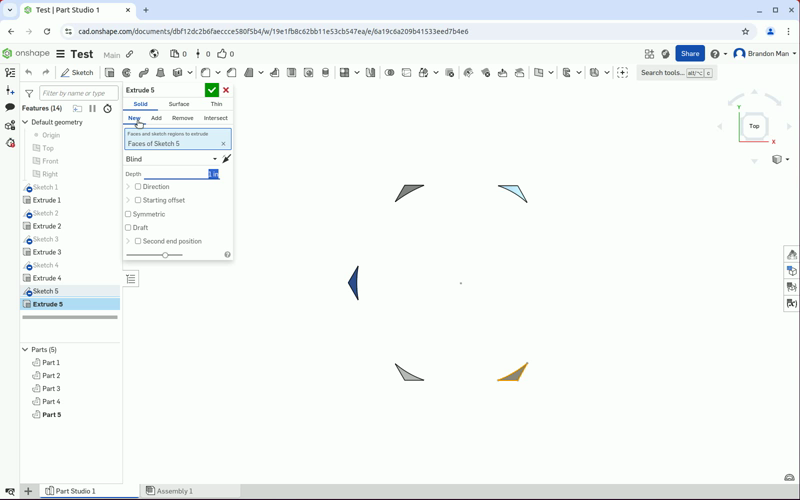
text(0.241)
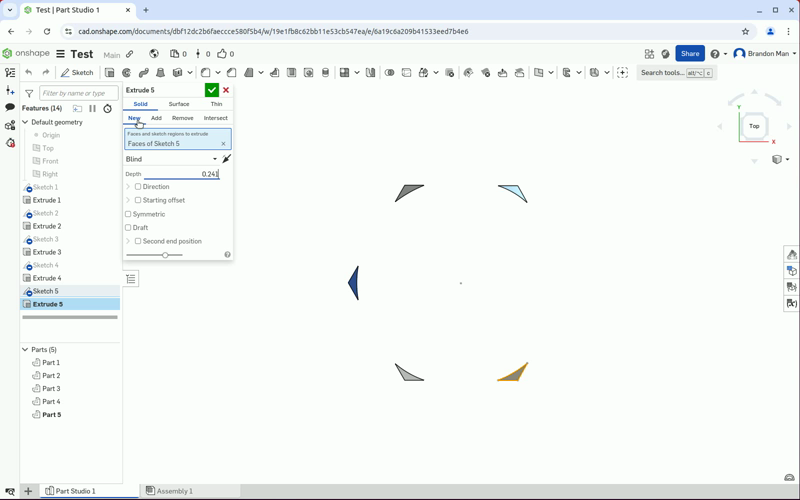
key(enter)
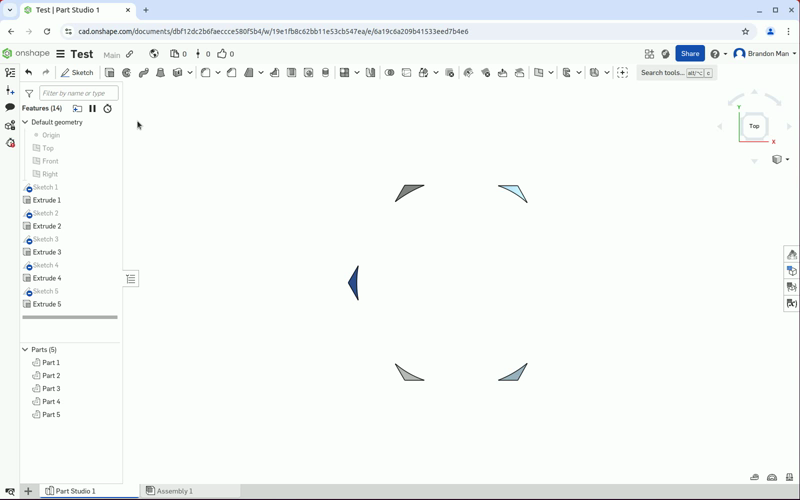
key(shift+h)
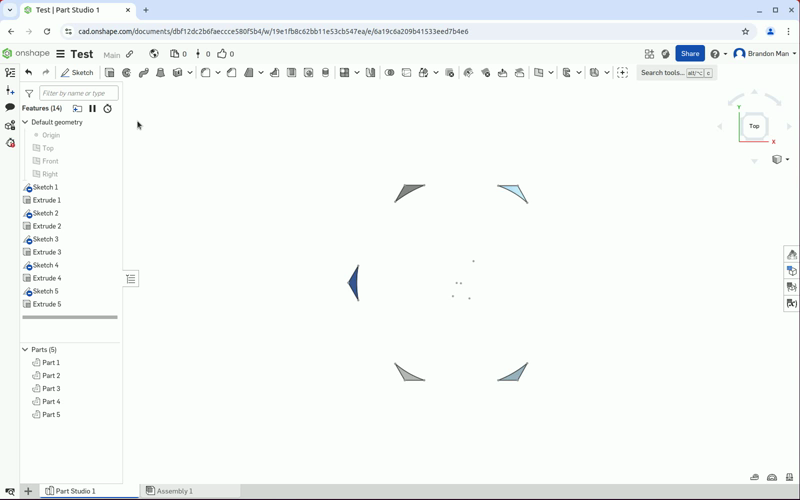
key(shift+h)
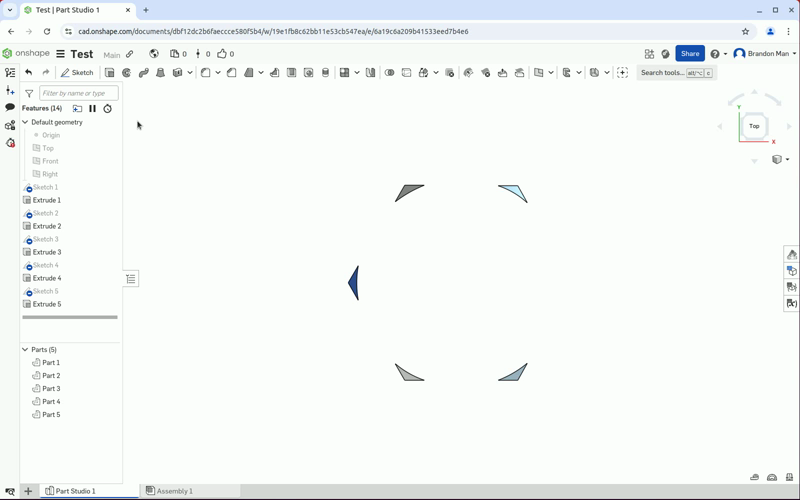
mouse_move(73, 189)
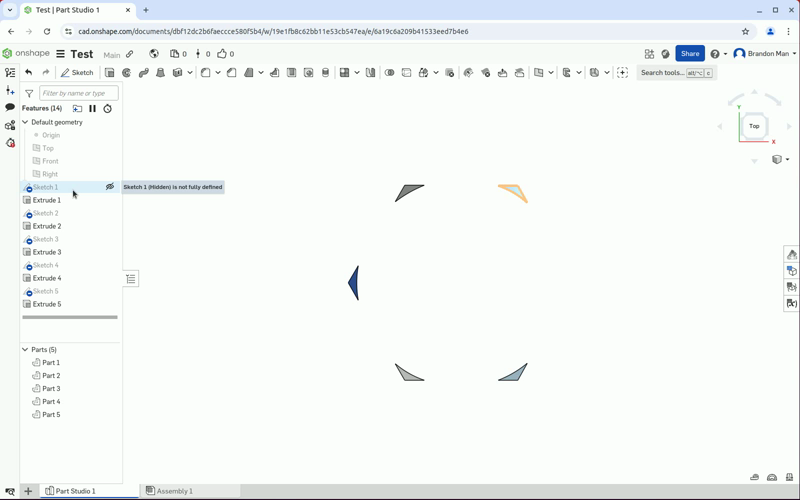
click(73, 189)
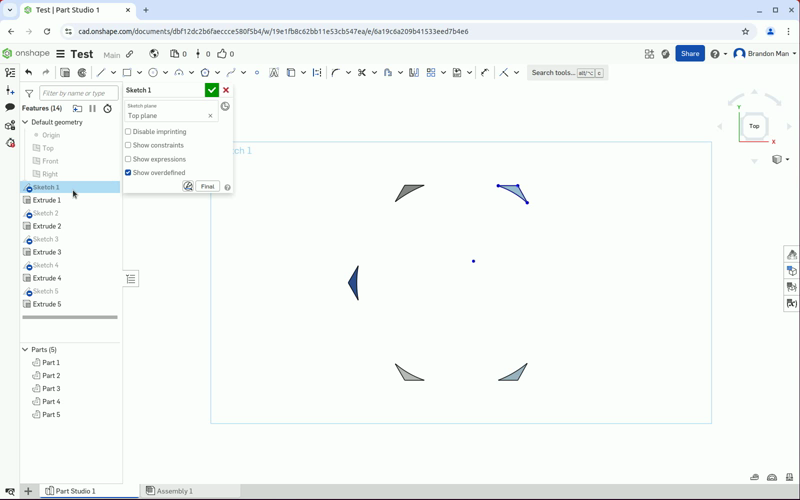
mouse_move(229, 92)
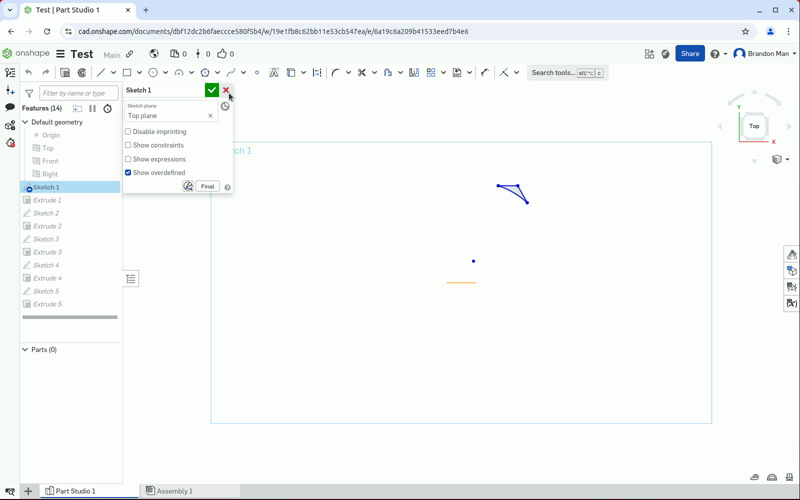
click(229, 92)
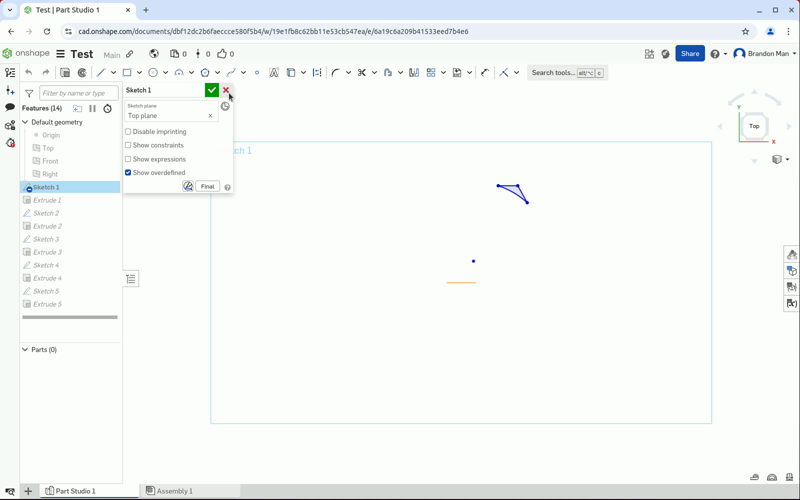
key(shift+s)
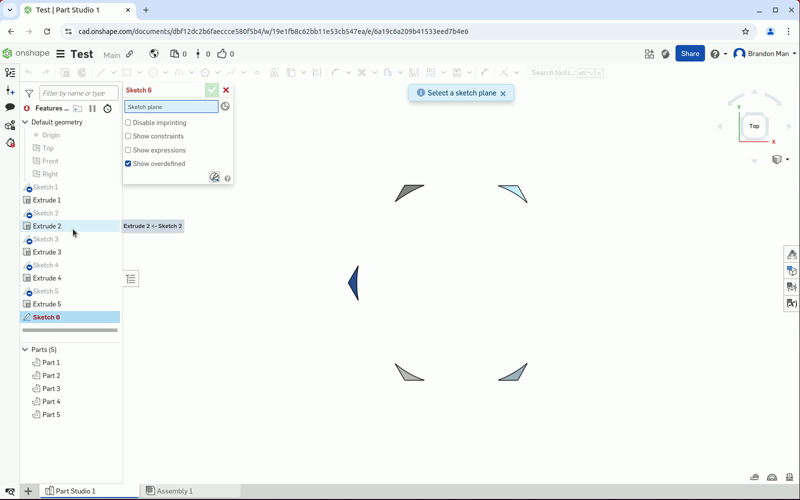
scroll(3)
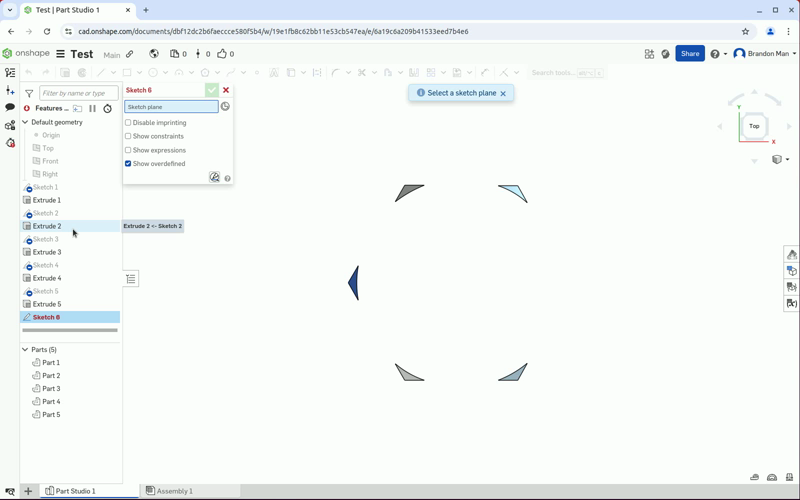
mouse_move(73, 150)
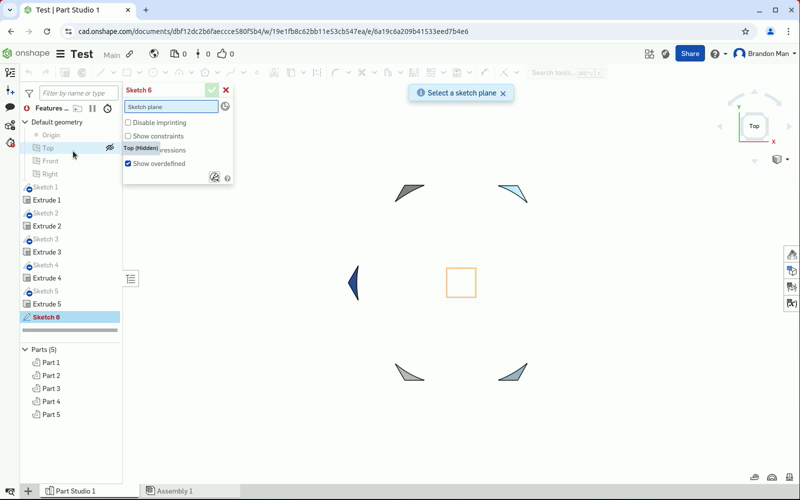
click(73, 150)
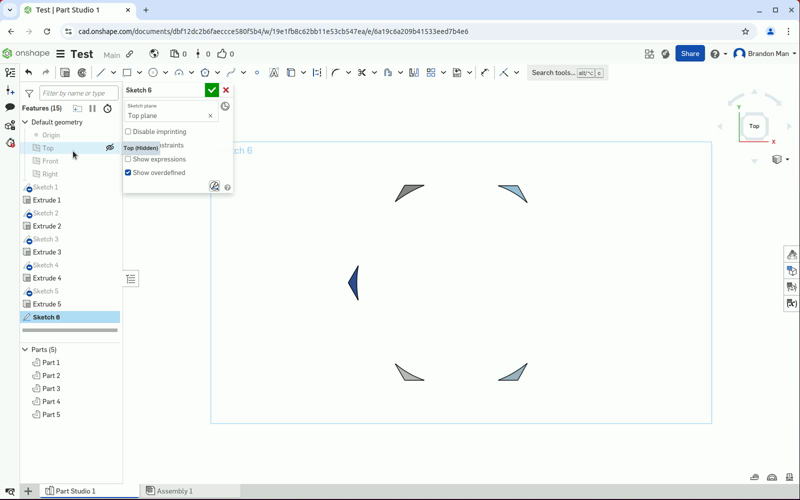
mouse_move(73, 352)
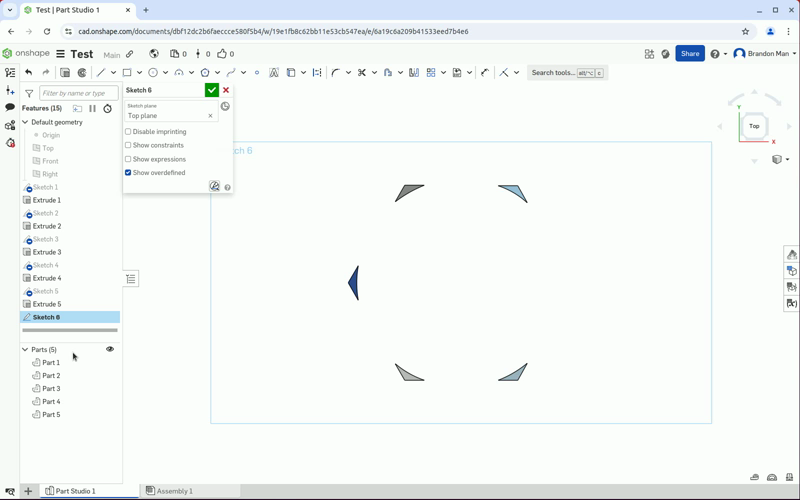
key(y)
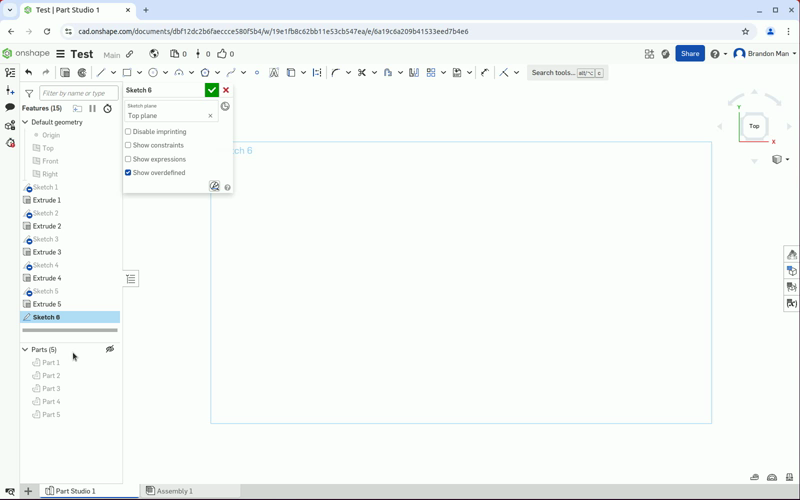
key(l)
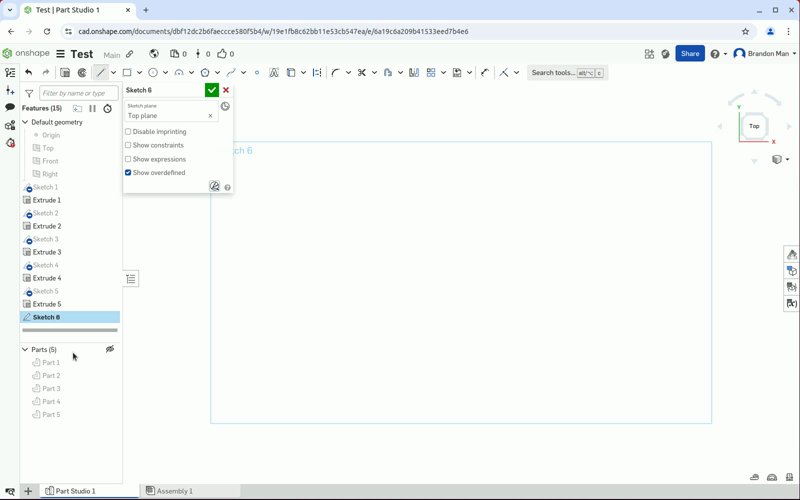
key_down(shift)
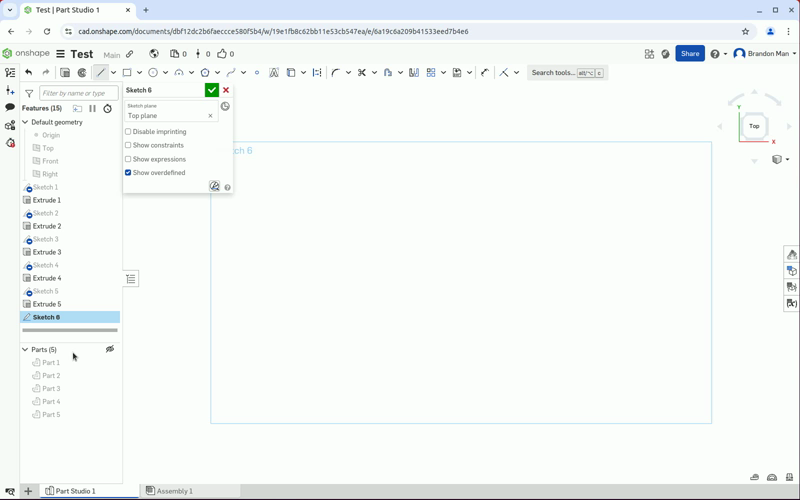
mouse_move(564, 299)
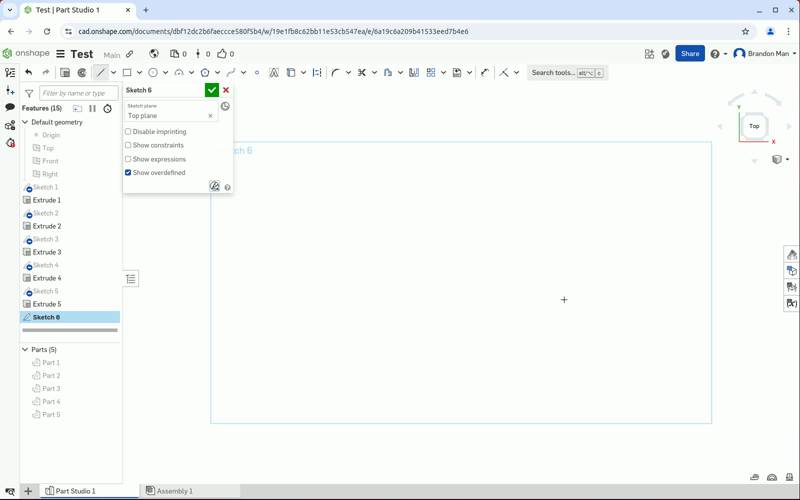
click(564, 299)
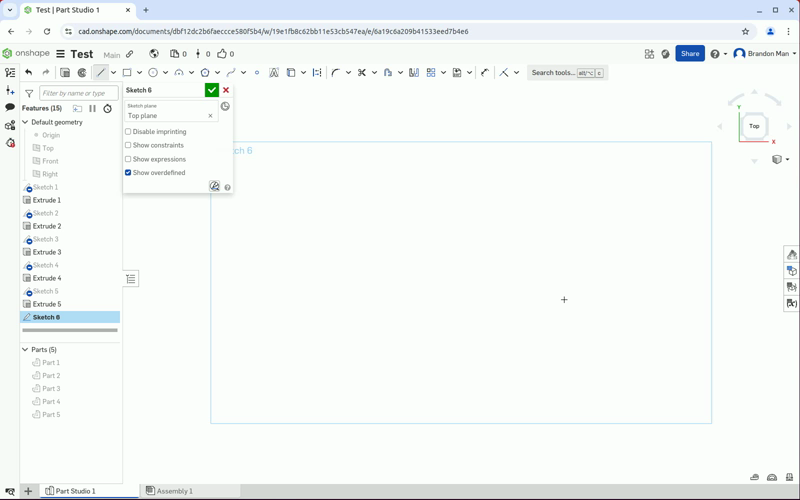
key_up(shift)
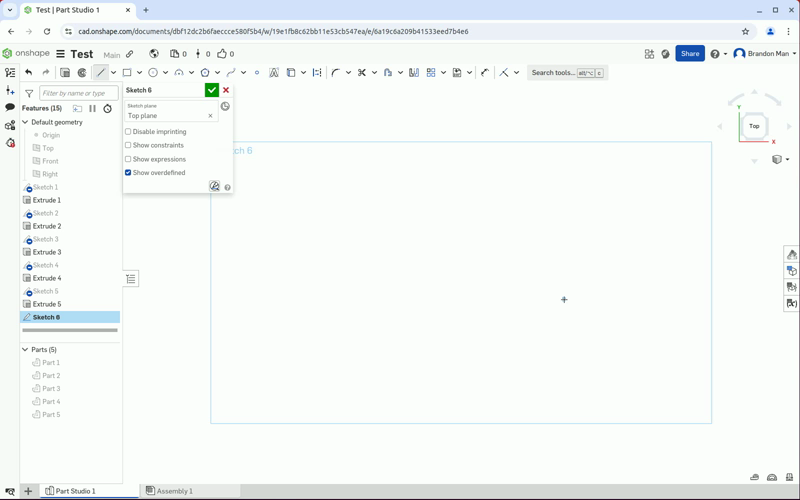
key_down(shift)
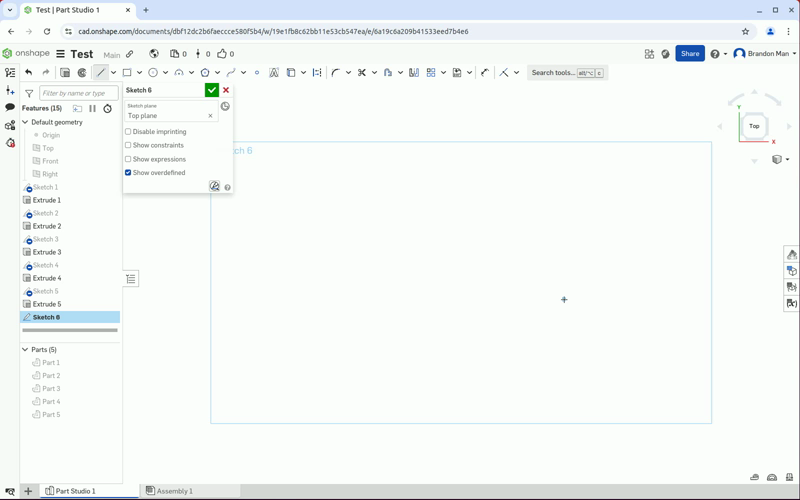
mouse_move(589, 299)
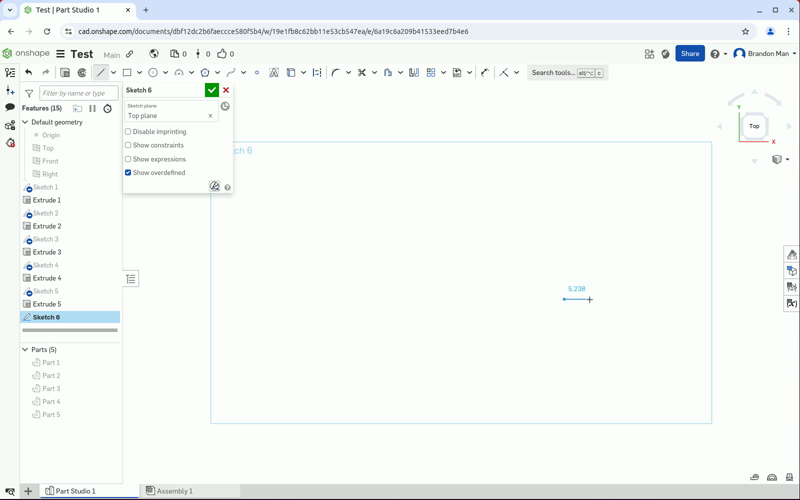
mouse_move(573, 282)
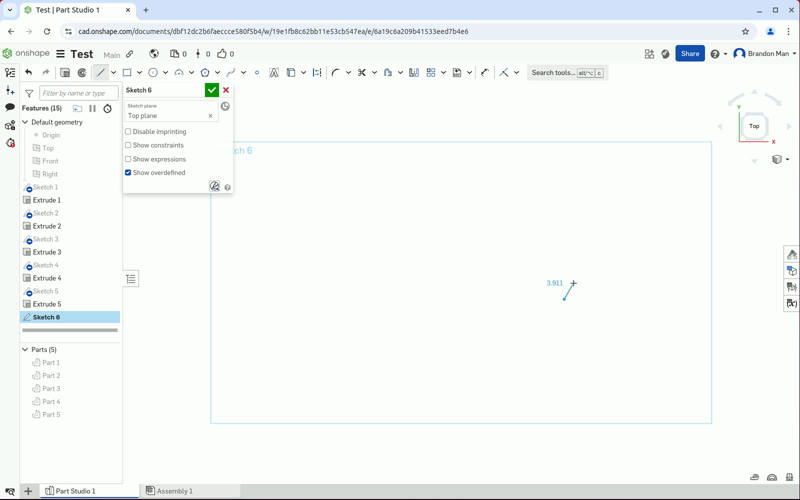
click(573, 282)
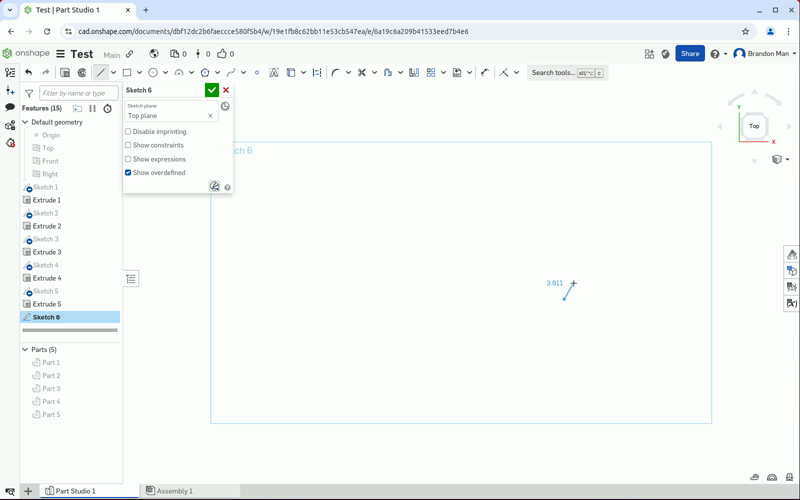
key_up(shift)
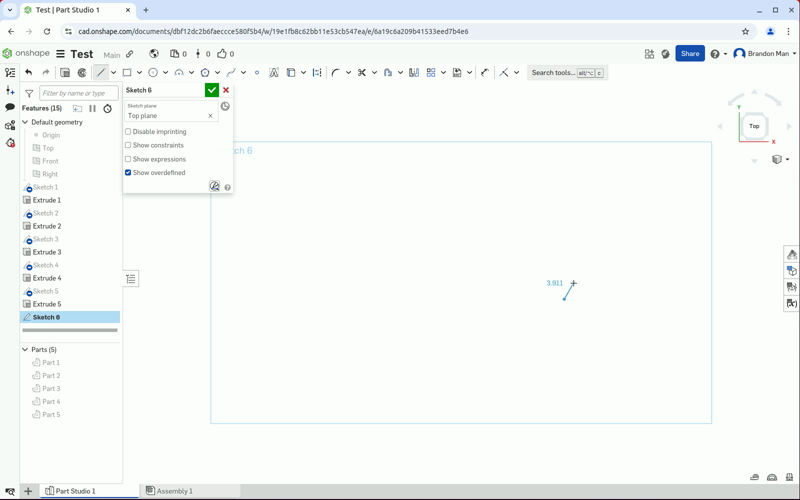
key_down(shift)
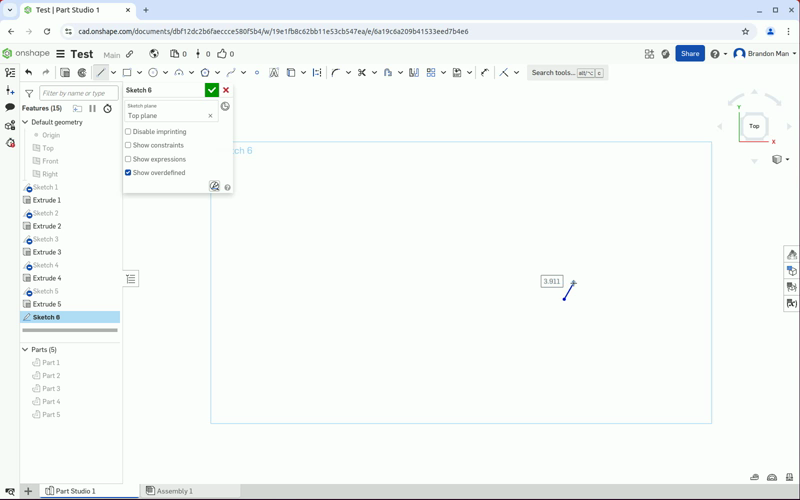
mouse_move(589, 282)
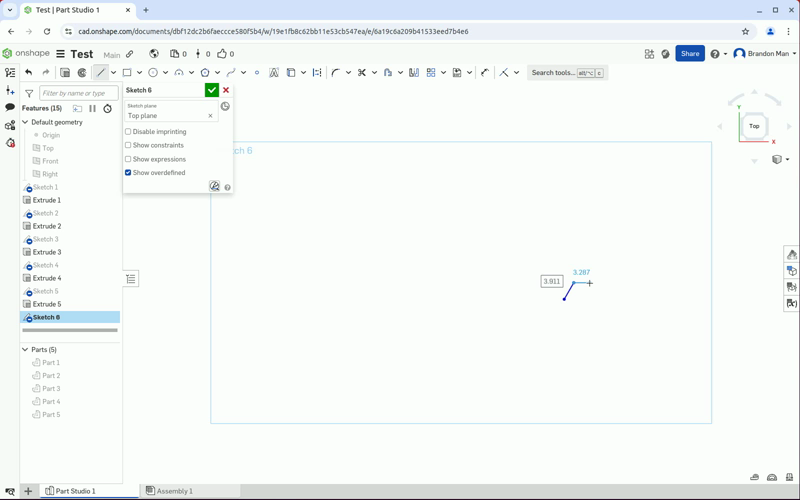
mouse_move(564, 265)
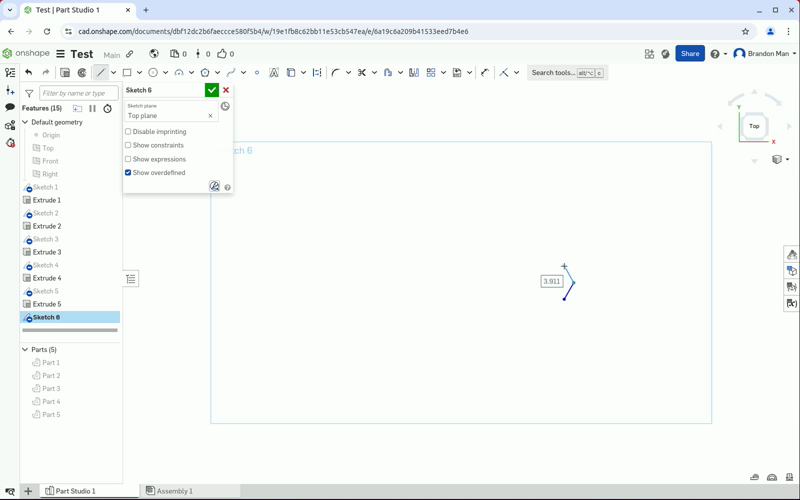
click(564, 265)
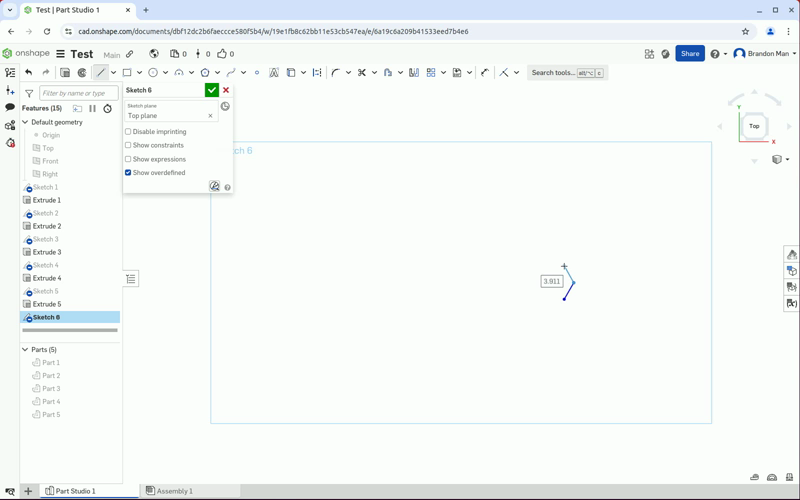
key_up(shift)
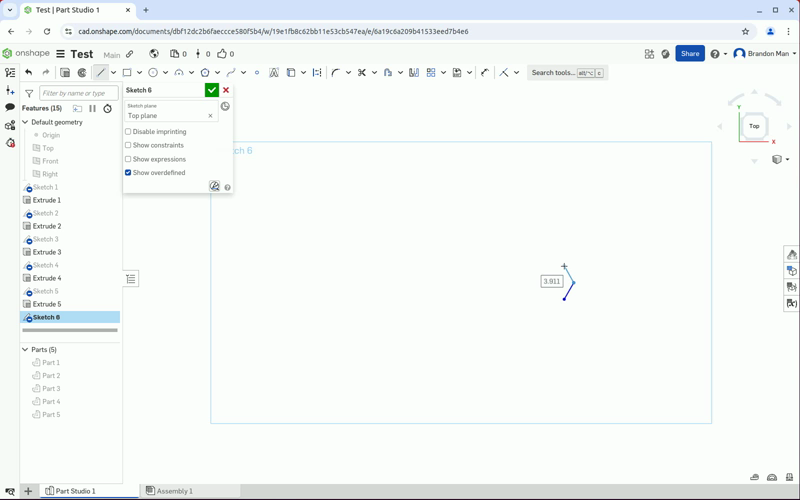
key(esc)
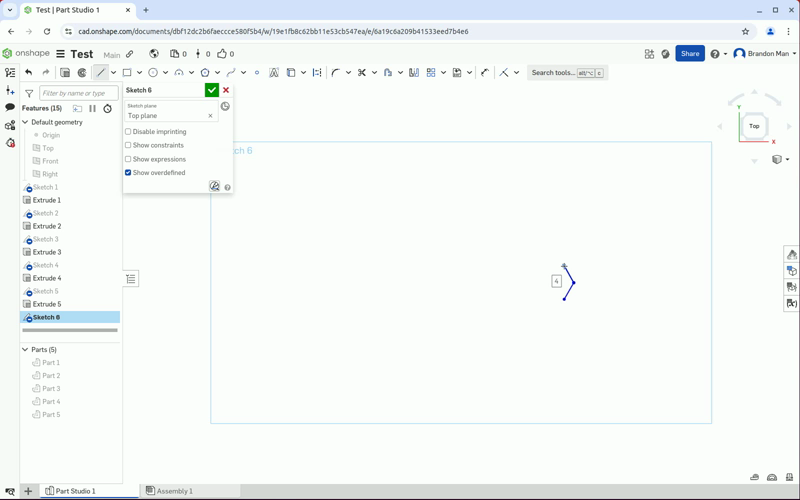
key(a)
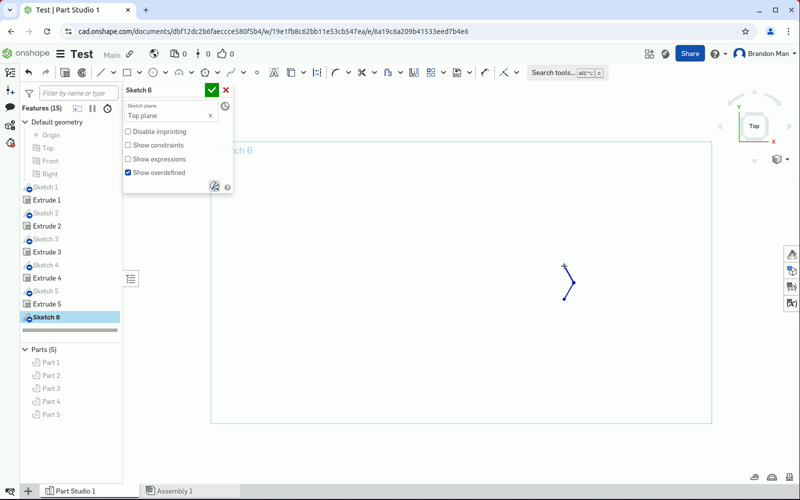
mouse_move(564, 265)
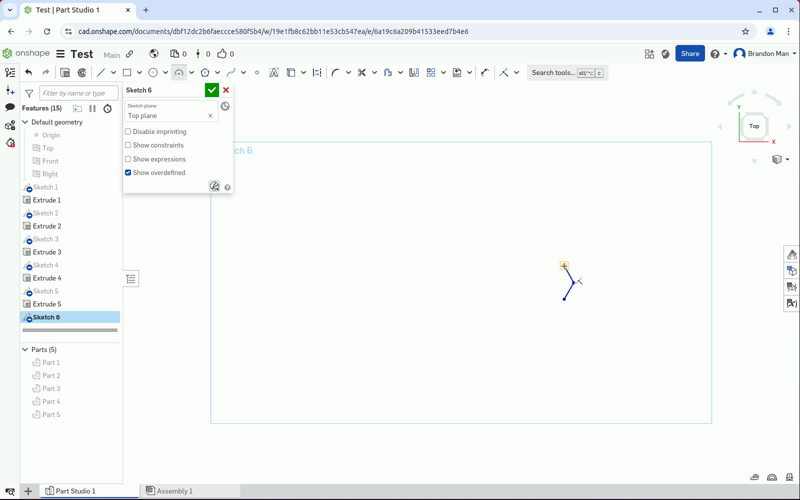
click(564, 265)
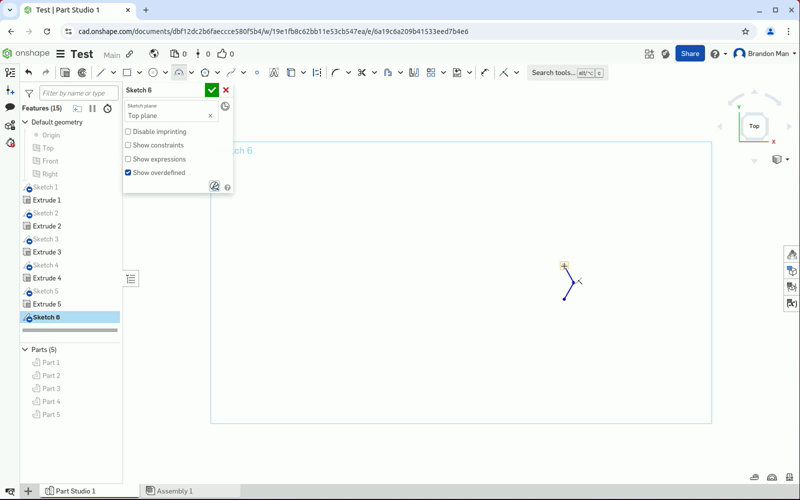
mouse_move(564, 299)
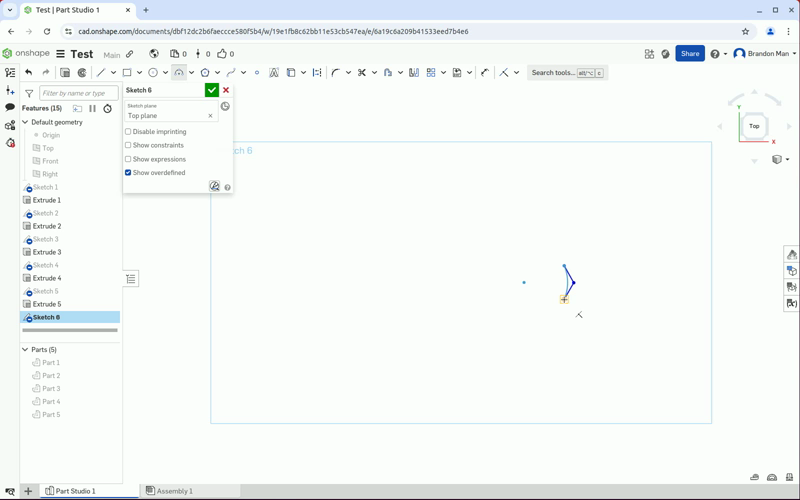
click(564, 299)
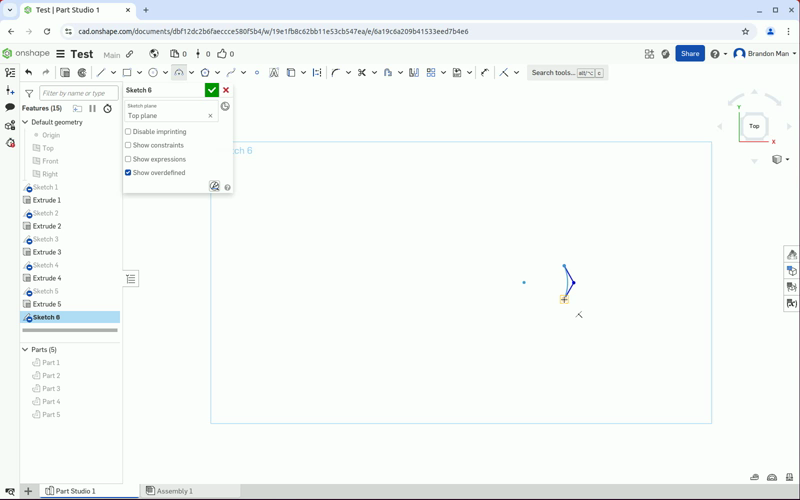
key_down(shift)
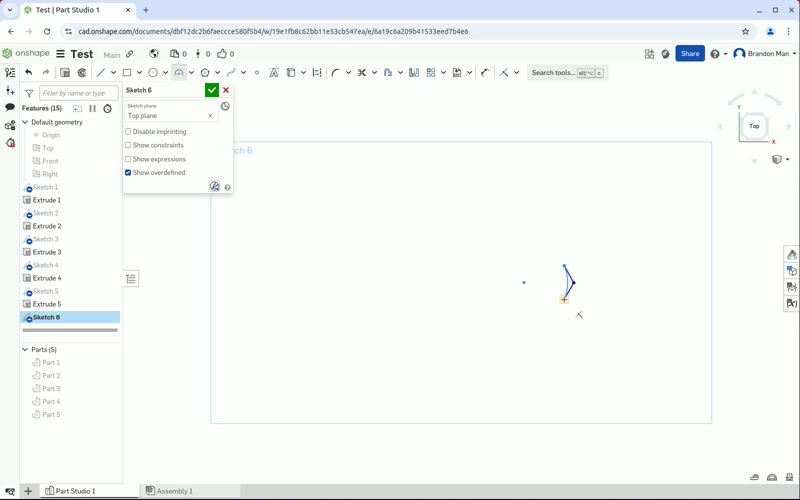
mouse_move(565, 282)
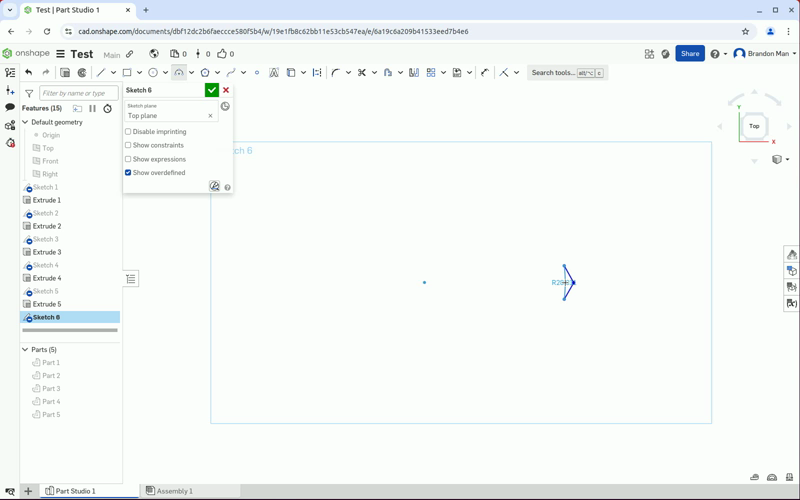
click(565, 282)
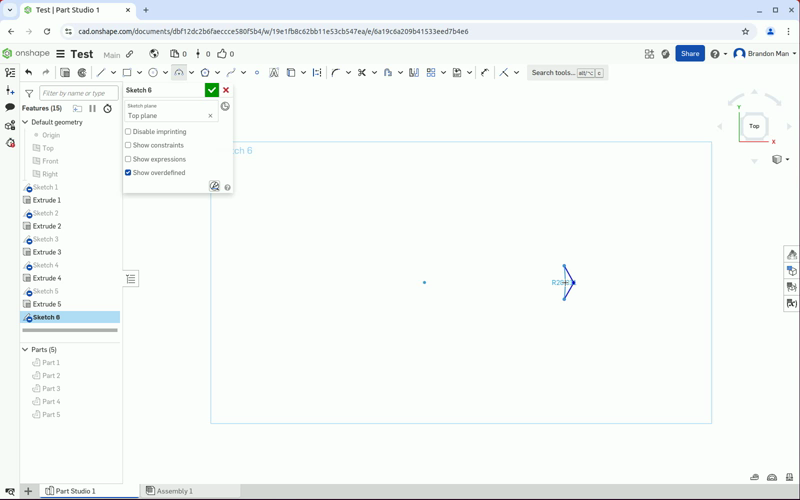
key_up(shift)
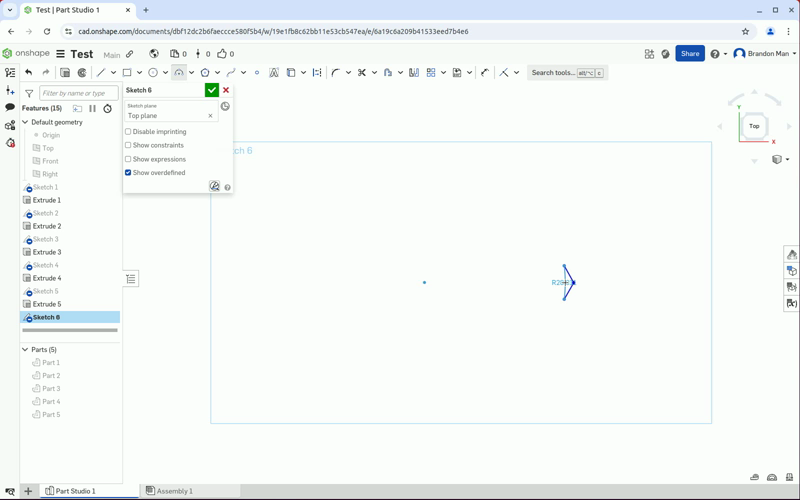
key(esc)
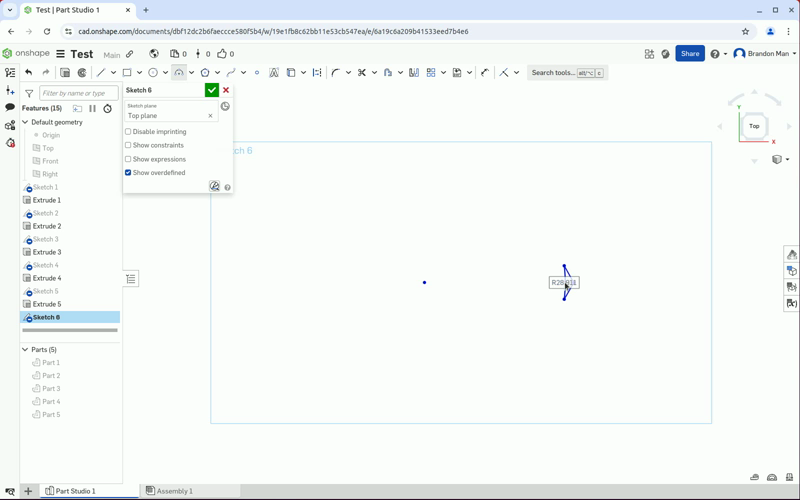
mouse_move(565, 271)
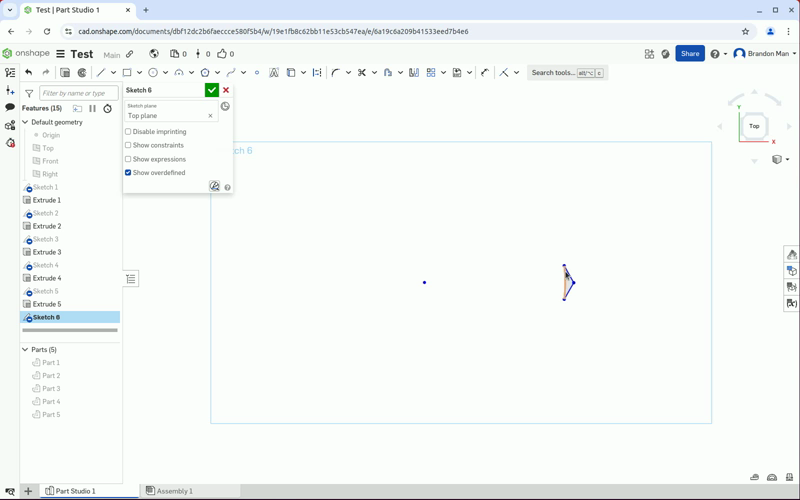
scroll(6)
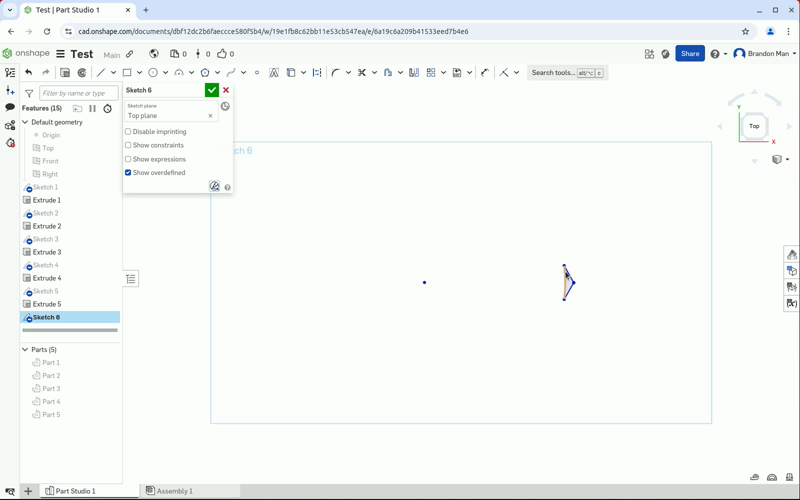
scroll(6)
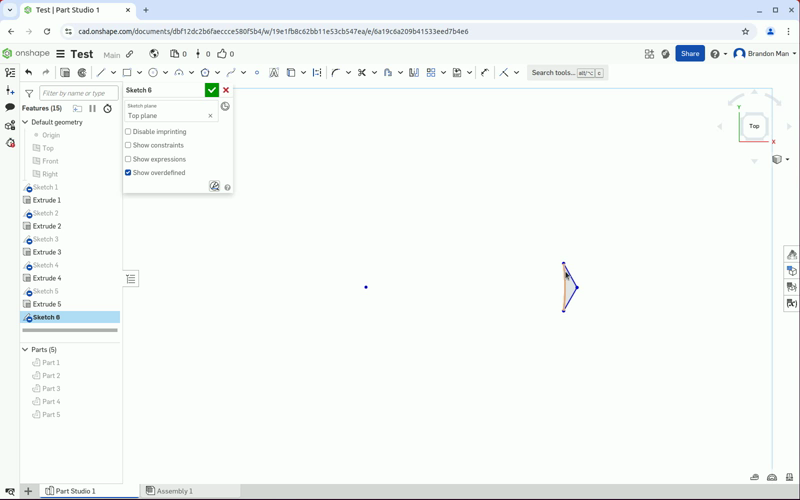
scroll(6)
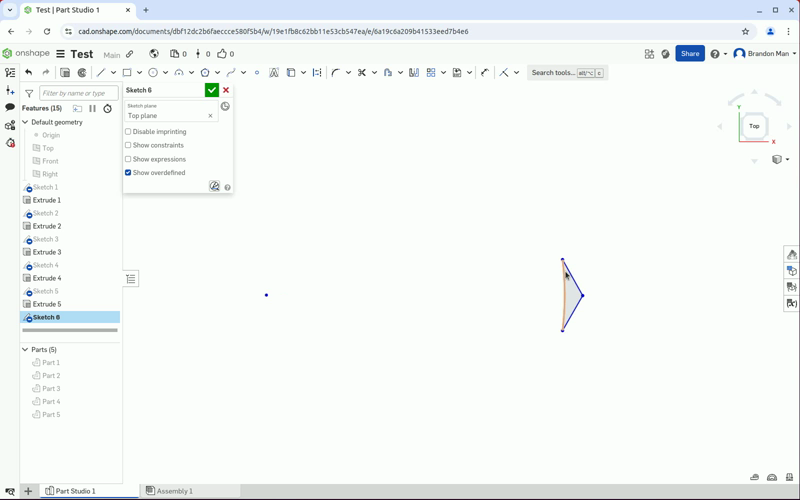
scroll(6)
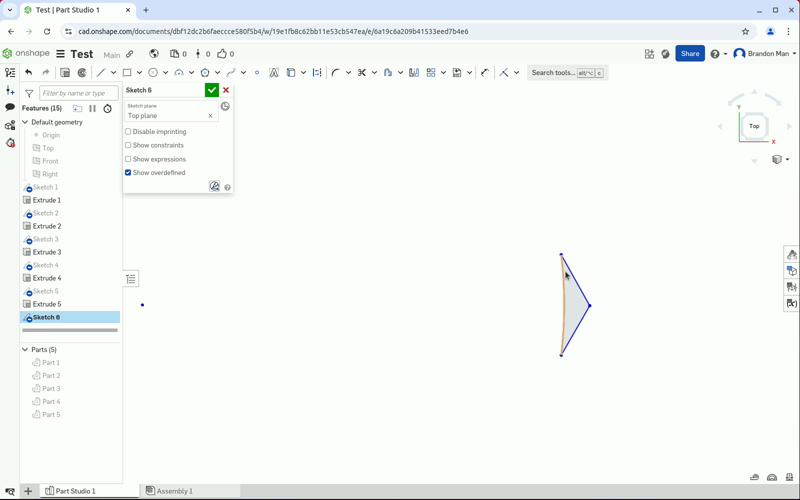
scroll(6)
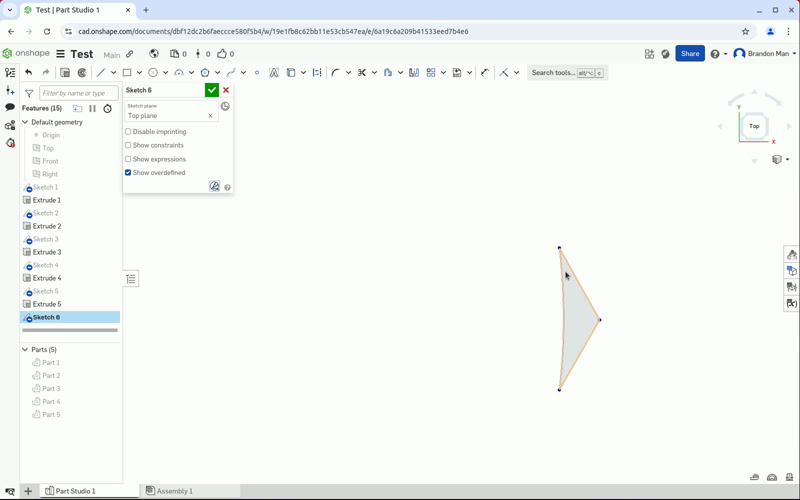
scroll(6)
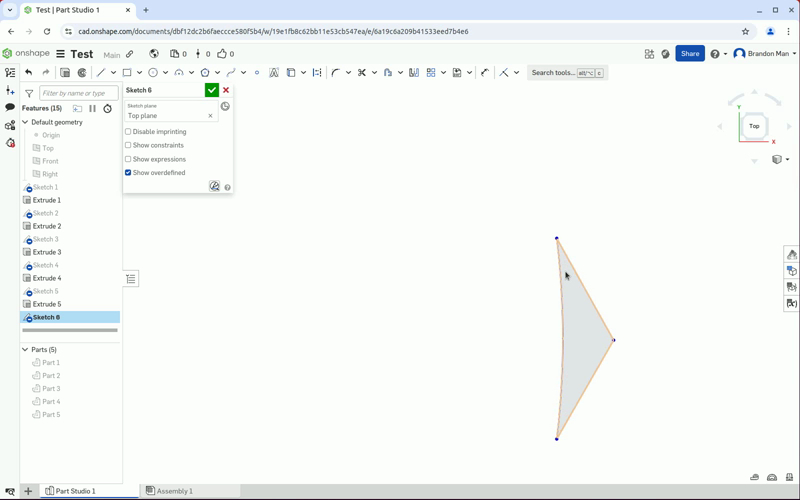
scroll(6)
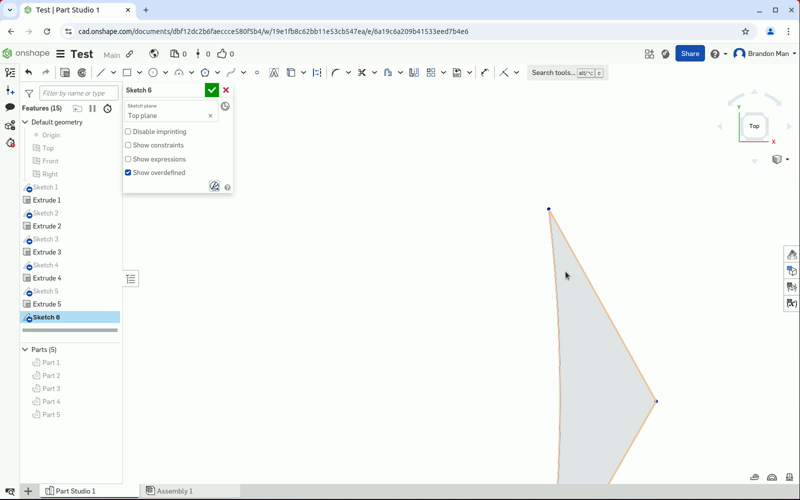
click(565, 271)
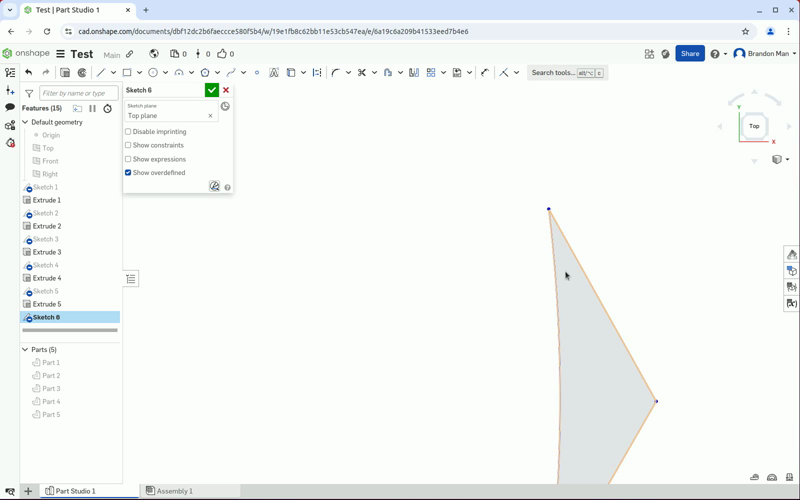
scroll(-6)
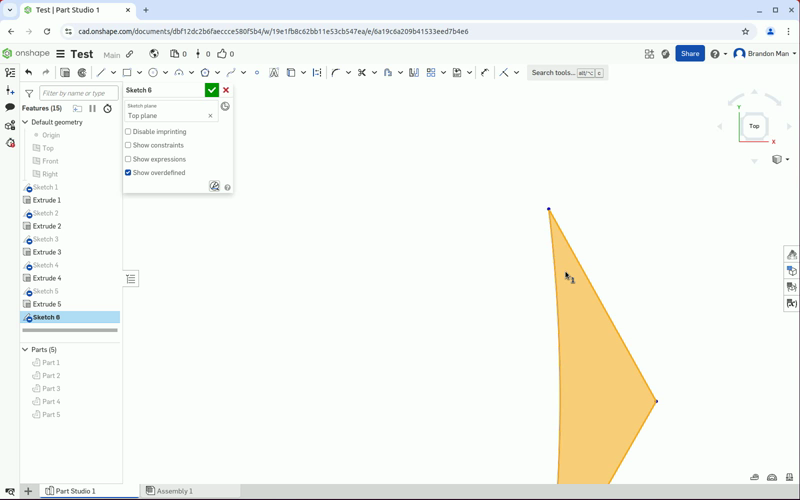
scroll(-6)
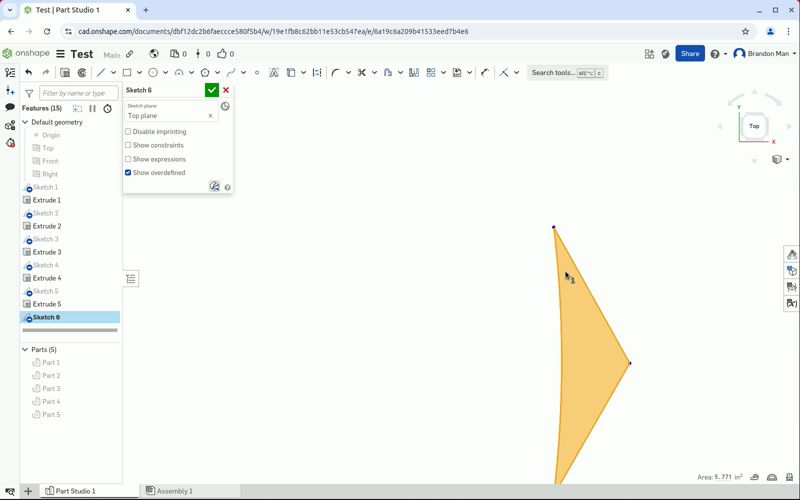
scroll(-6)
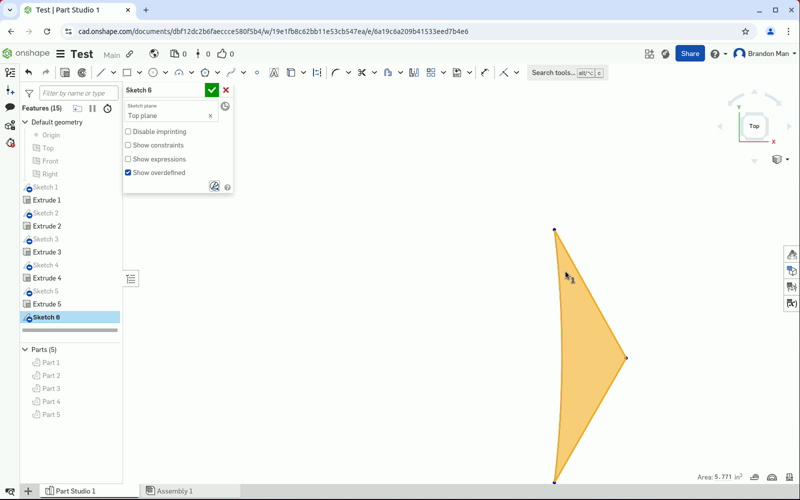
scroll(-6)
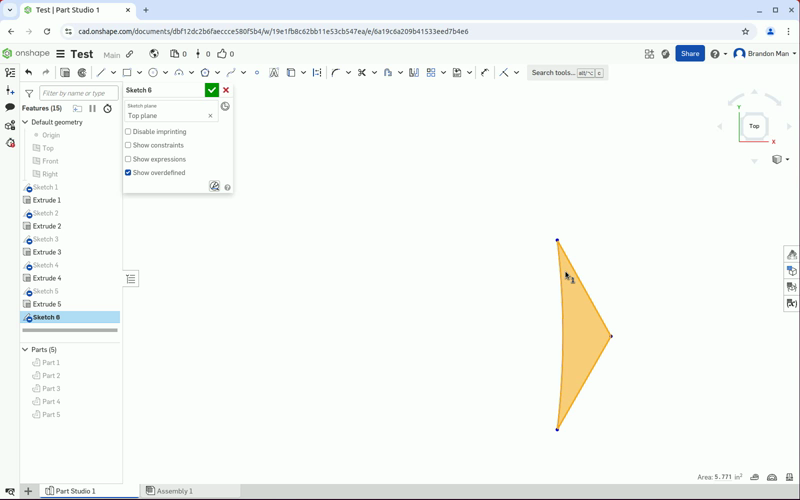
scroll(-6)
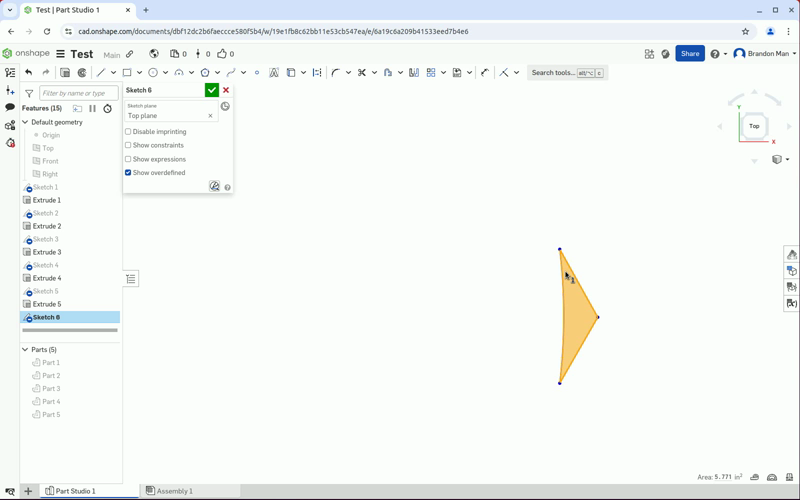
scroll(-6)
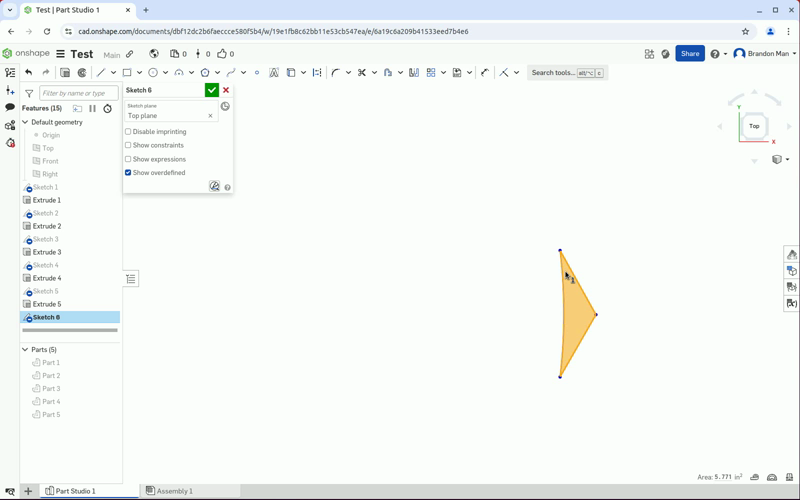
scroll(-6)
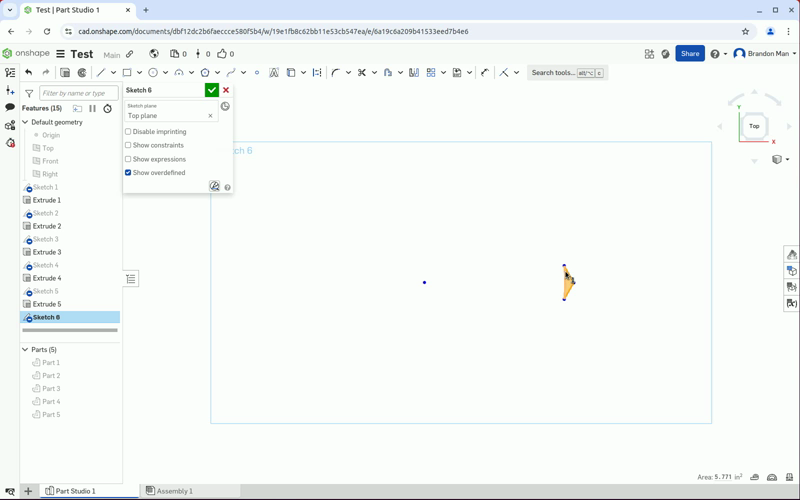
mouse_move(73, 352)
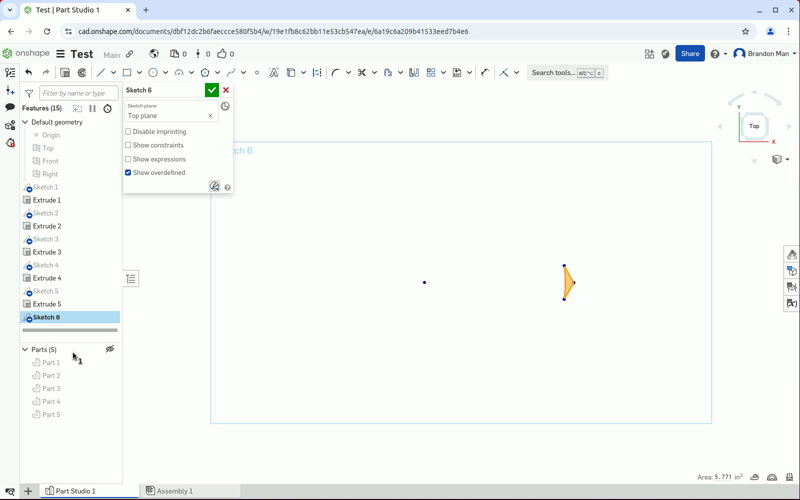
key(shift+y)
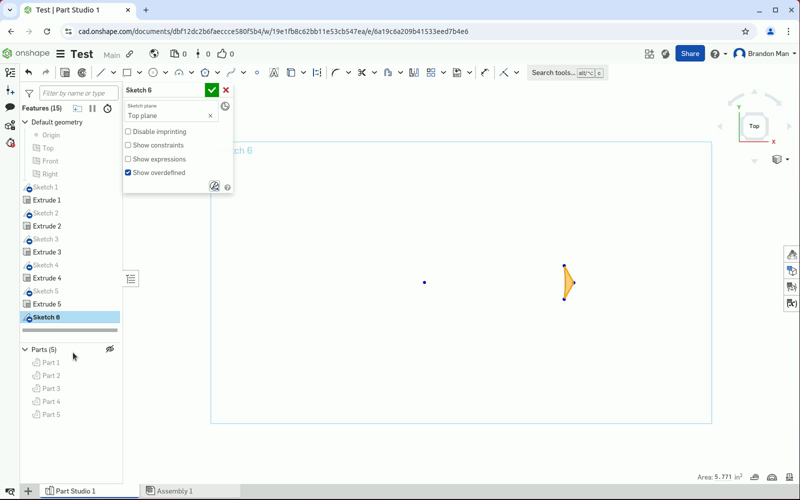
key(shift+e)
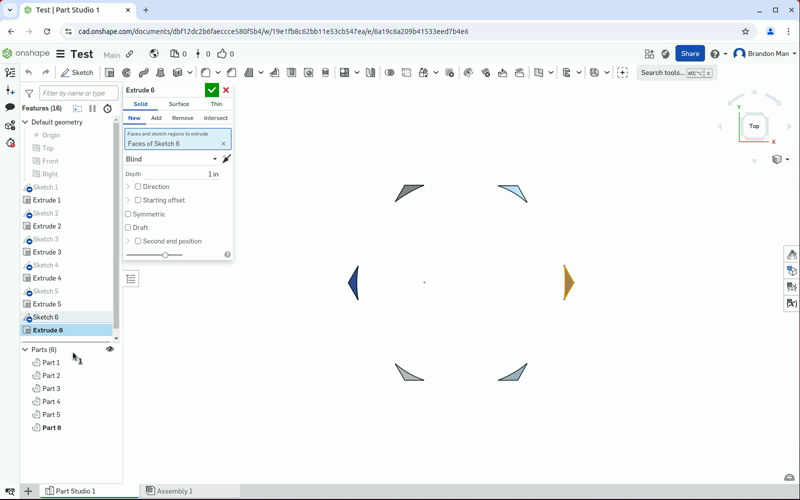
mouse_move(143, 106)
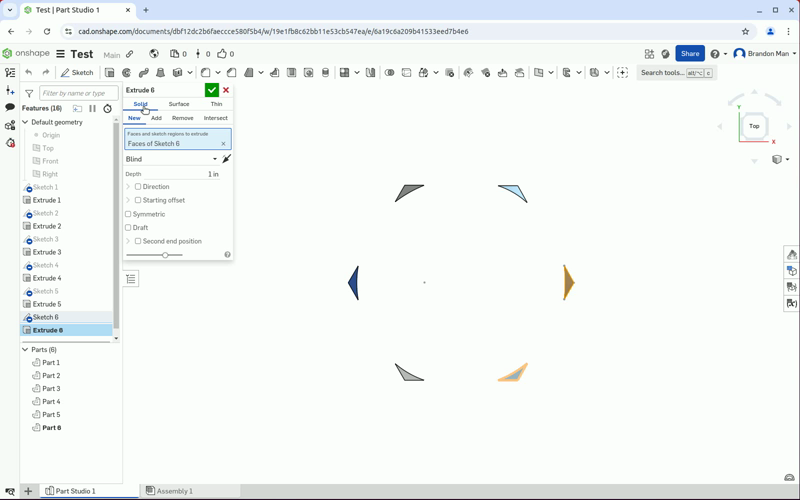
click(143, 106)
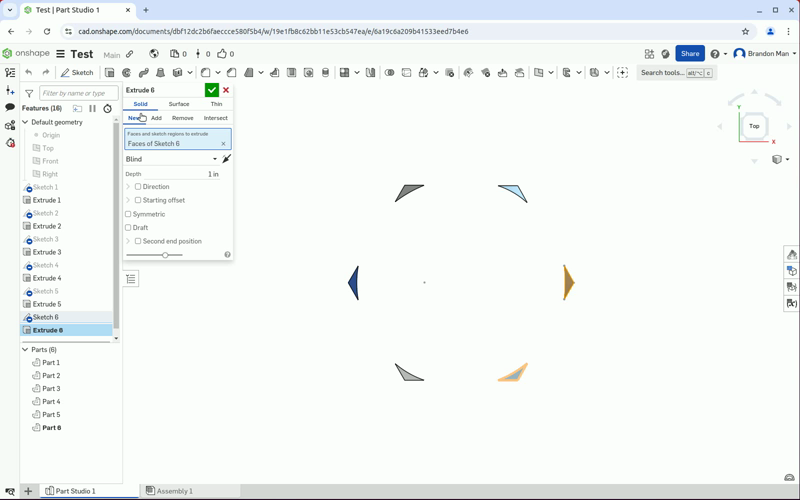
mouse_move(137, 120)
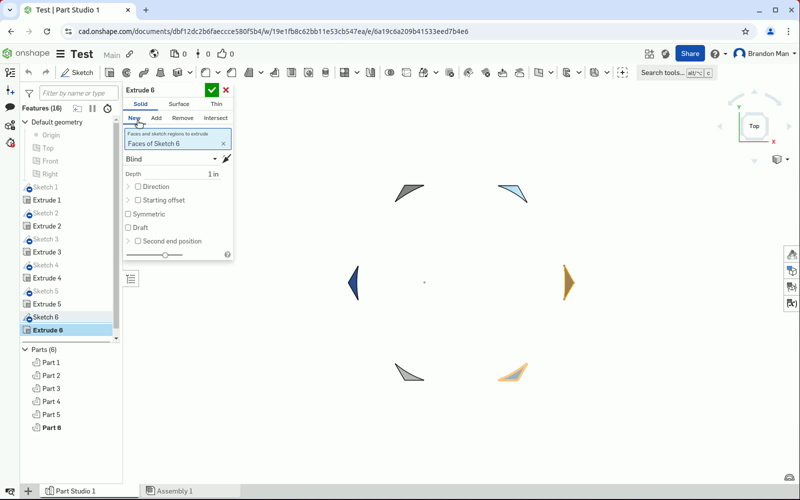
click(137, 120)
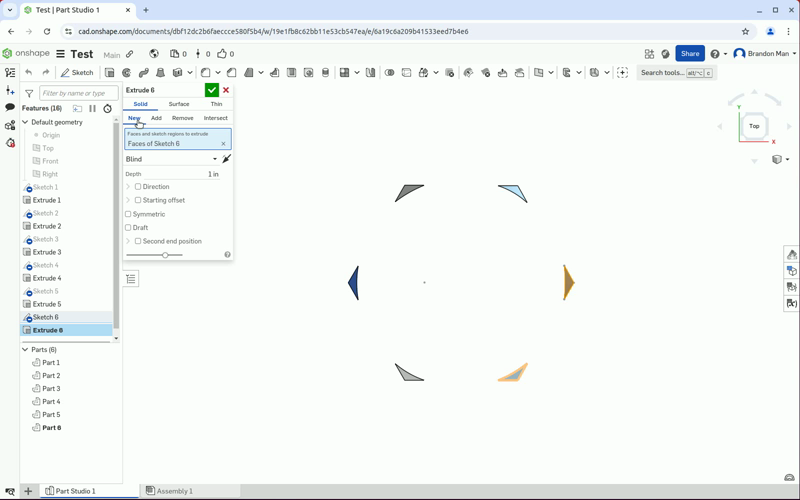
key(tab, 4)
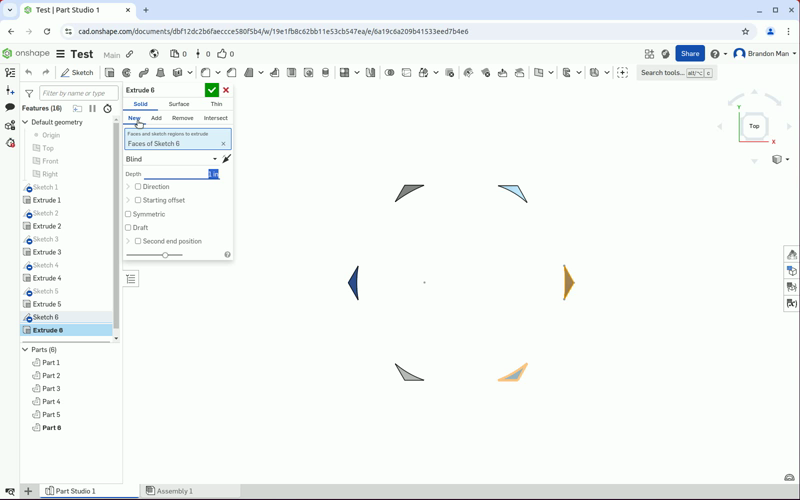
text(0.241)
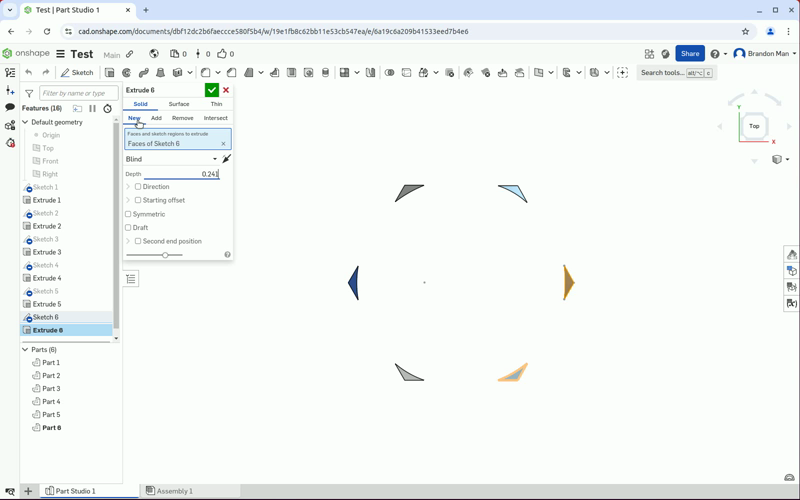
key(enter)
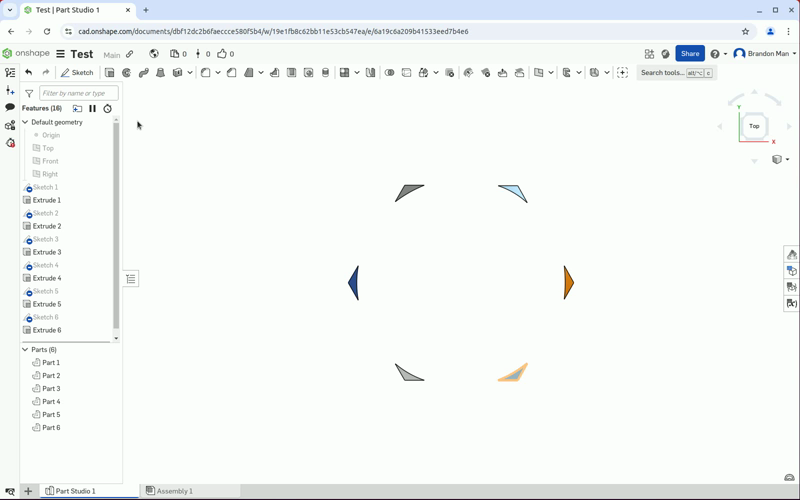
key(shift+h)
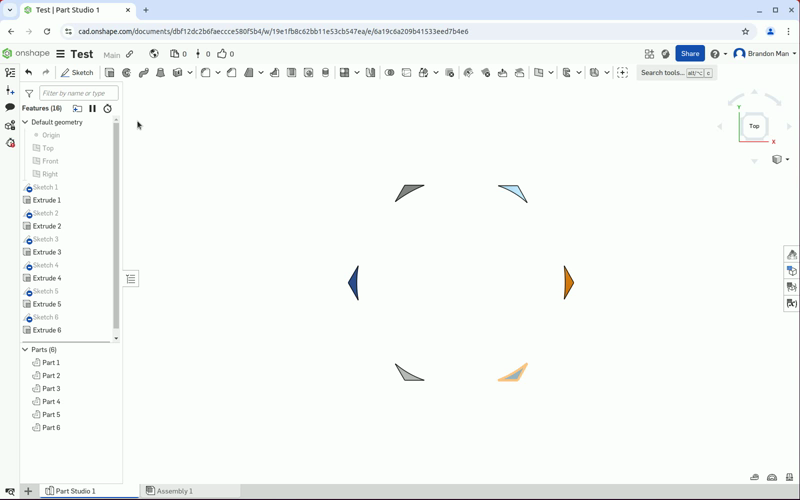
key(shift+h)
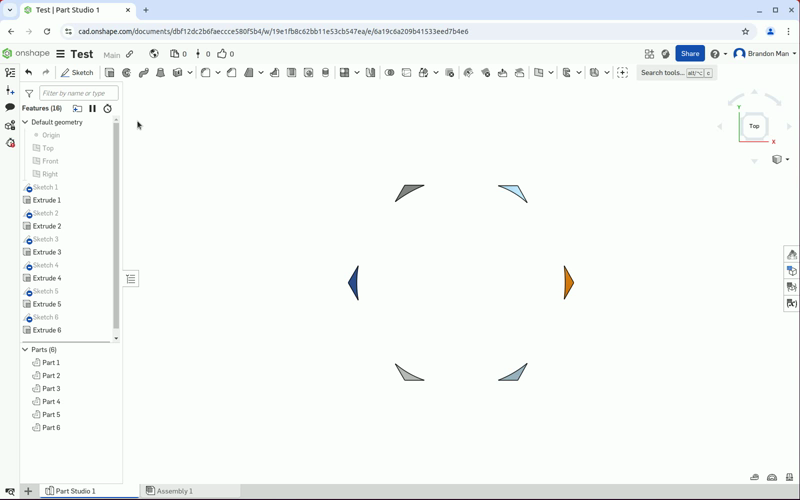
mouse_move(69, 189)
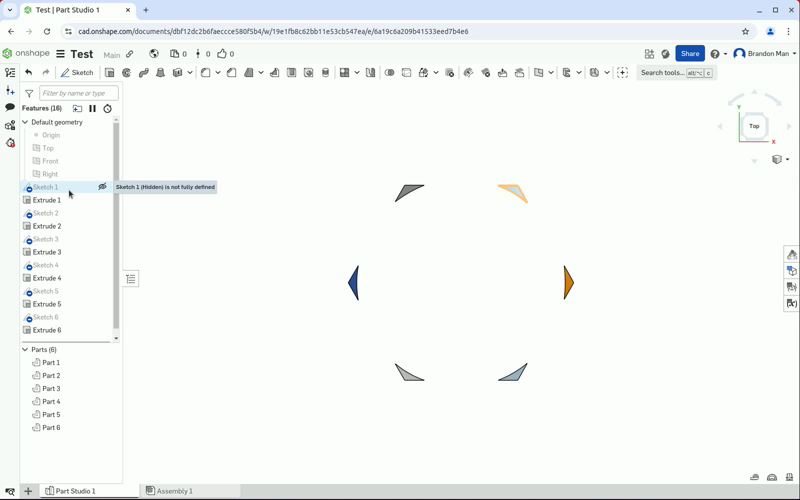
click(69, 189)
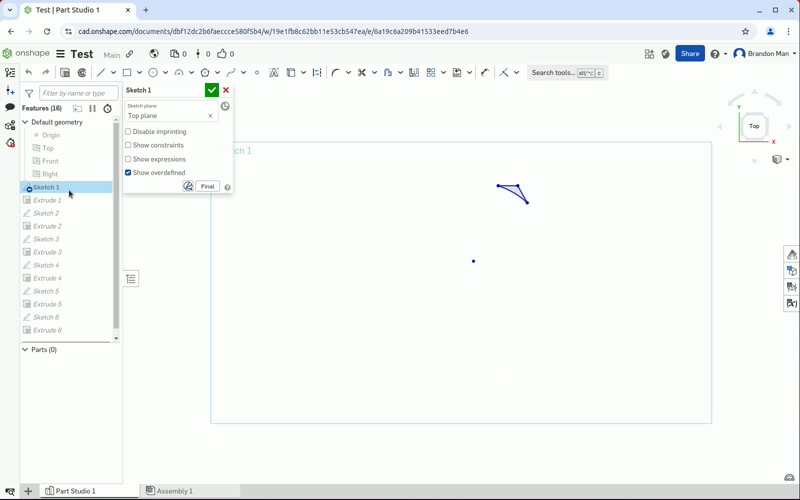
mouse_move(229, 92)
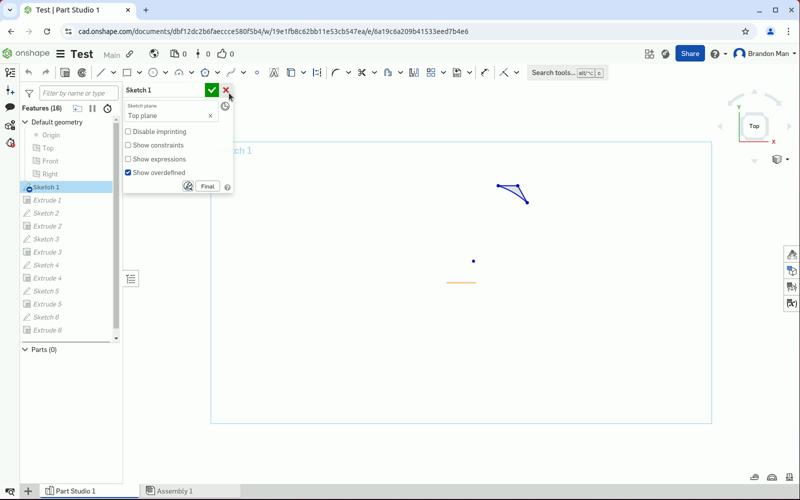
click(229, 92)
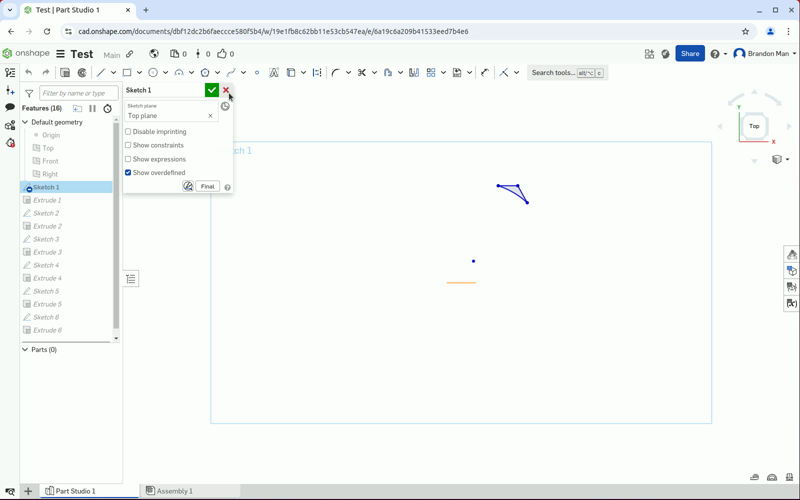
key(shift+s)
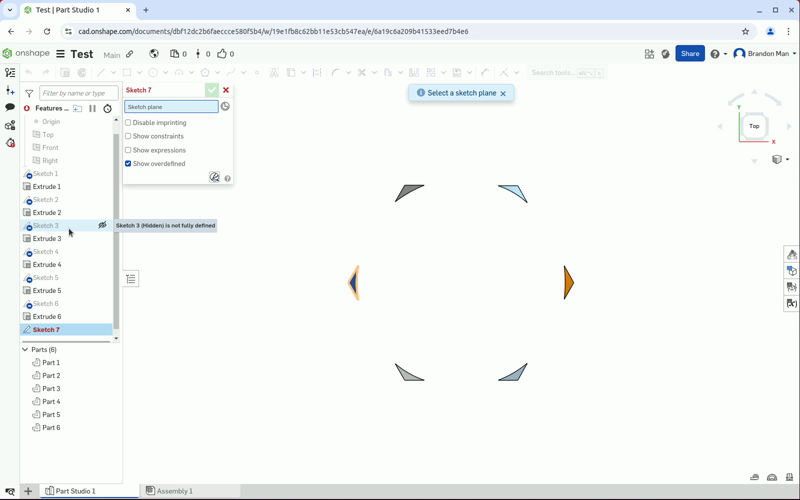
scroll(3)
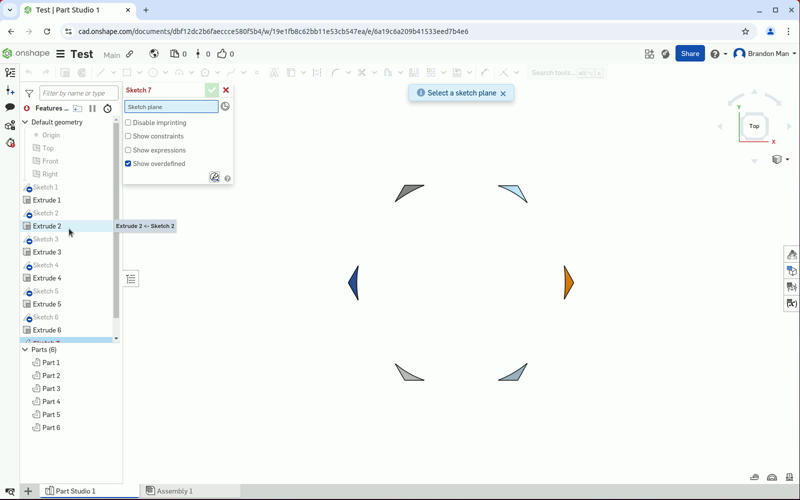
mouse_move(69, 150)
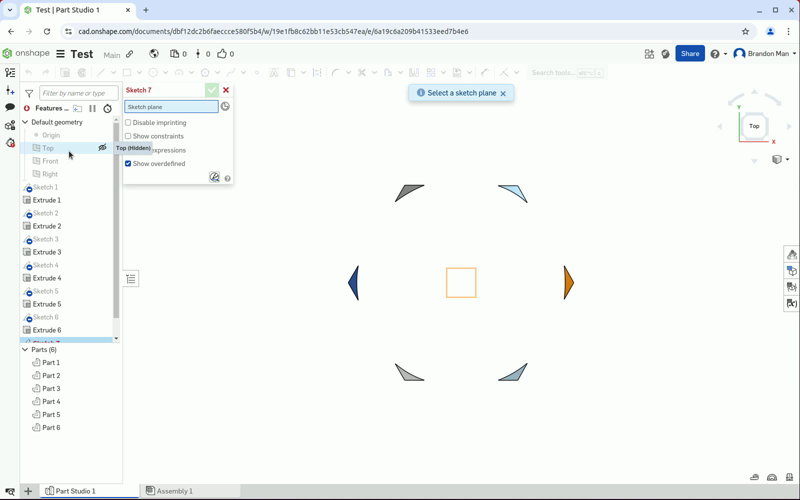
click(69, 150)
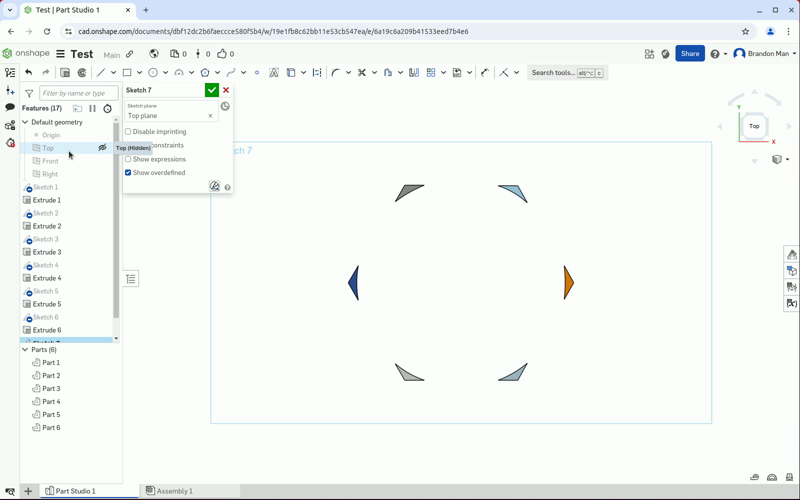
mouse_move(73, 352)
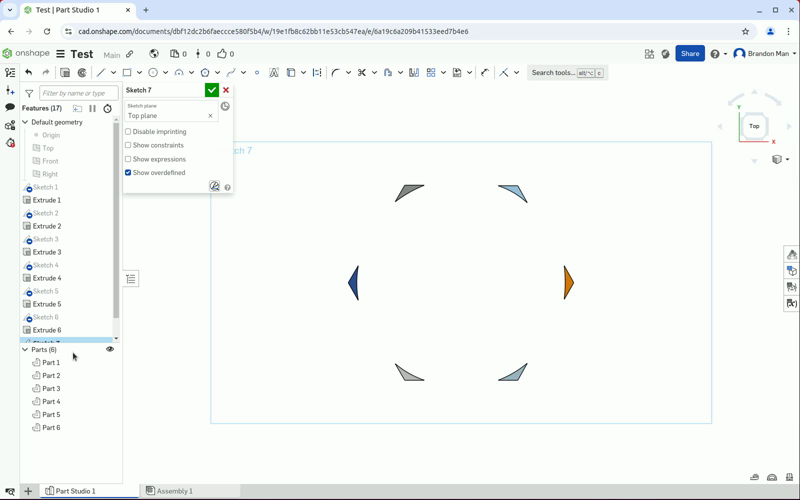
key(y)
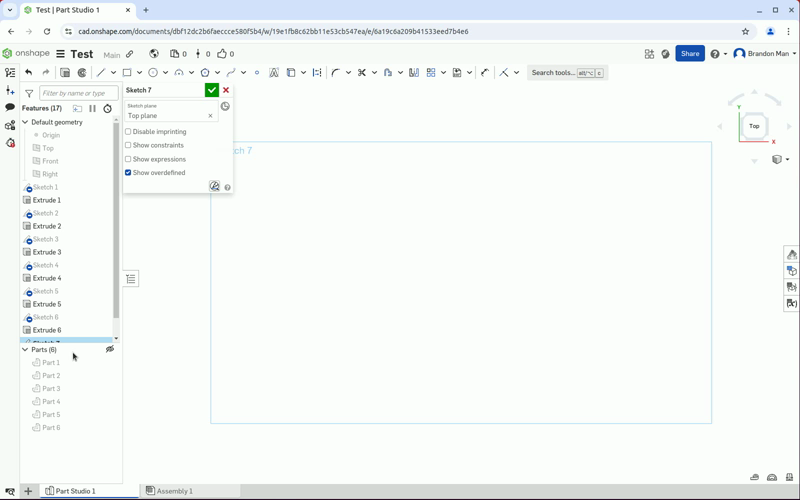
key(l)
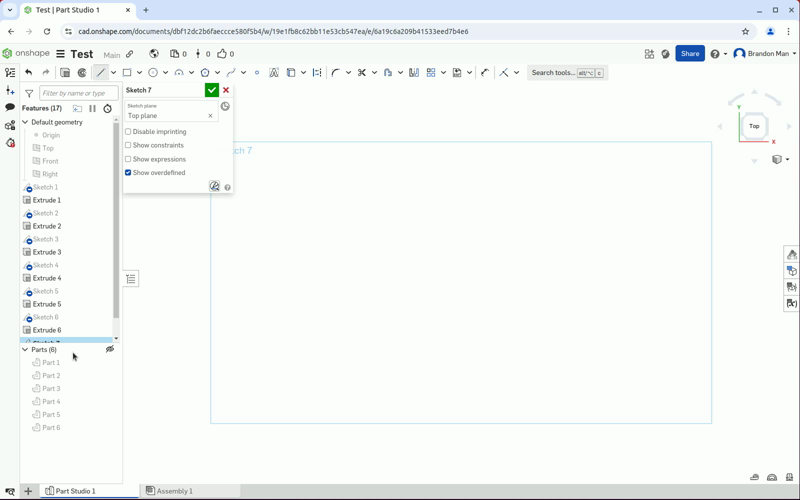
key_down(shift)
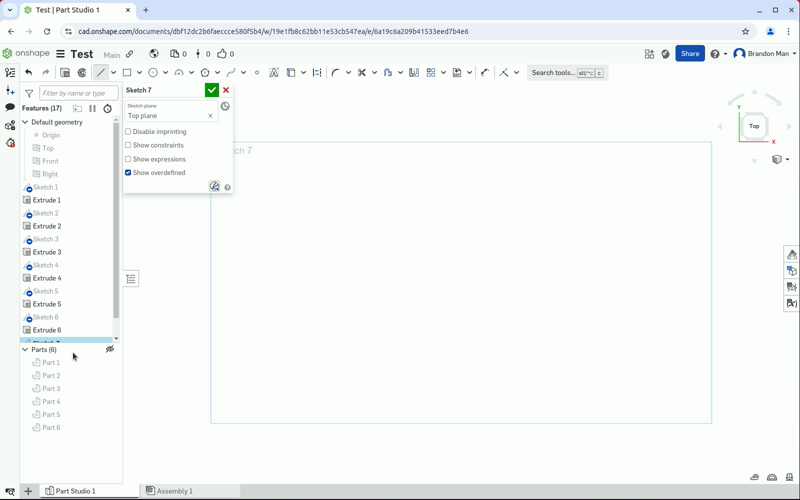
mouse_move(357, 299)
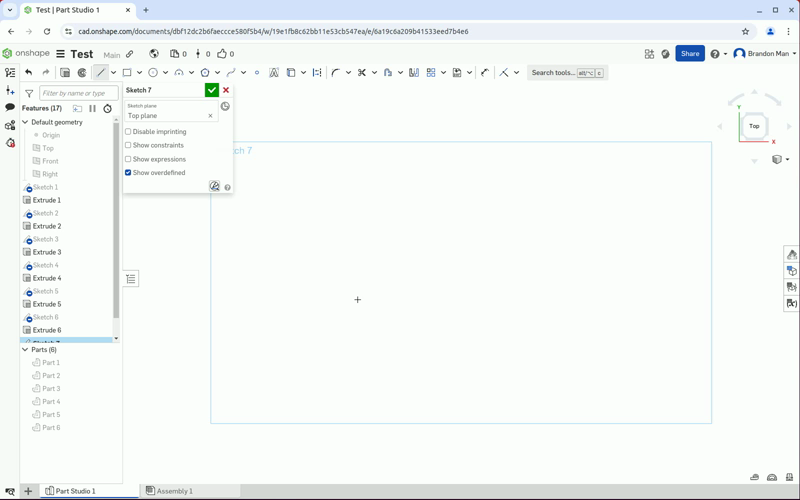
click(357, 299)
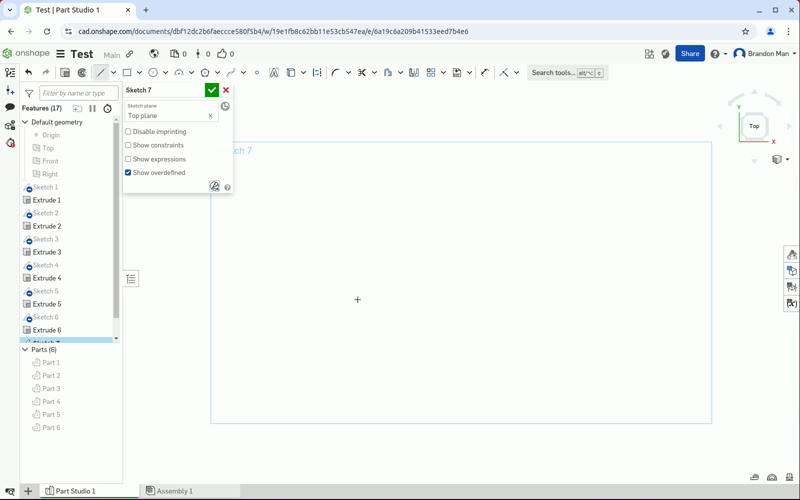
key_up(shift)
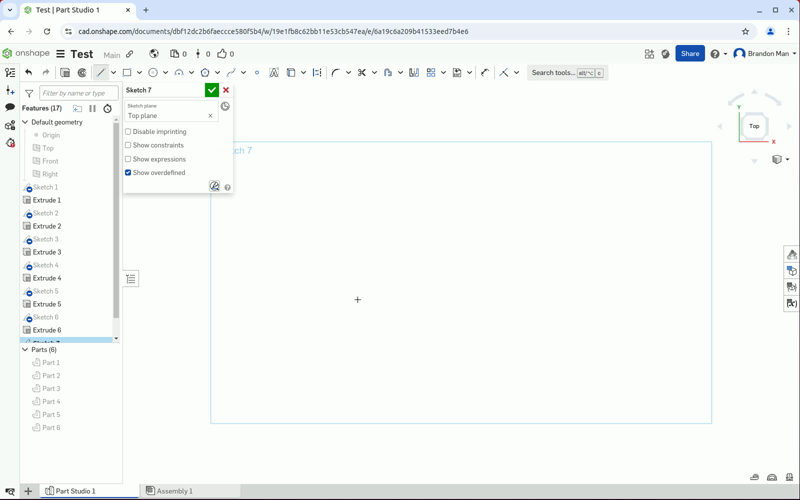
key_down(shift)
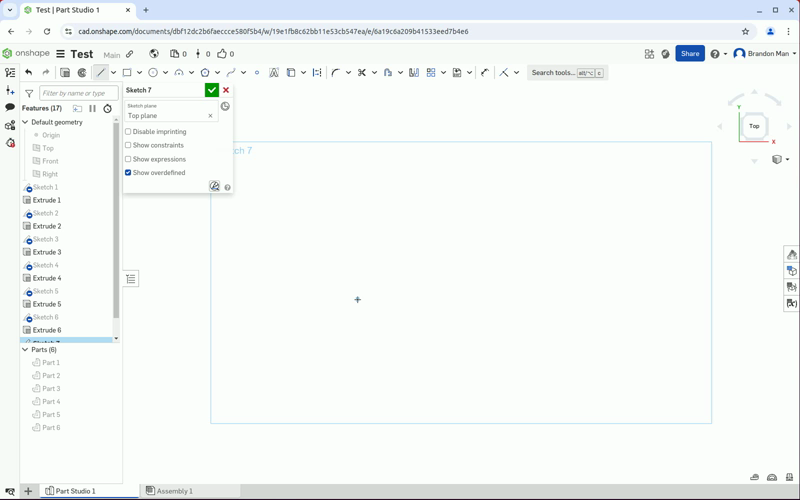
mouse_move(394, 364)
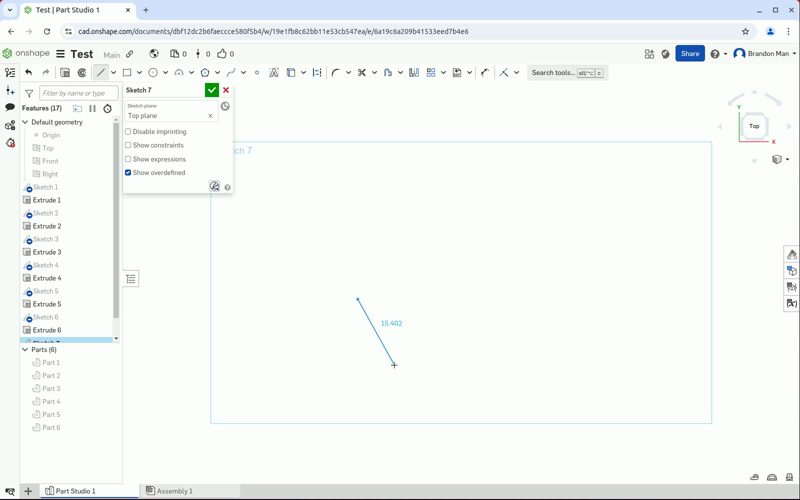
click(394, 364)
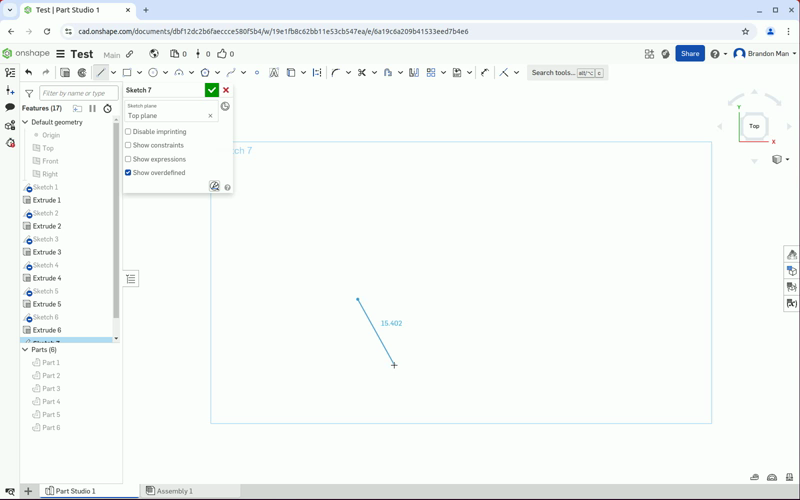
key_up(shift)
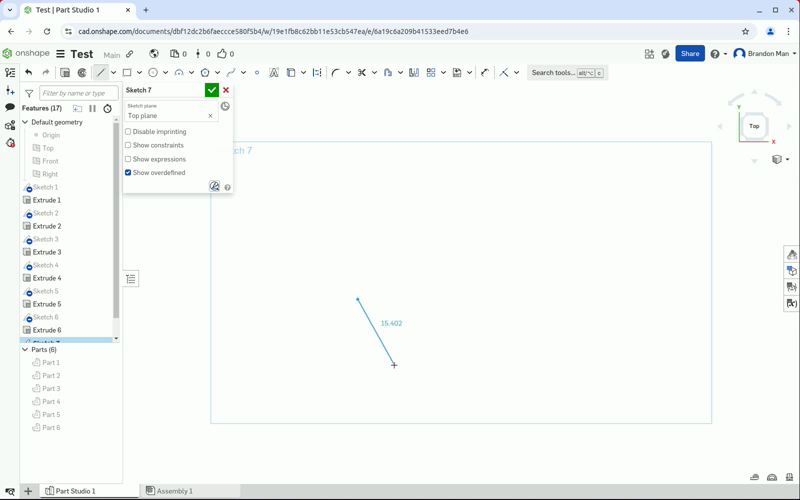
key(esc)
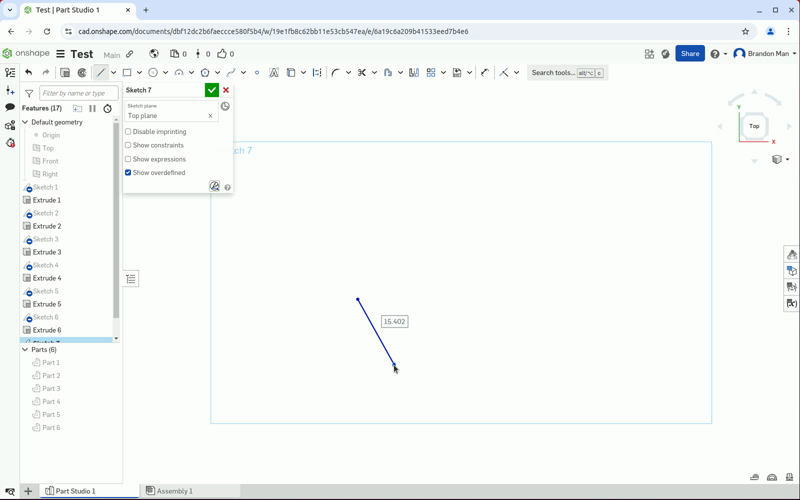
key(a)
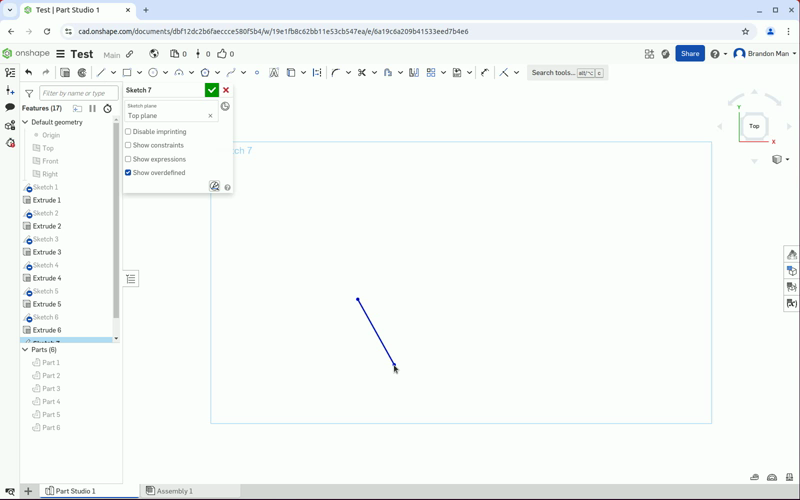
mouse_move(394, 364)
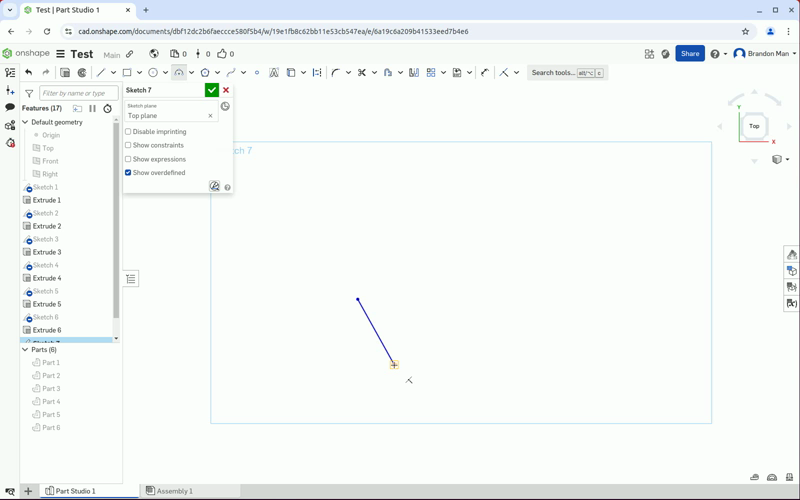
click(394, 364)
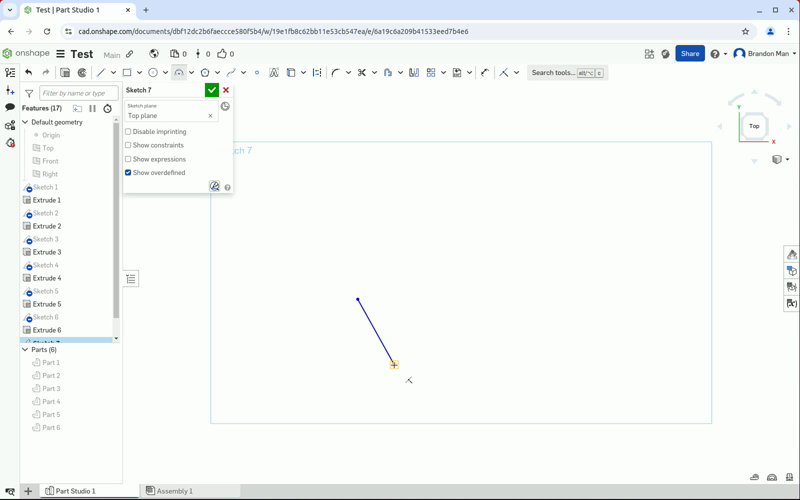
key_down(shift)
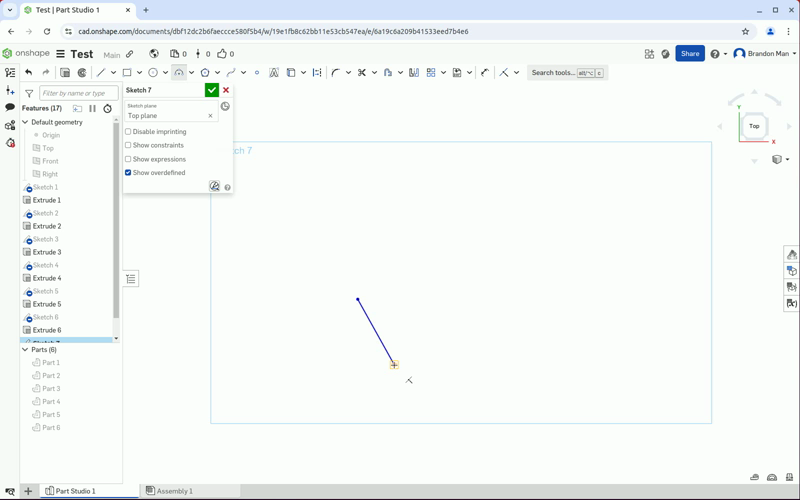
mouse_move(422, 379)
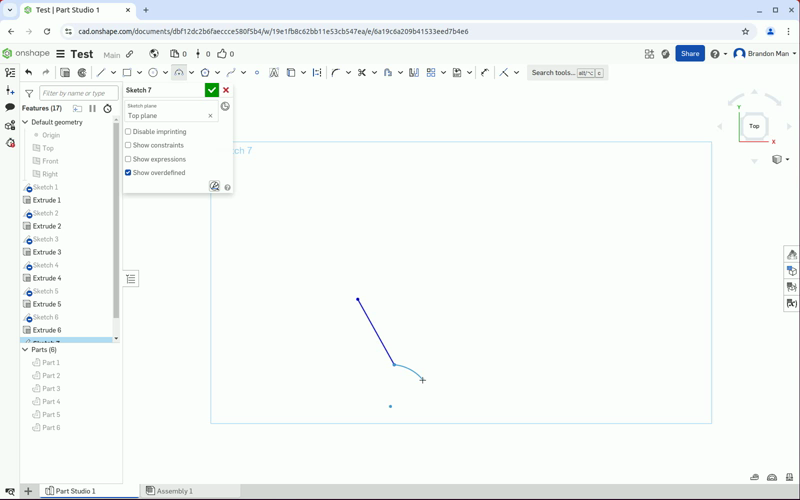
click(422, 379)
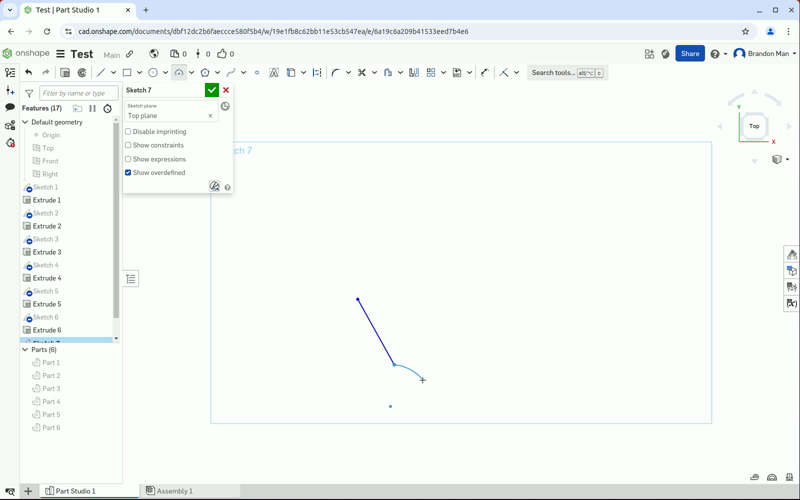
mouse_move(407, 373)
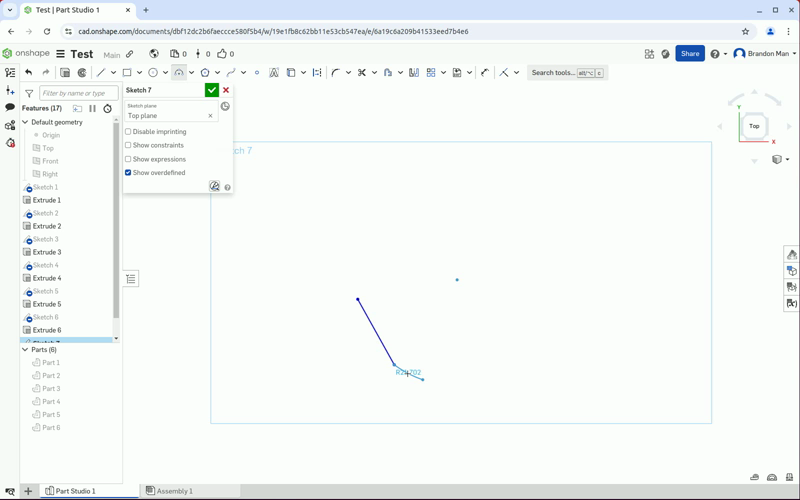
click(407, 373)
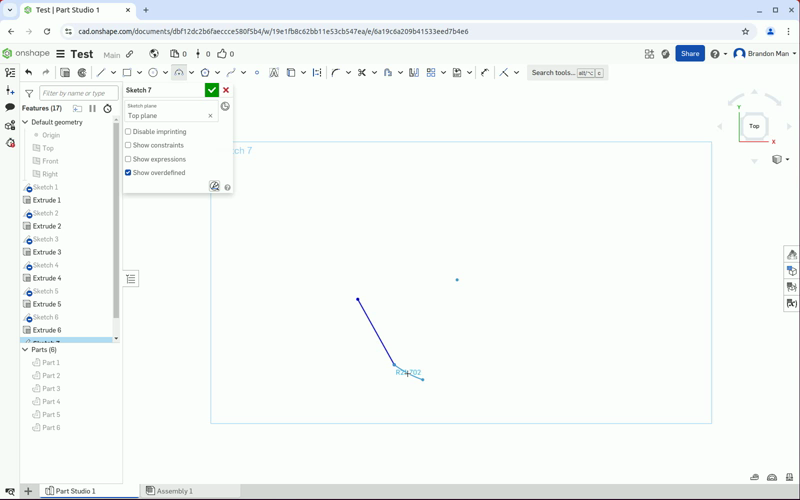
key_up(shift)
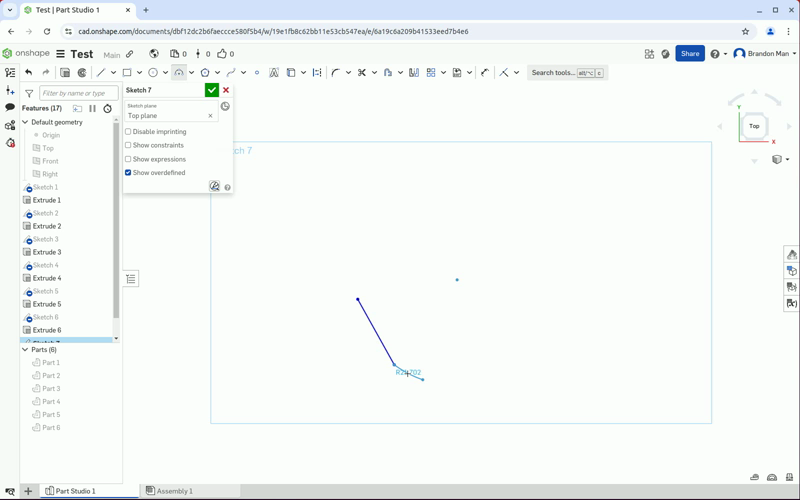
key(esc)
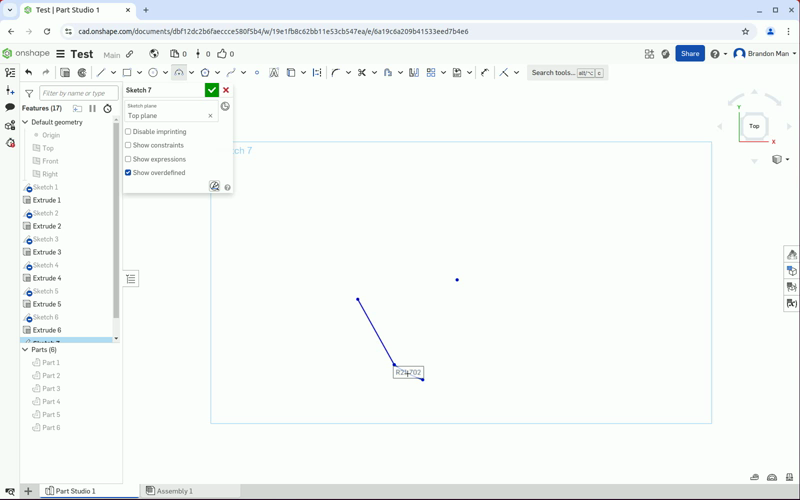
key(l)
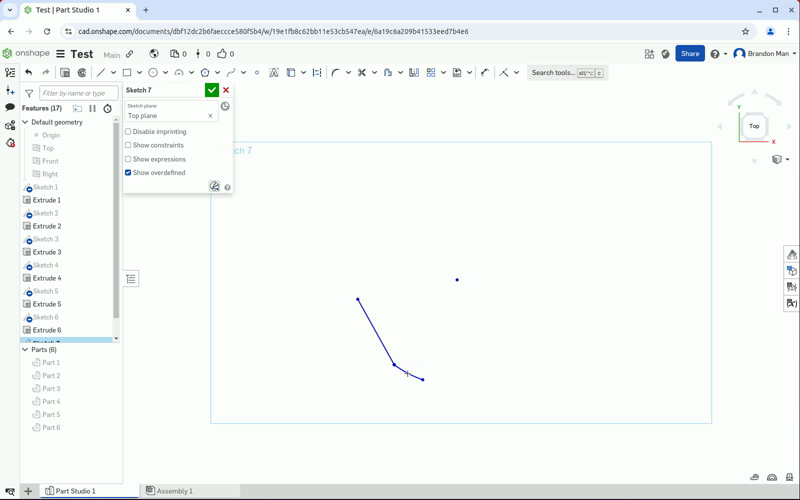
mouse_move(422, 379)
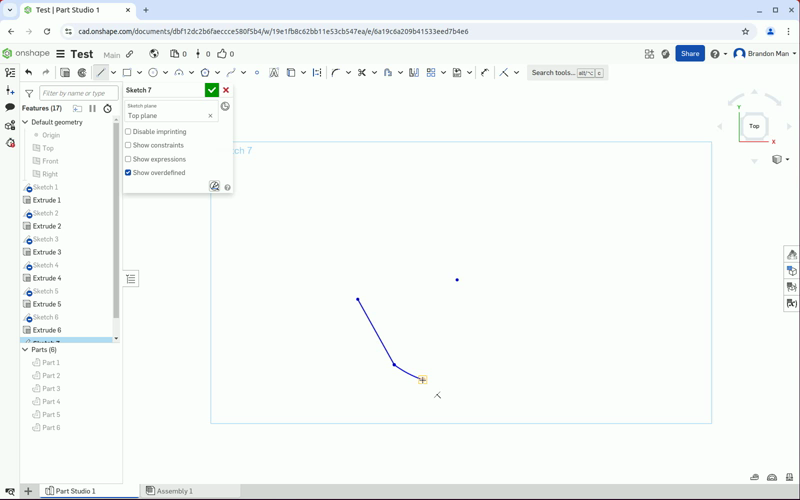
click(422, 379)
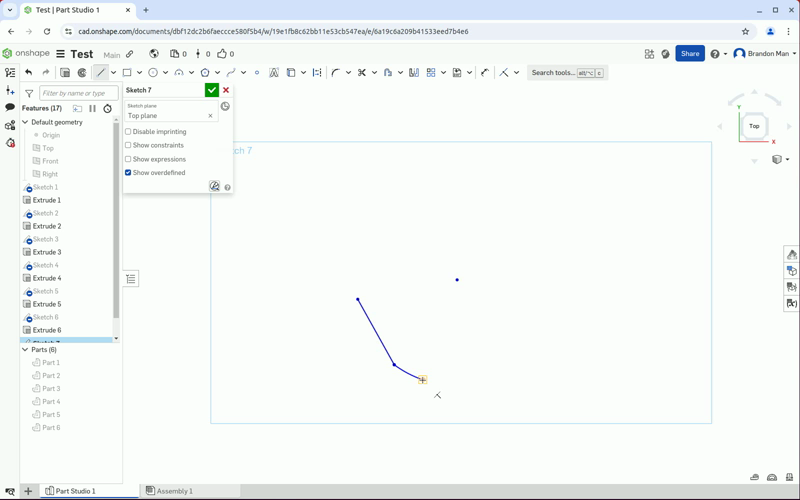
key_down(shift)
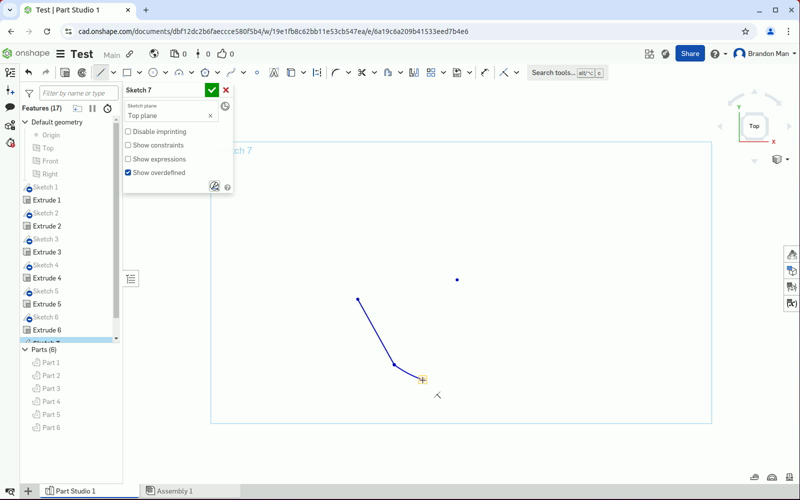
mouse_move(496, 379)
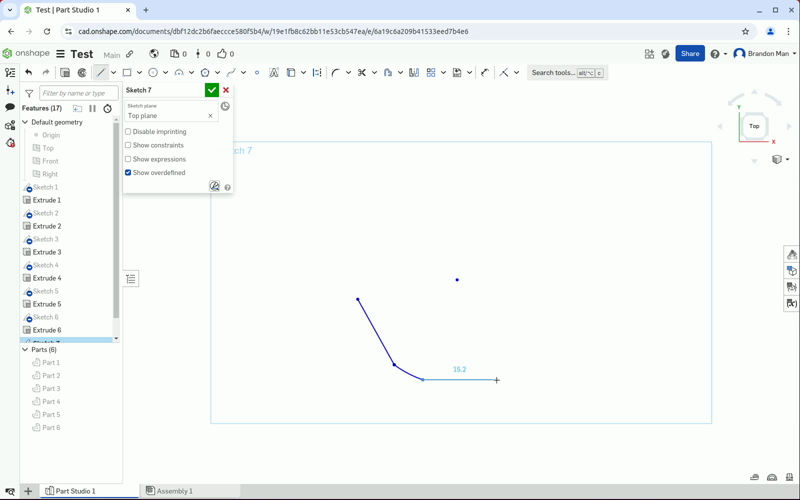
click(496, 379)
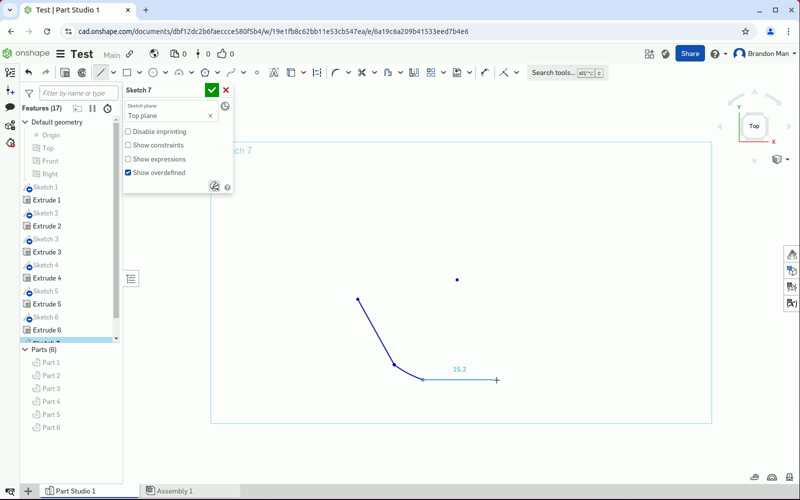
key_up(shift)
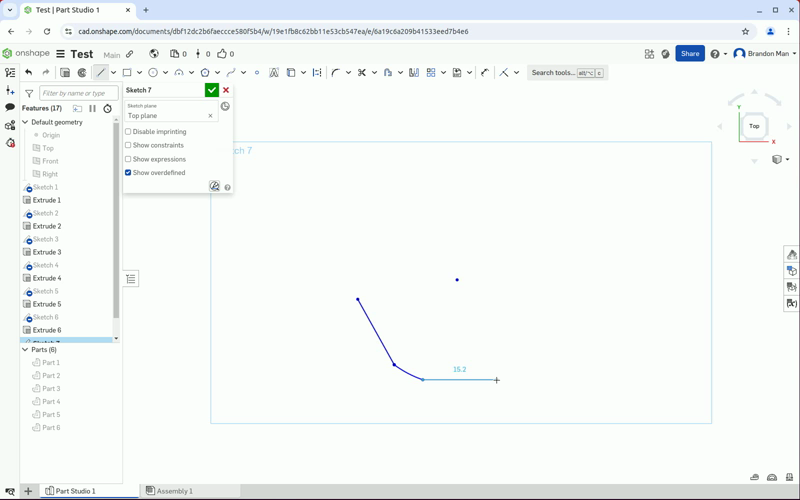
key(esc)
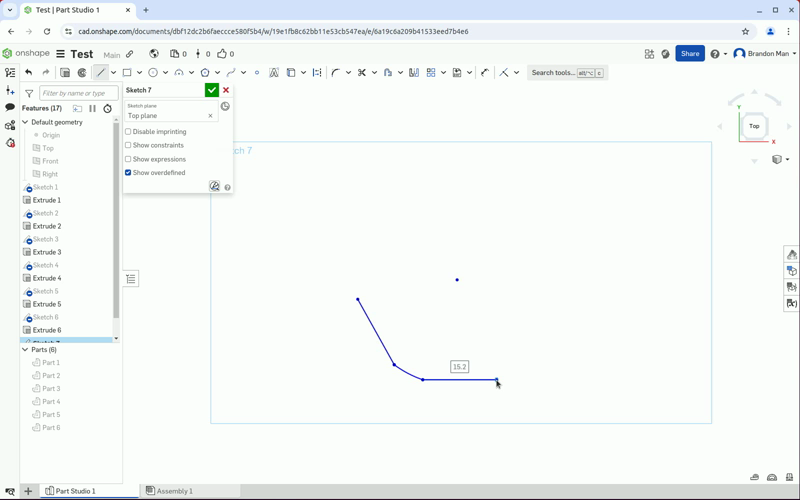
key(a)
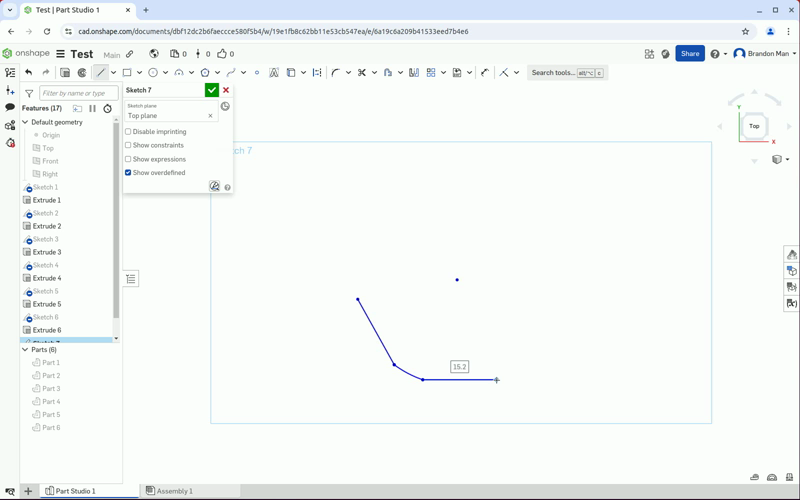
mouse_move(496, 379)
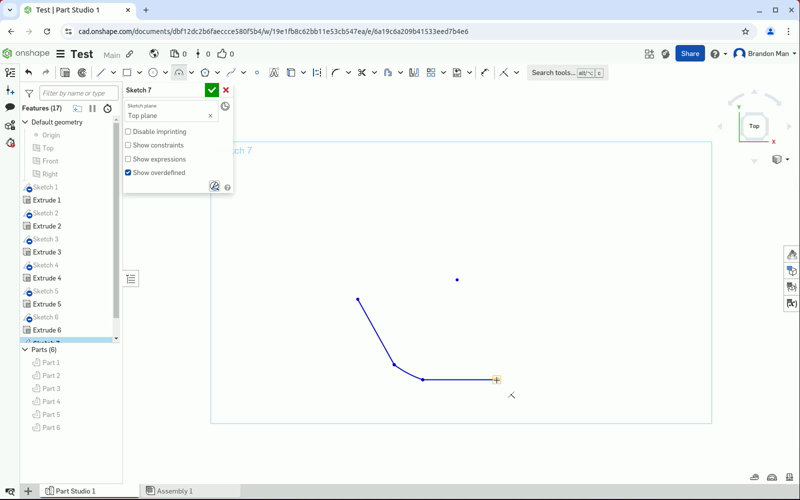
click(496, 379)
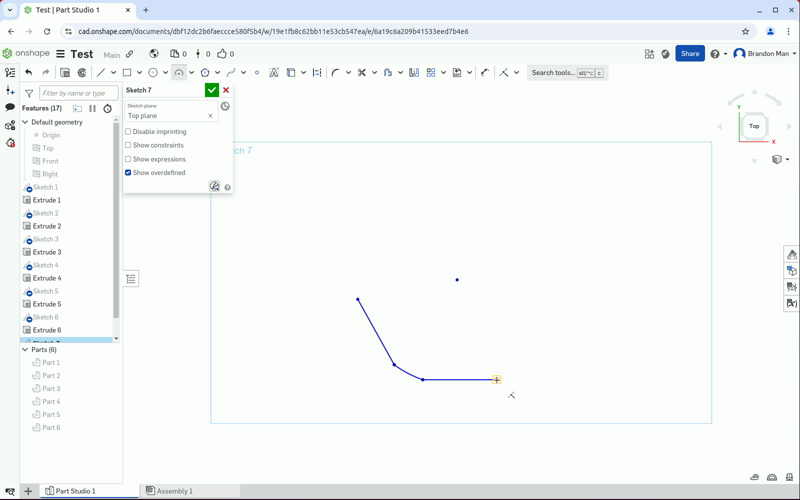
key_down(shift)
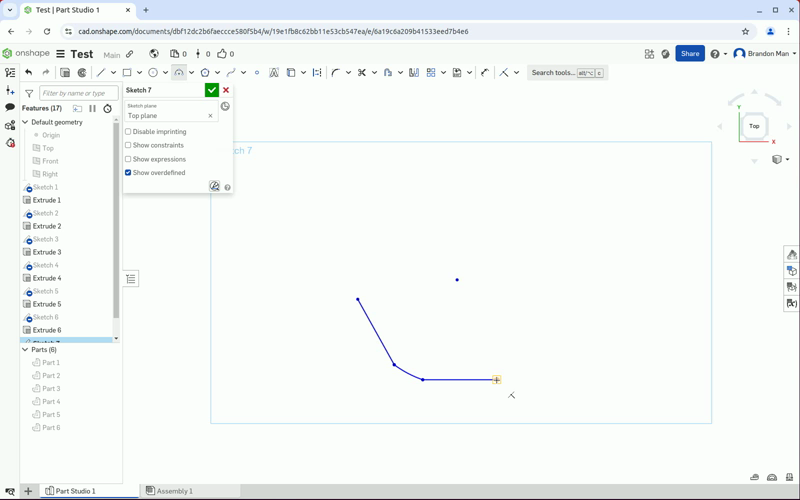
mouse_move(525, 364)
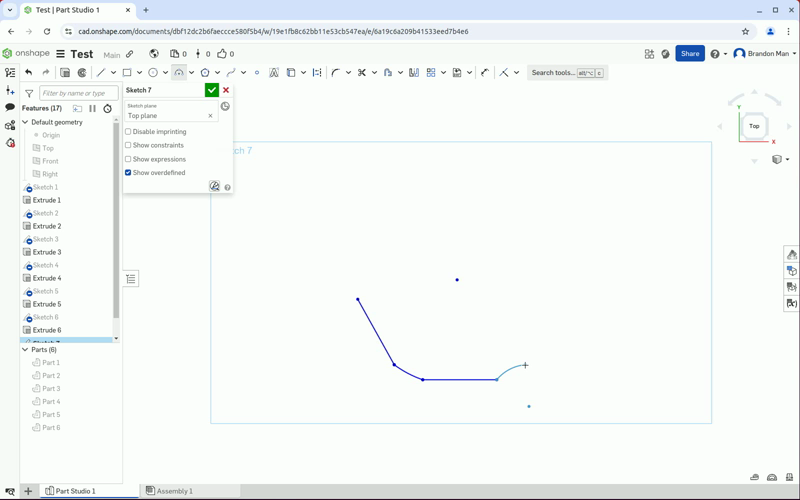
click(525, 364)
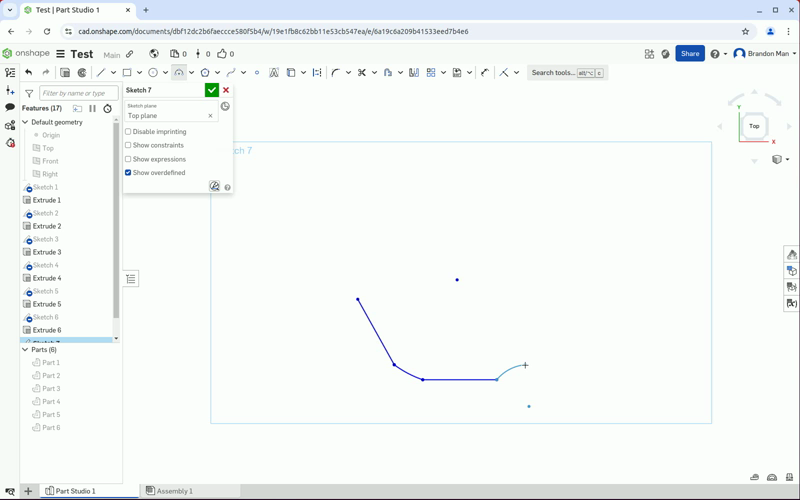
mouse_move(511, 373)
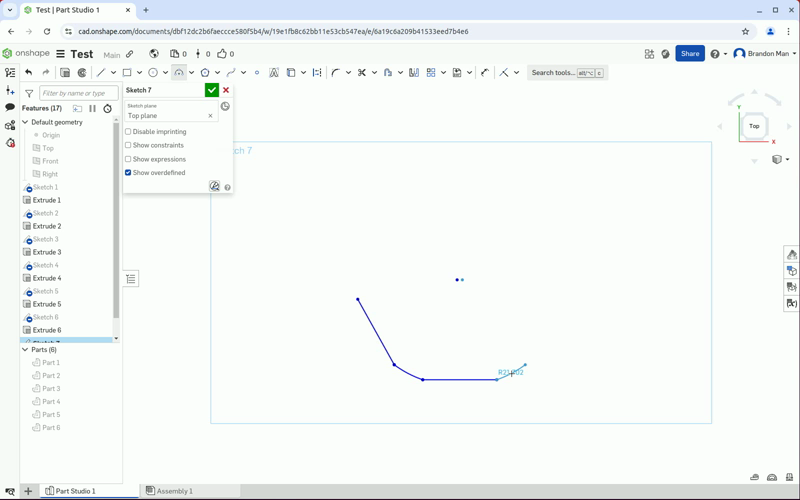
click(511, 373)
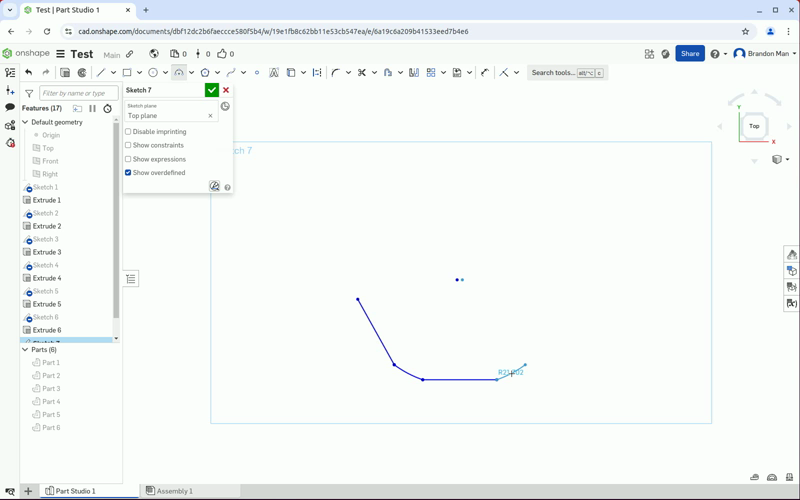
key_up(shift)
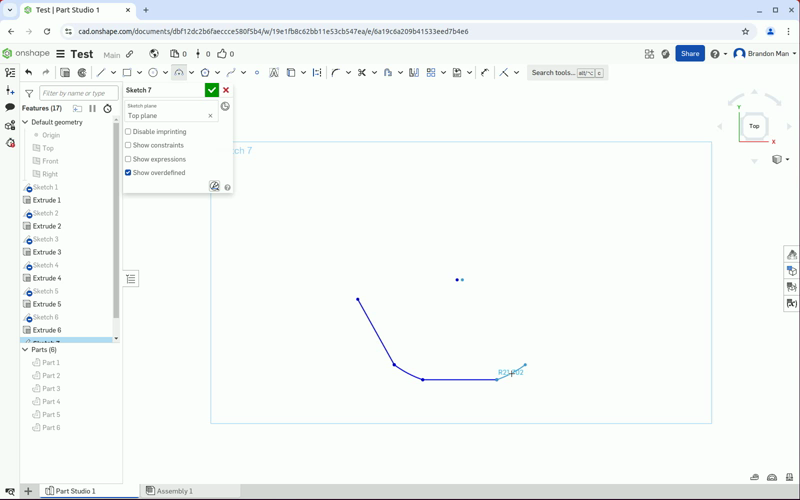
key(esc)
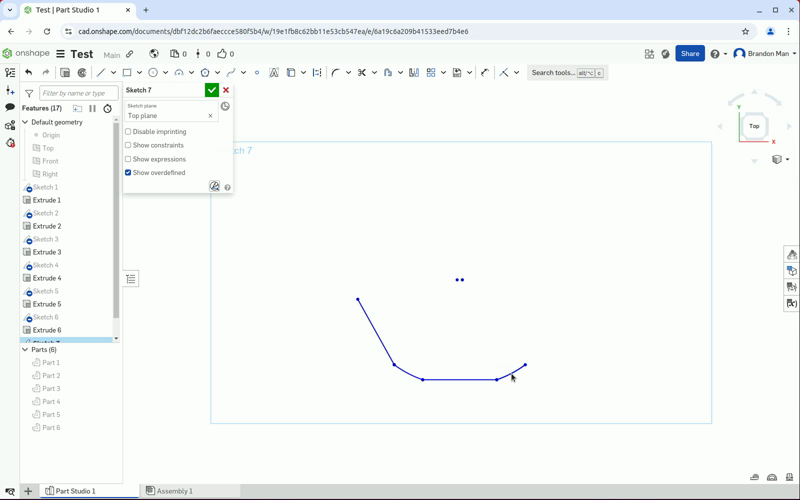
key(l)
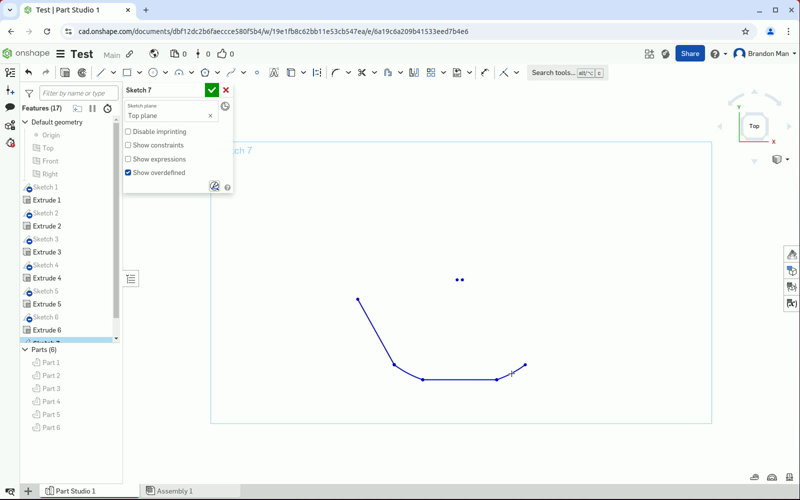
mouse_move(525, 364)
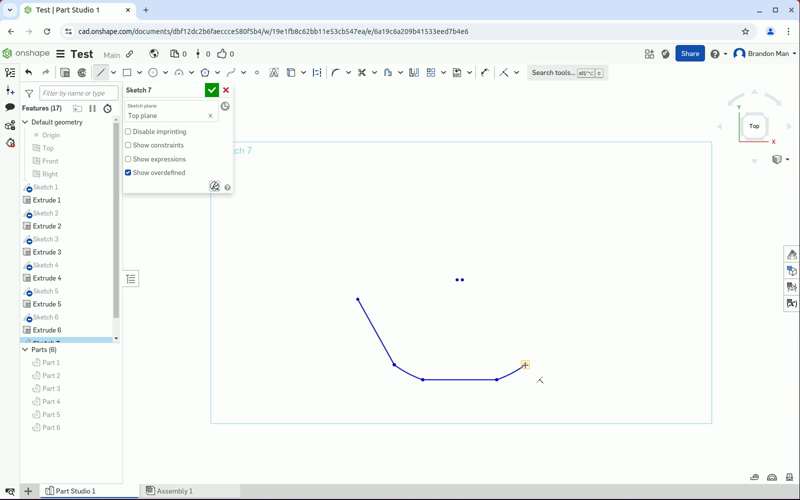
click(525, 364)
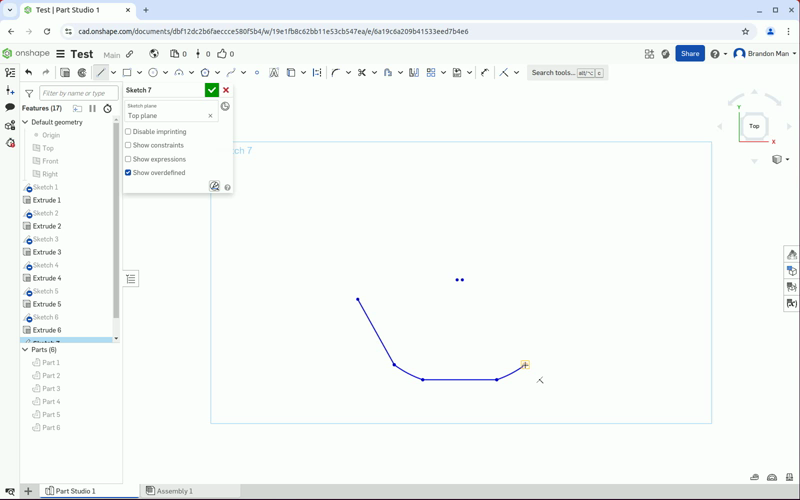
key_down(shift)
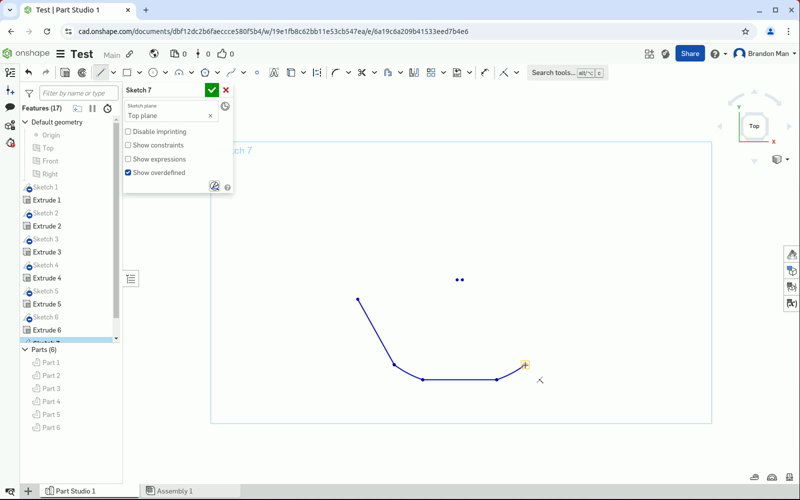
mouse_move(561, 299)
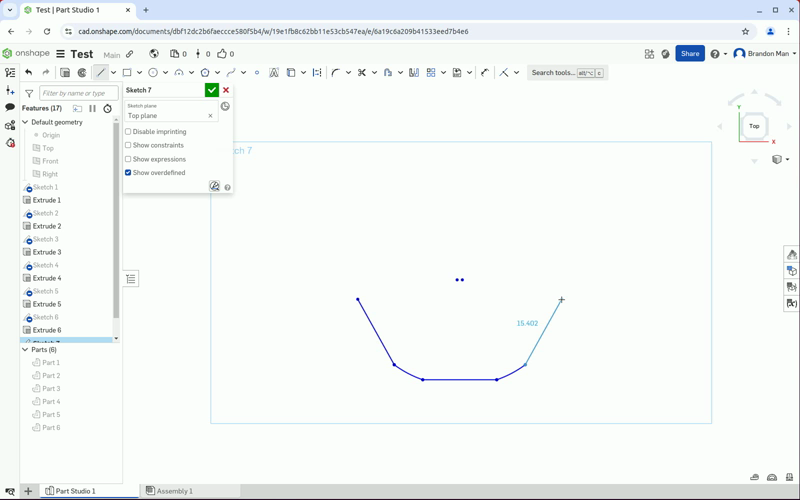
click(561, 299)
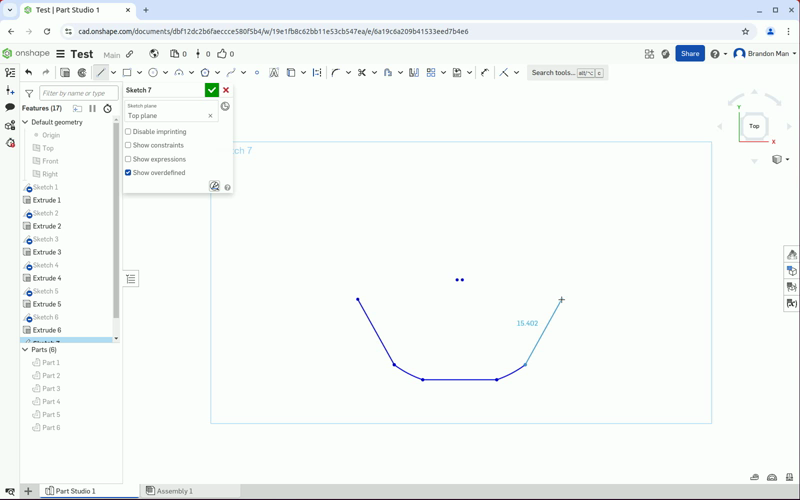
key_up(shift)
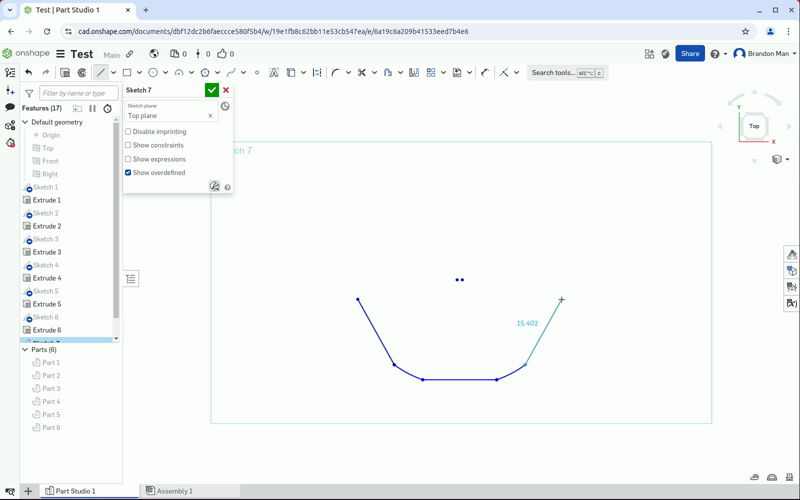
key(esc)
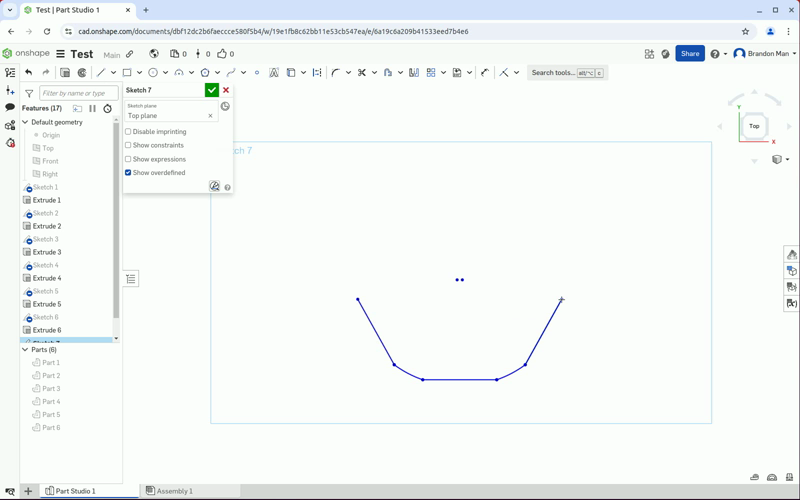
key(a)
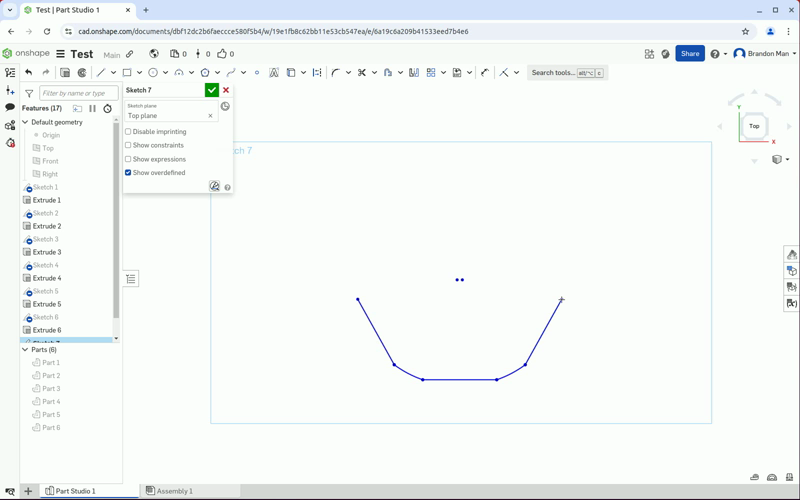
mouse_move(561, 299)
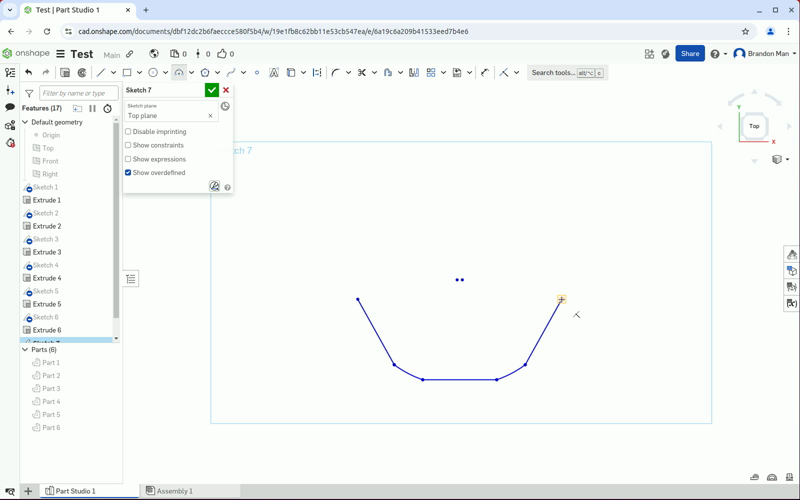
click(561, 299)
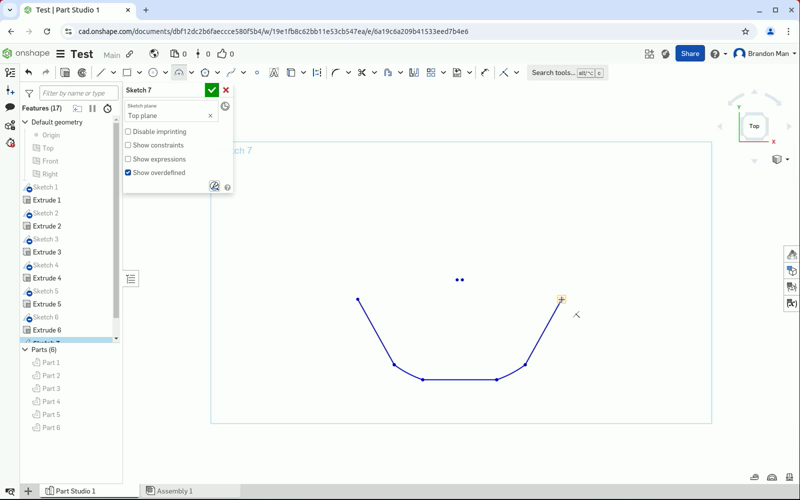
key_down(shift)
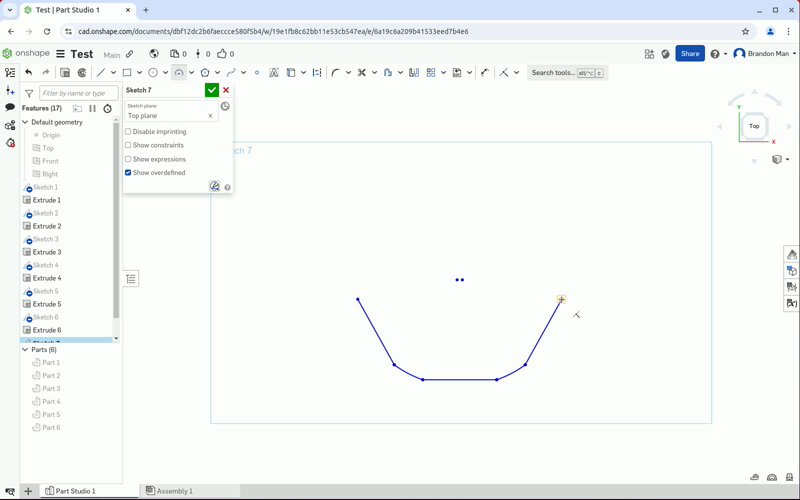
mouse_move(561, 266)
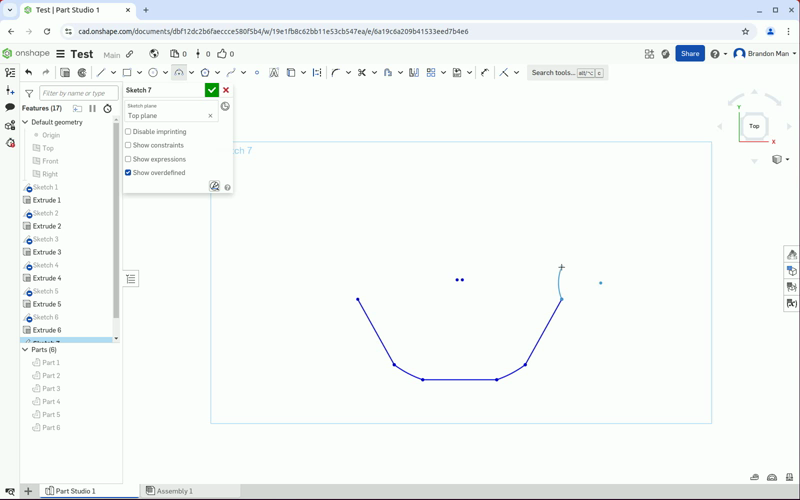
click(561, 266)
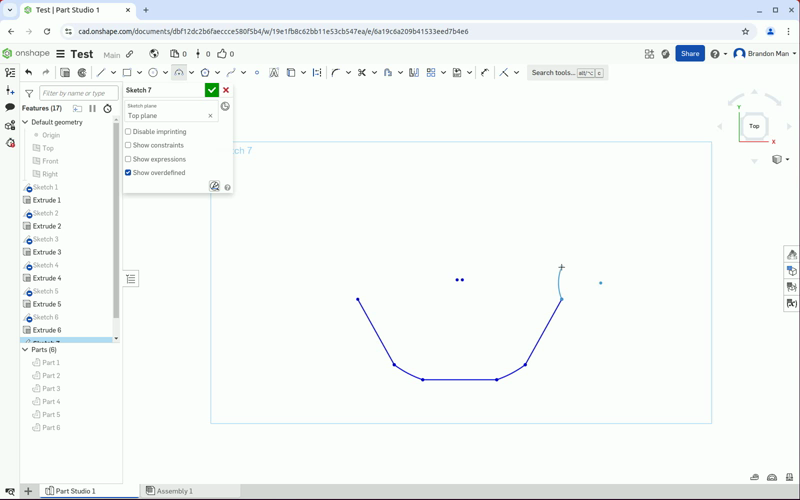
mouse_move(563, 282)
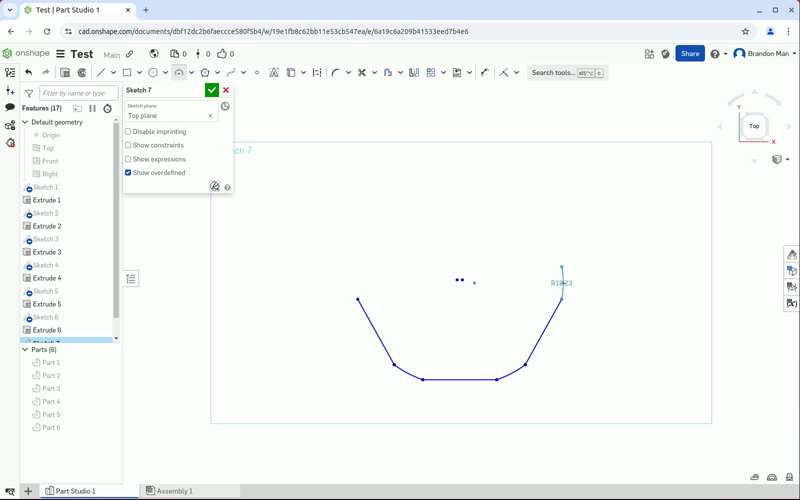
click(563, 282)
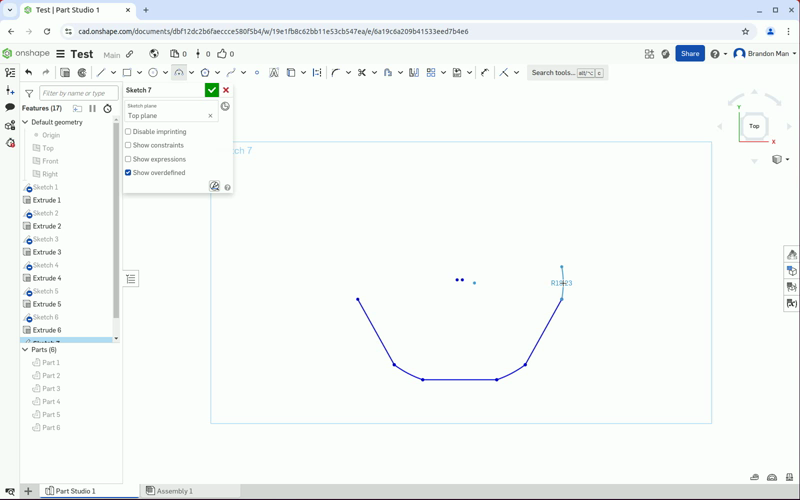
key_up(shift)
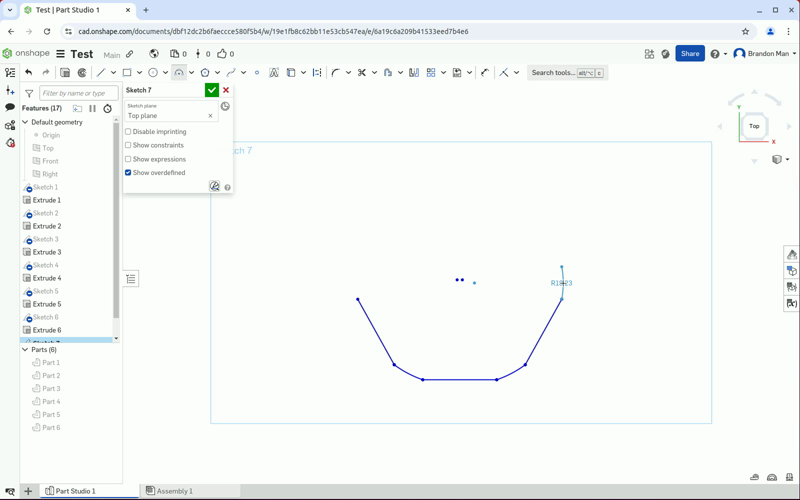
key(esc)
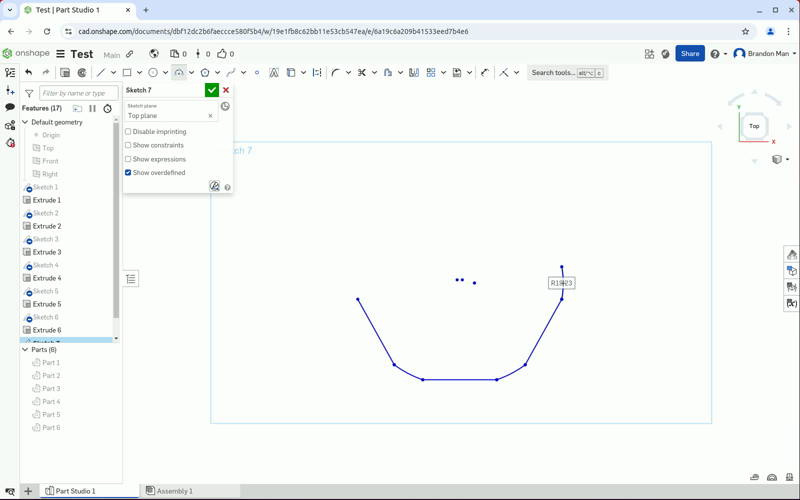
key(l)
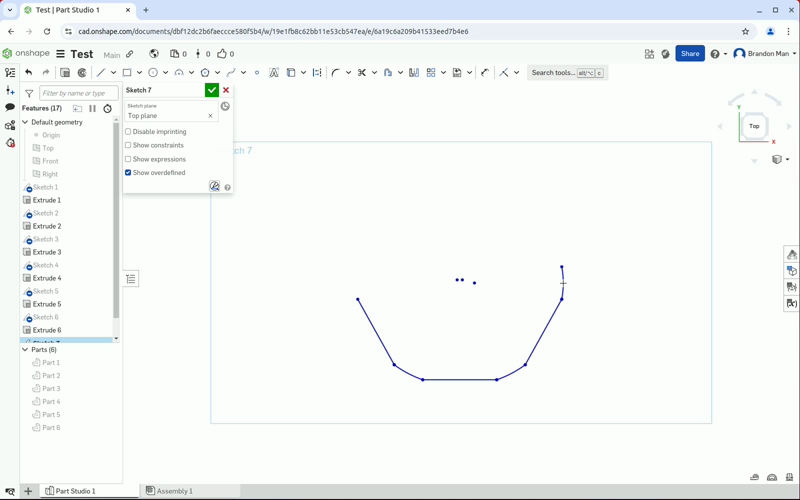
mouse_move(561, 266)
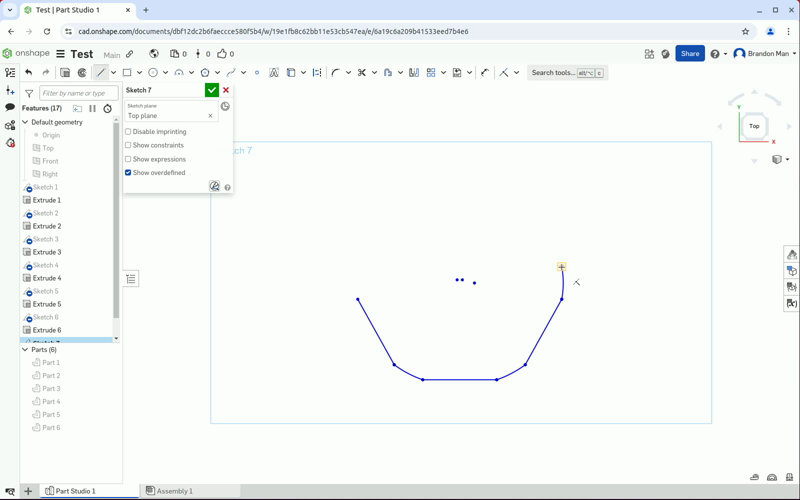
click(561, 266)
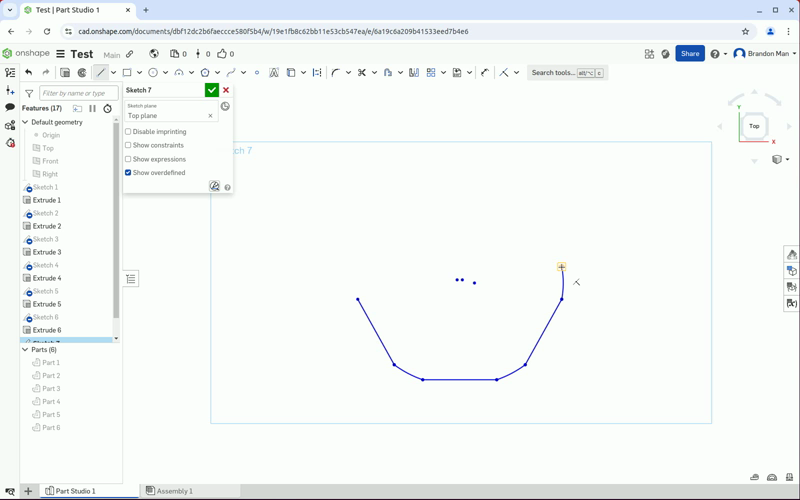
key_down(shift)
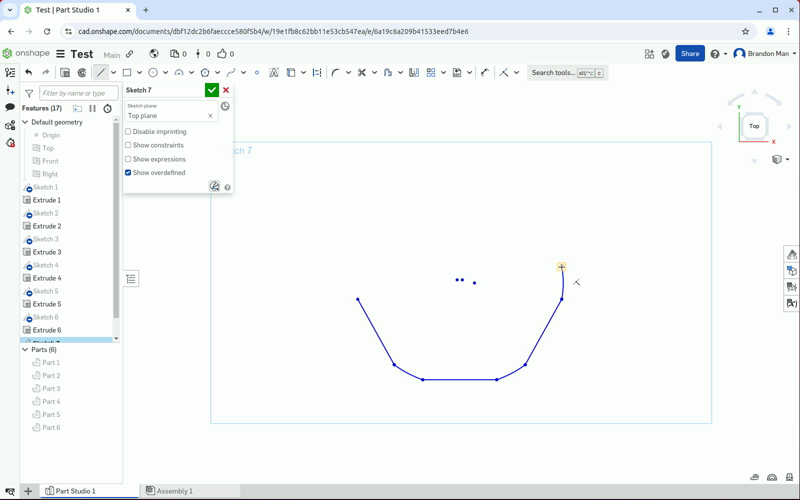
mouse_move(525, 203)
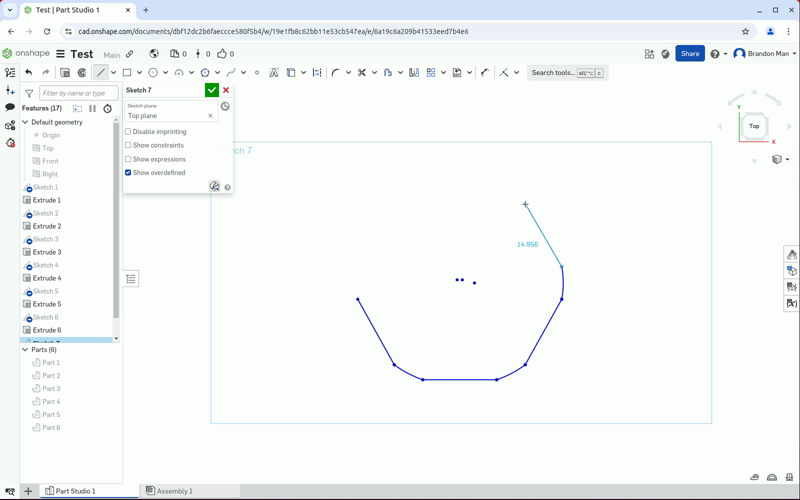
click(525, 203)
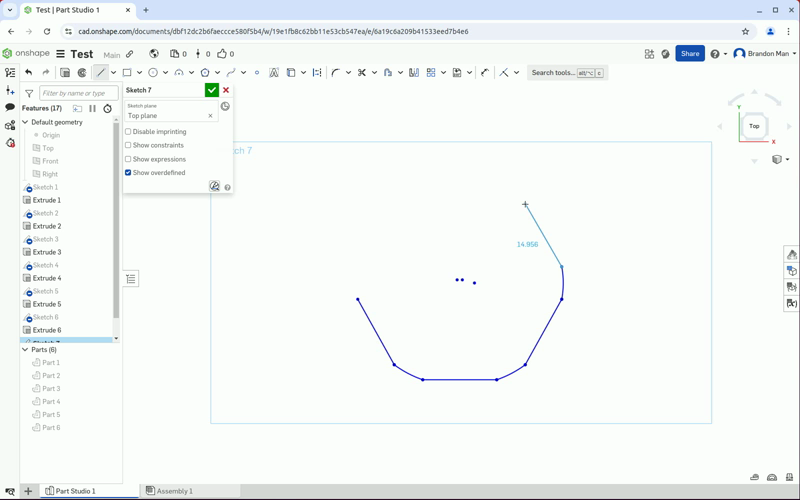
key_up(shift)
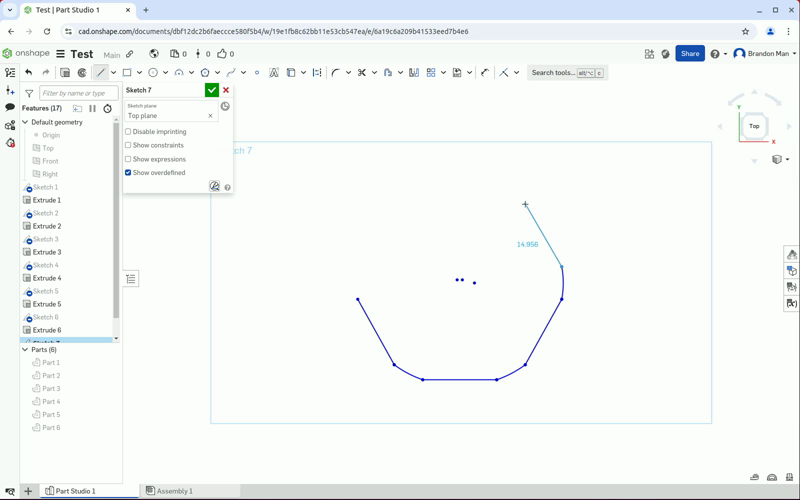
key(esc)
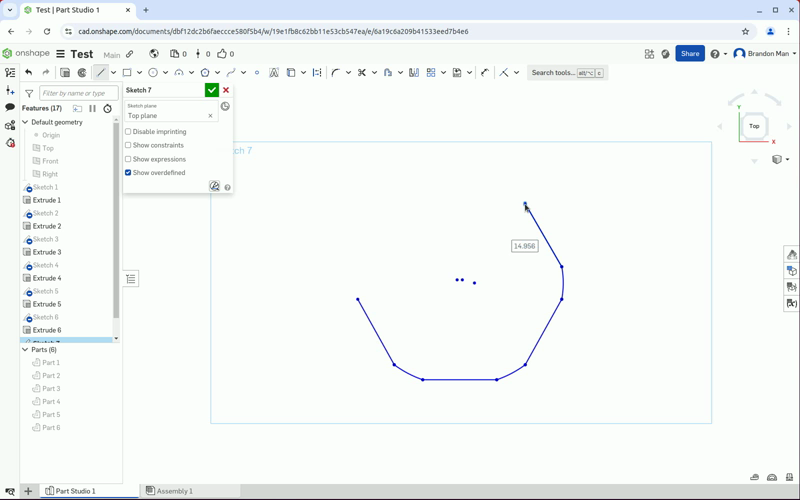
key(a)
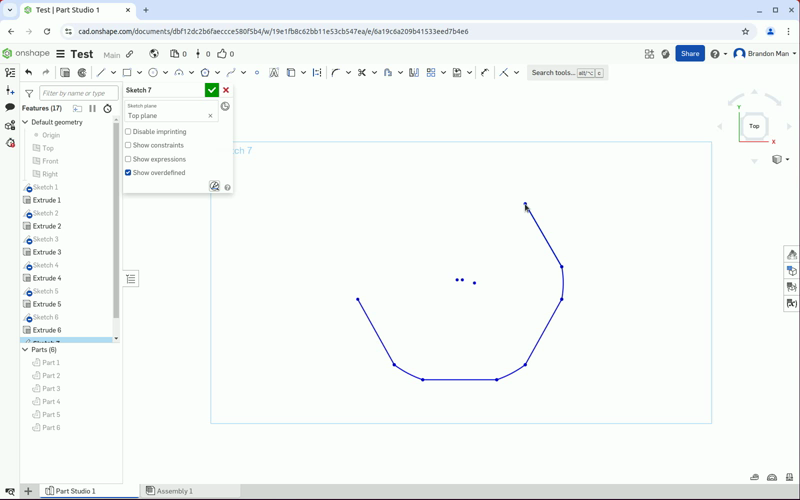
mouse_move(525, 203)
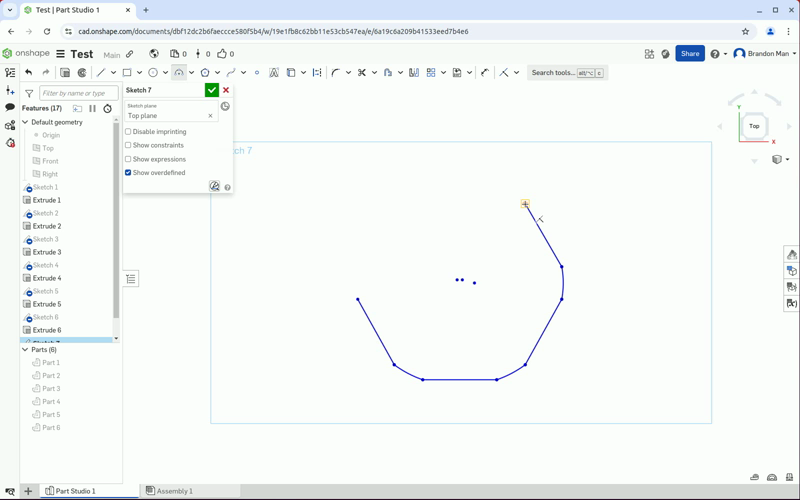
click(525, 203)
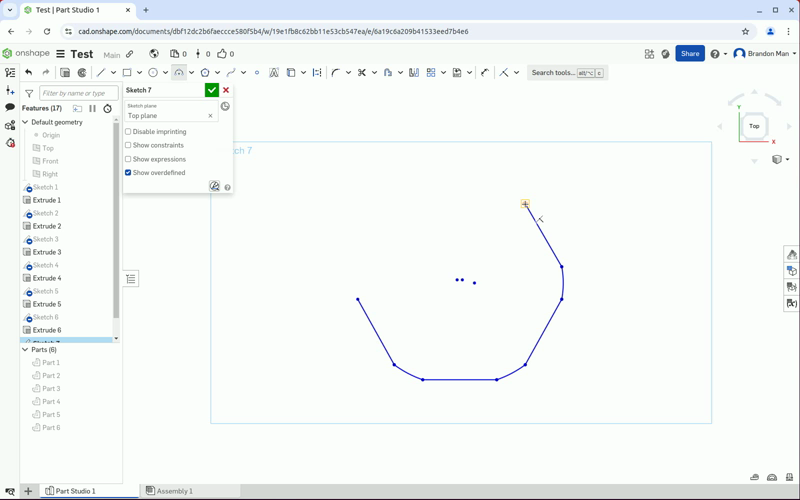
key_down(shift)
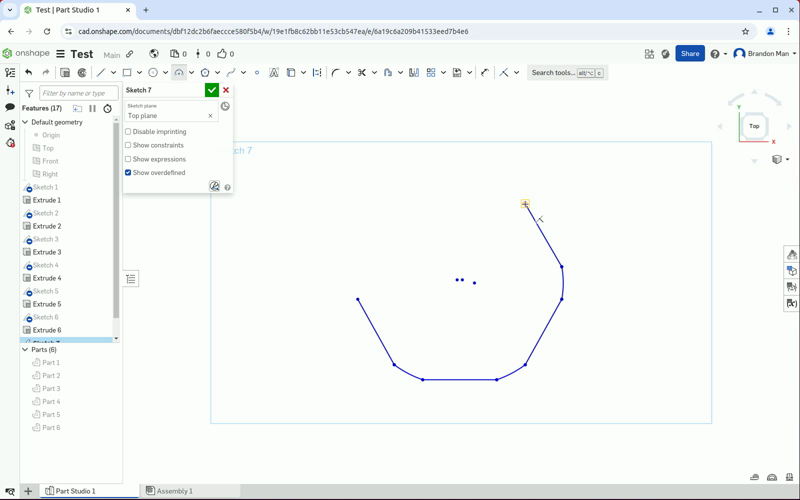
mouse_move(496, 186)
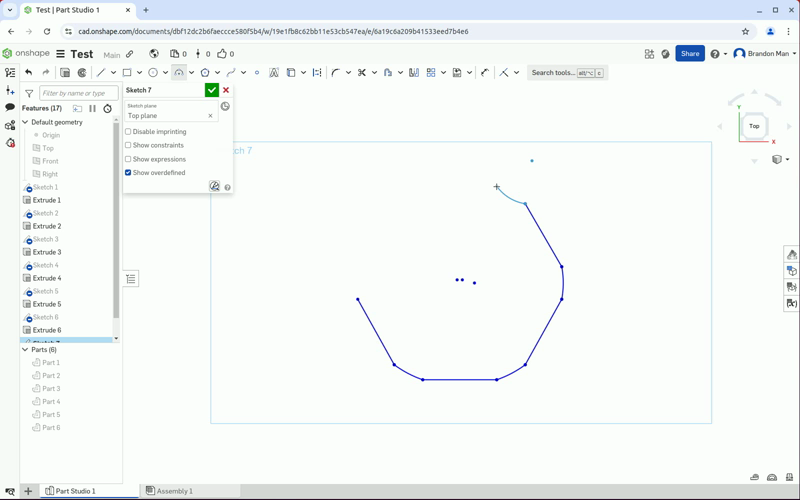
click(496, 186)
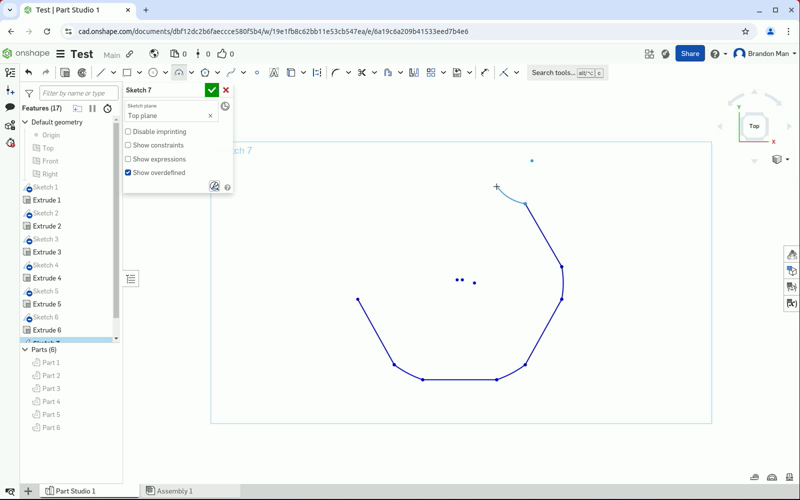
mouse_move(511, 193)
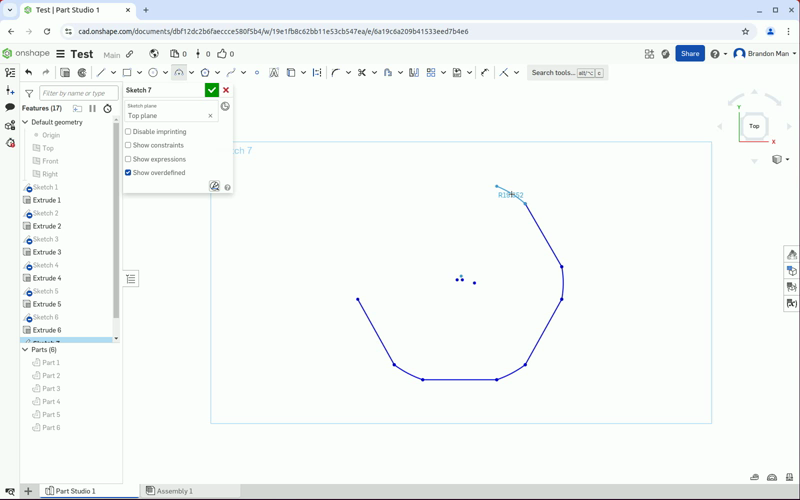
click(511, 193)
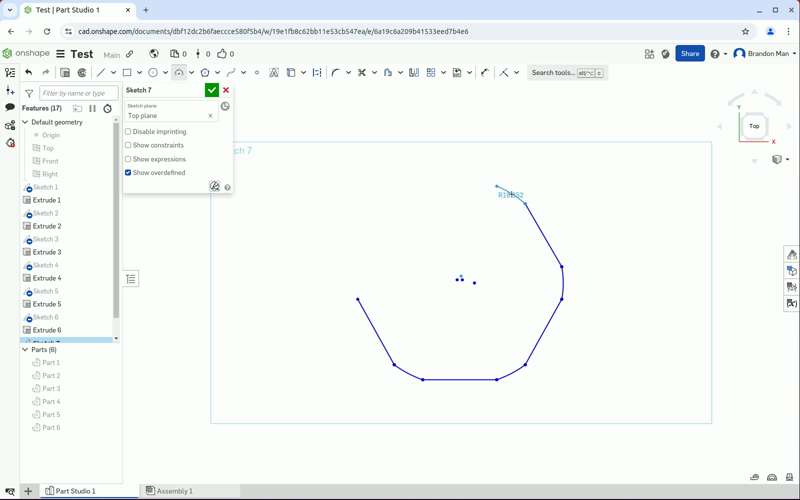
key_up(shift)
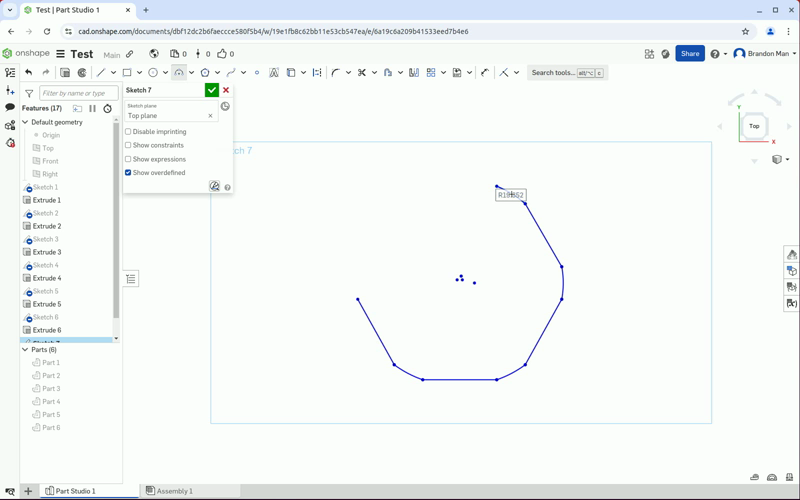
key(esc)
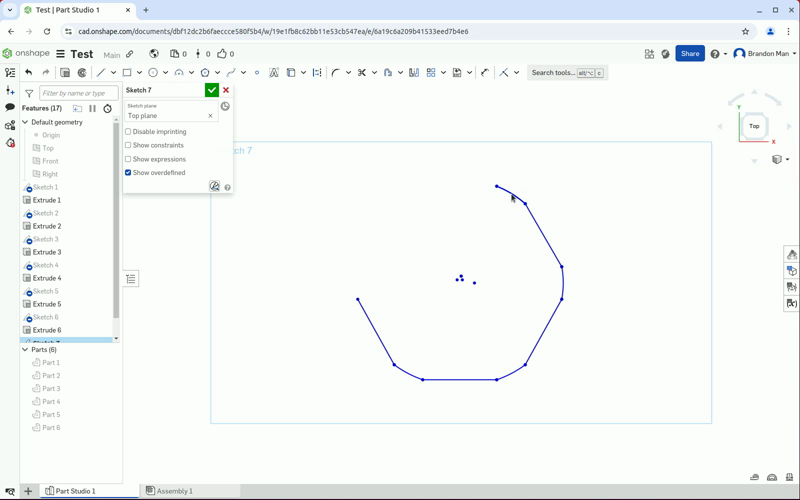
key(l)
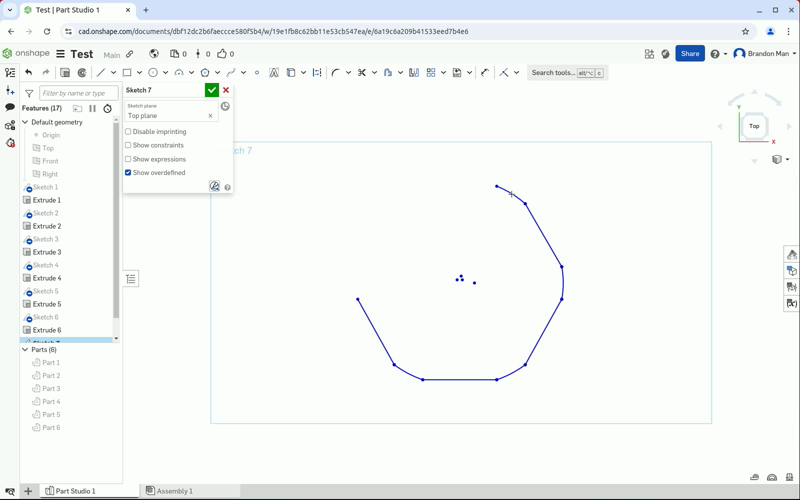
mouse_move(496, 186)
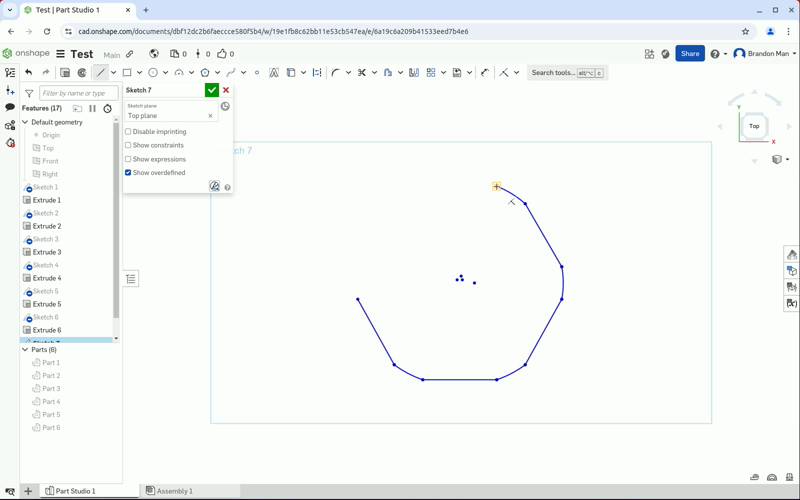
click(496, 186)
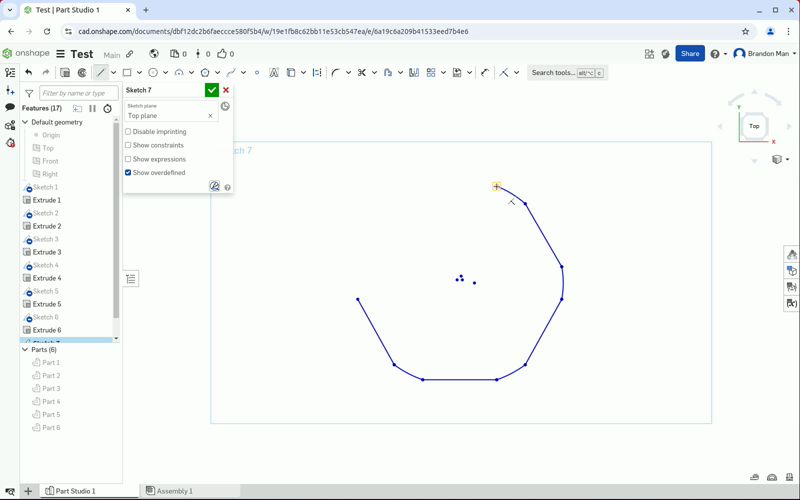
key_down(shift)
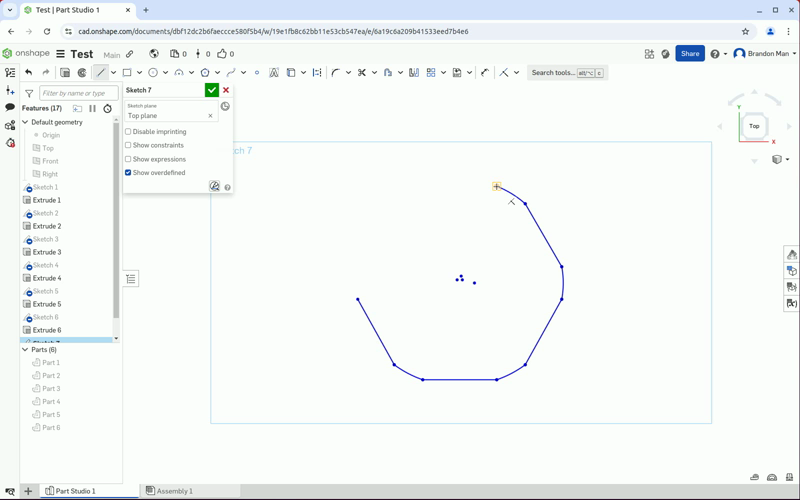
mouse_move(422, 186)
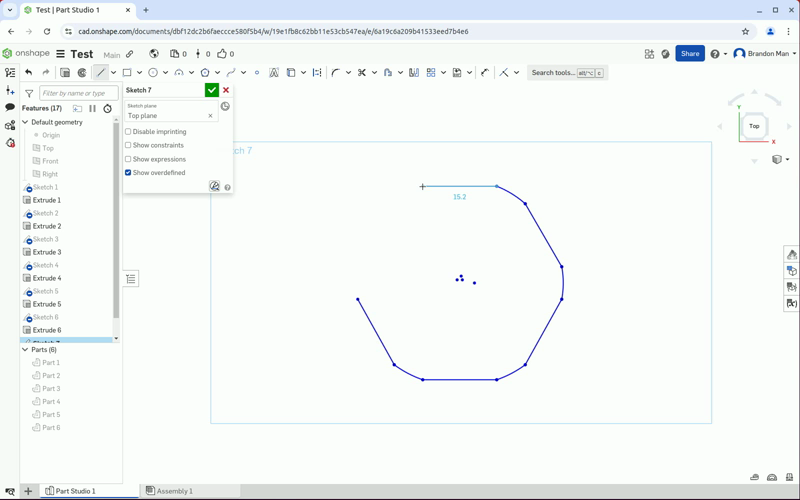
click(422, 186)
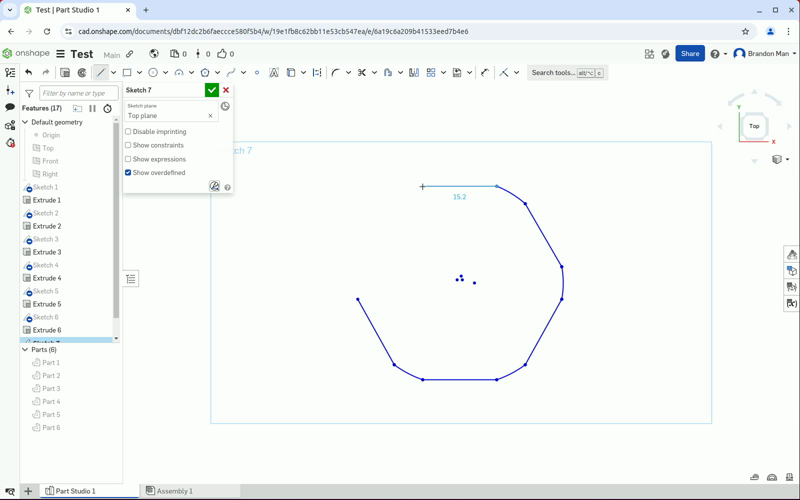
key_up(shift)
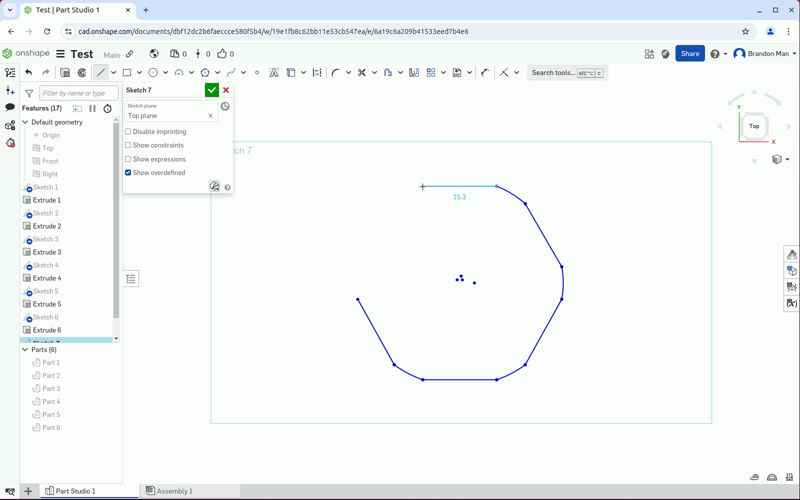
key(esc)
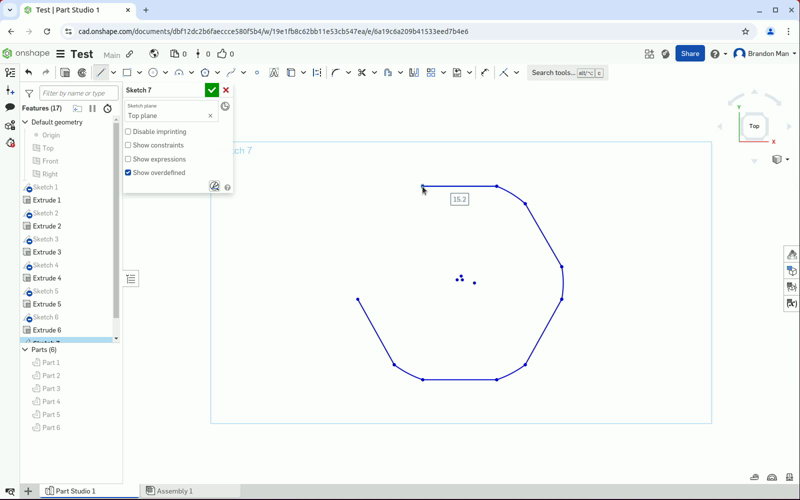
key(a)
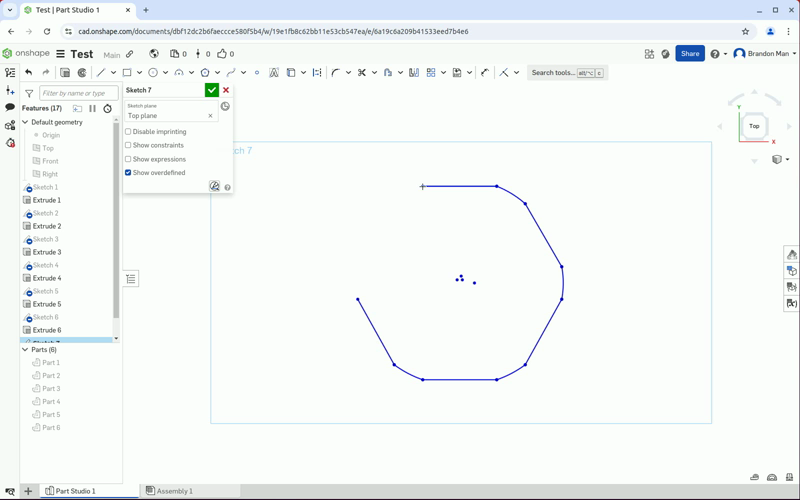
mouse_move(422, 186)
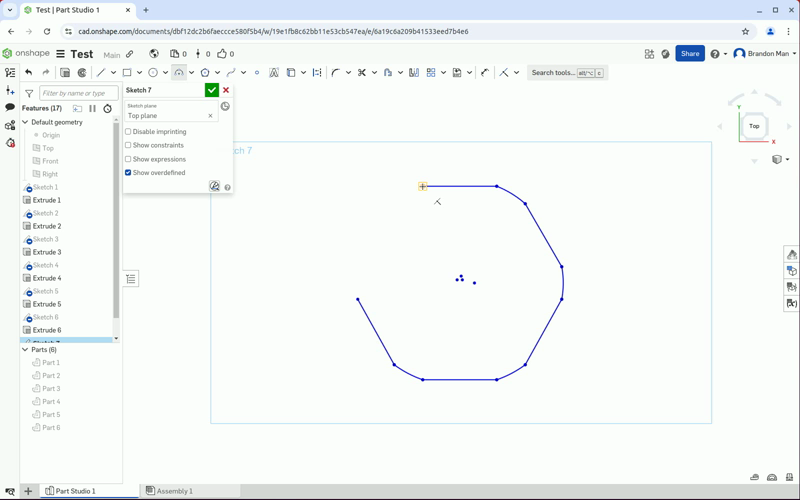
click(422, 186)
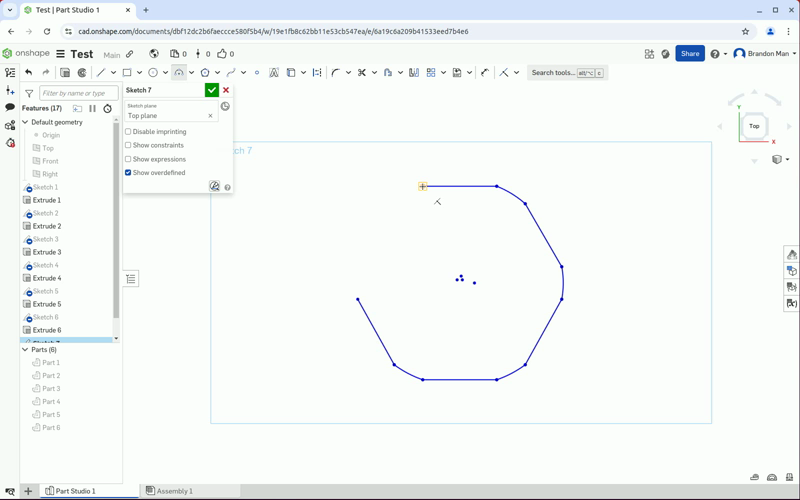
key_down(shift)
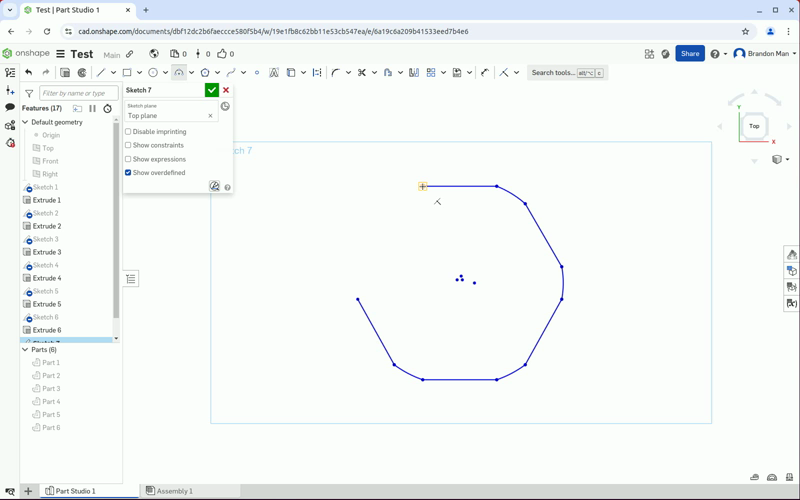
mouse_move(394, 201)
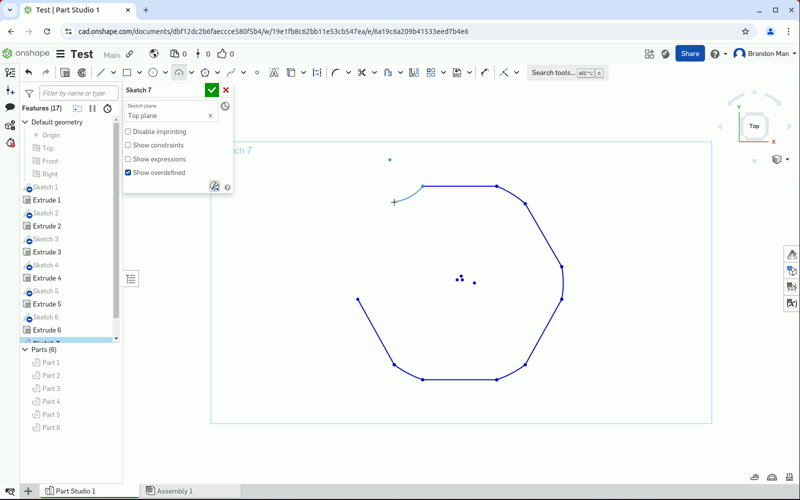
click(394, 201)
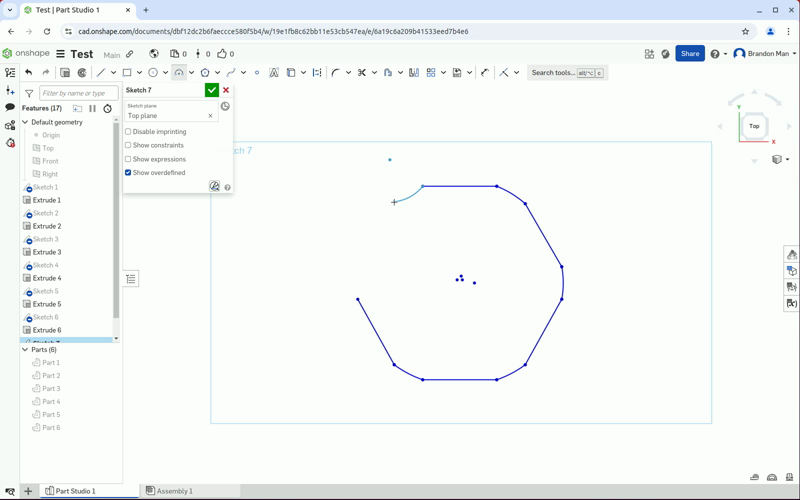
mouse_move(407, 192)
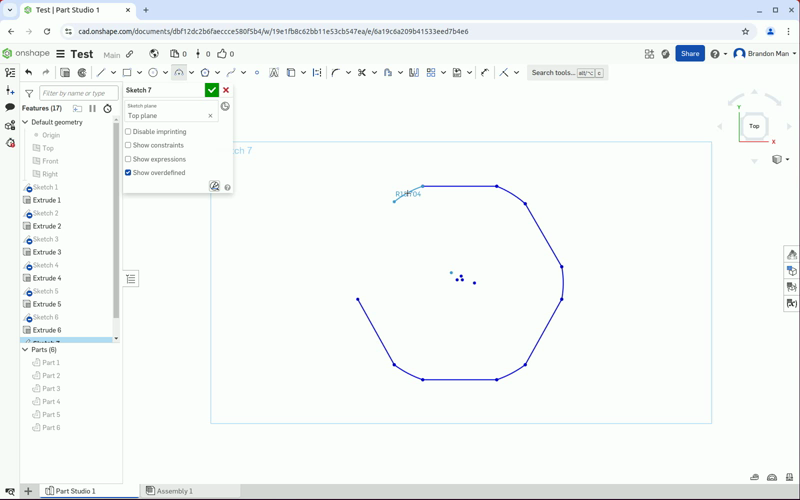
click(407, 192)
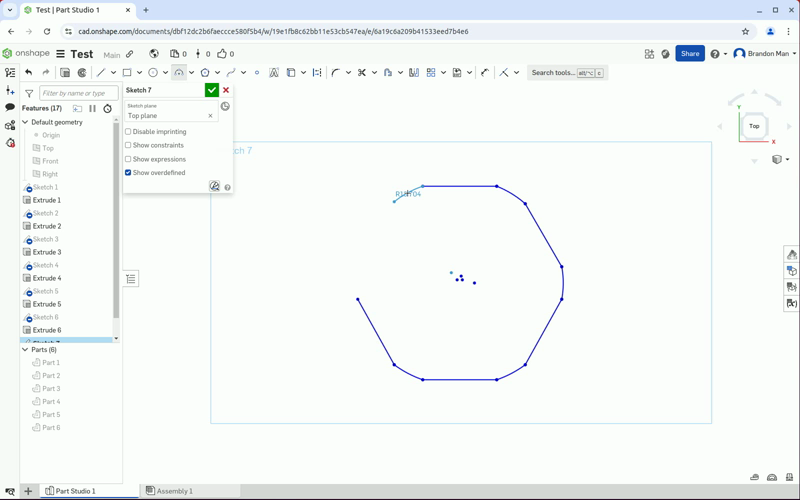
key_up(shift)
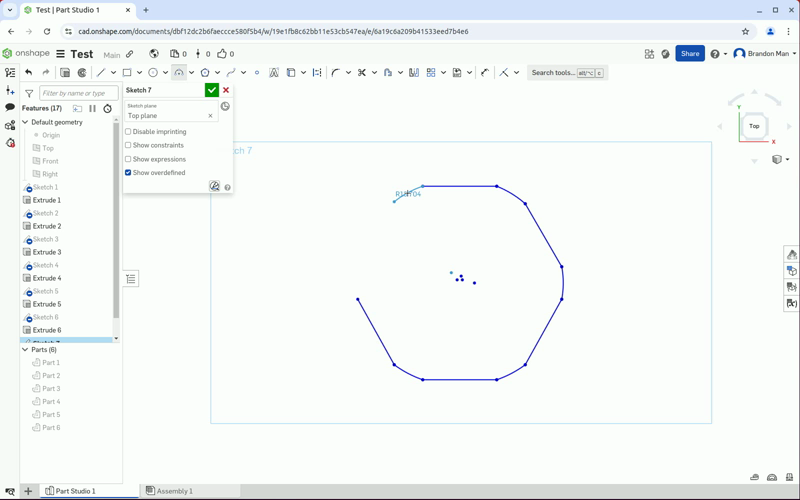
key(esc)
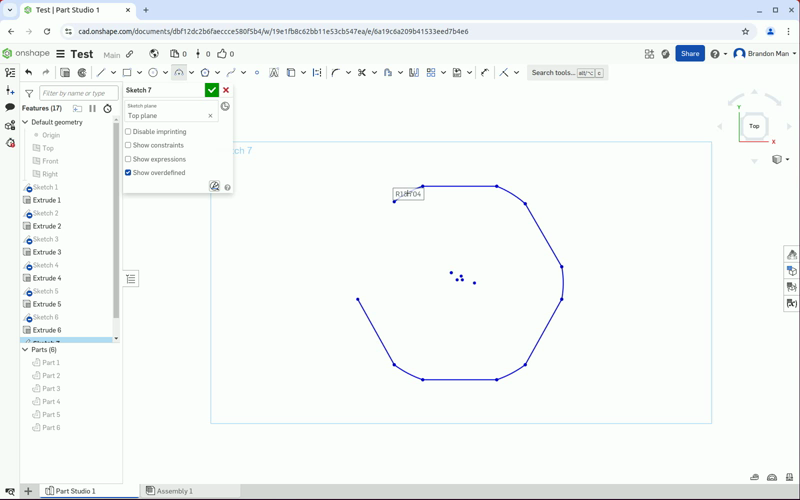
key(l)
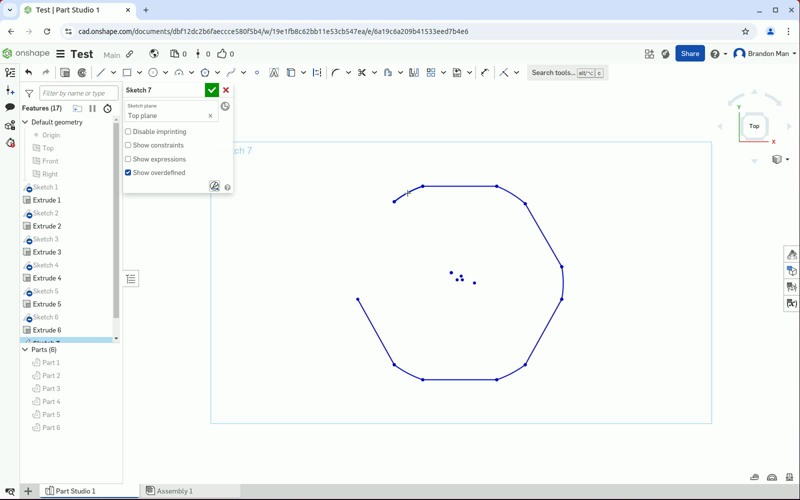
mouse_move(394, 201)
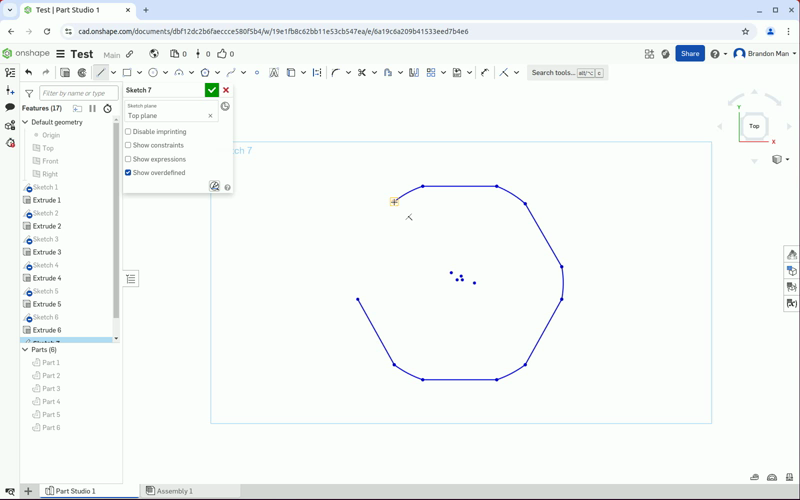
click(394, 201)
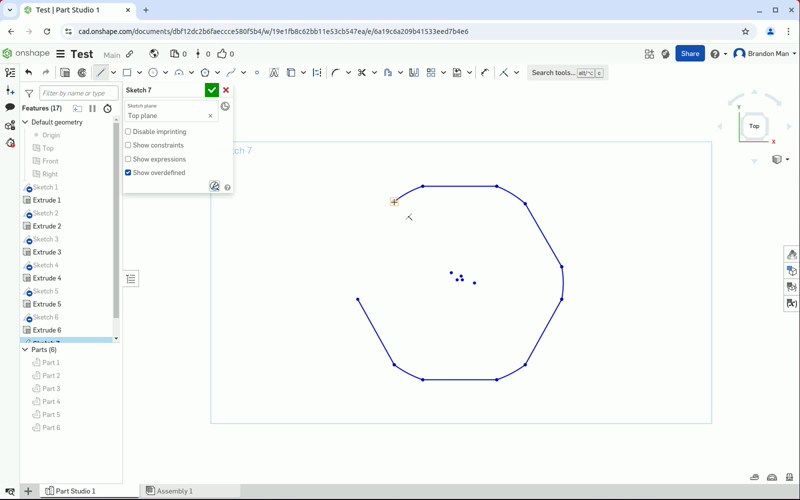
key_down(shift)
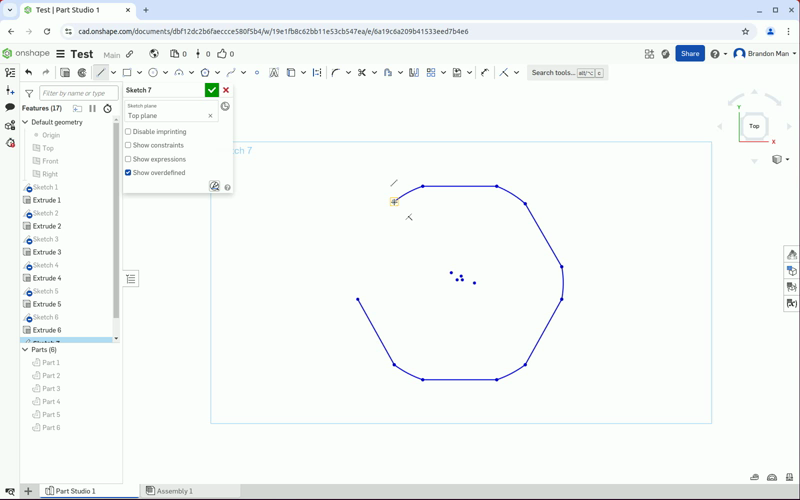
mouse_move(357, 266)
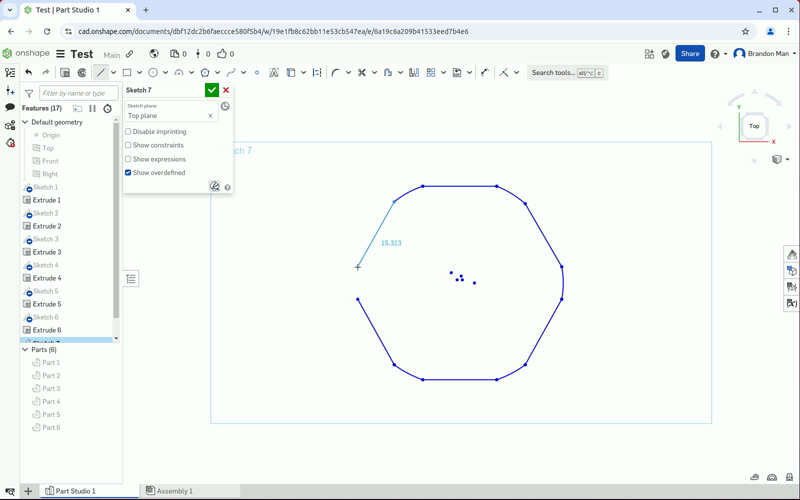
click(357, 266)
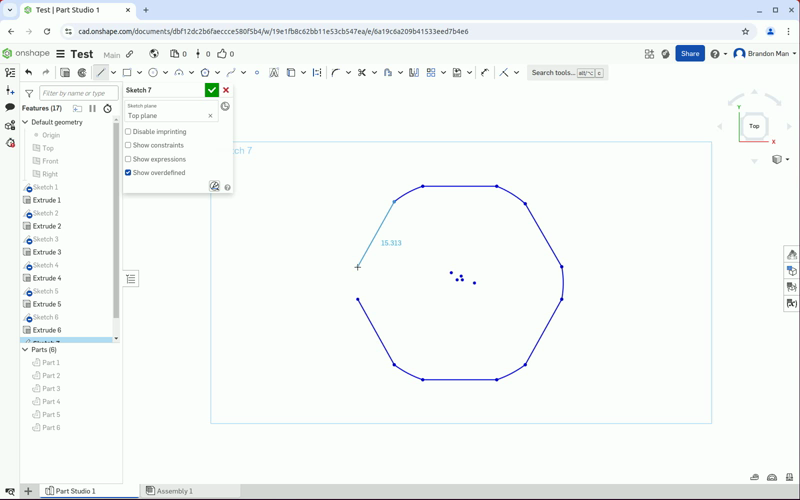
key_up(shift)
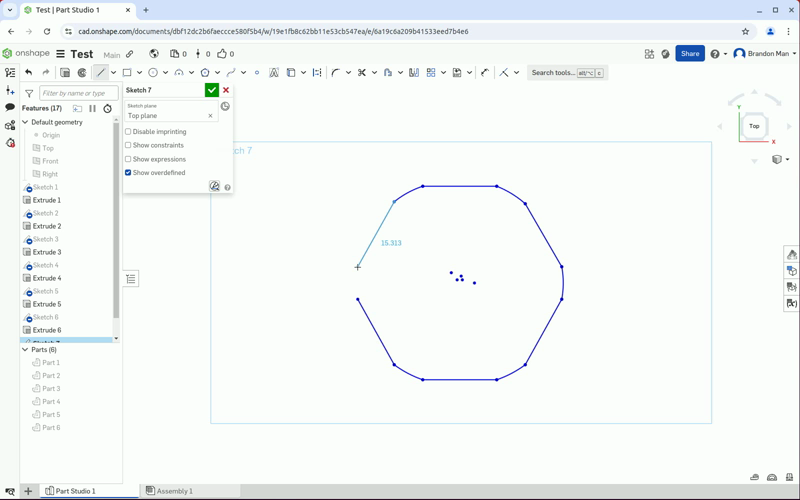
key(esc)
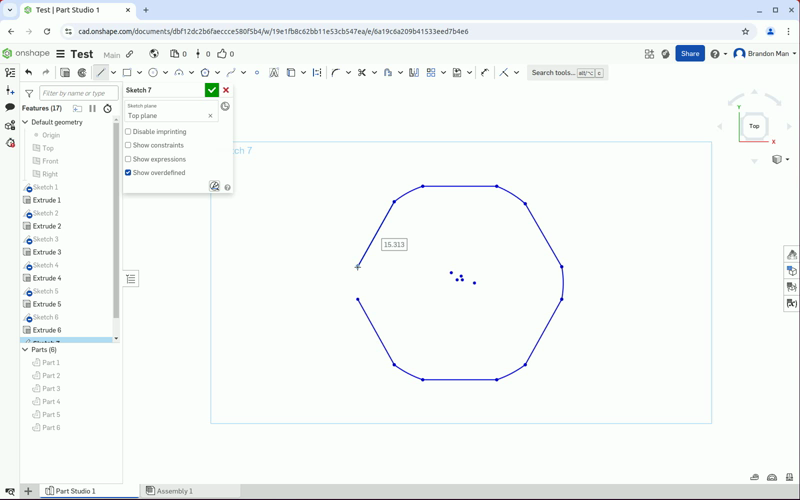
key(a)
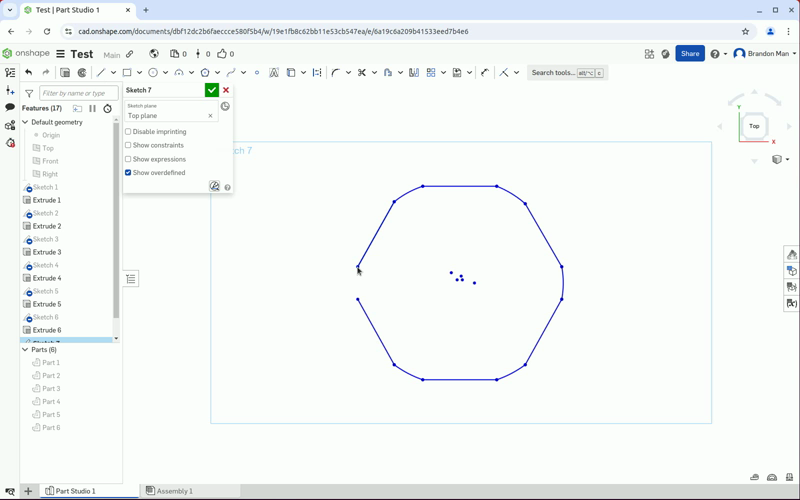
mouse_move(357, 266)
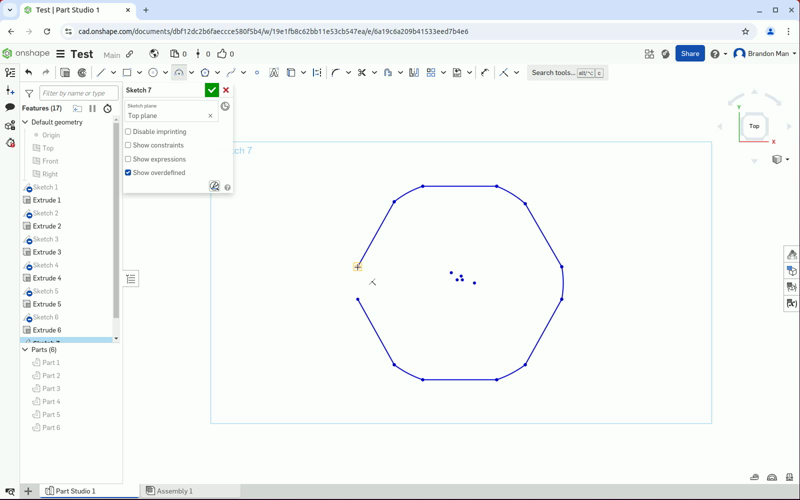
click(357, 266)
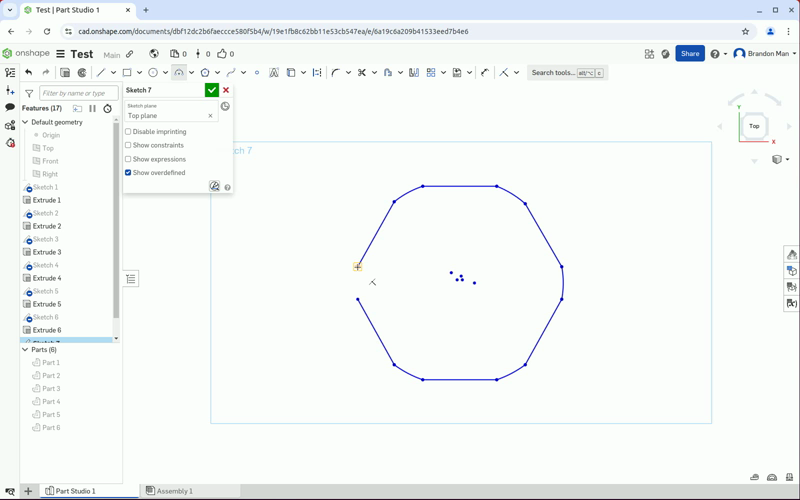
mouse_move(357, 299)
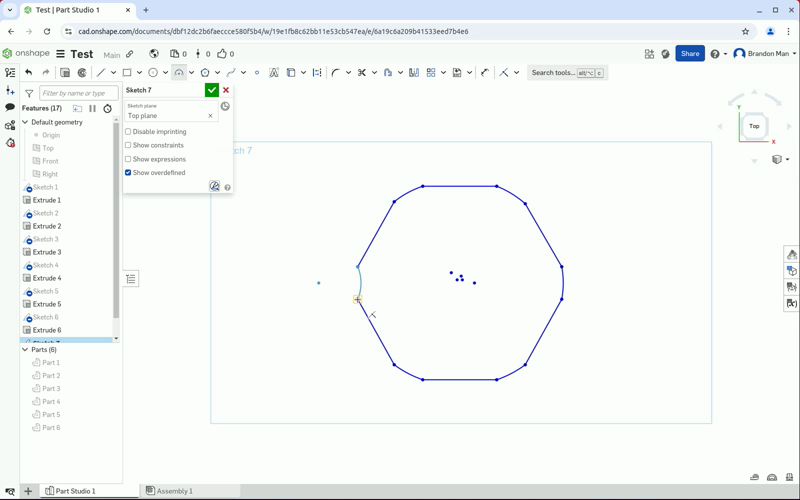
click(357, 299)
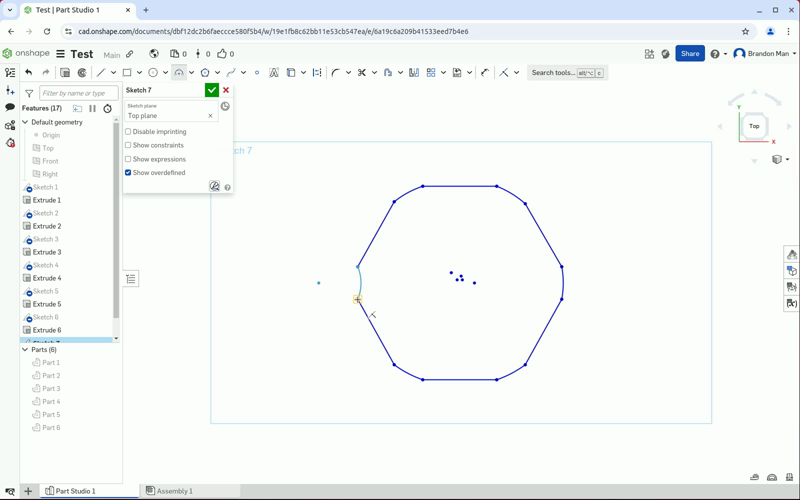
key_down(shift)
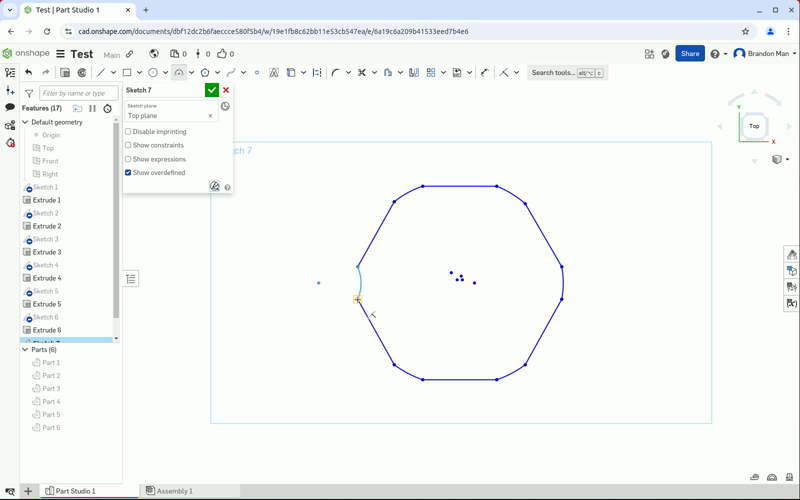
mouse_move(356, 282)
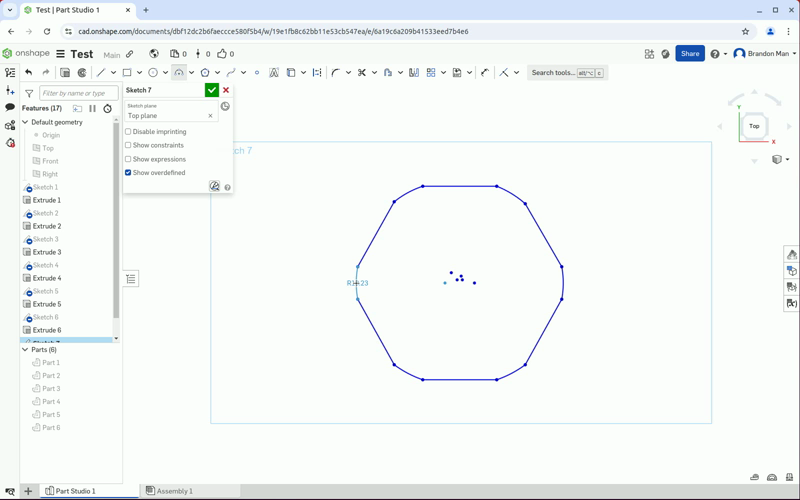
click(356, 282)
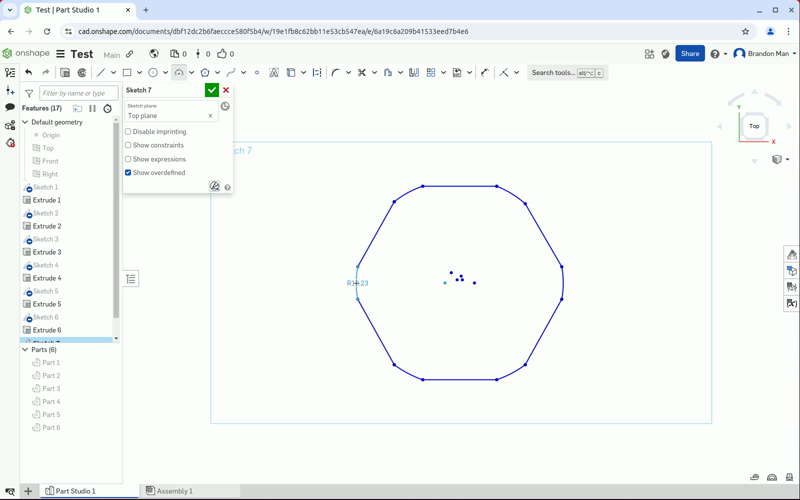
key_up(shift)
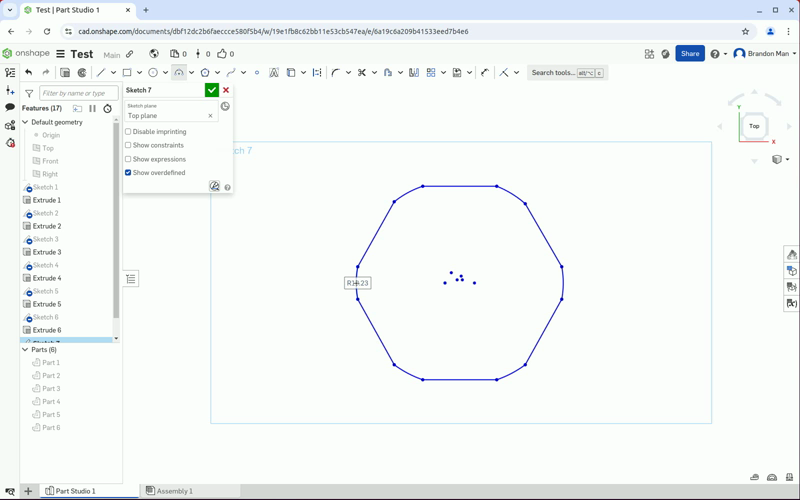
key(esc)
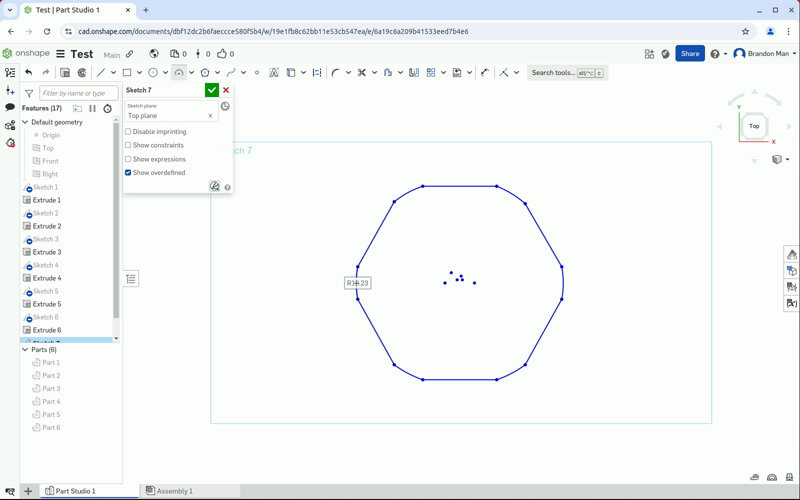
mouse_move(487, 298)
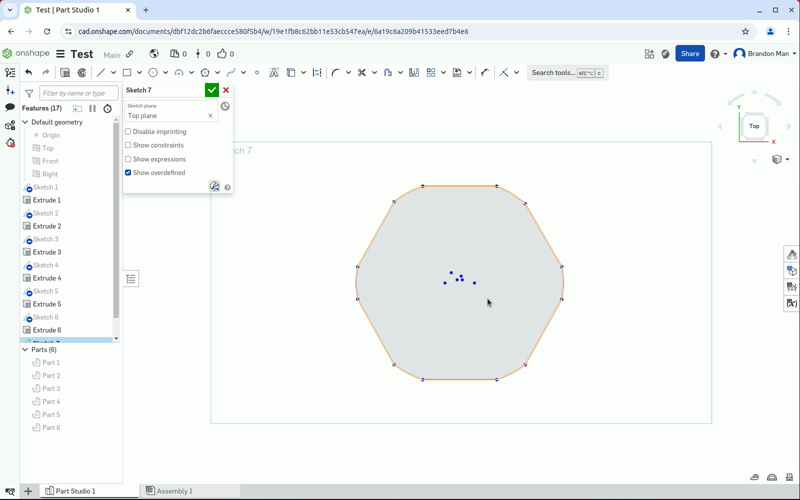
click(487, 298)
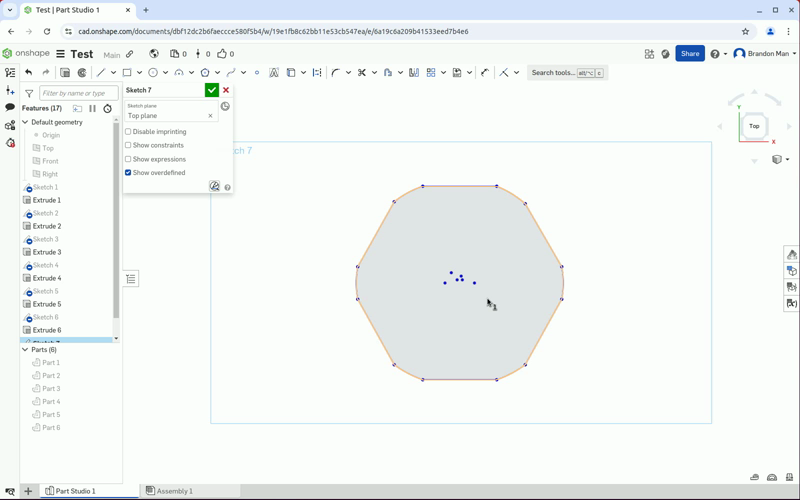
mouse_move(73, 352)
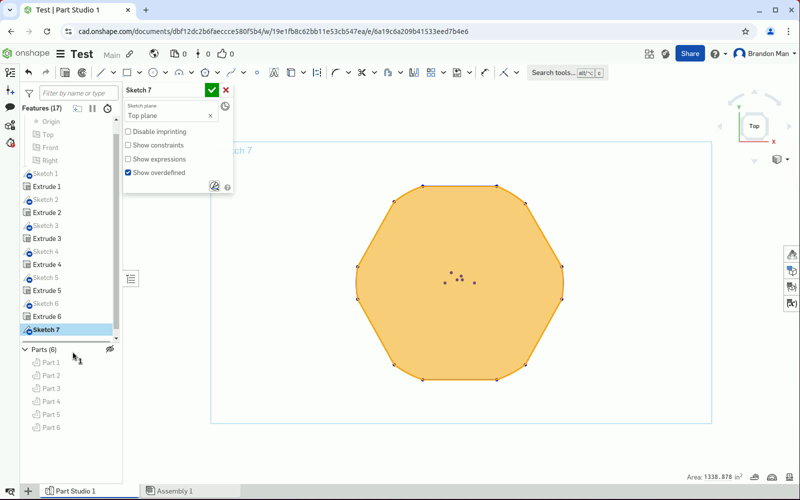
key(shift+y)
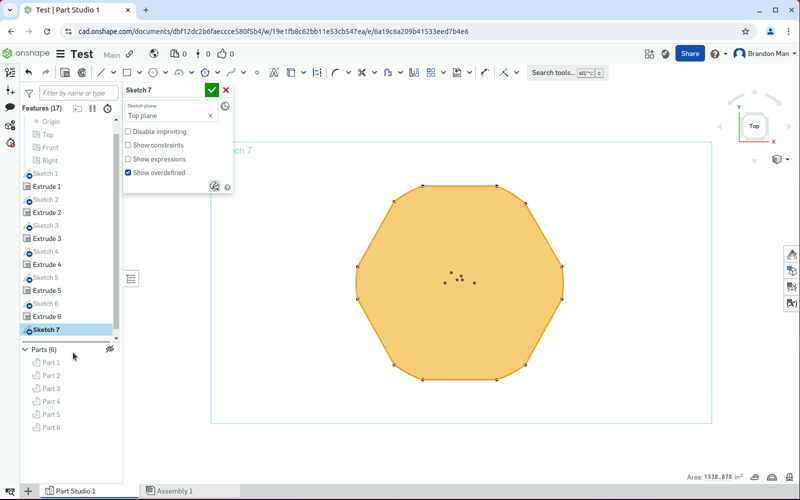
key(shift+e)
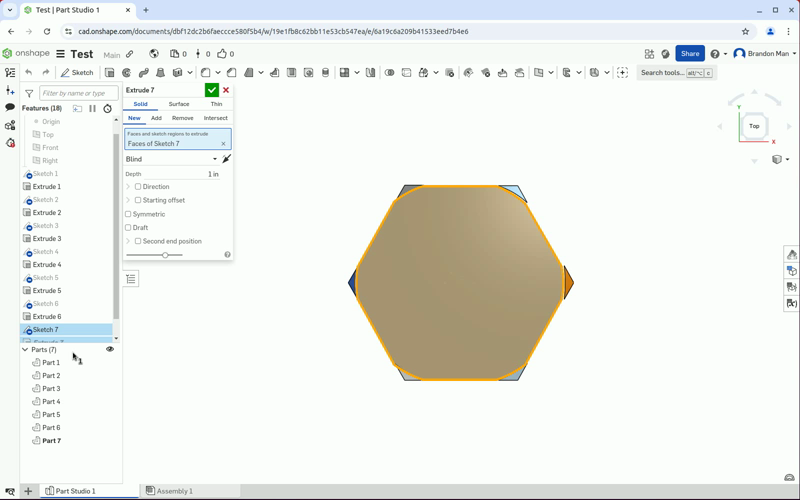
mouse_move(143, 106)
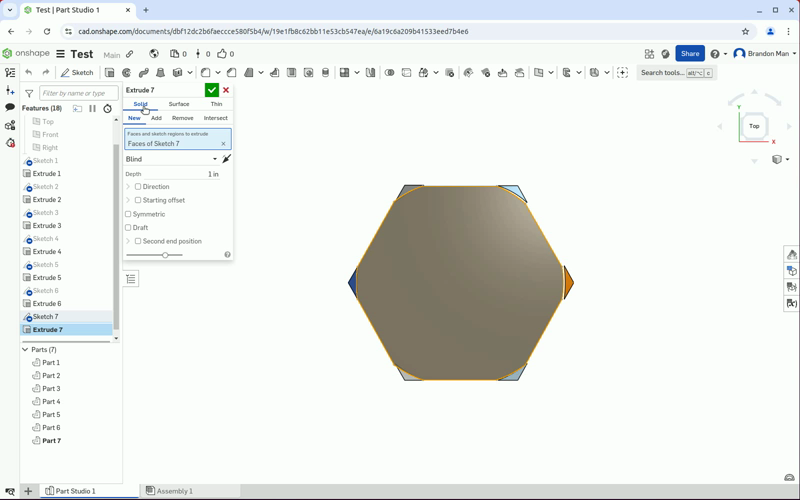
click(143, 106)
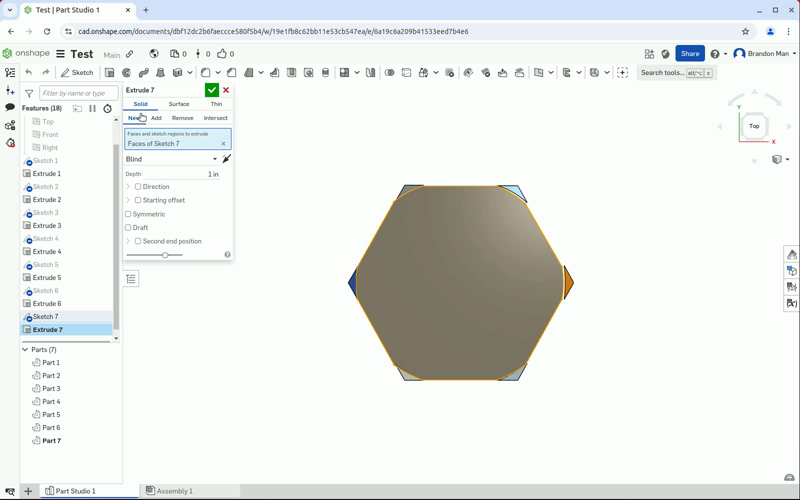
mouse_move(137, 120)
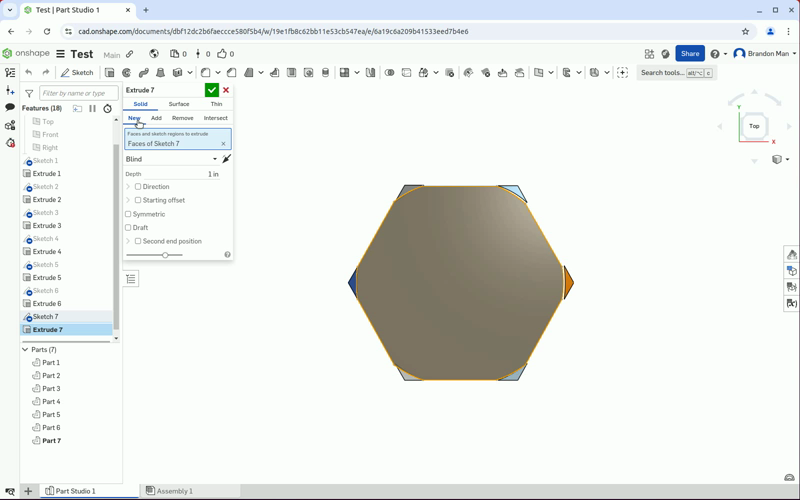
click(137, 120)
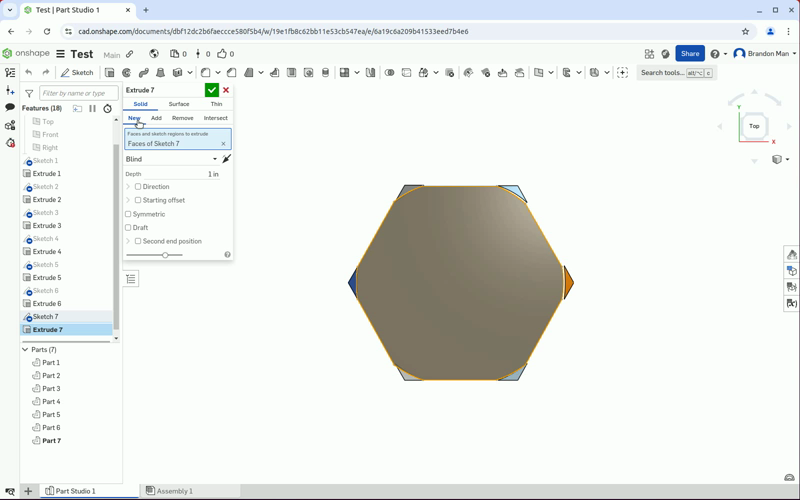
key(tab, 4)
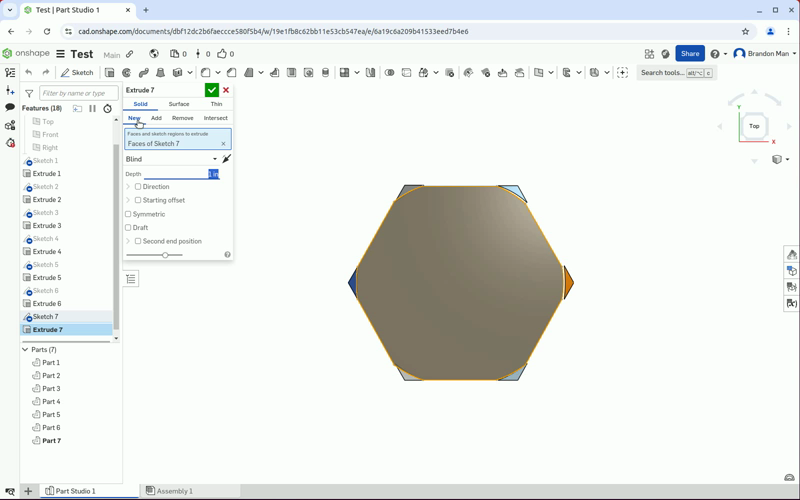
text(0.241)
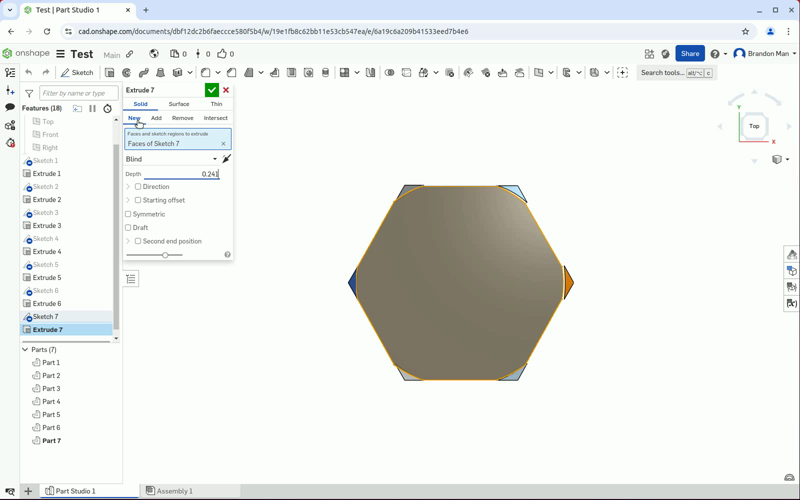
key(enter)
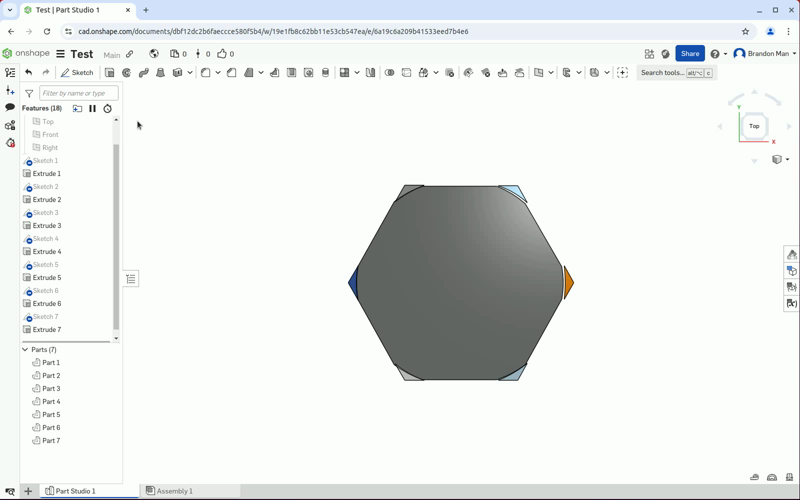
key(shift+h)
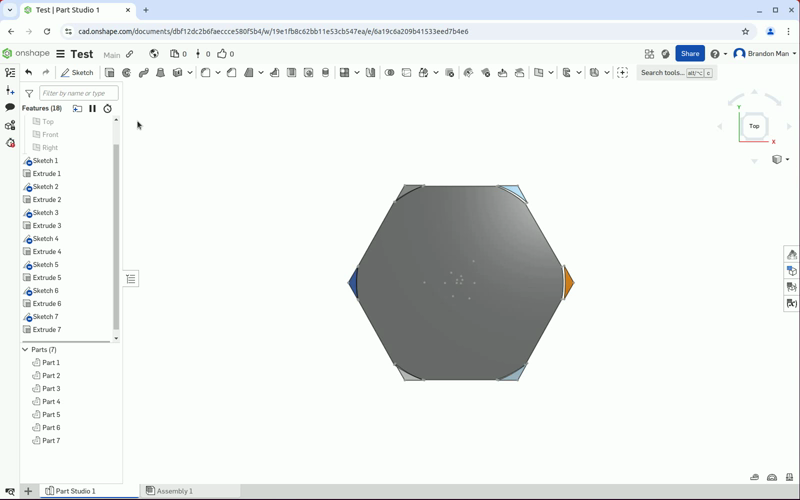
key(shift+h)
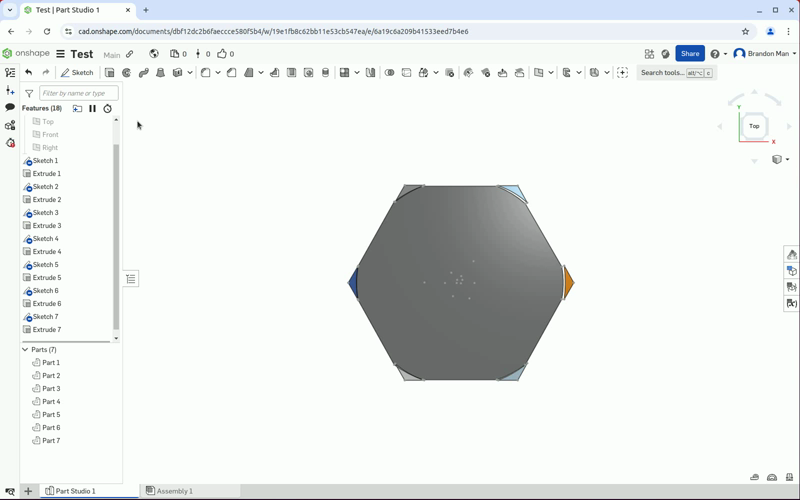
key(shift+7)
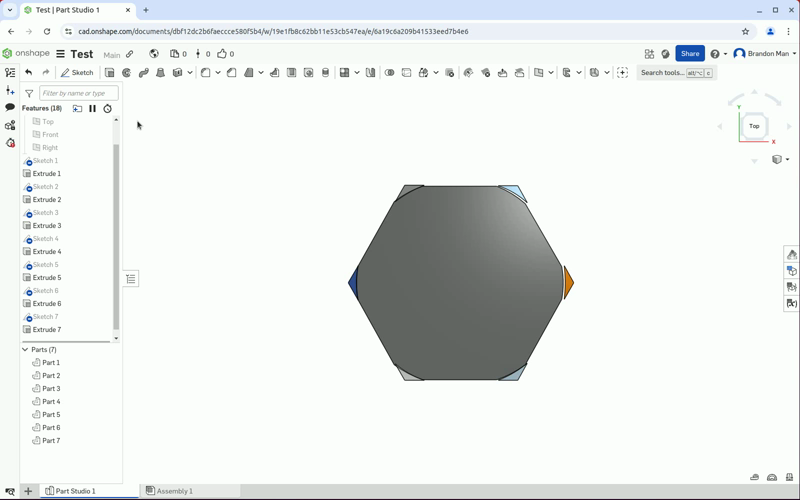
key(up, 3)
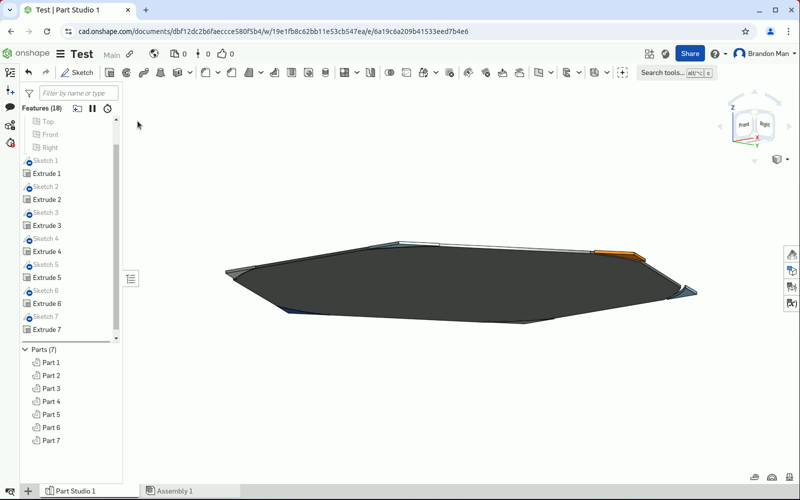
key(left, 3)
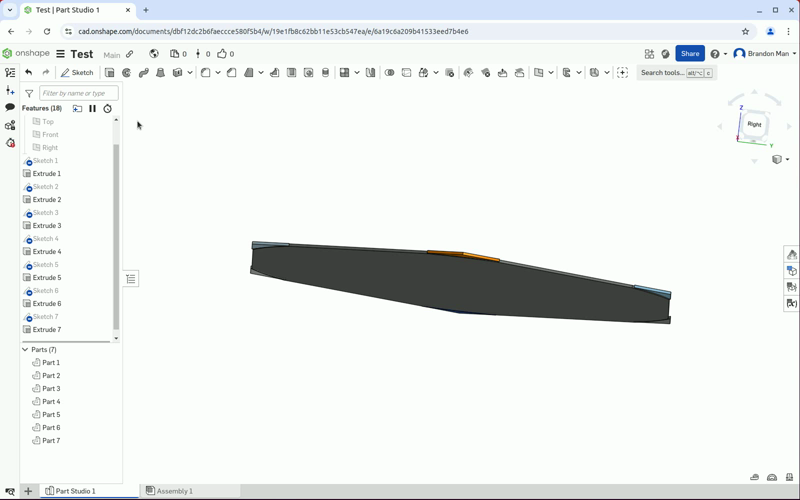
key(right, 3)
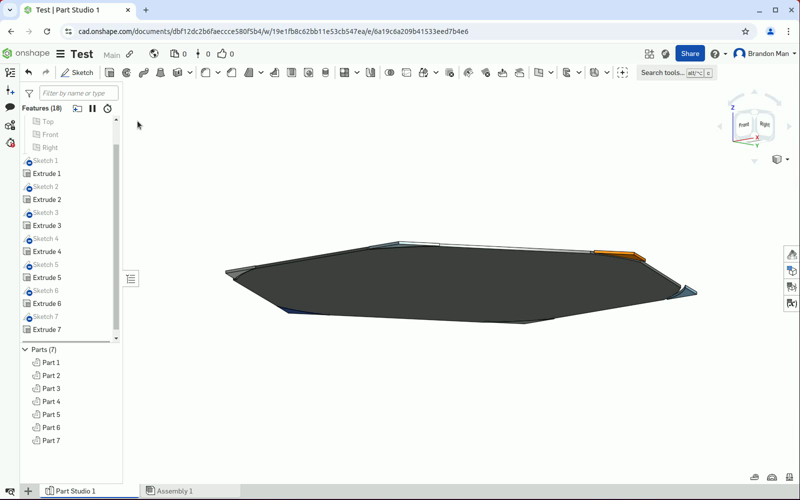
key(down, 3)
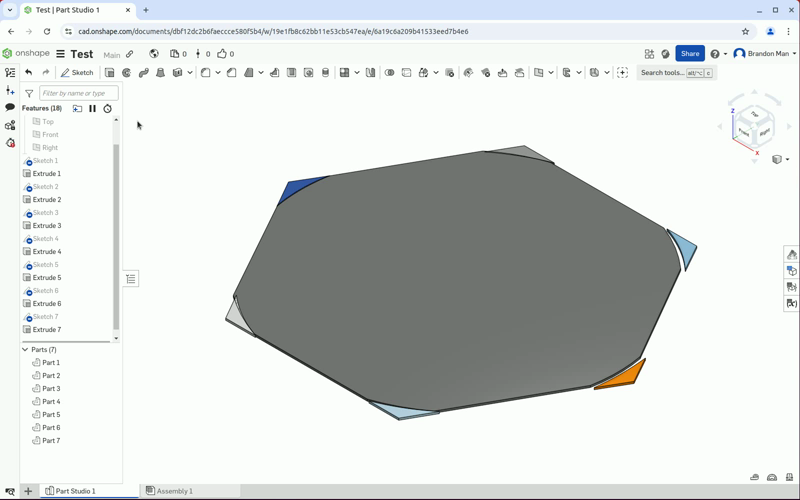
mouse_move(69, 163)
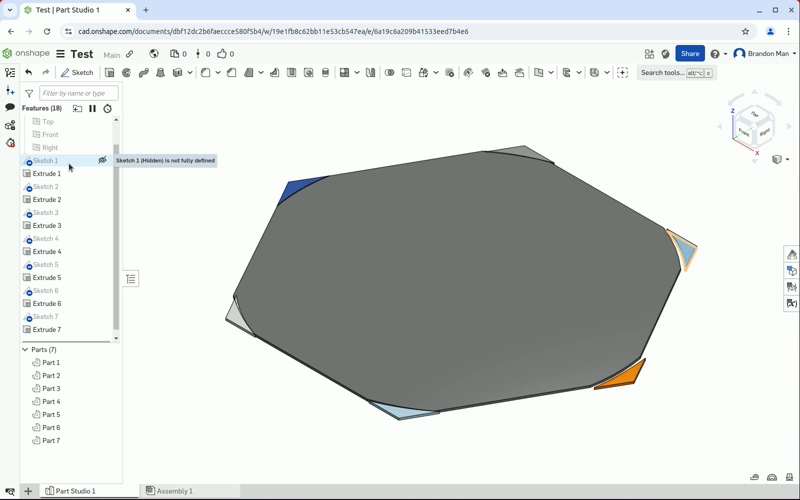
click(69, 163)